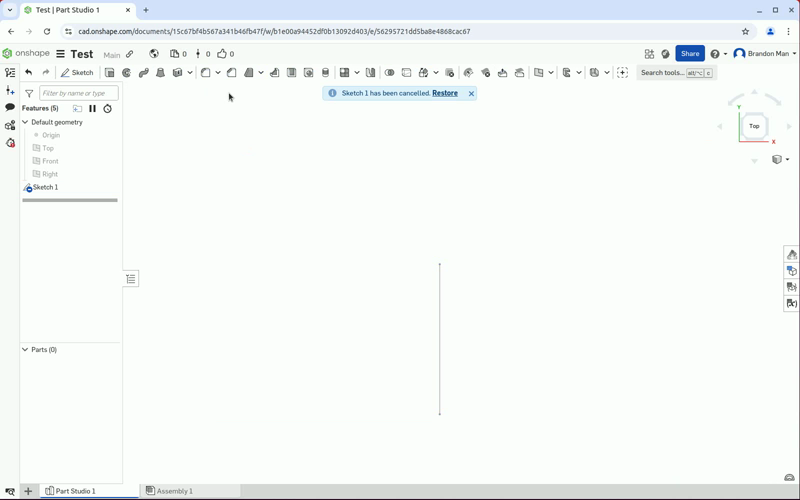
key(shift+h)
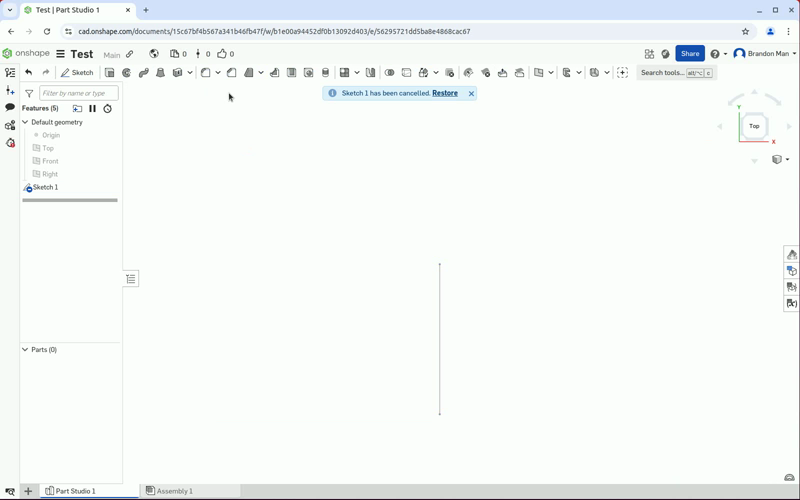
key(shift+s)
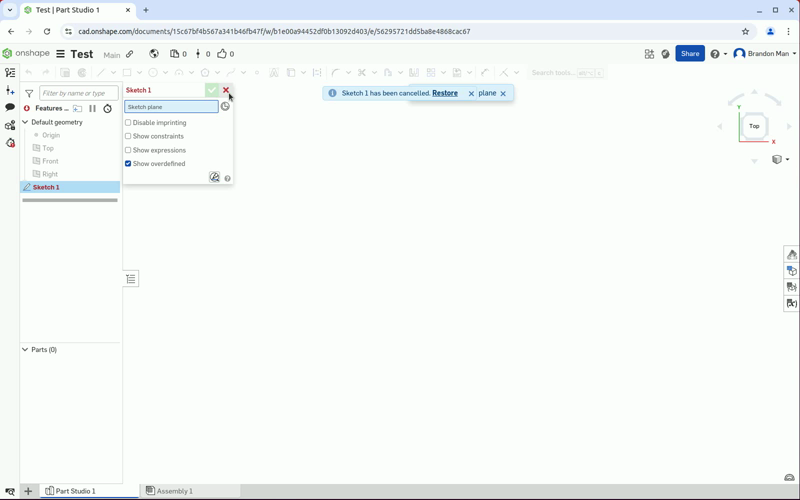
mouse_move(73, 150)
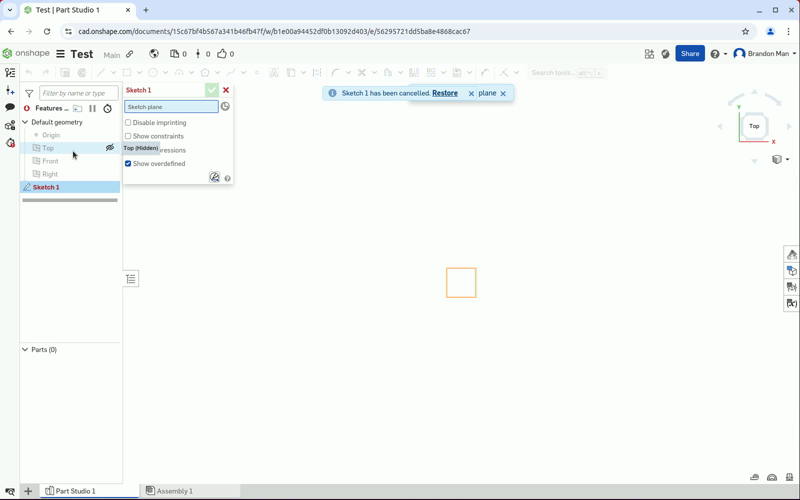
click(73, 150)
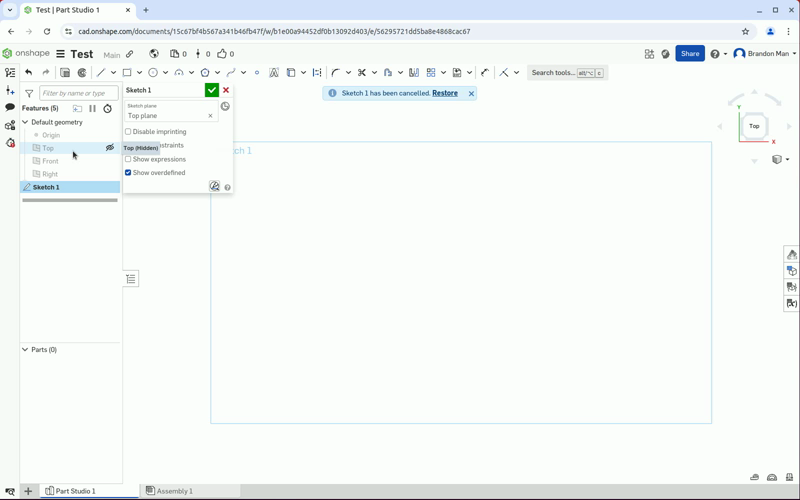
mouse_move(73, 352)
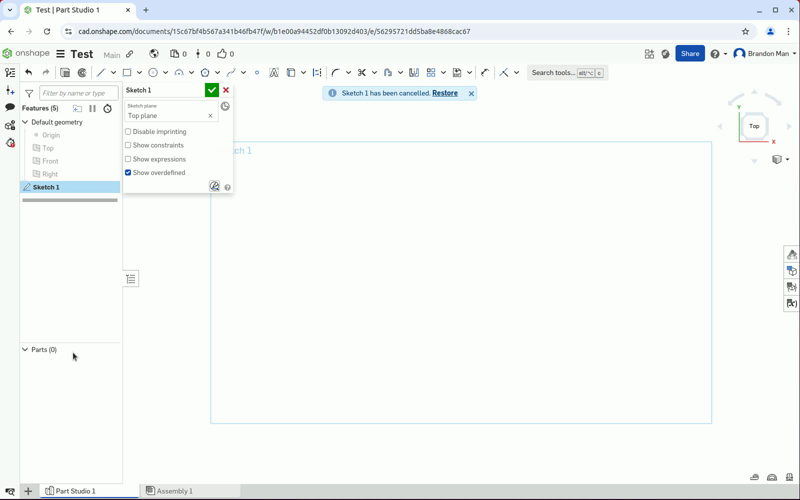
key(y)
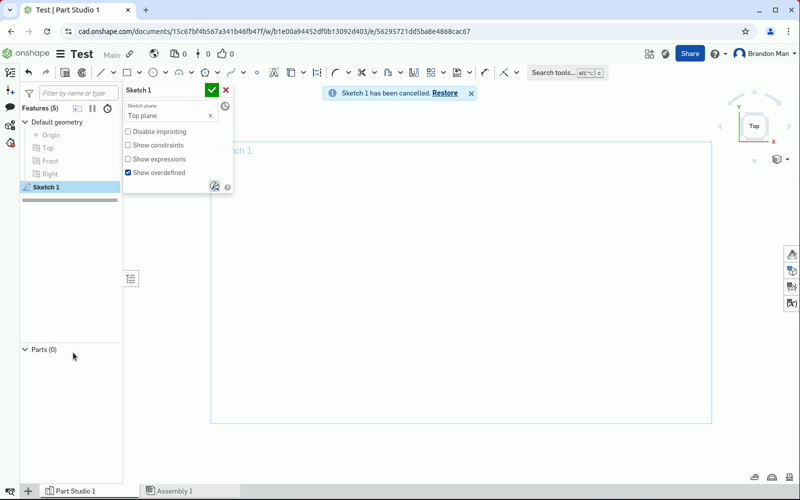
key(l)
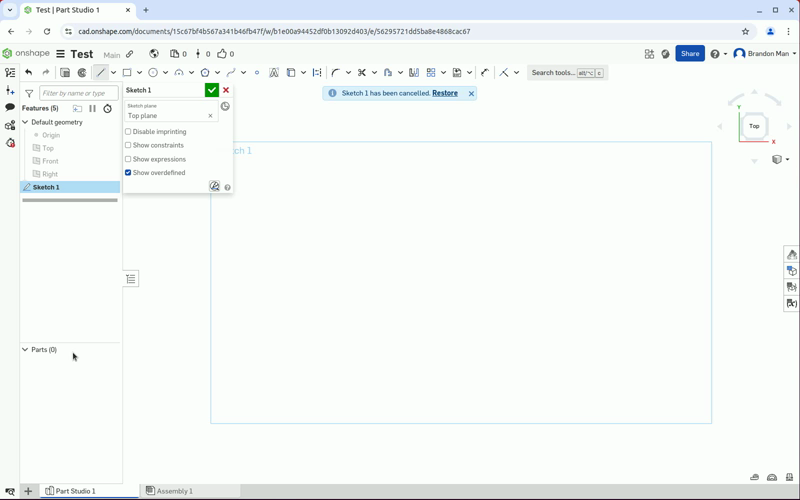
key_down(shift)
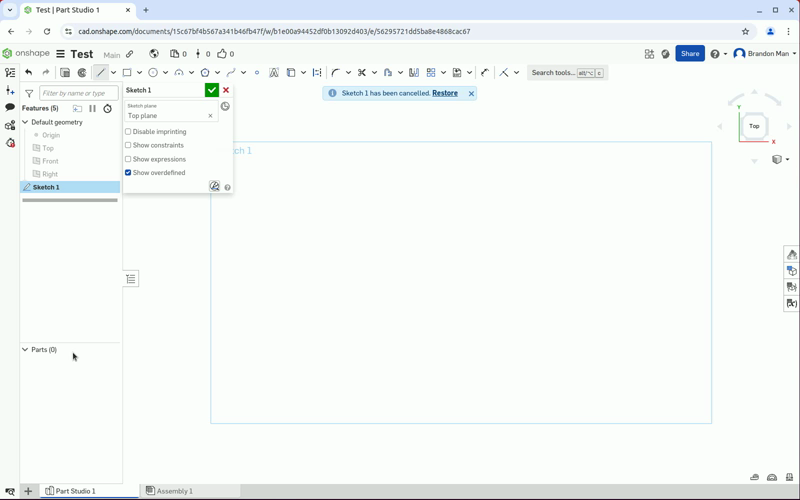
mouse_move(444, 295)
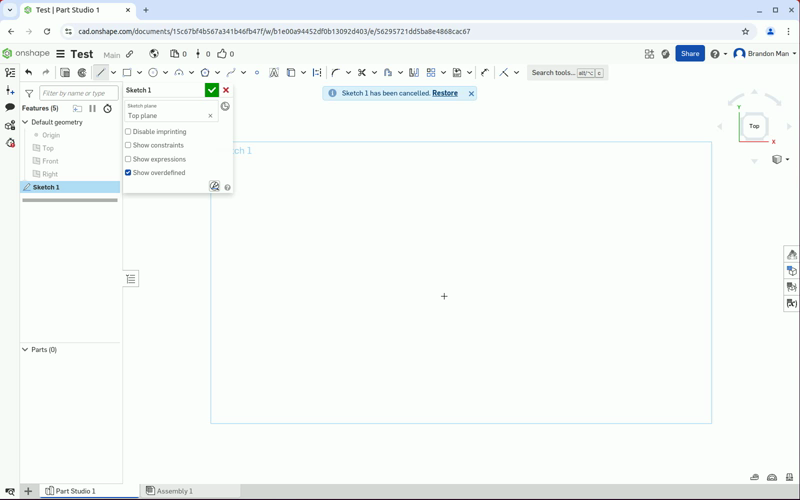
click(444, 295)
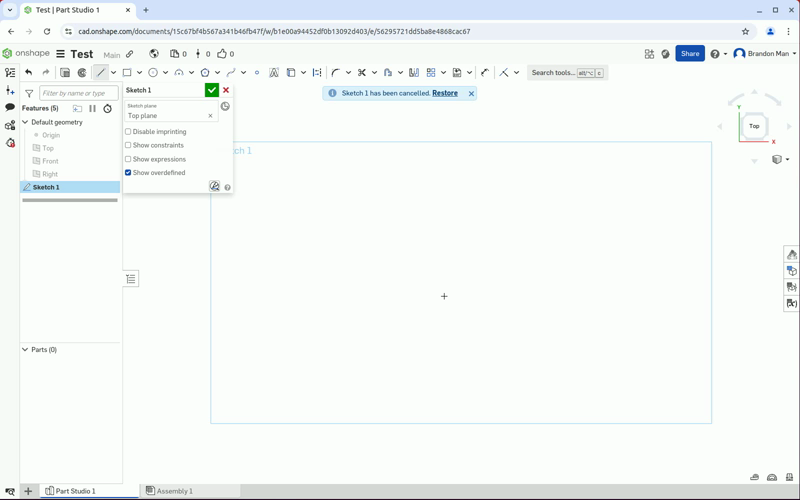
key_up(shift)
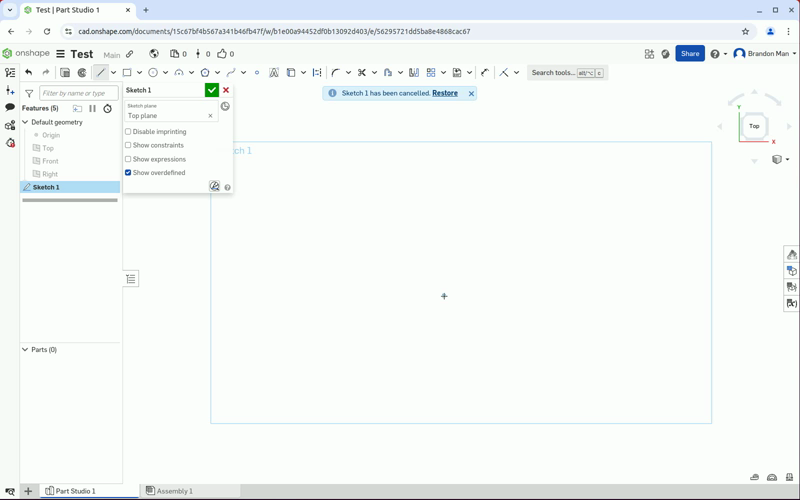
key_down(shift)
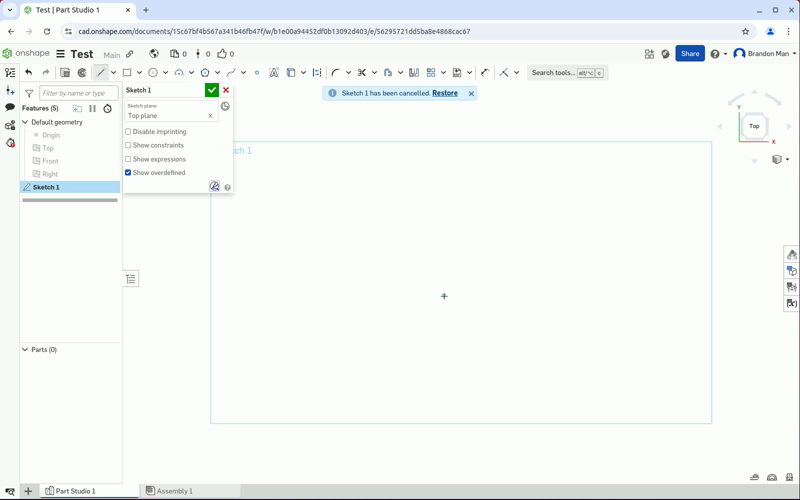
mouse_move(474, 295)
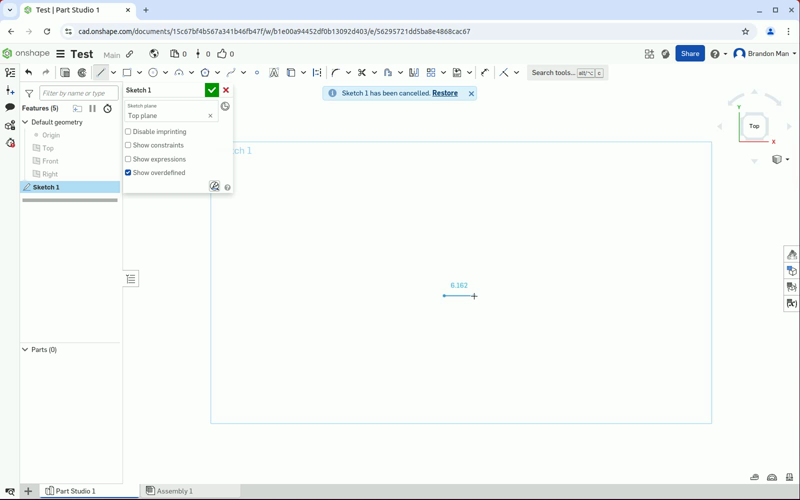
mouse_move(474, 295)
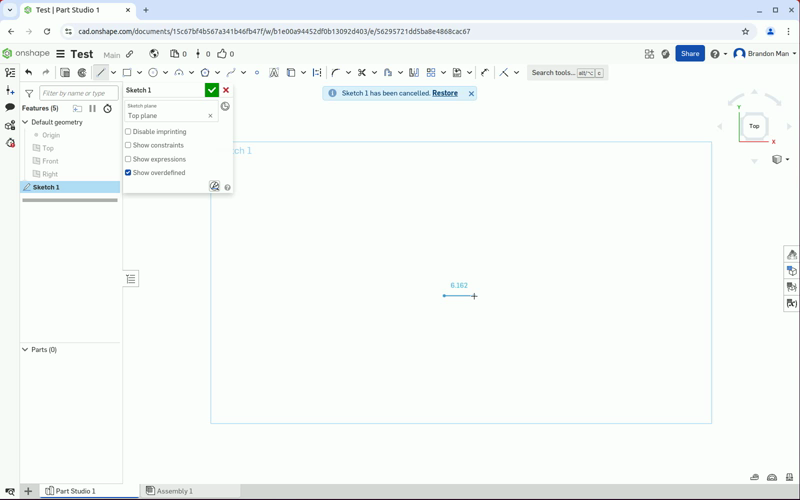
click(474, 295)
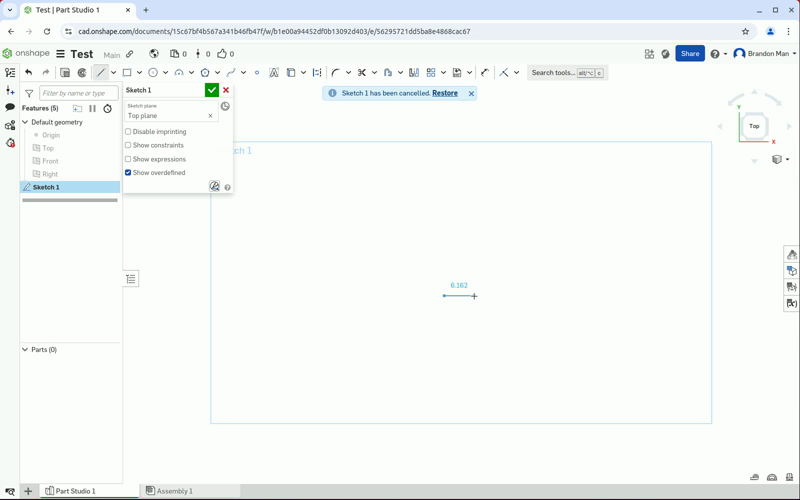
key_up(shift)
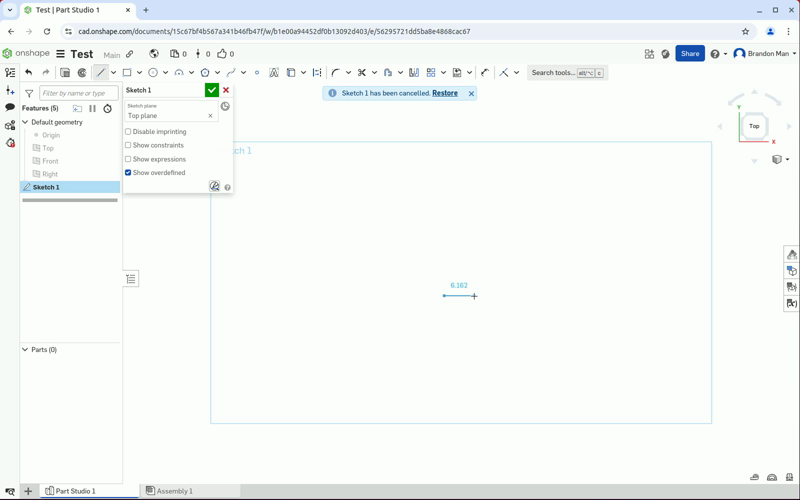
key_down(shift)
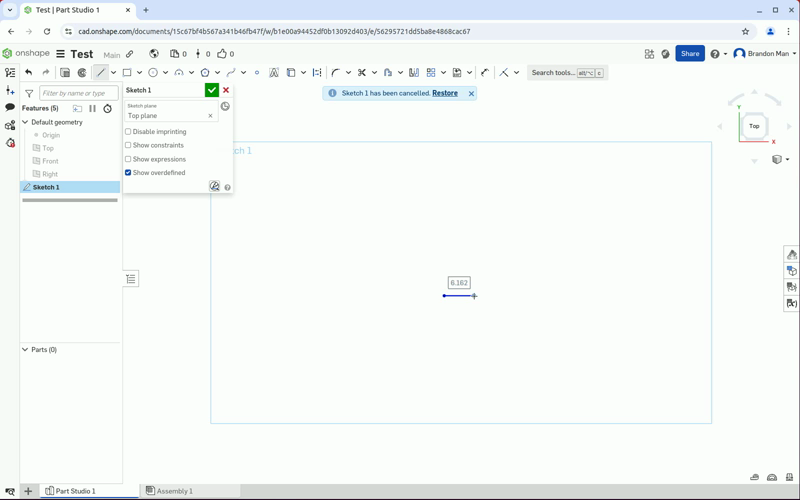
mouse_move(504, 295)
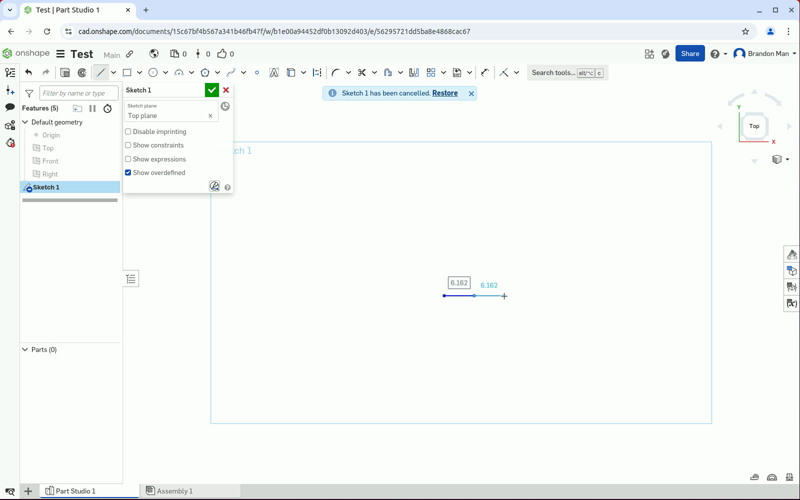
mouse_move(474, 269)
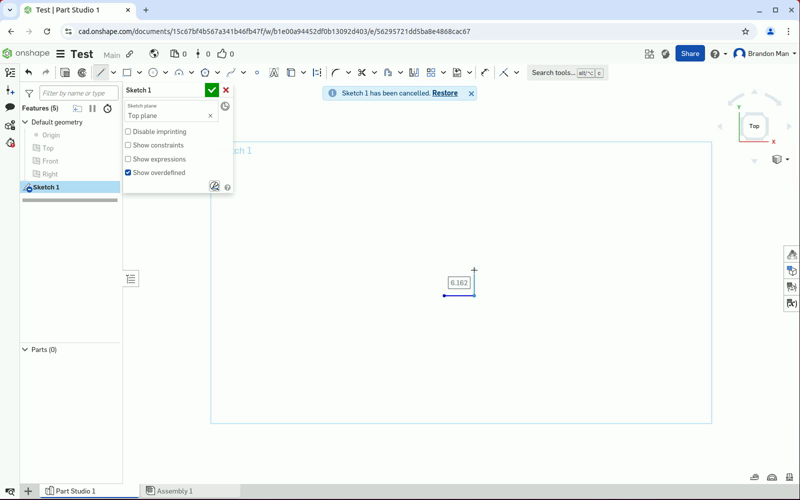
click(474, 269)
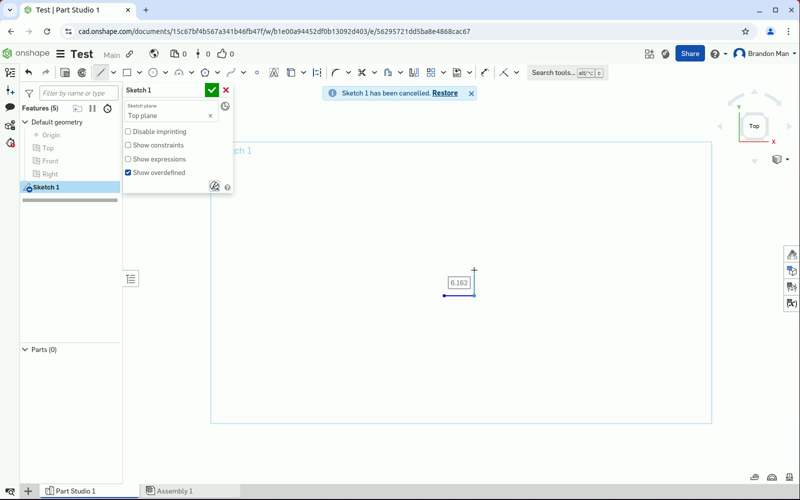
key_up(shift)
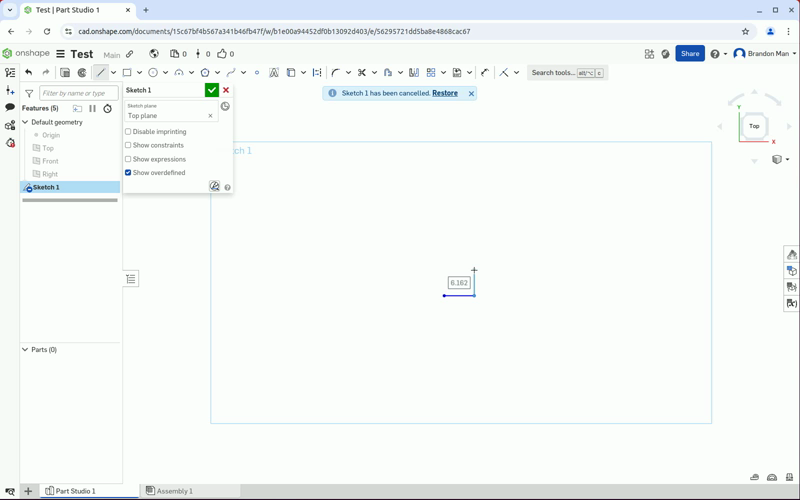
key_down(shift)
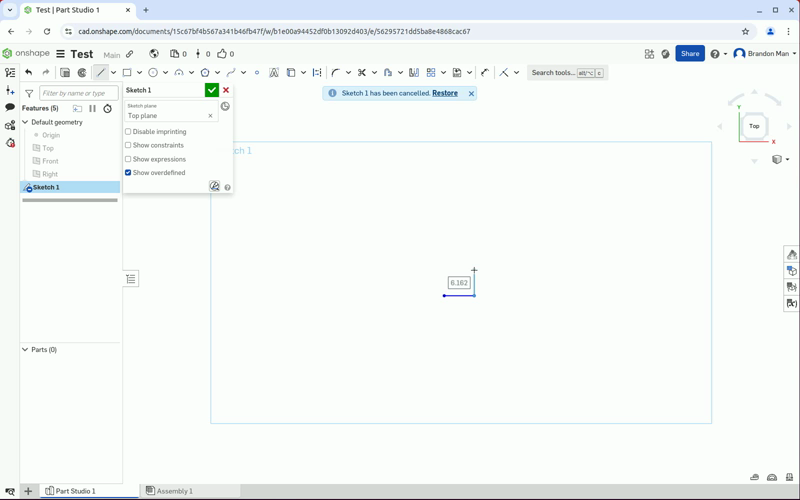
mouse_move(504, 269)
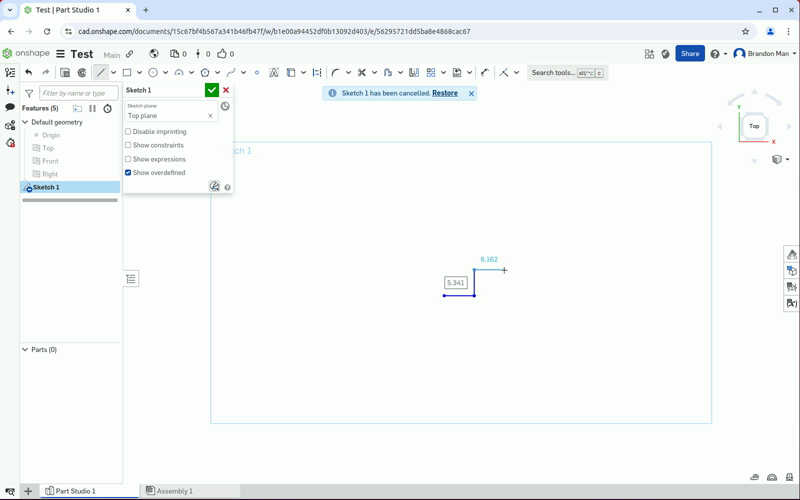
mouse_move(444, 269)
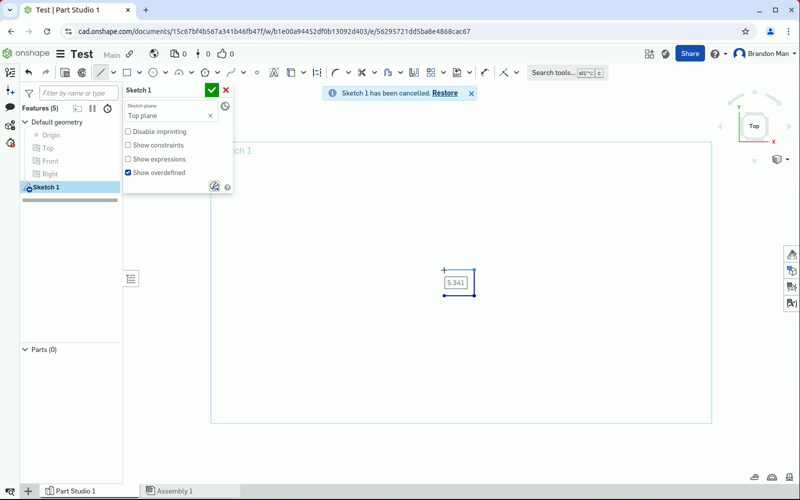
click(444, 269)
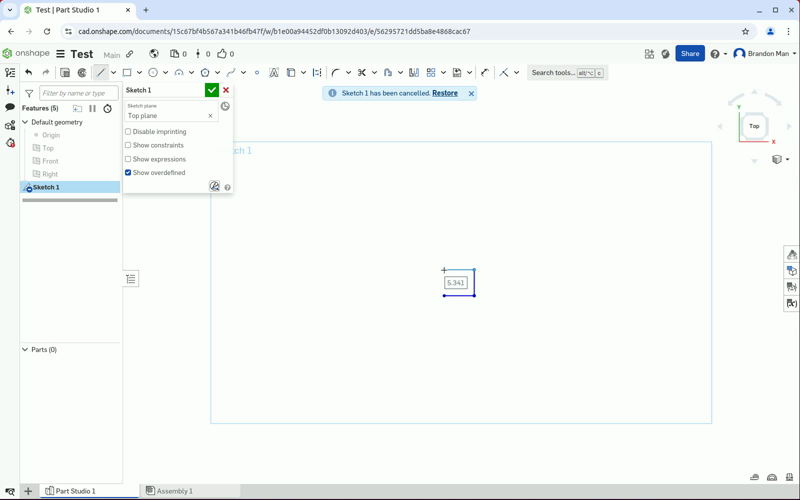
key_up(shift)
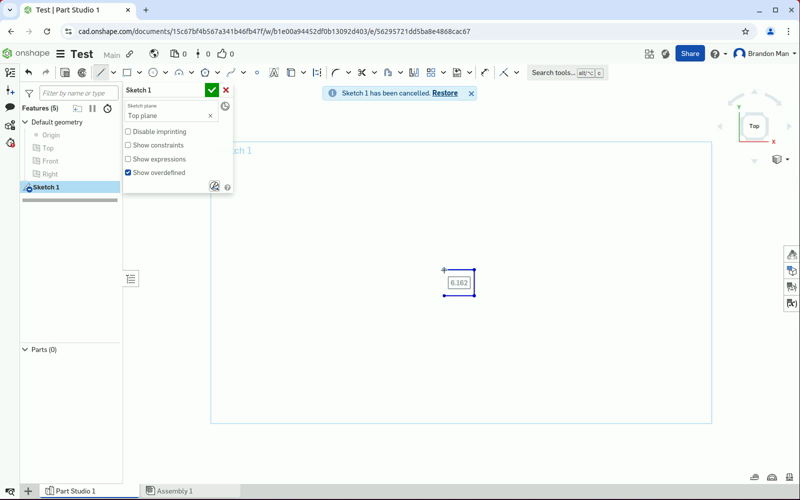
key(esc)
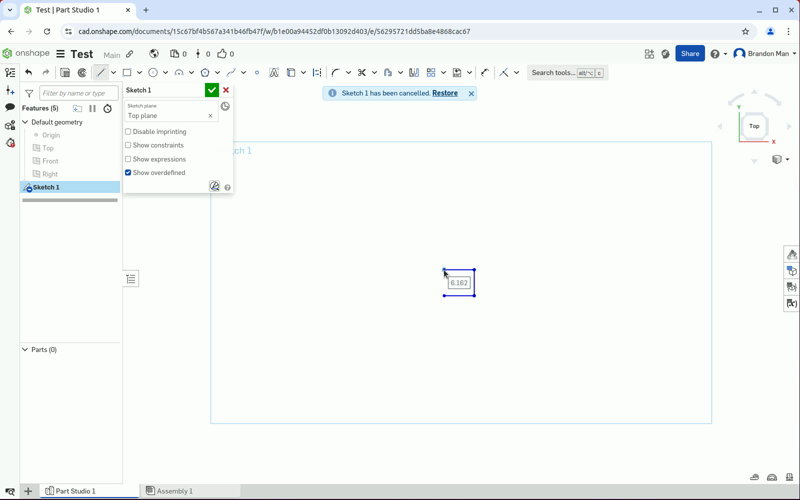
key(a)
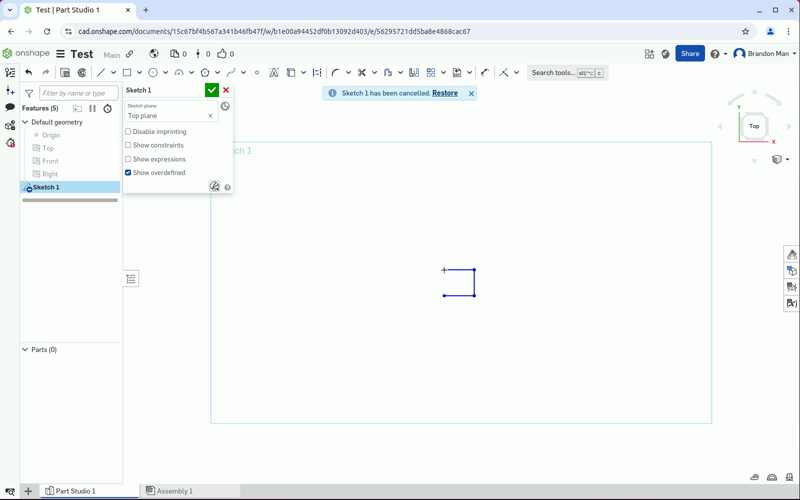
mouse_move(444, 269)
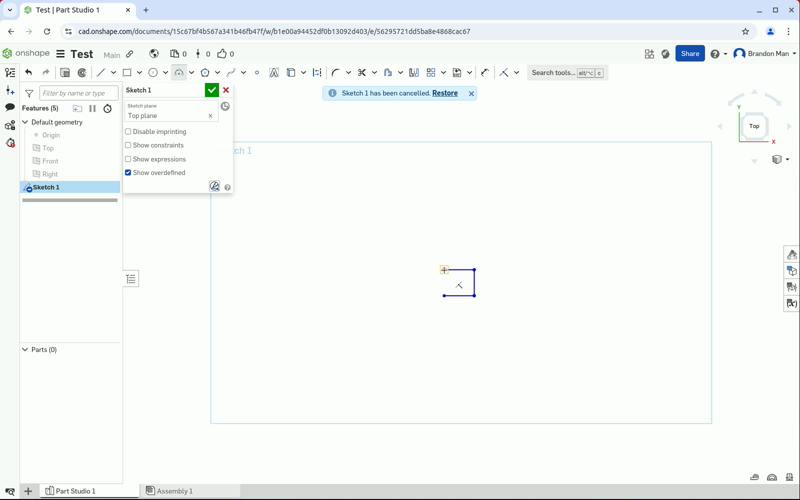
click(444, 269)
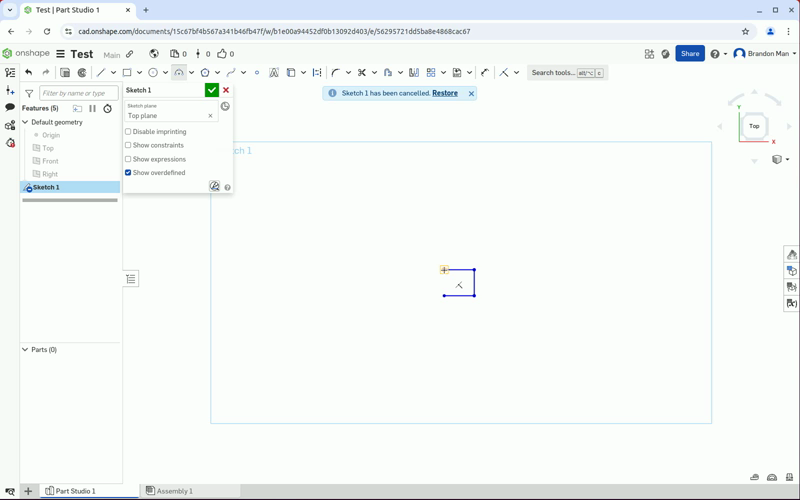
mouse_move(444, 295)
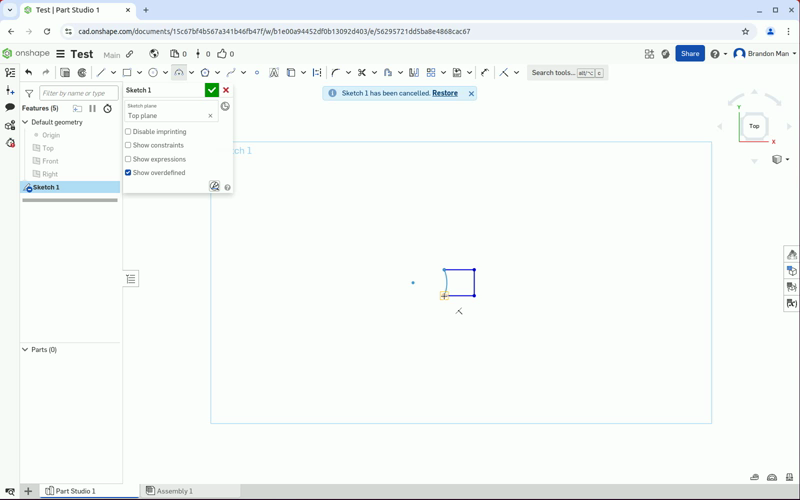
click(444, 295)
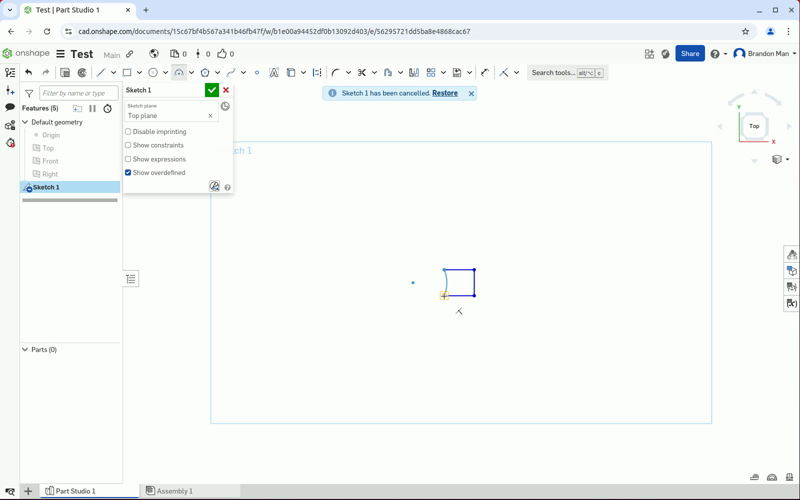
key_down(shift)
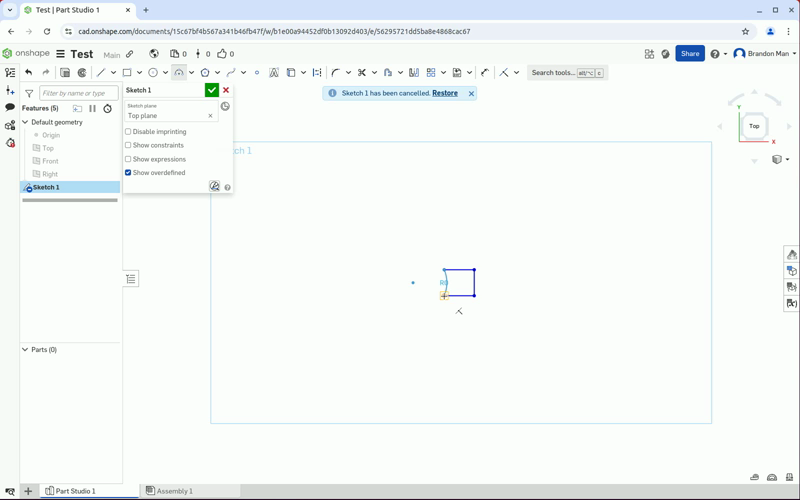
mouse_move(482, 282)
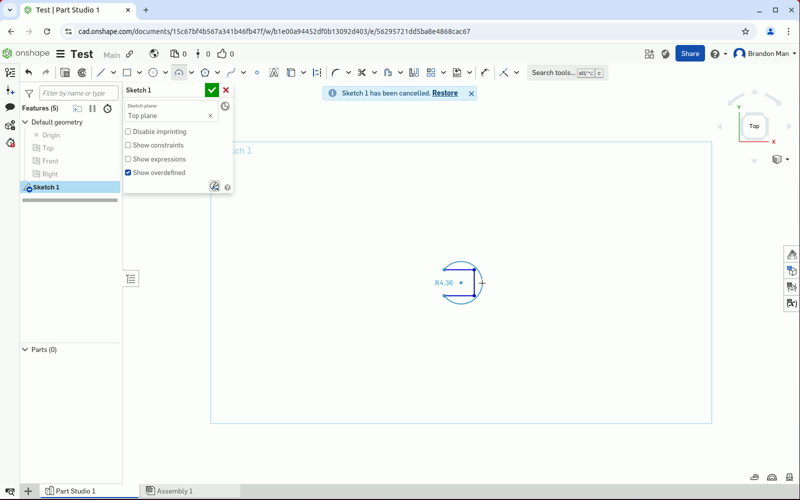
click(482, 282)
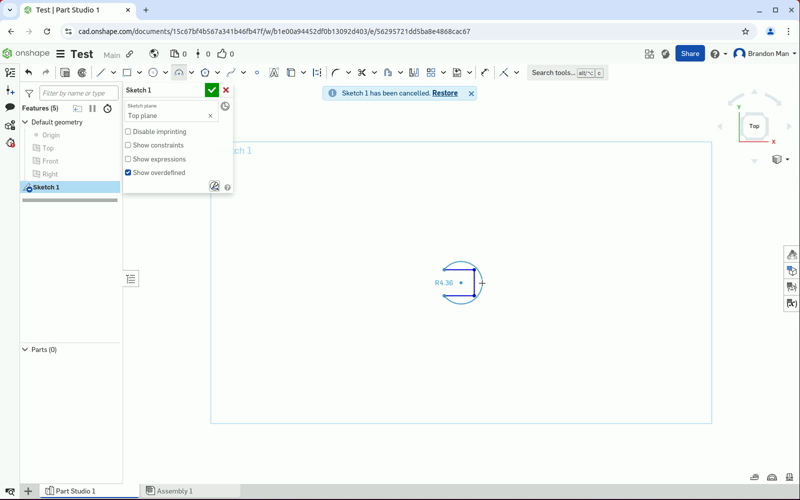
key_up(shift)
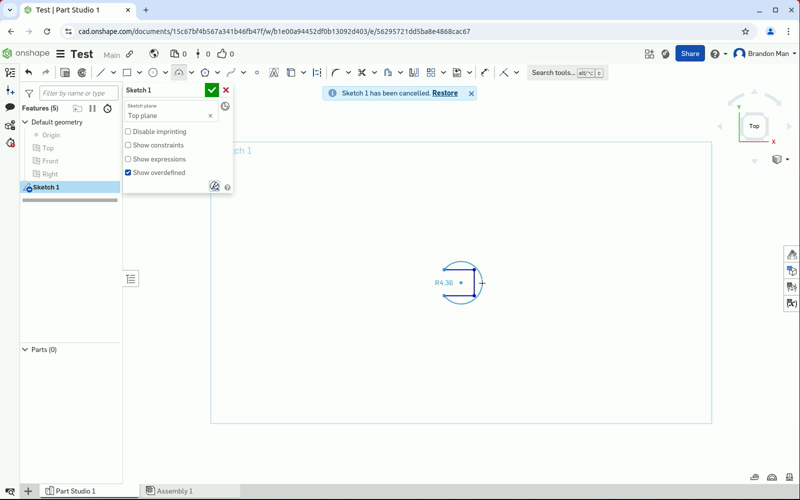
key(esc)
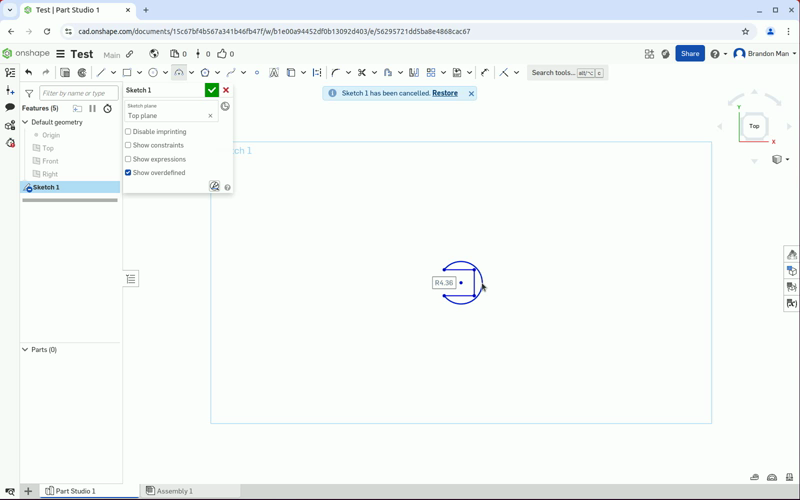
mouse_move(462, 262)
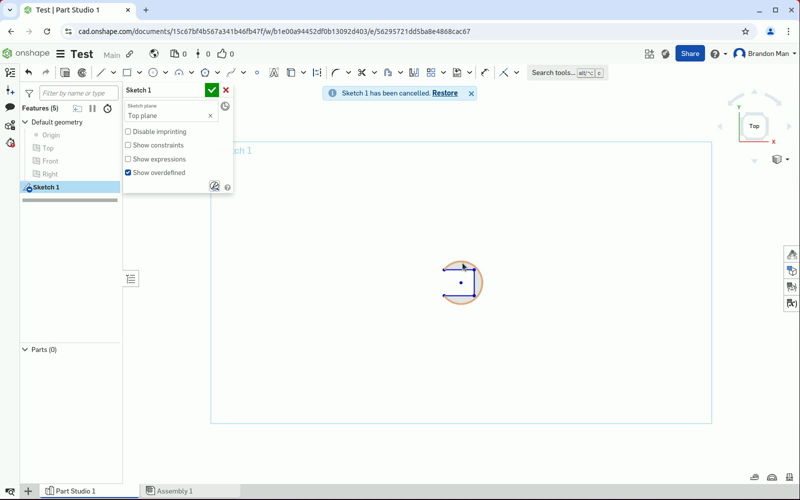
scroll(6)
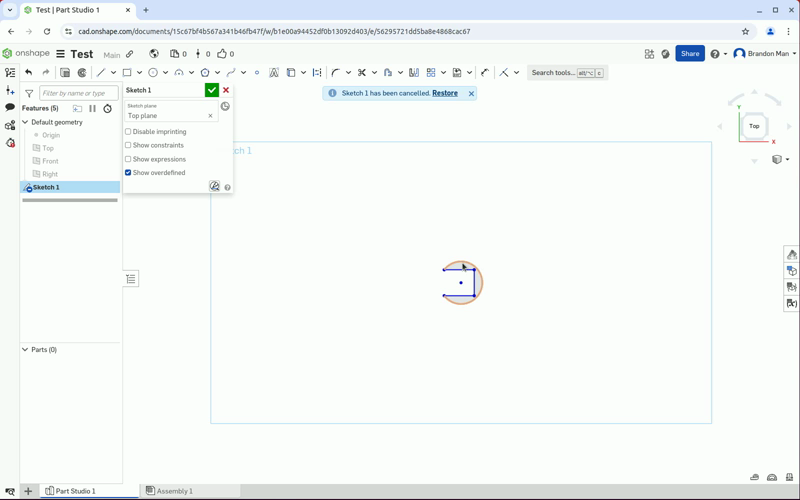
scroll(6)
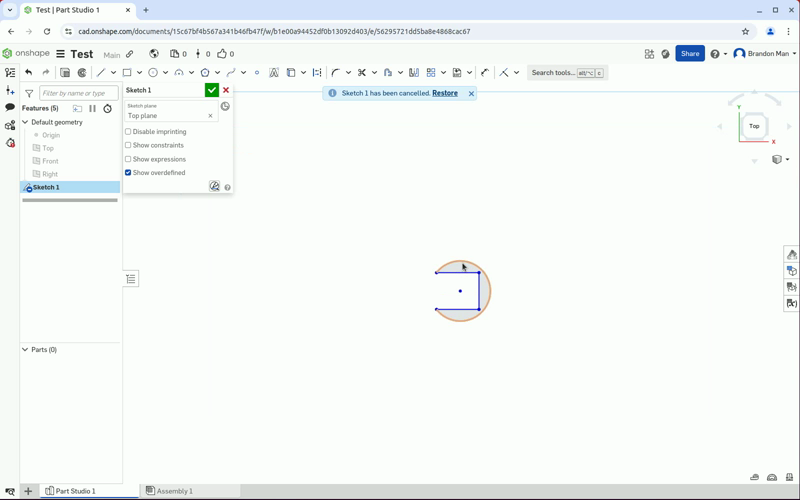
scroll(6)
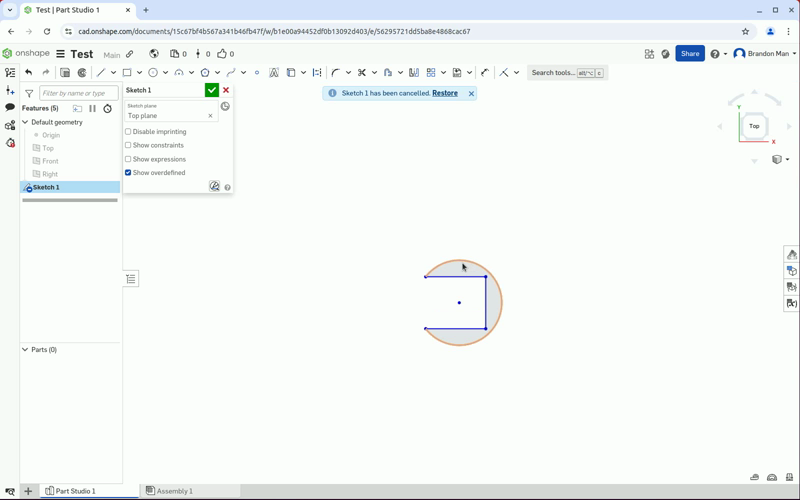
scroll(6)
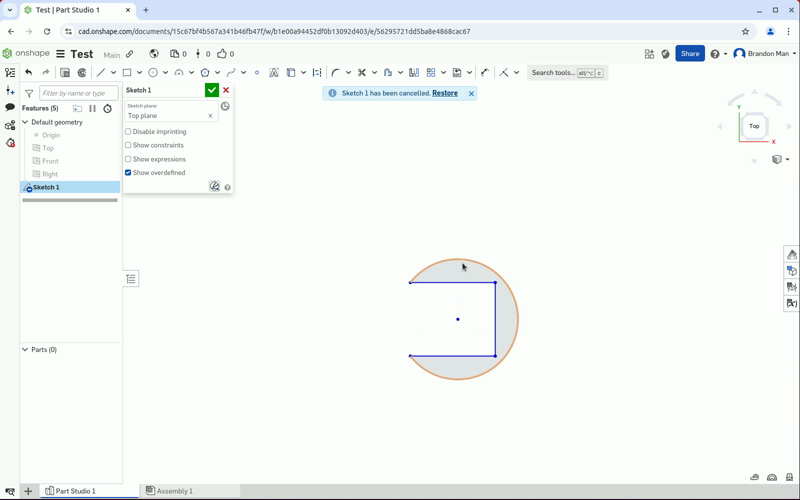
scroll(6)
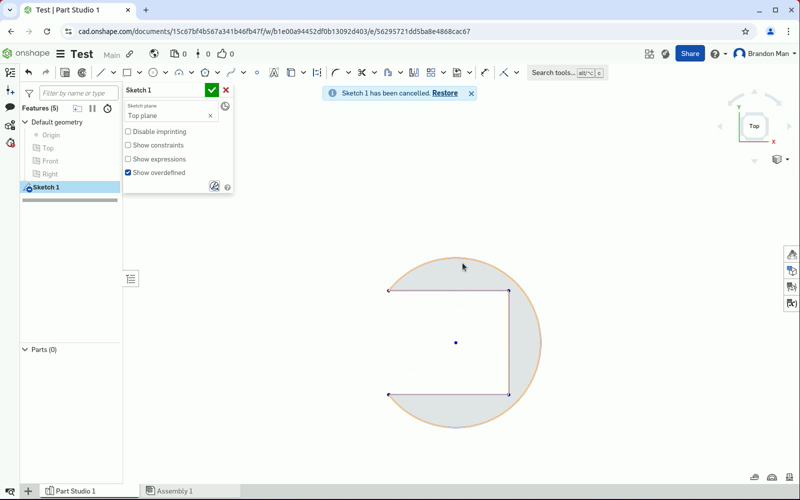
scroll(6)
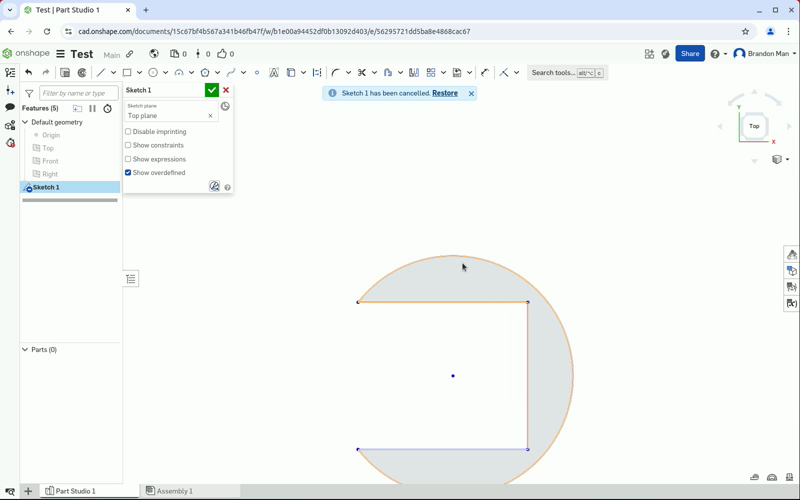
scroll(6)
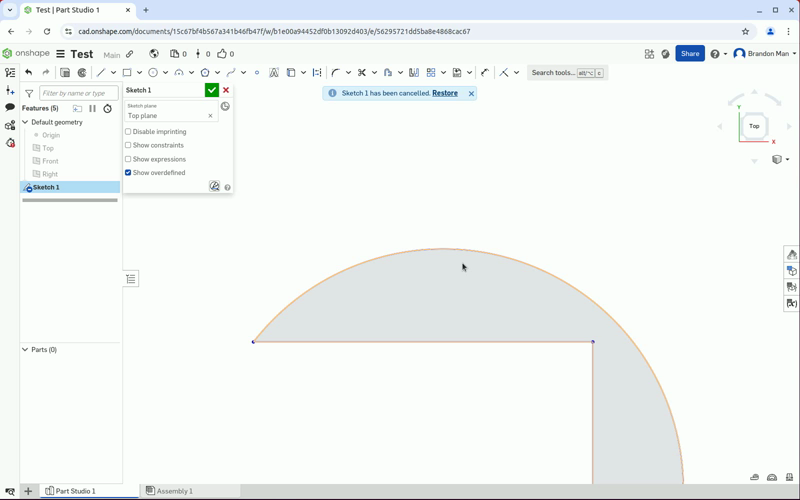
click(462, 262)
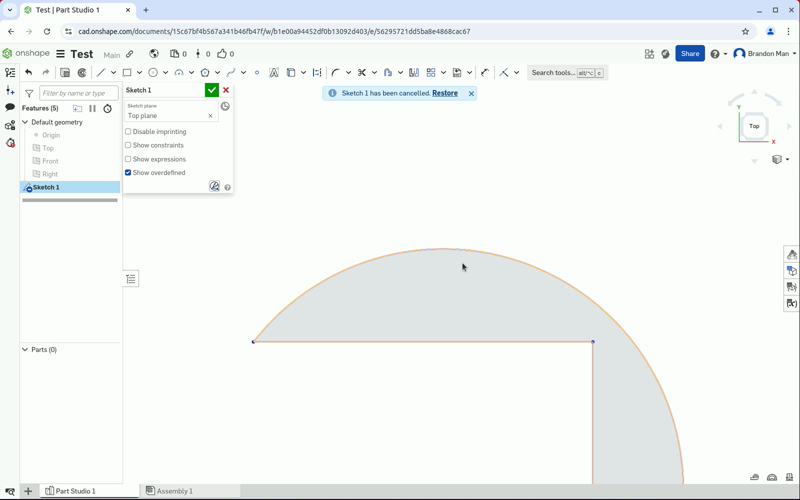
scroll(-6)
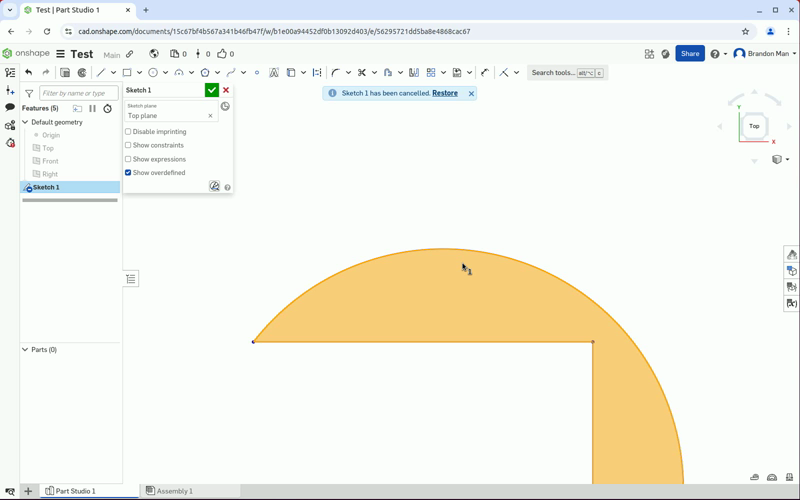
scroll(-6)
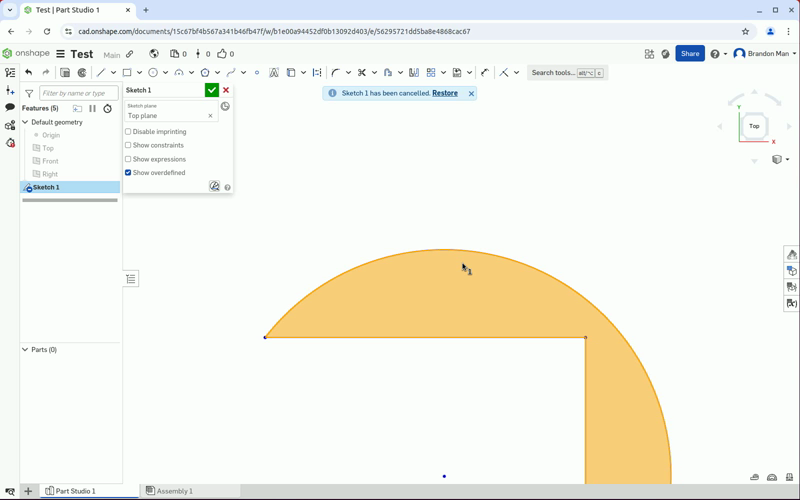
scroll(-6)
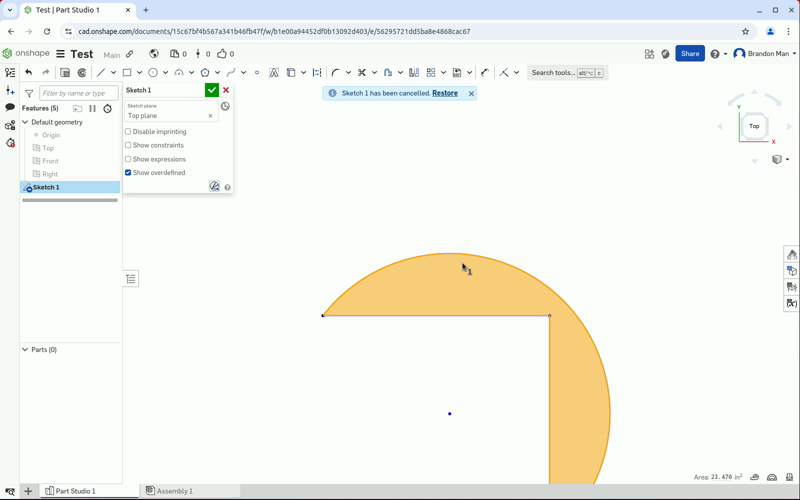
scroll(-6)
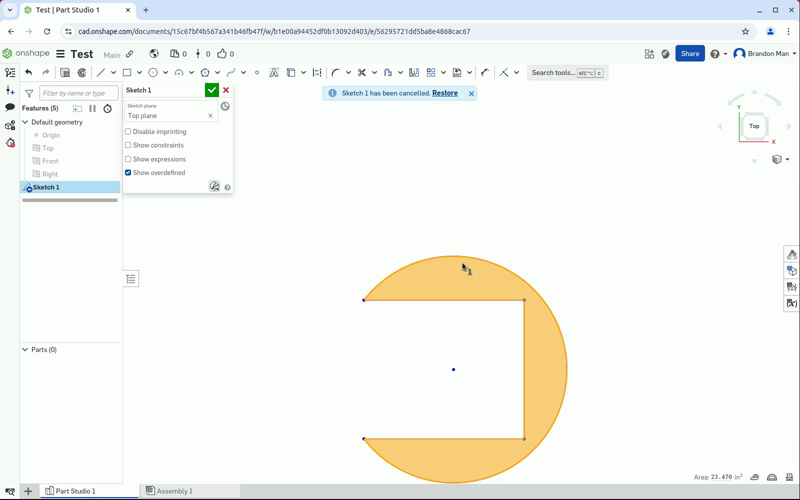
scroll(-6)
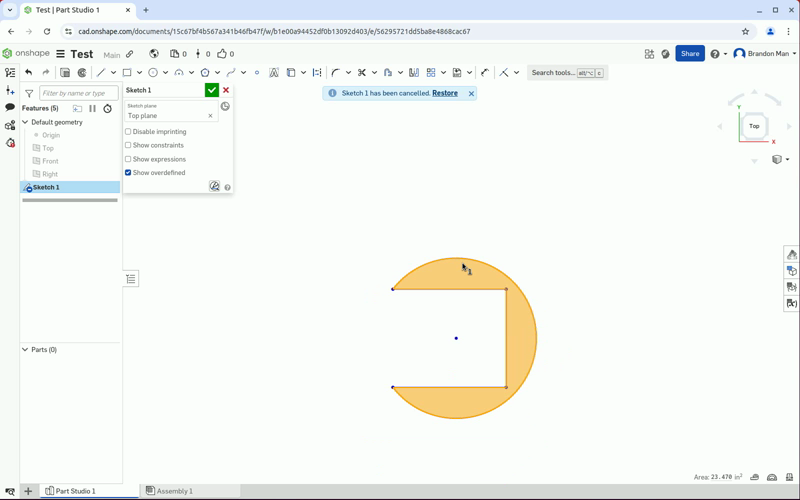
scroll(-6)
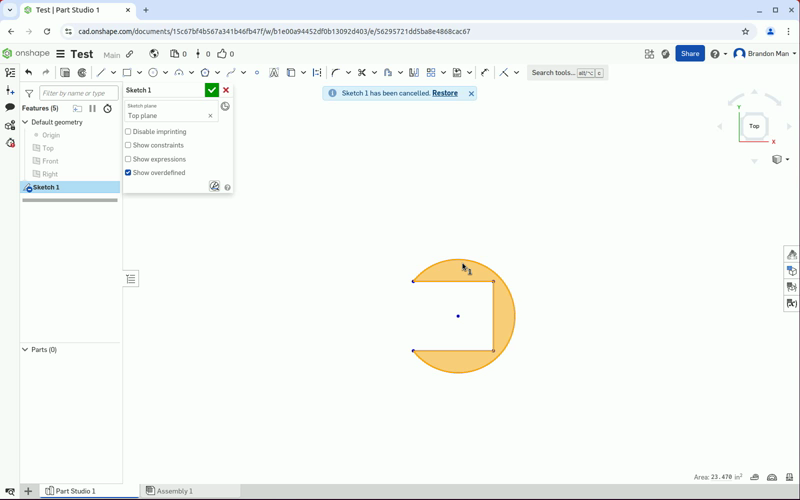
scroll(-6)
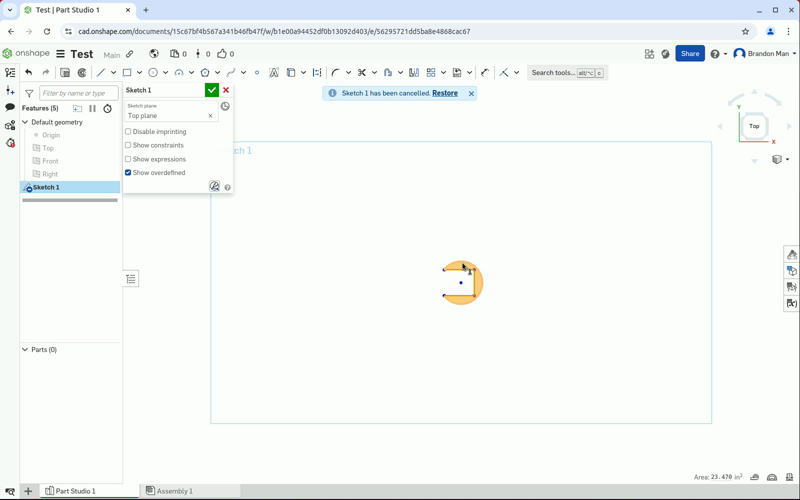
mouse_move(73, 352)
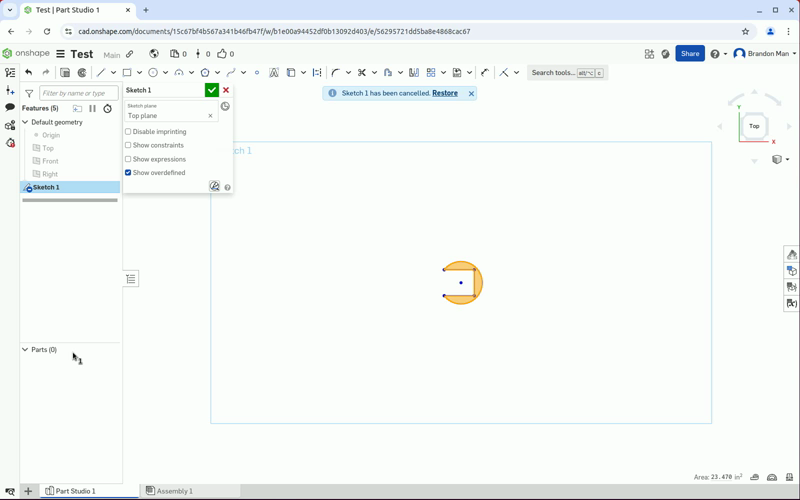
key(shift+y)
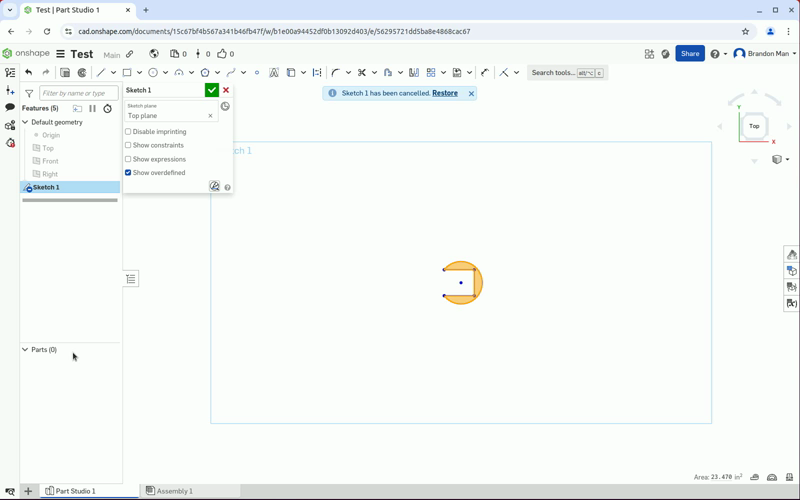
key(shift+e)
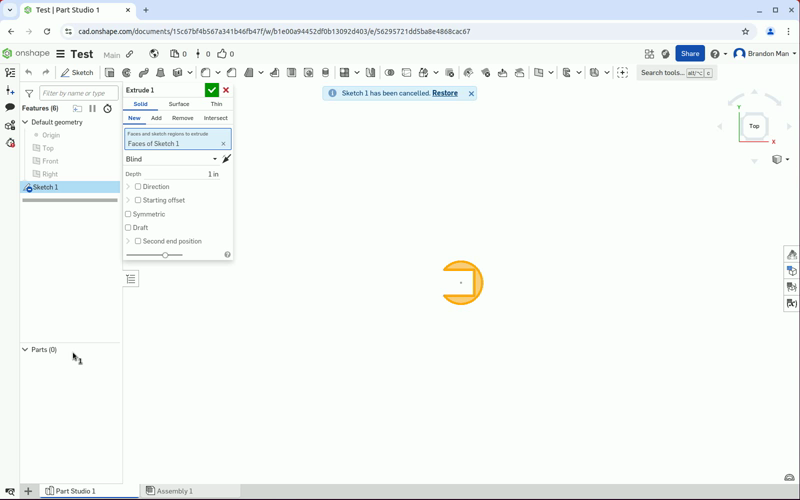
mouse_move(143, 106)
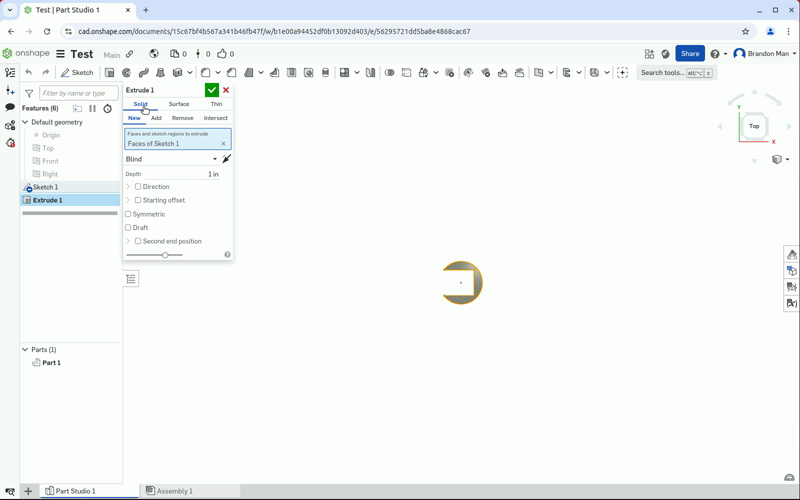
click(143, 106)
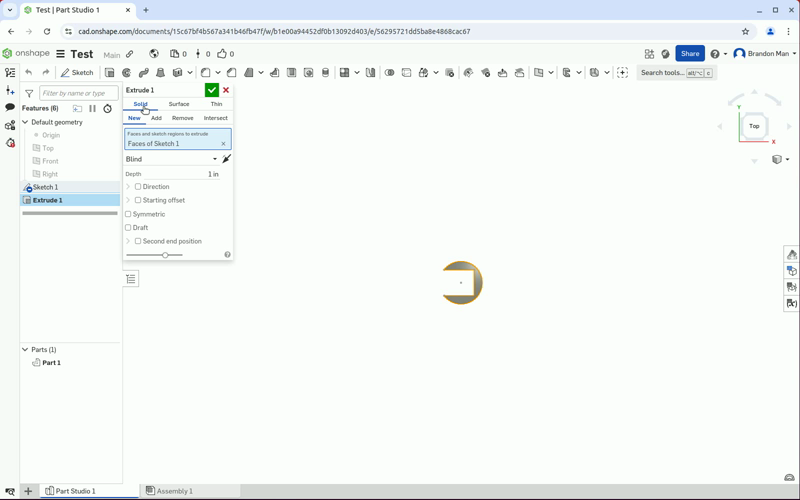
mouse_move(137, 120)
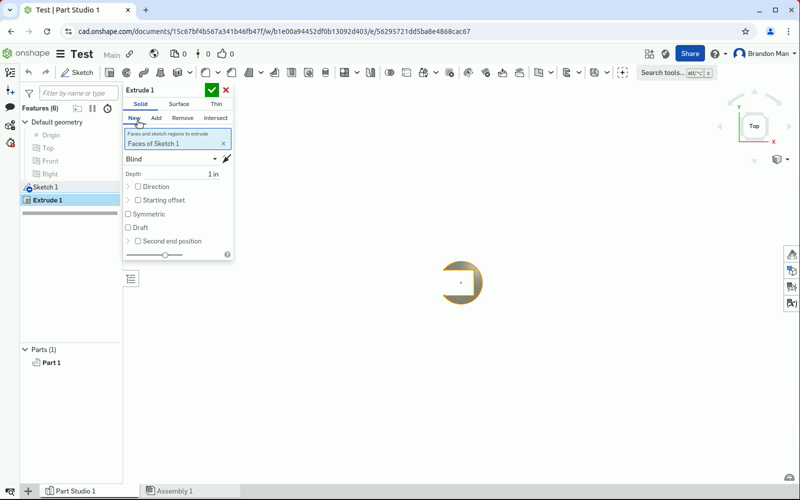
click(137, 120)
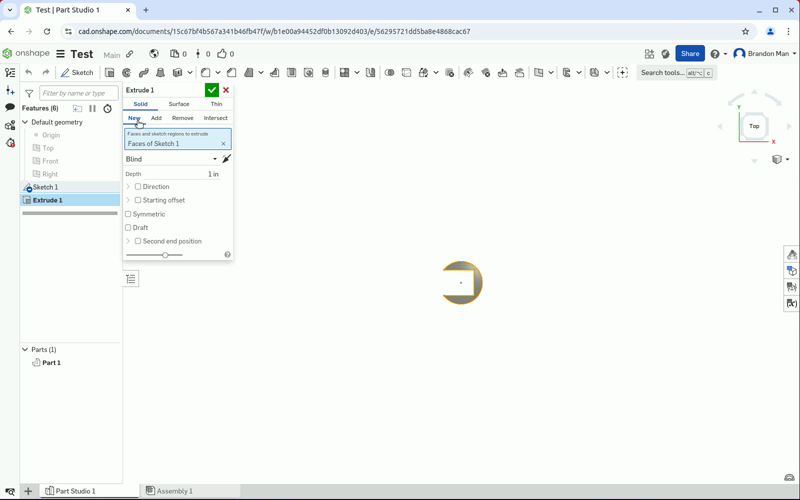
key(tab, 4)
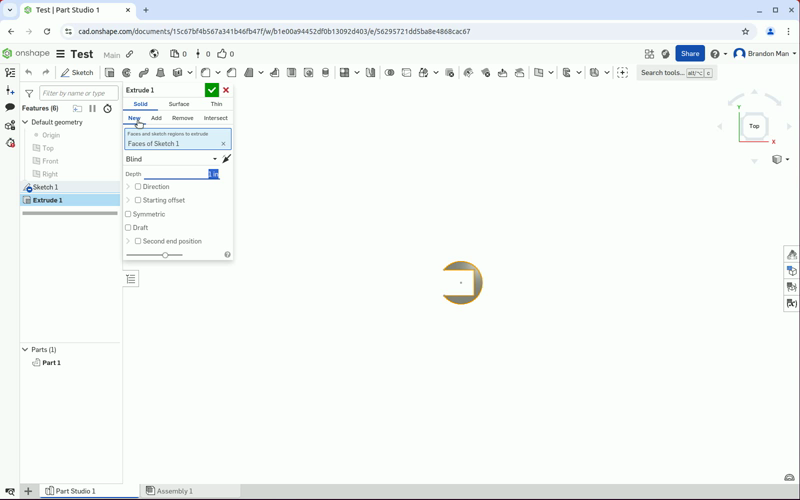
text(1.685)
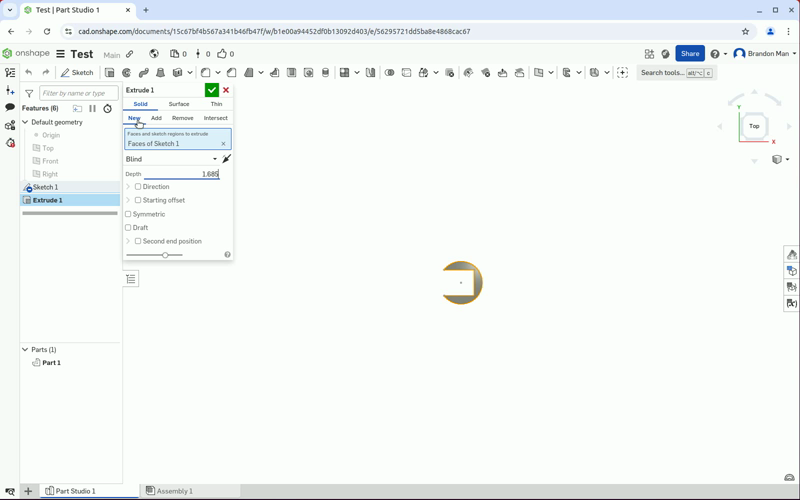
key(enter)
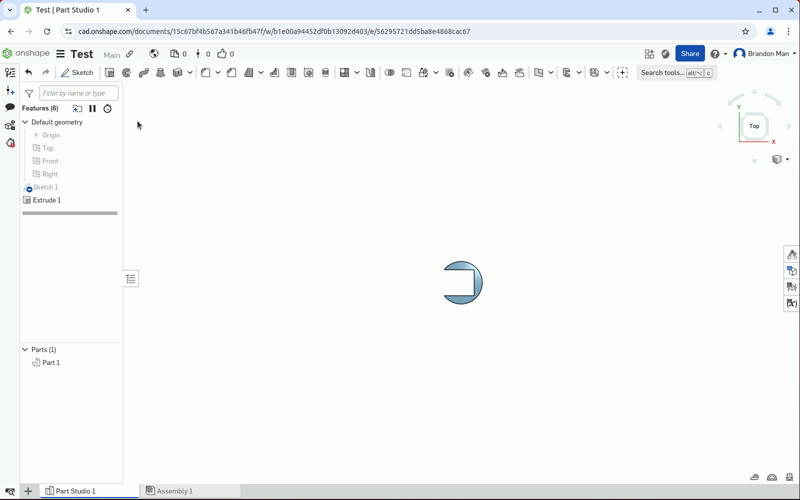
key(shift+h)
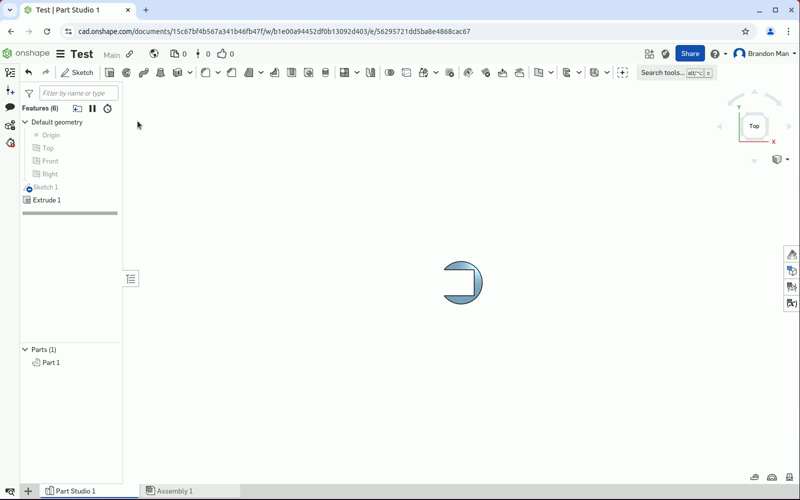
key(shift+h)
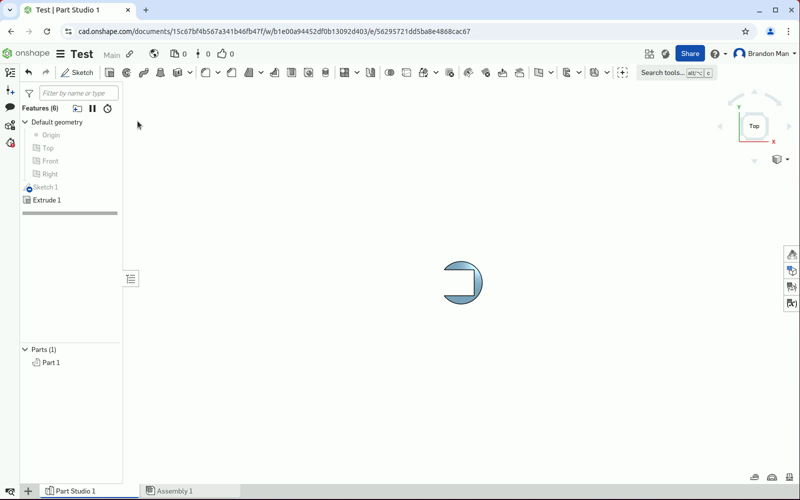
mouse_move(73, 189)
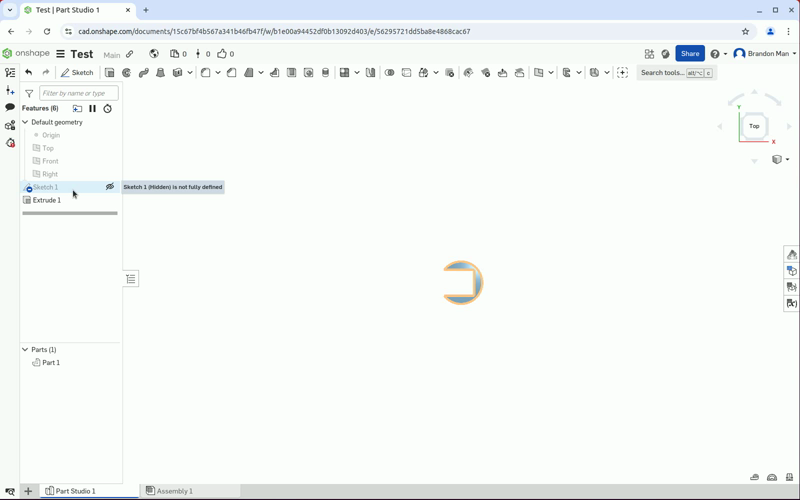
click(73, 189)
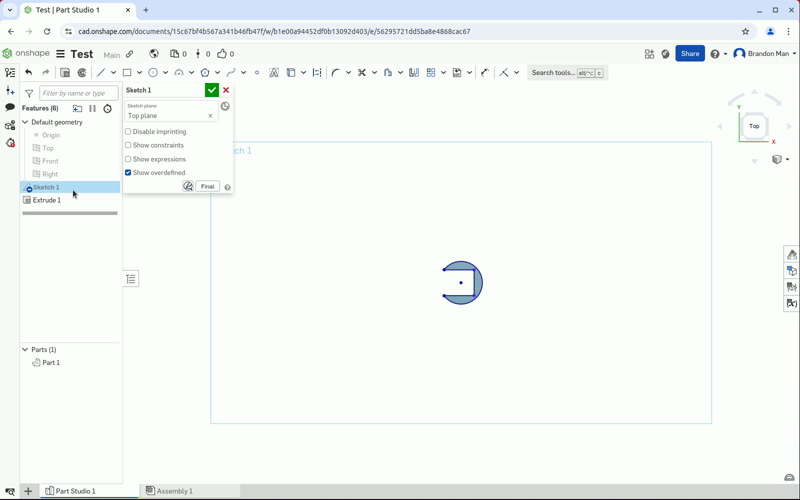
mouse_move(229, 92)
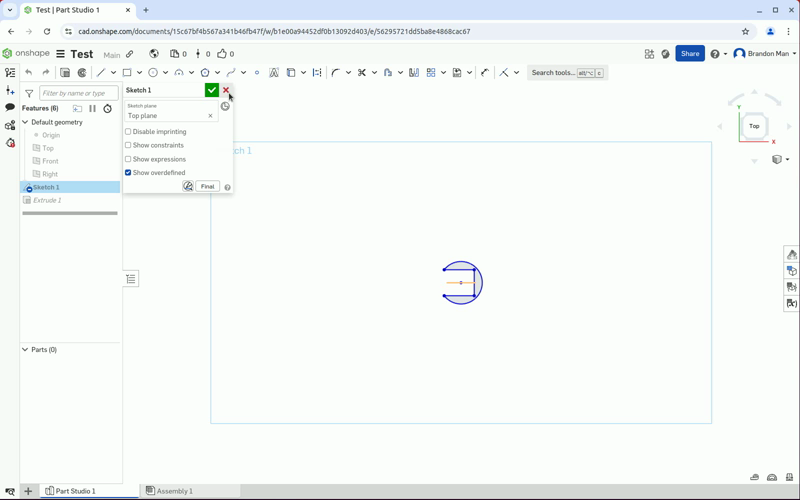
click(229, 92)
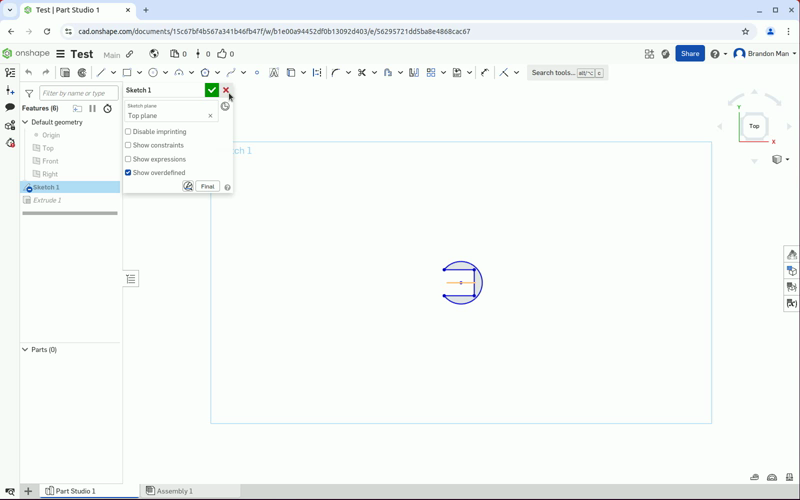
key(shift+s)
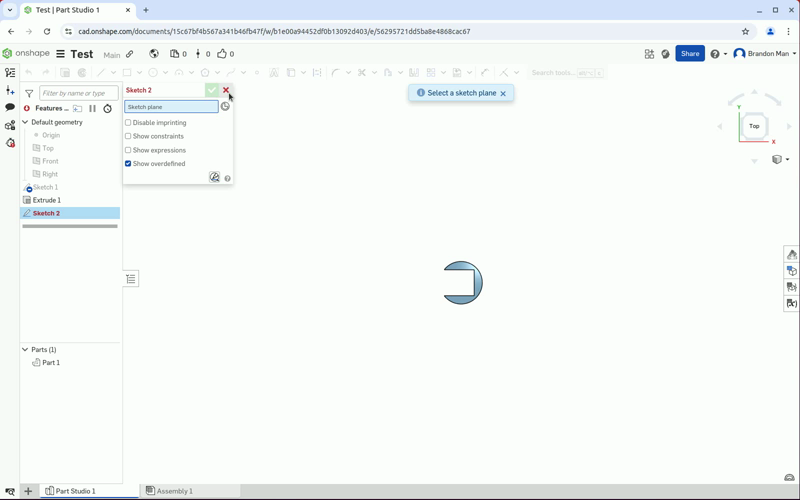
mouse_move(73, 150)
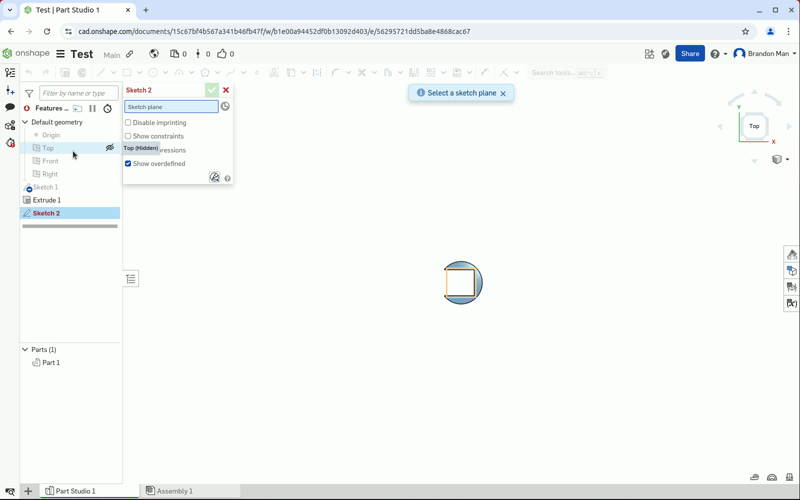
click(73, 150)
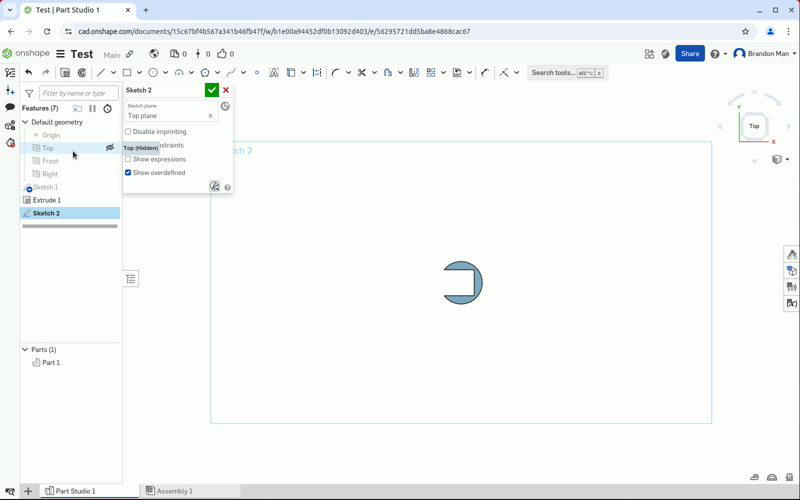
mouse_move(73, 352)
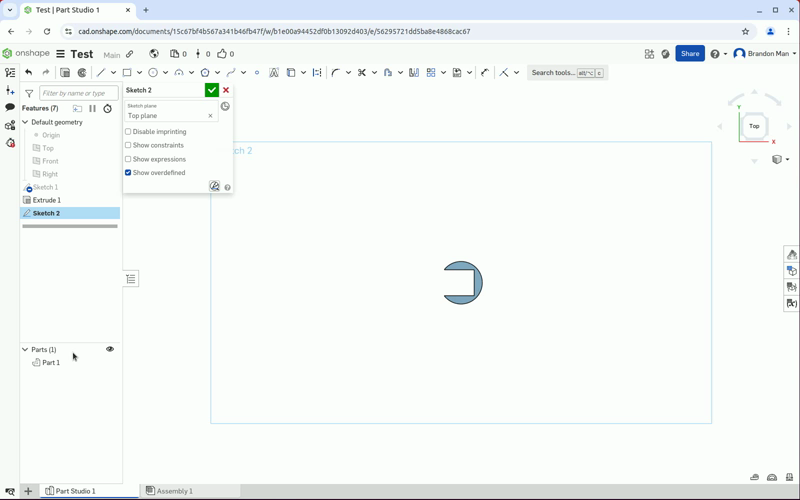
key(y)
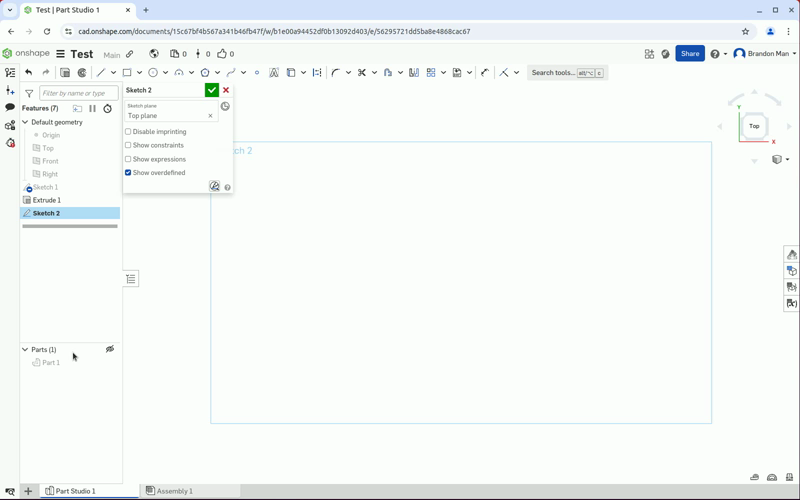
key(l)
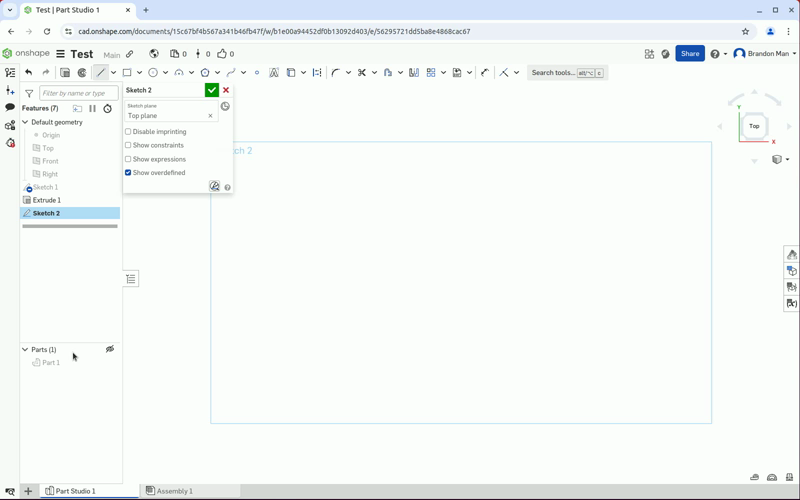
key_down(shift)
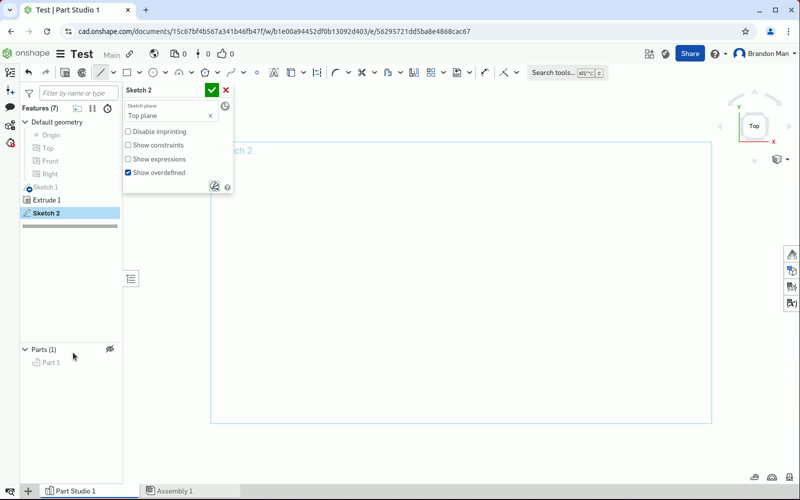
mouse_move(444, 295)
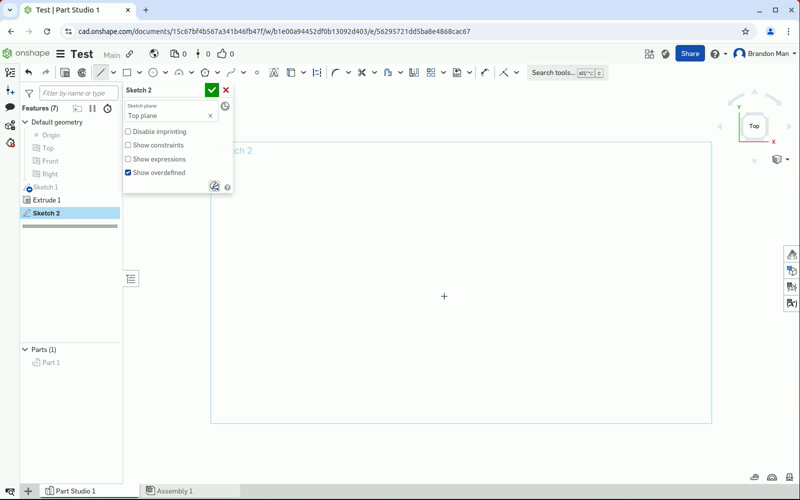
click(444, 295)
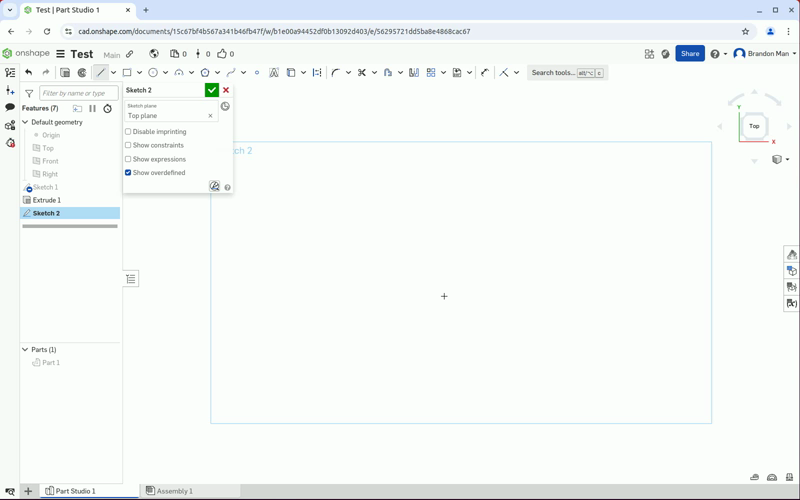
key_up(shift)
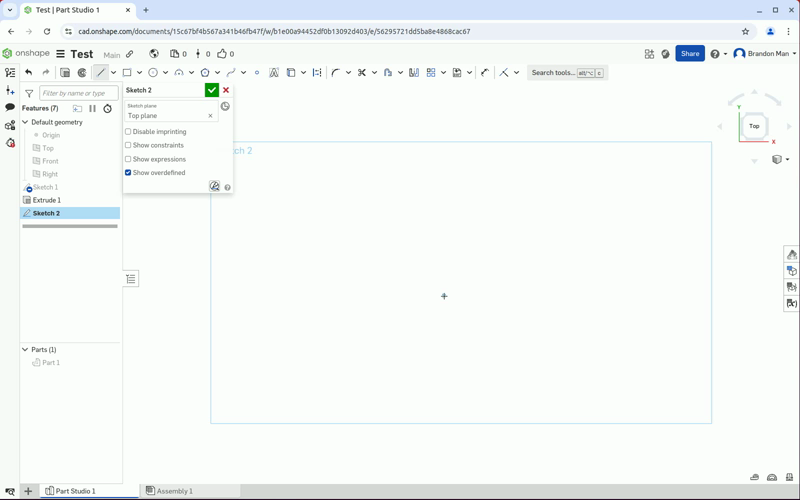
key_down(shift)
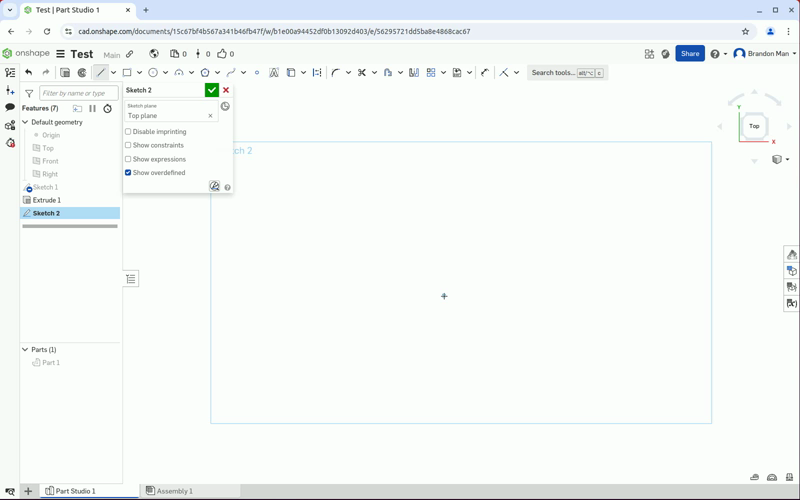
mouse_move(474, 295)
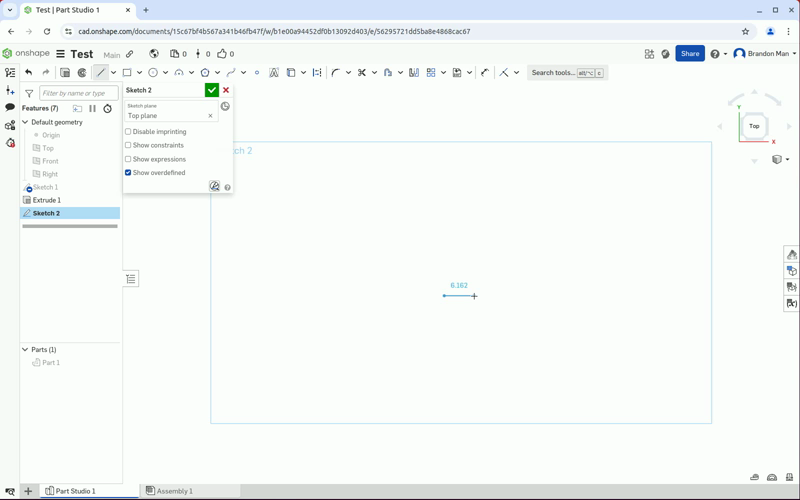
mouse_move(474, 295)
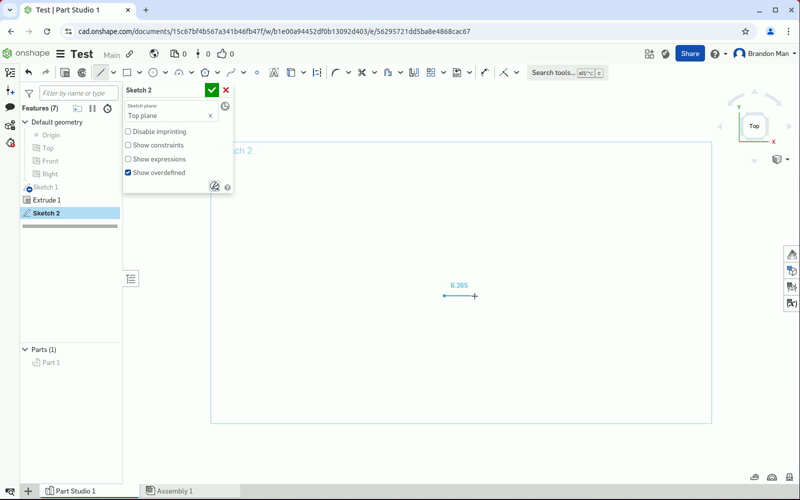
click(474, 295)
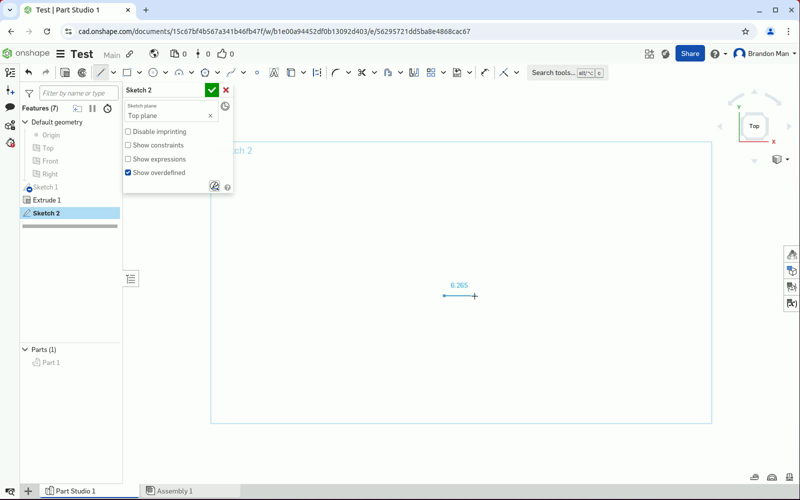
key_up(shift)
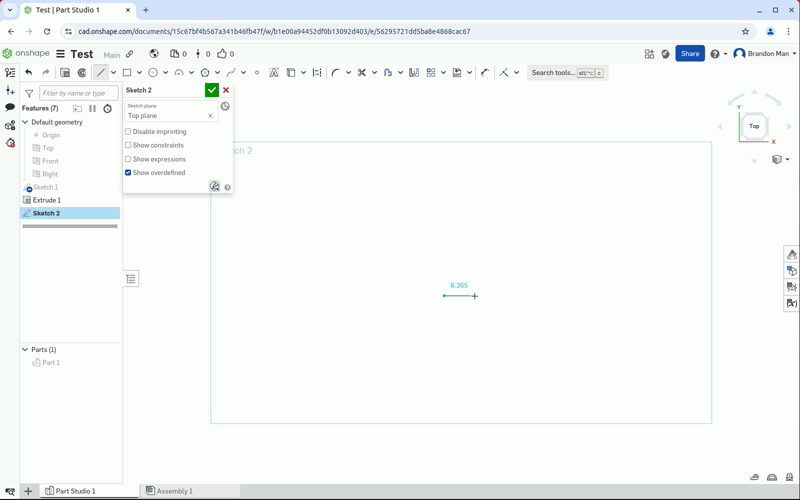
key_down(shift)
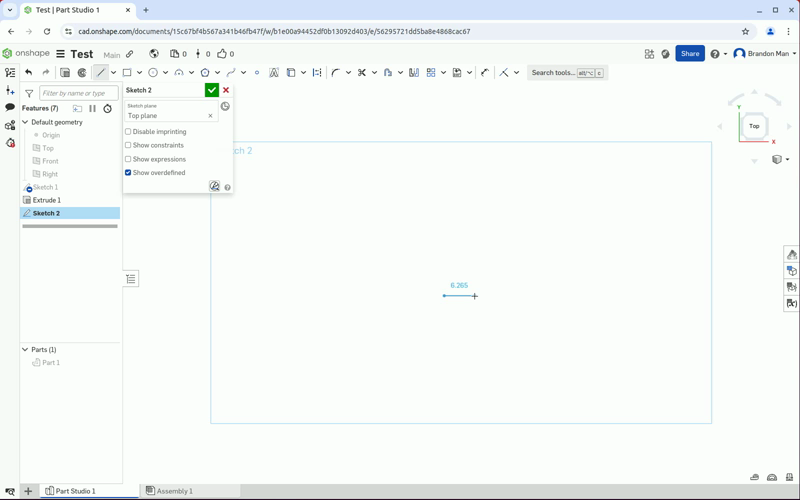
mouse_move(504, 295)
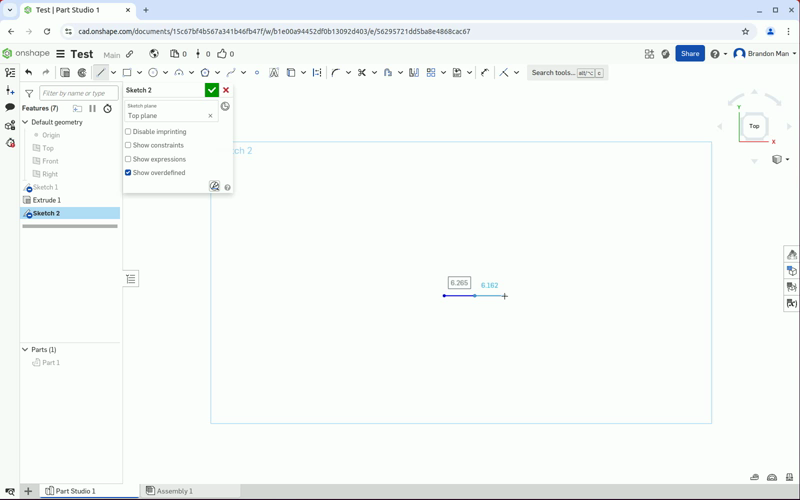
mouse_move(474, 269)
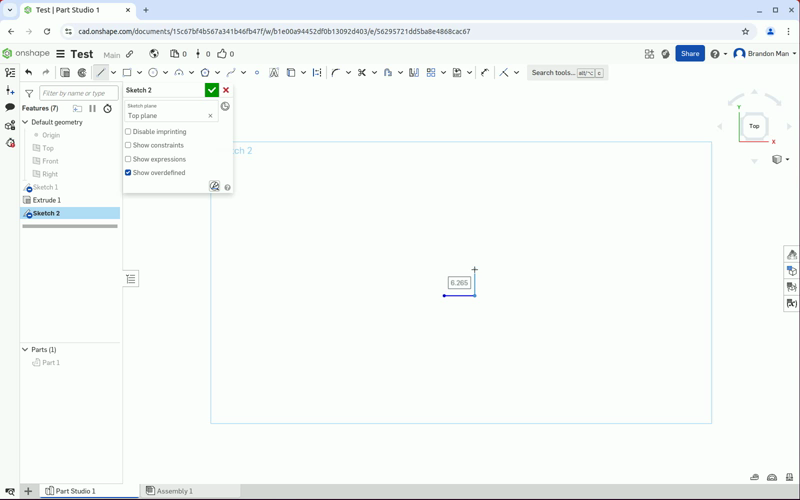
click(474, 269)
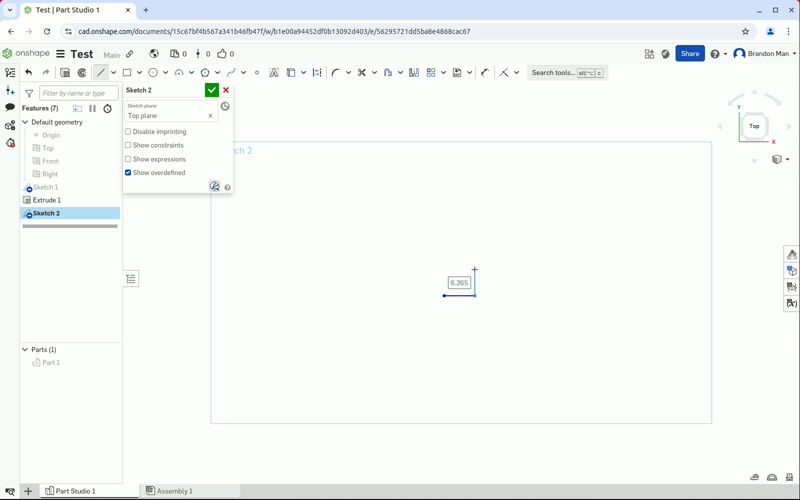
key_up(shift)
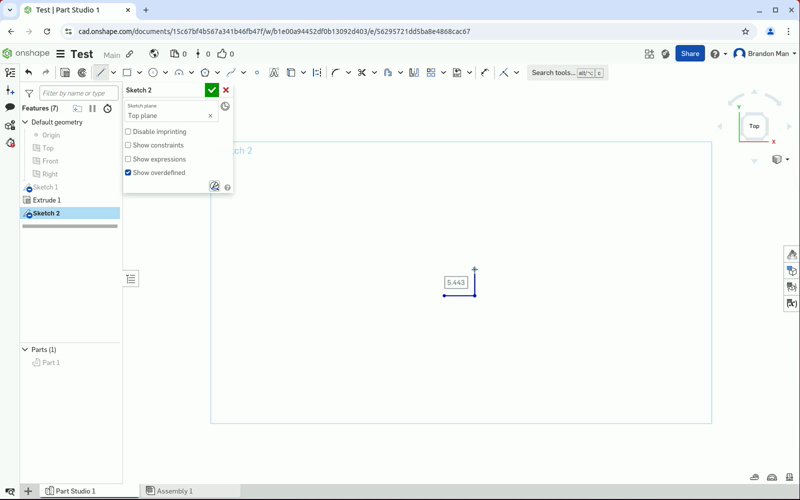
key_down(shift)
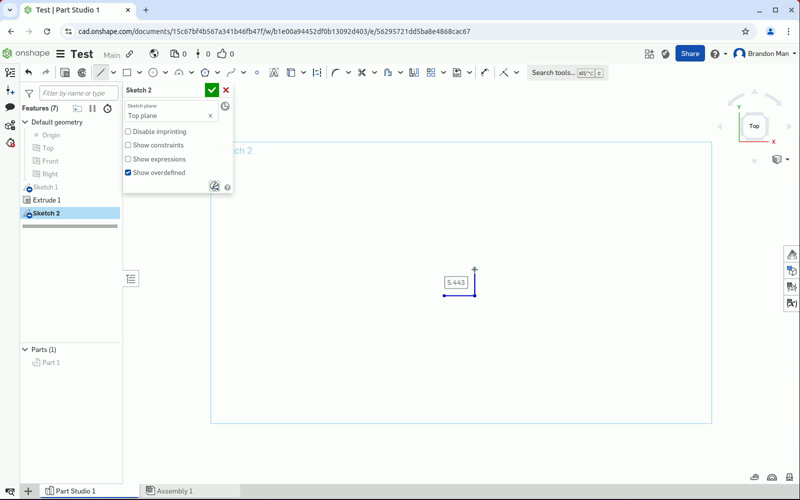
mouse_move(504, 269)
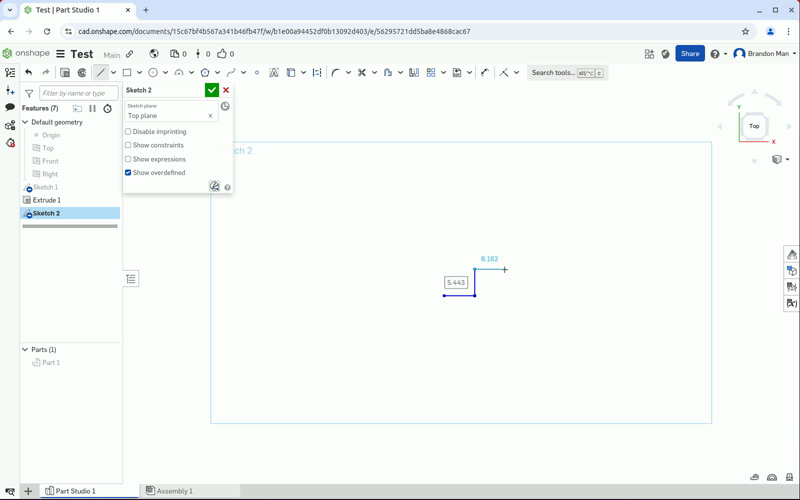
mouse_move(444, 269)
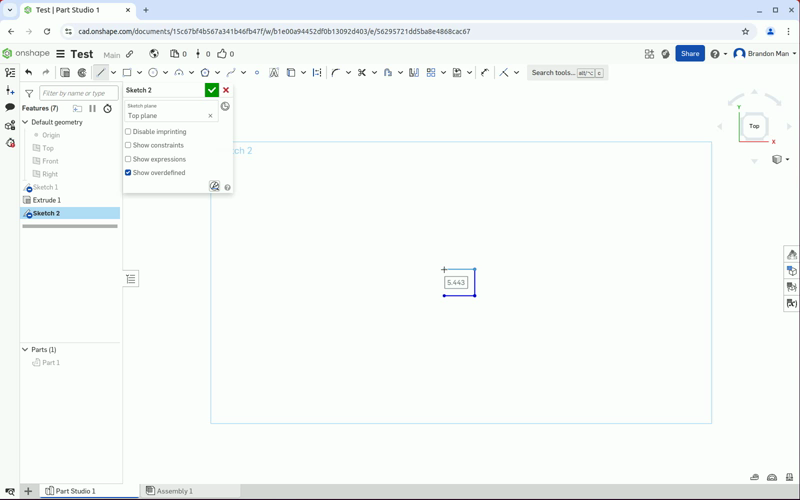
click(444, 269)
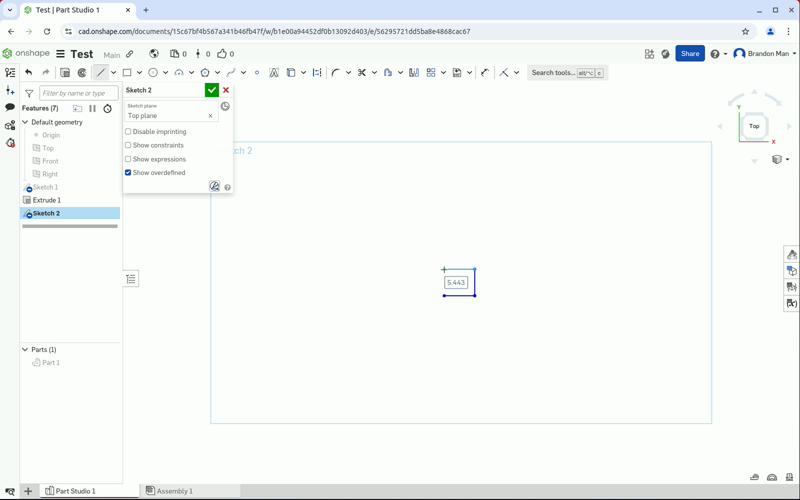
key_up(shift)
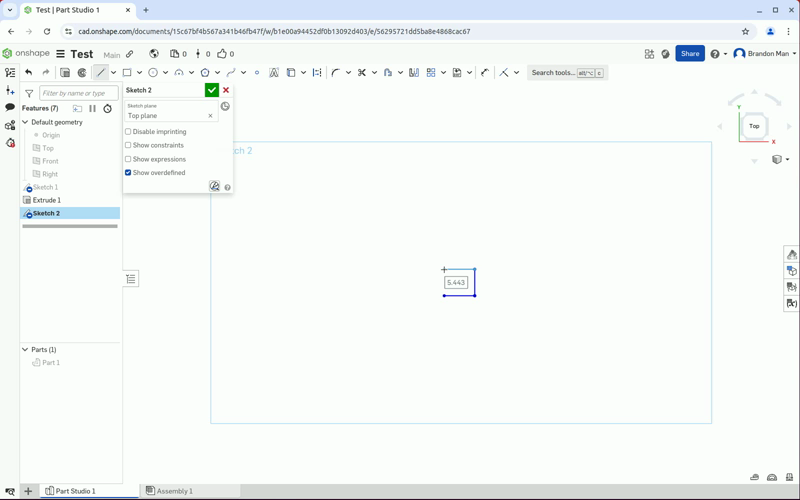
key(esc)
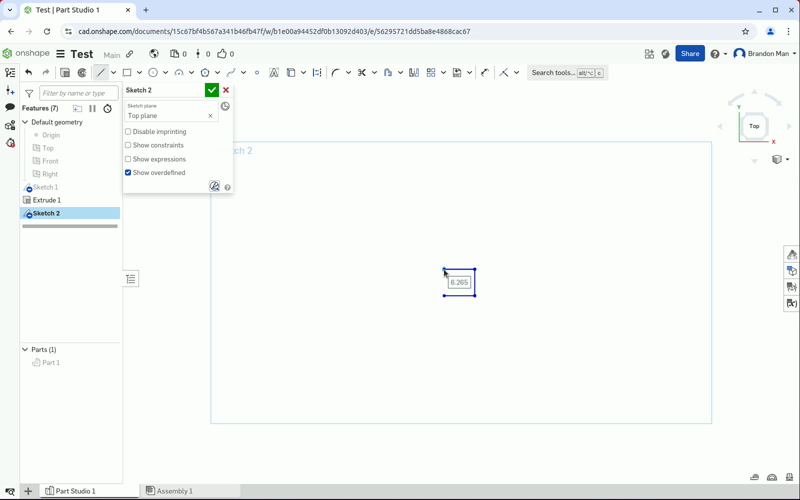
key(a)
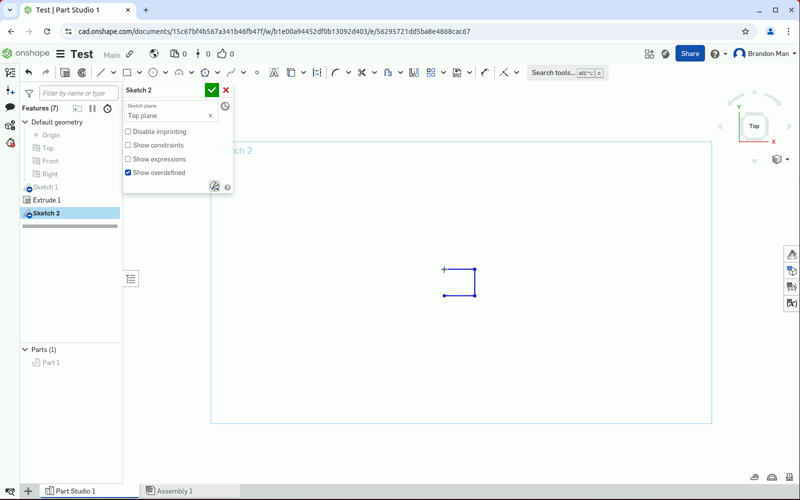
mouse_move(444, 269)
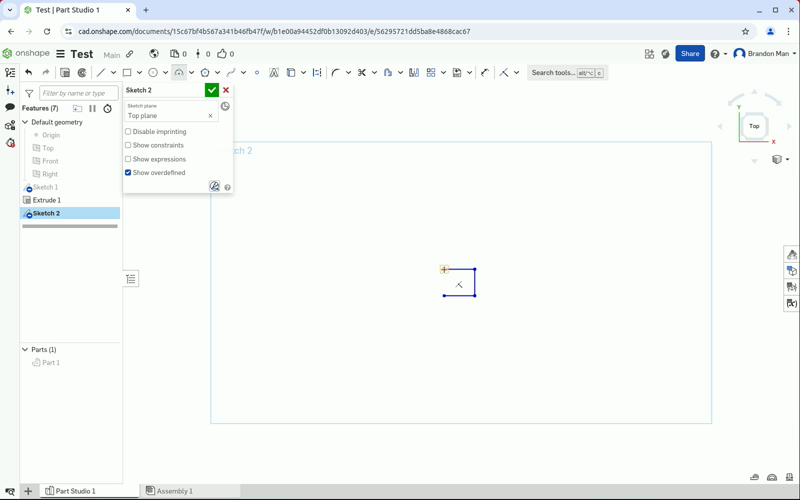
click(444, 269)
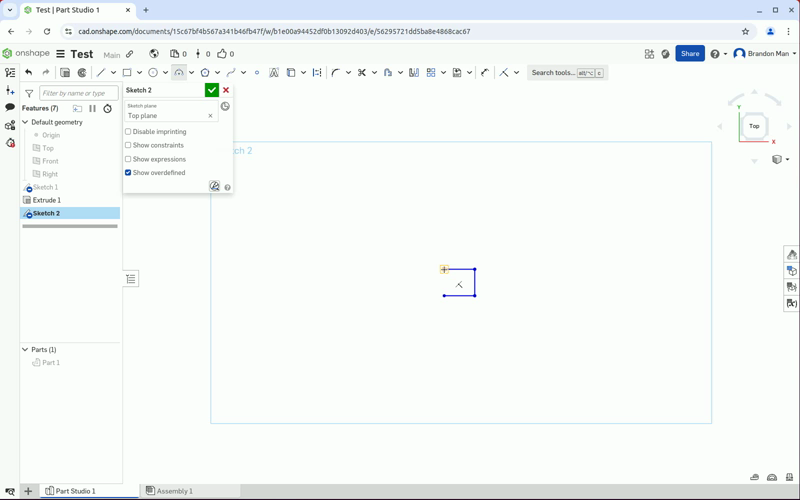
mouse_move(444, 295)
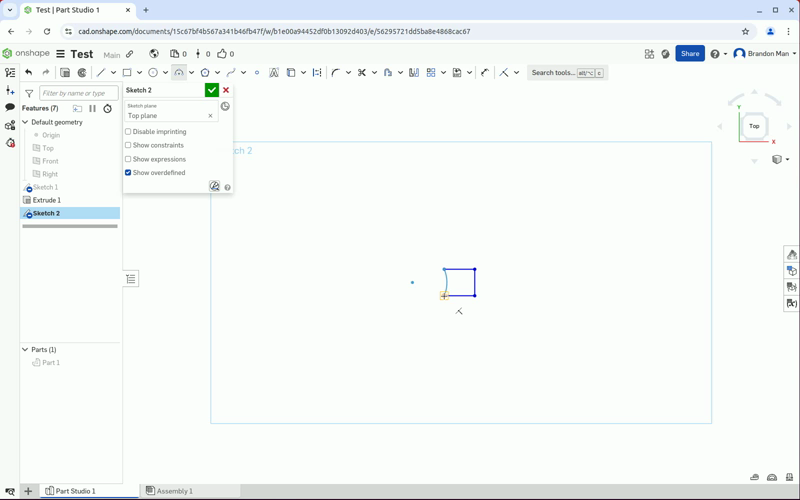
click(444, 295)
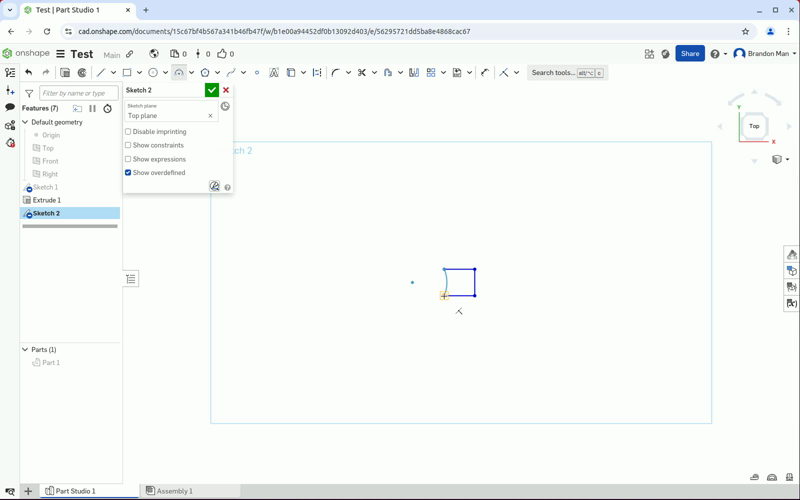
key_down(shift)
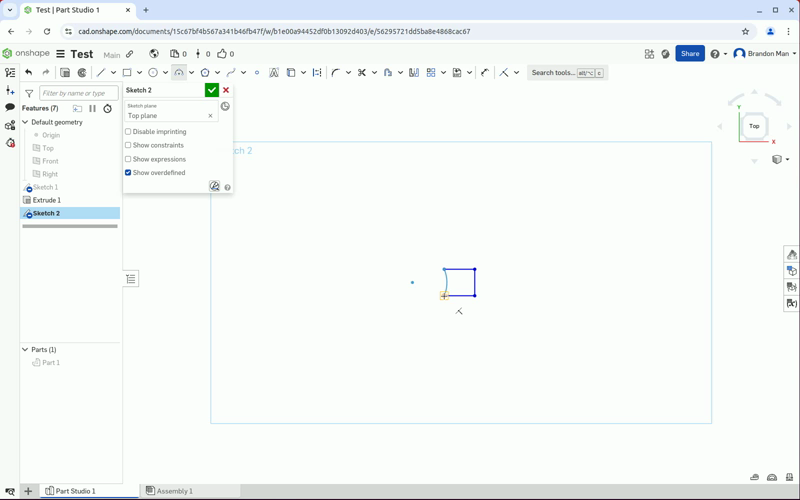
mouse_move(439, 282)
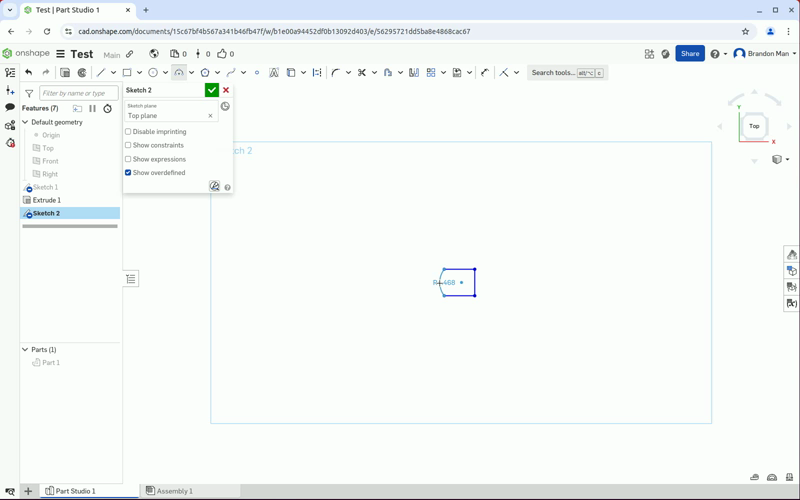
click(439, 282)
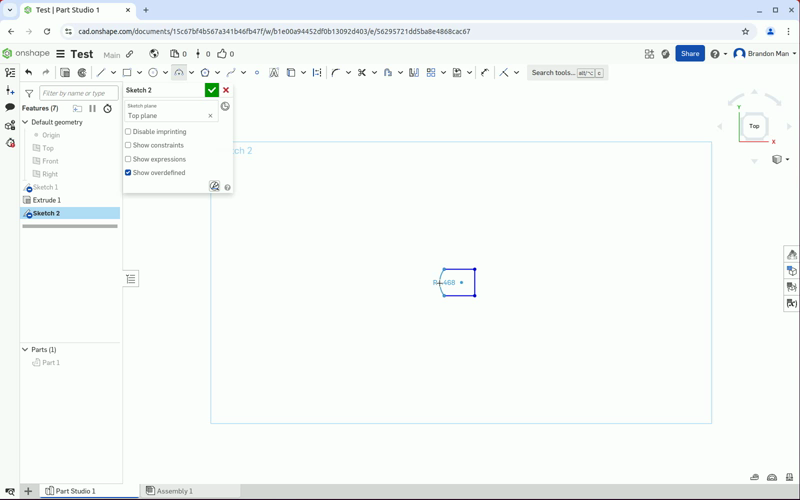
key_up(shift)
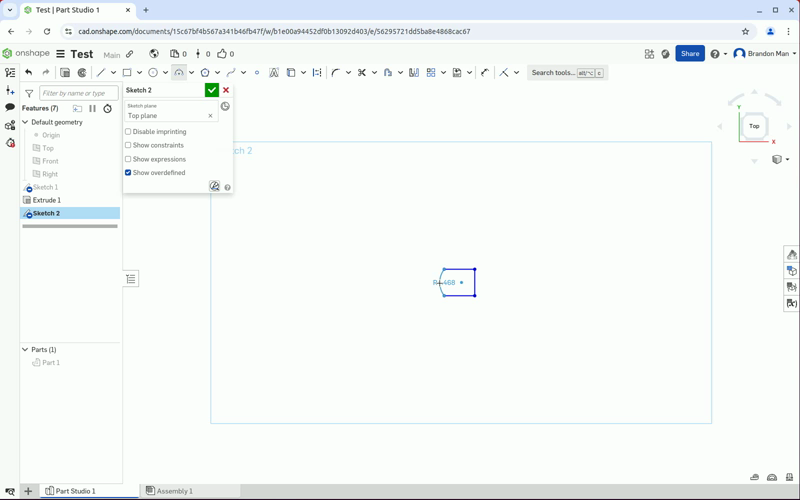
key(esc)
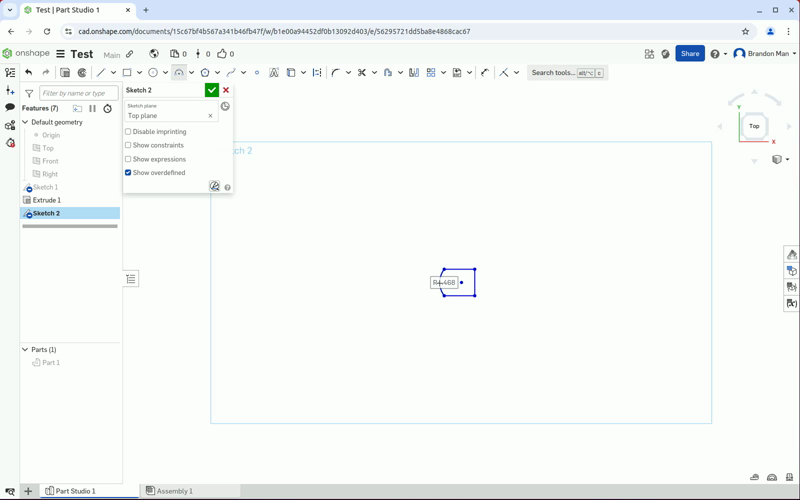
key(l)
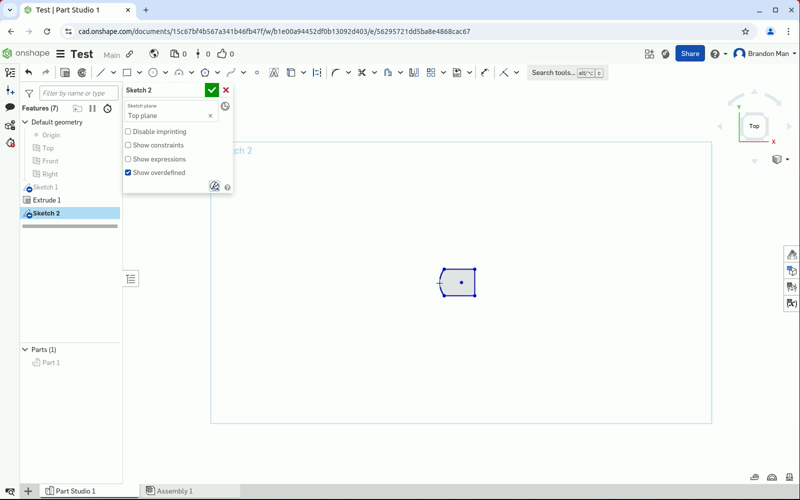
key_down(shift)
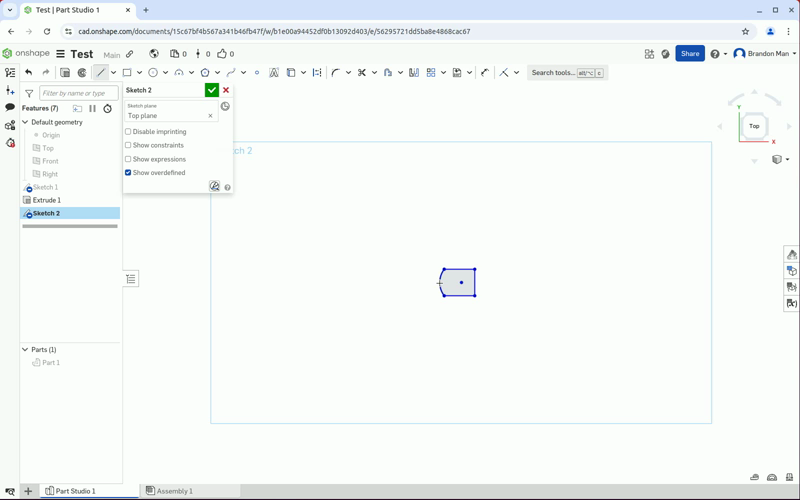
mouse_move(448, 295)
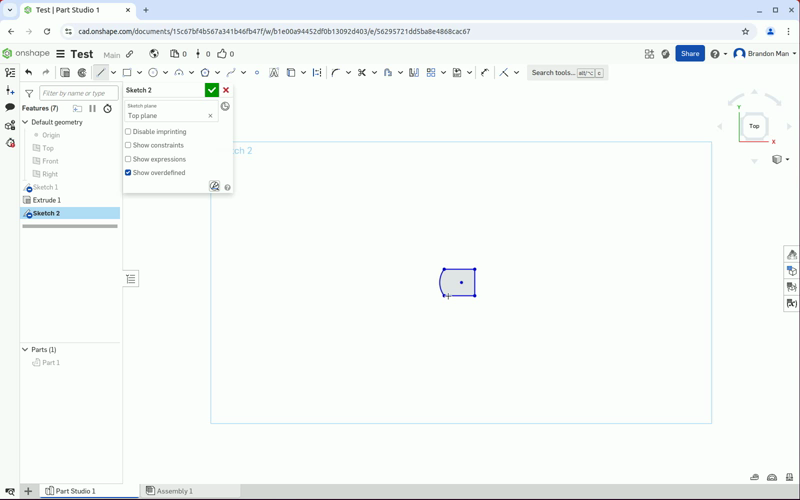
scroll(6)
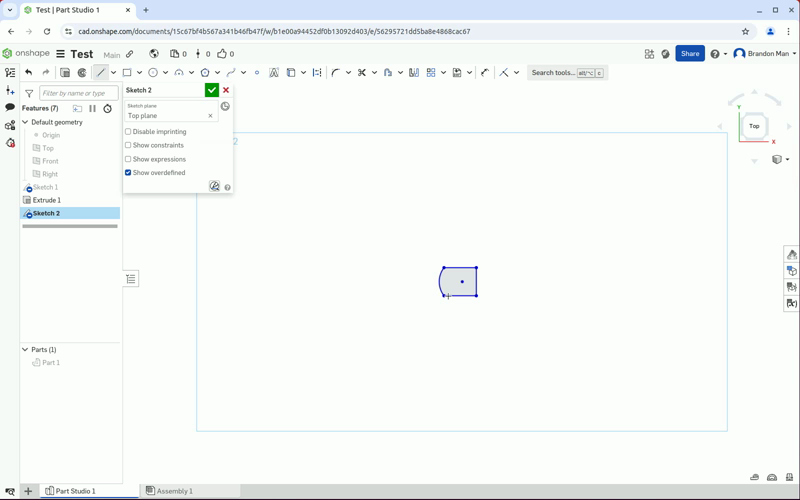
scroll(6)
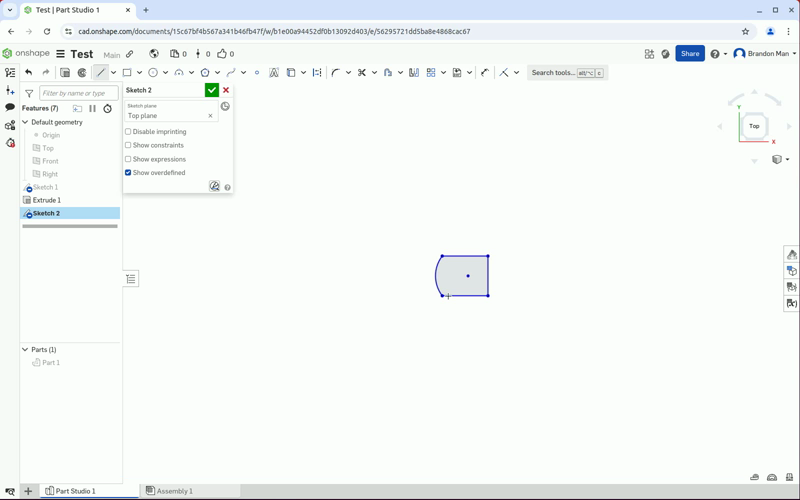
scroll(6)
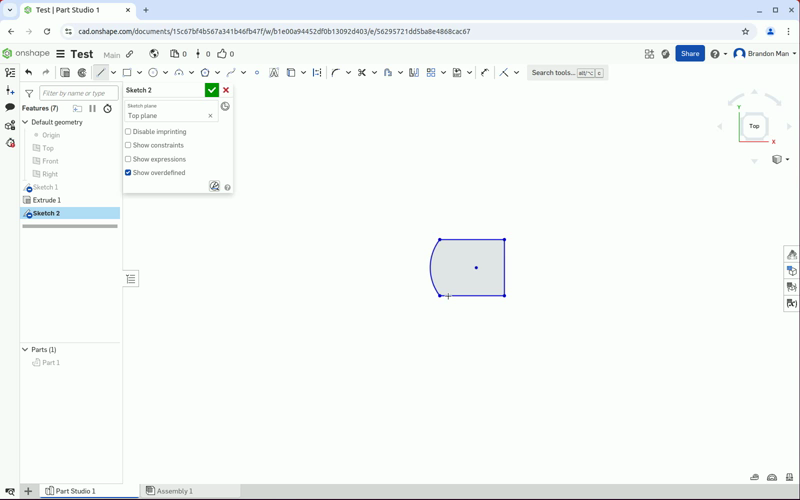
scroll(6)
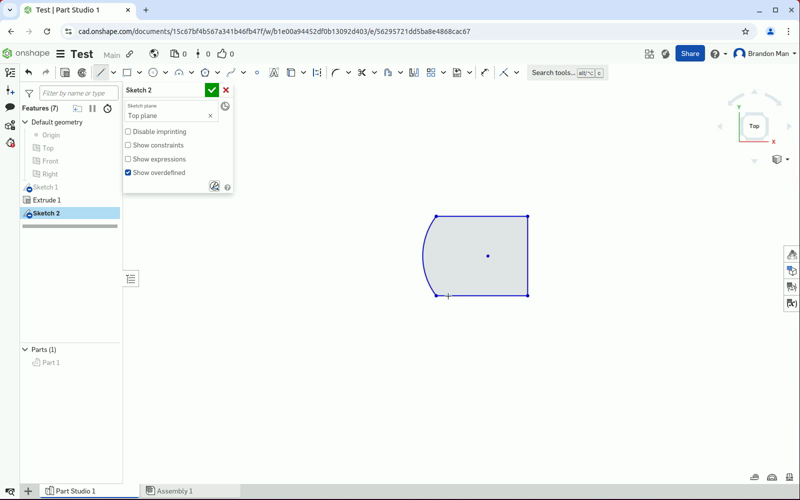
scroll(6)
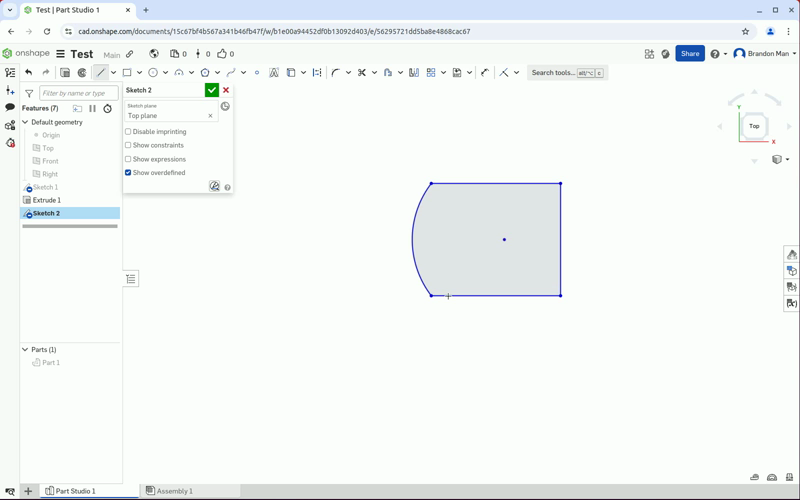
scroll(6)
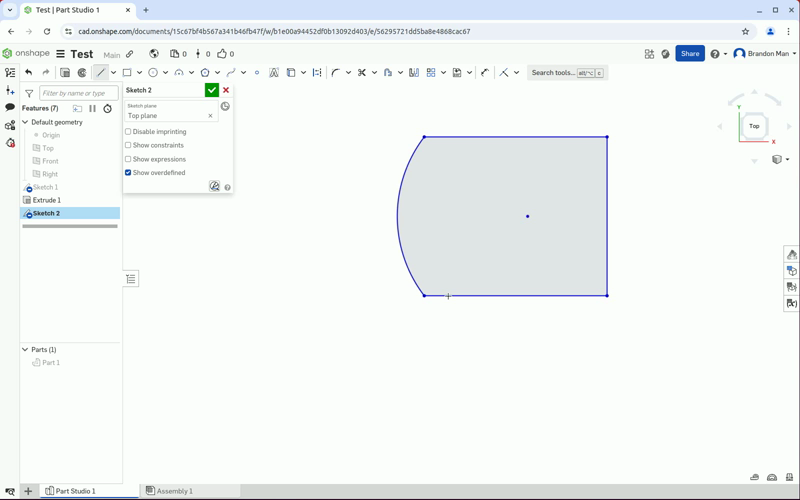
scroll(6)
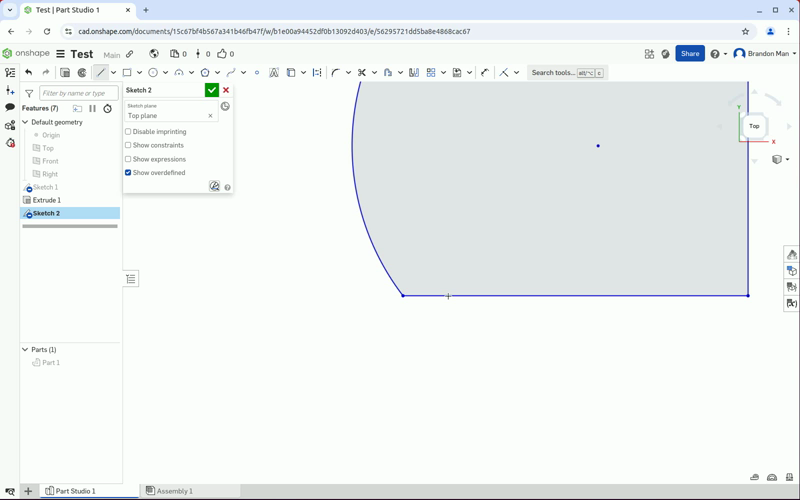
click(448, 295)
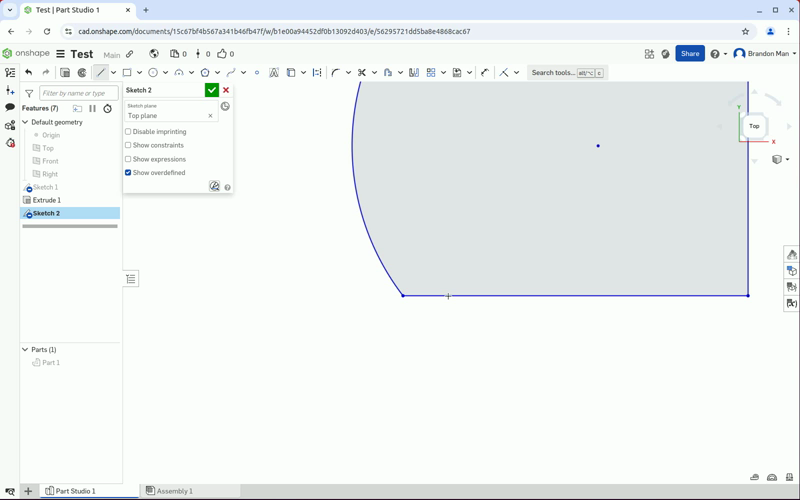
scroll(-6)
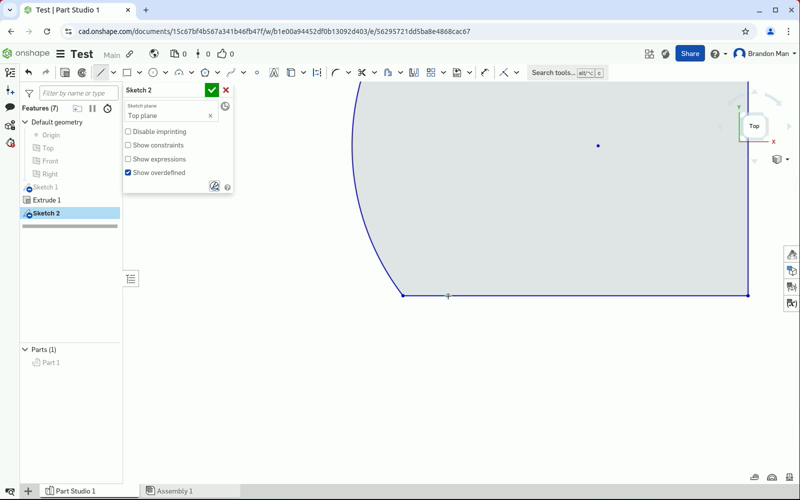
scroll(-6)
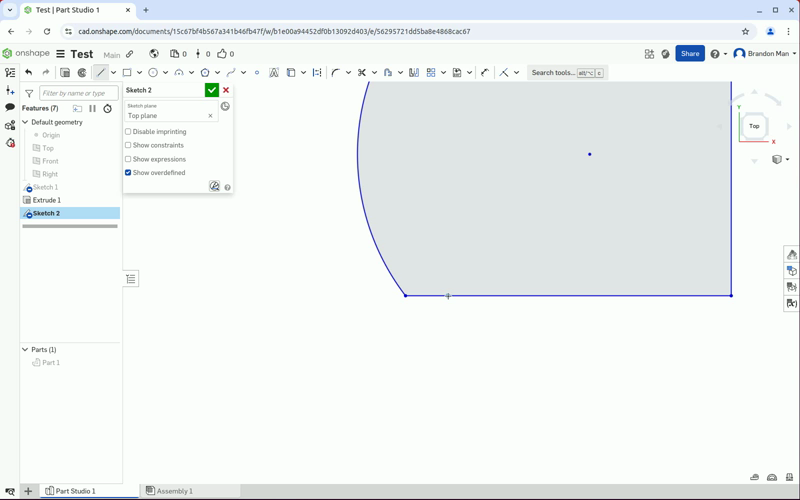
scroll(-6)
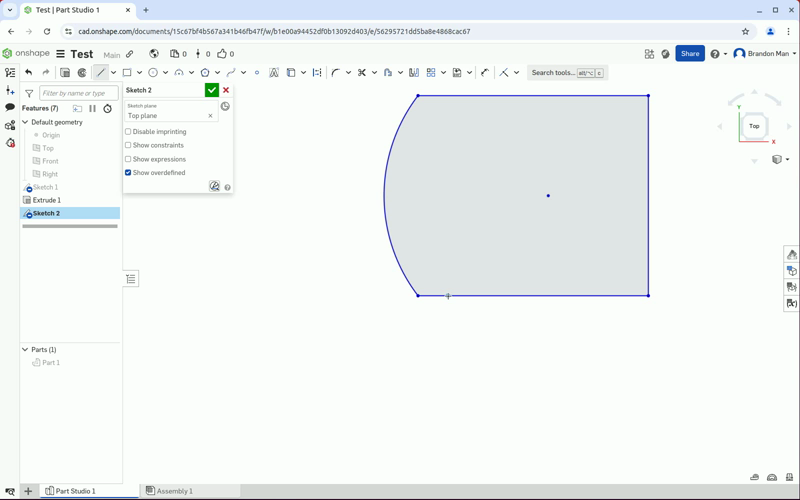
scroll(-6)
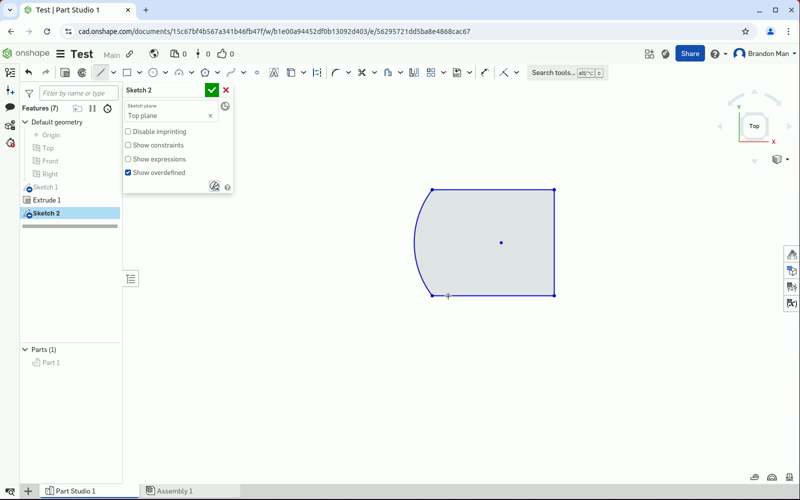
scroll(-6)
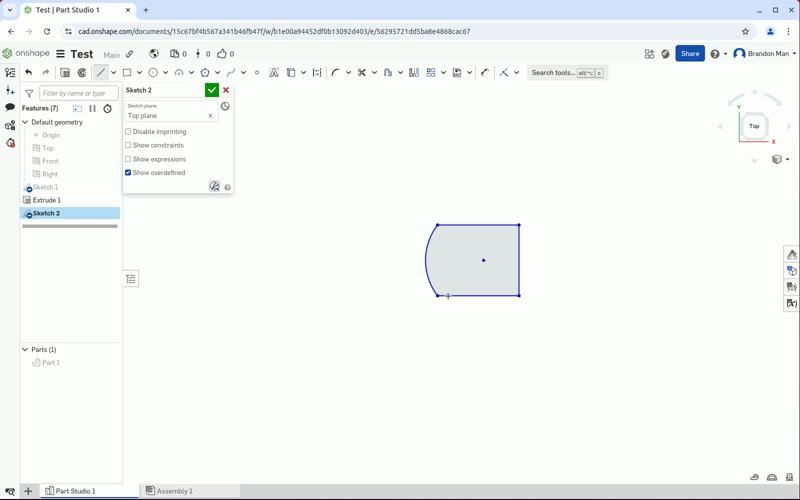
scroll(-6)
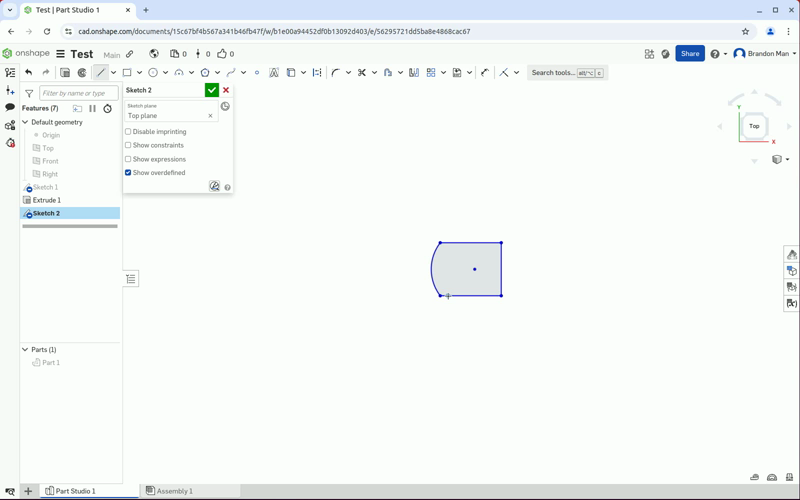
scroll(-6)
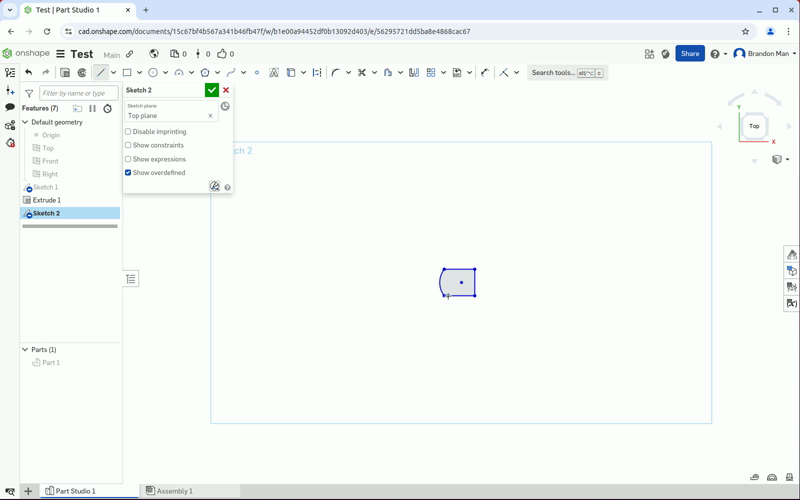
key_up(shift)
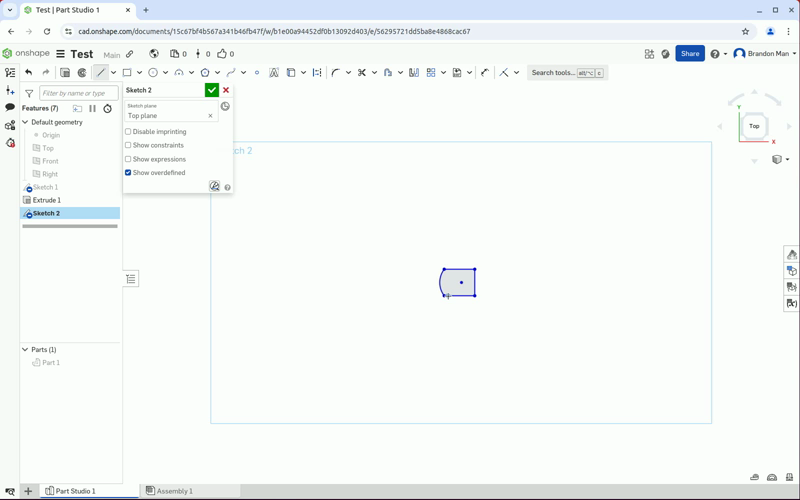
key_down(shift)
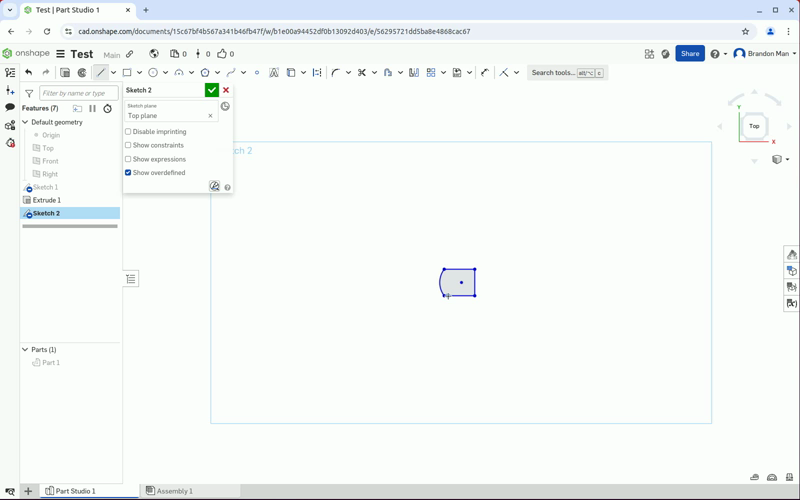
mouse_move(478, 295)
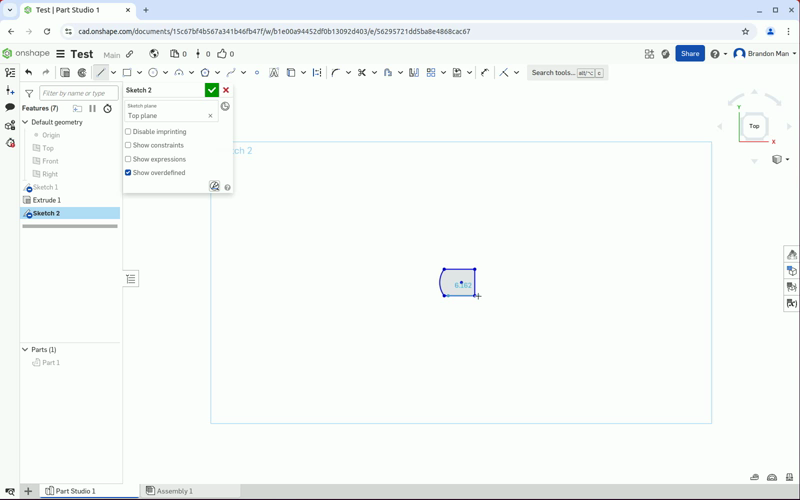
mouse_move(474, 295)
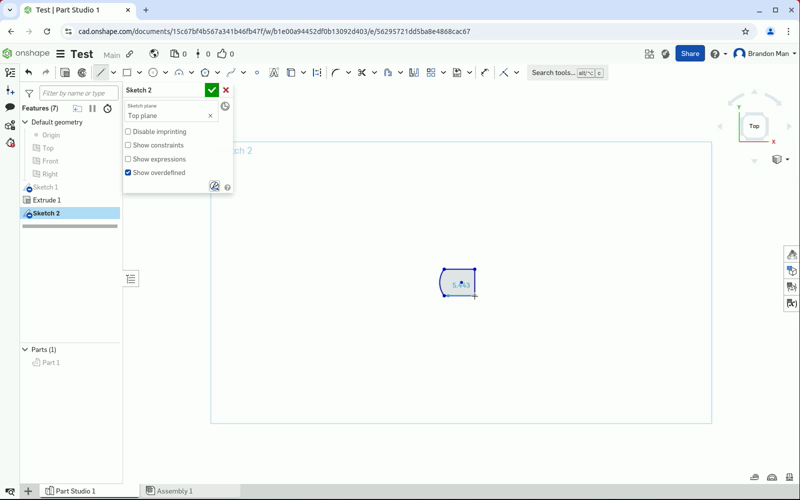
click(474, 295)
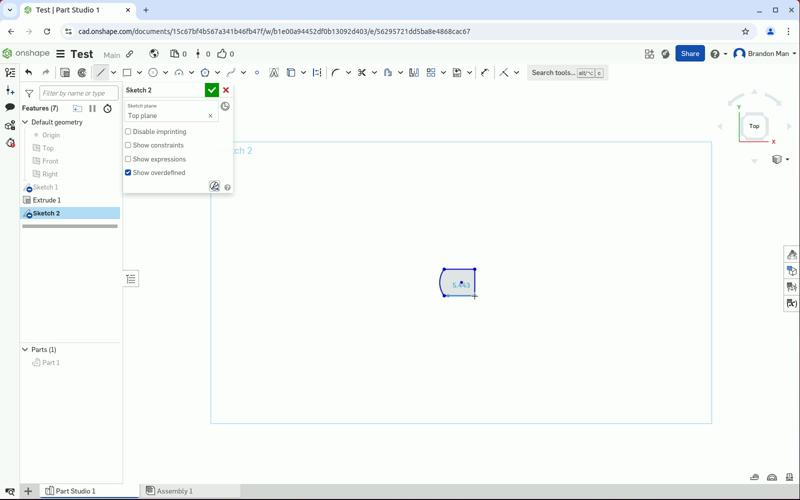
key_up(shift)
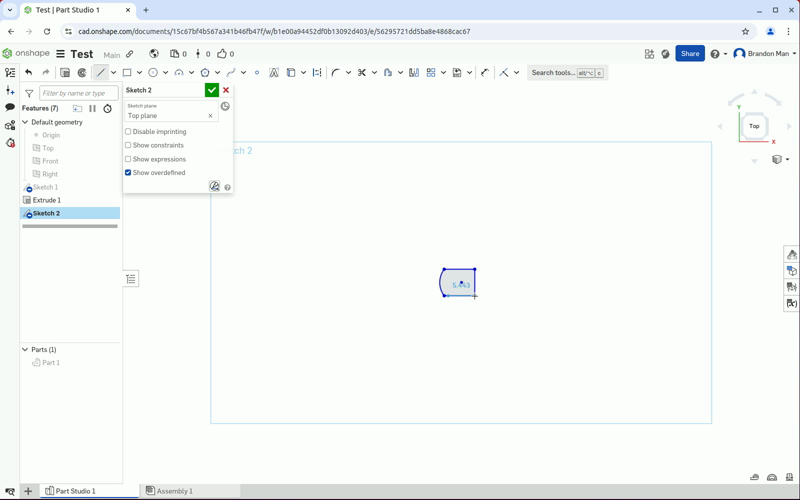
key_down(shift)
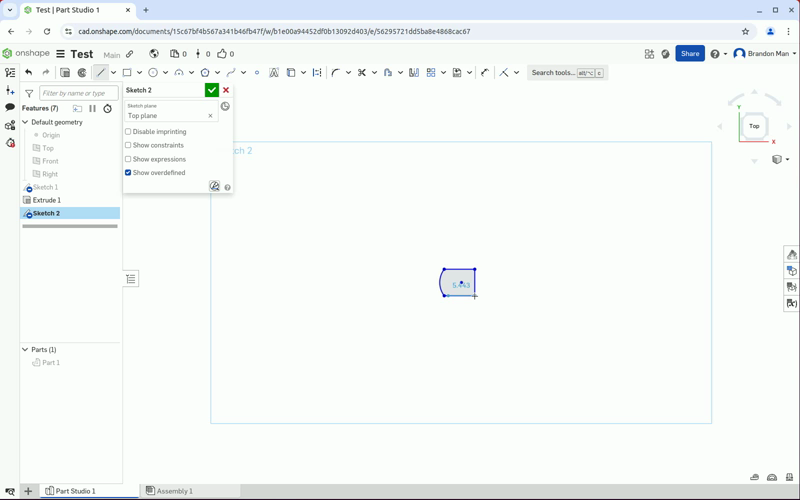
mouse_move(504, 295)
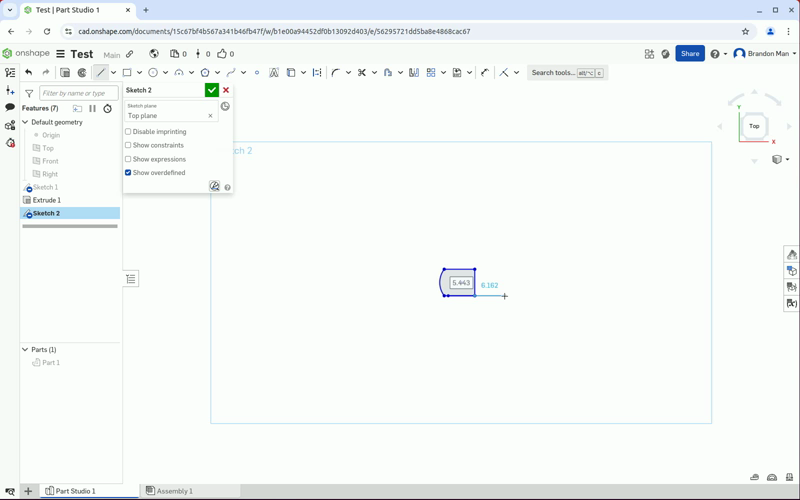
mouse_move(474, 269)
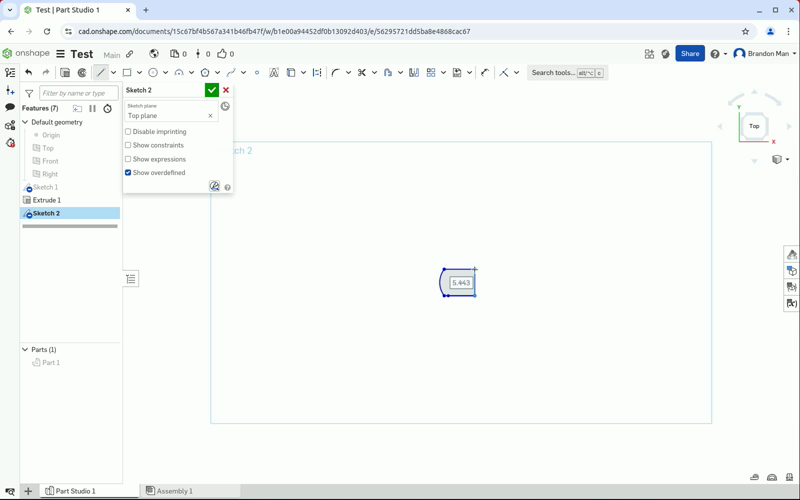
click(474, 269)
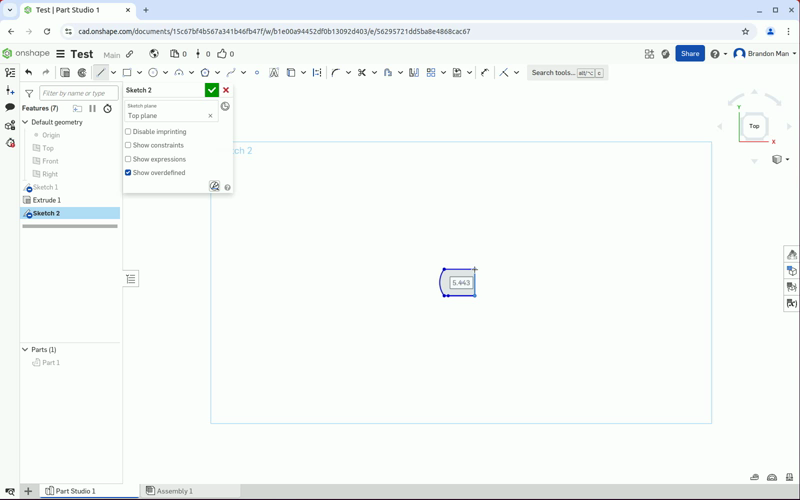
key_up(shift)
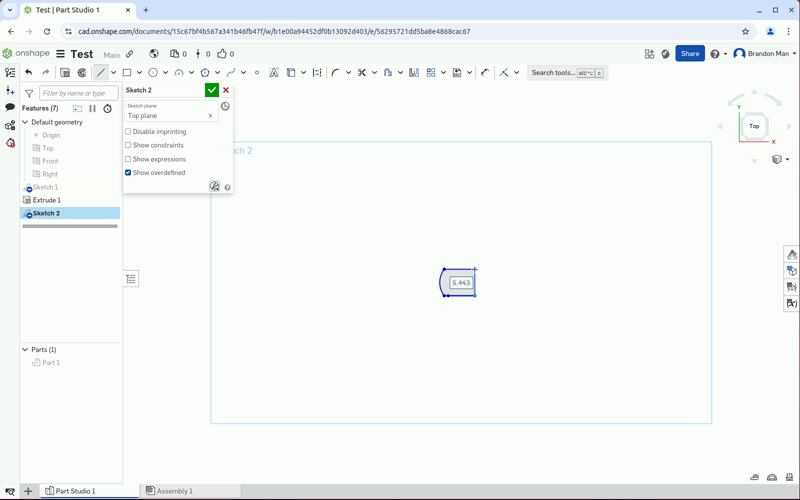
key_down(shift)
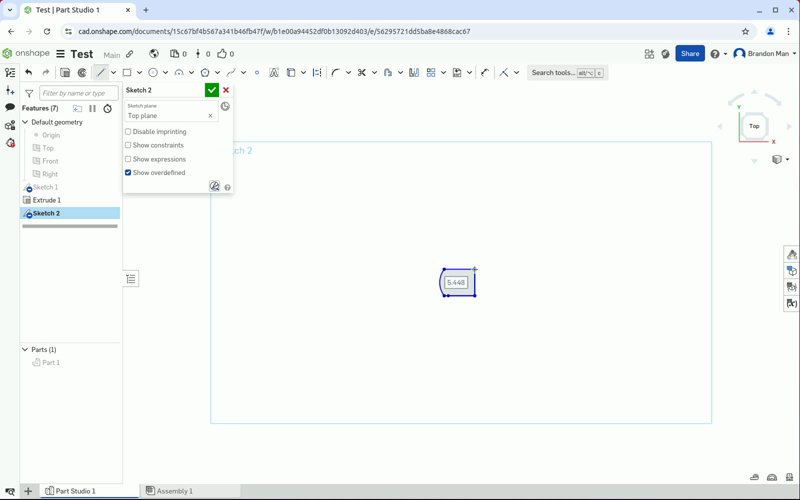
mouse_move(504, 269)
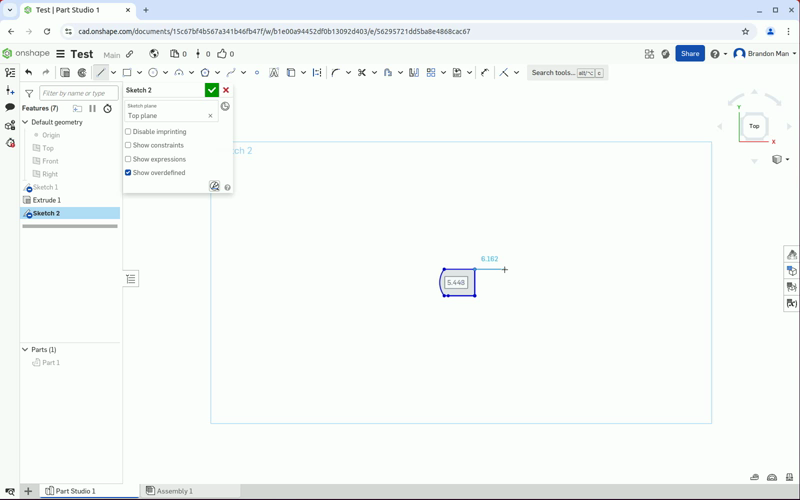
mouse_move(448, 269)
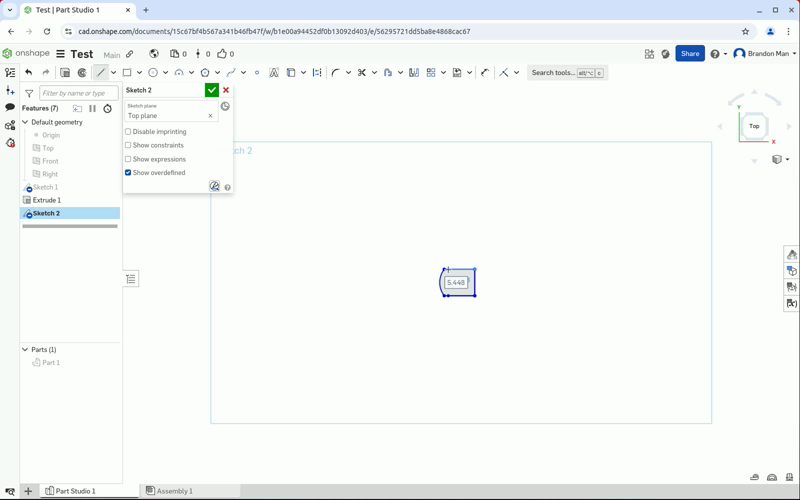
scroll(6)
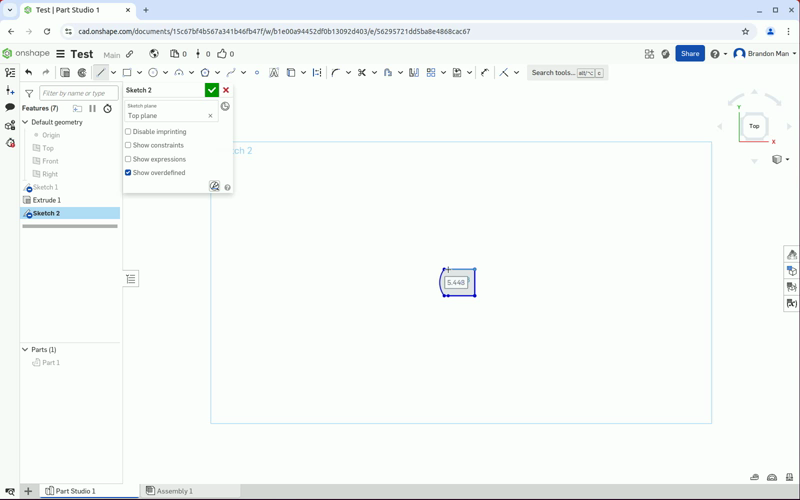
scroll(6)
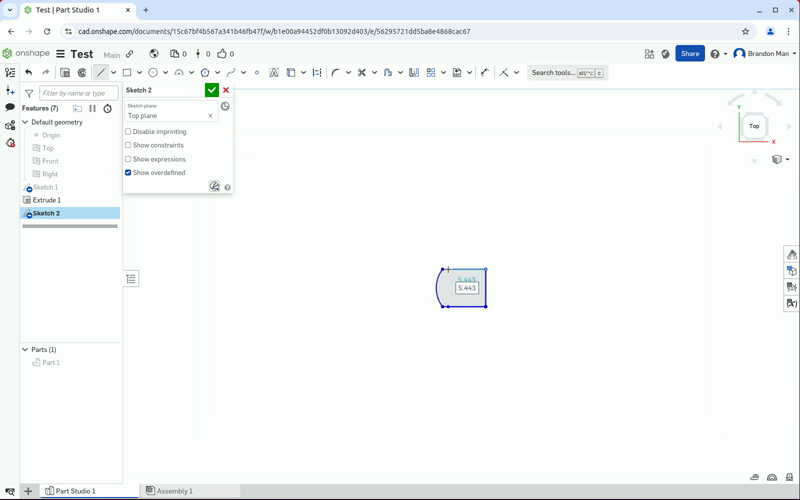
scroll(6)
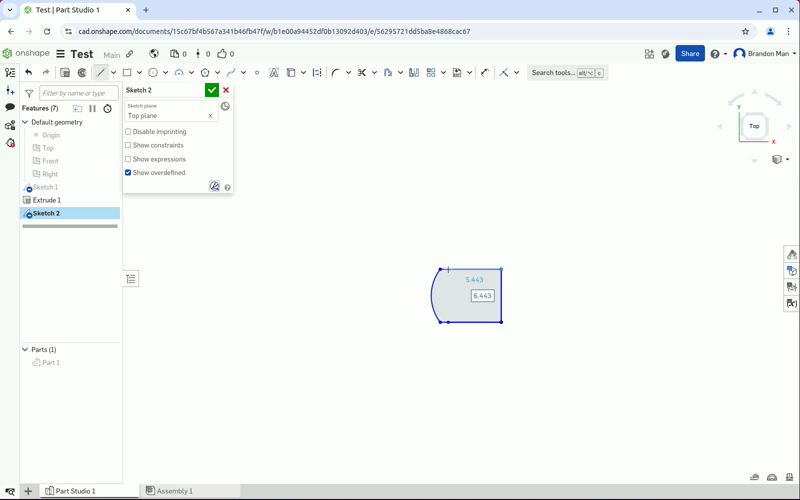
scroll(6)
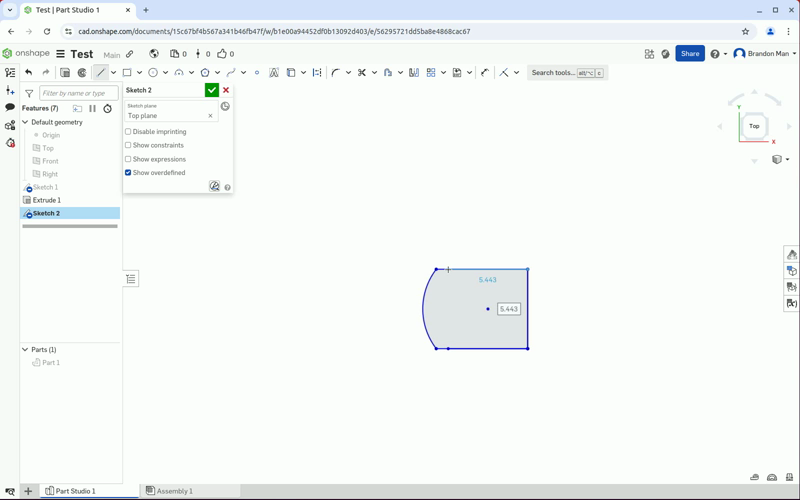
scroll(6)
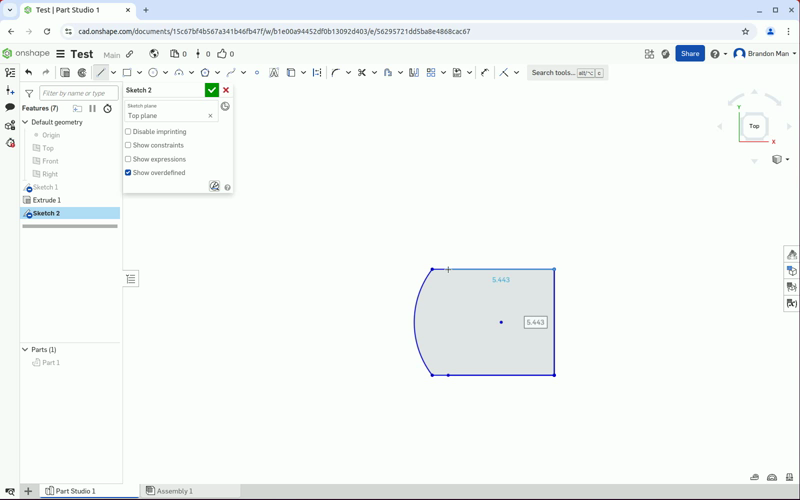
scroll(6)
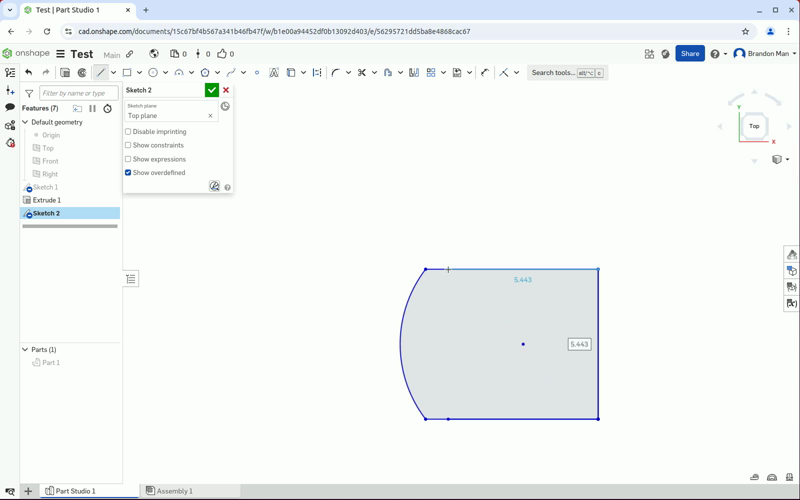
scroll(6)
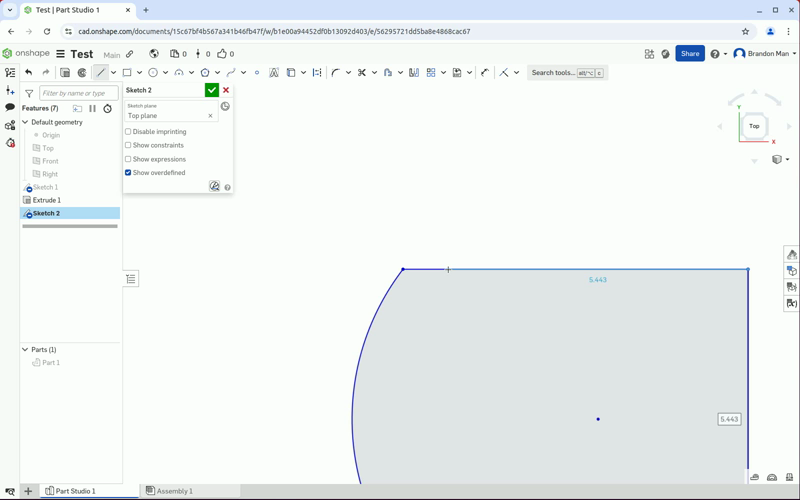
click(448, 269)
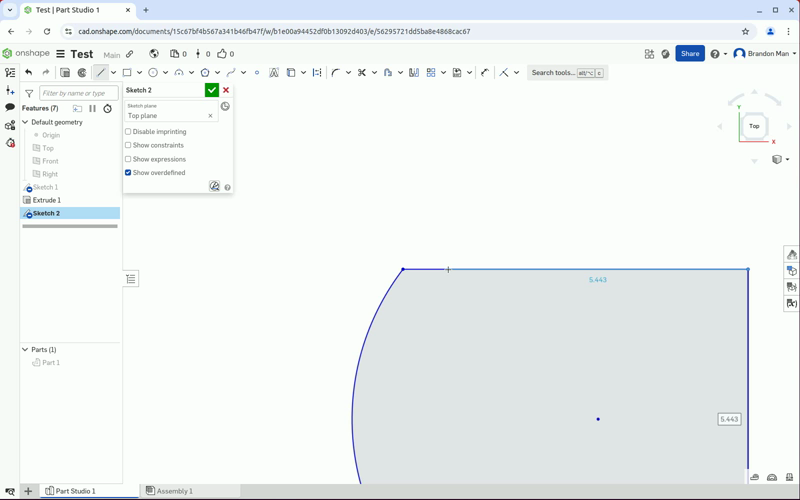
scroll(-6)
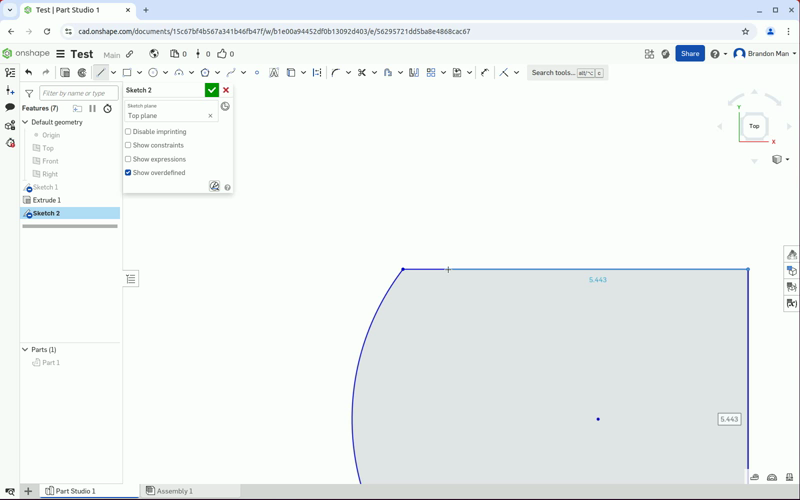
scroll(-6)
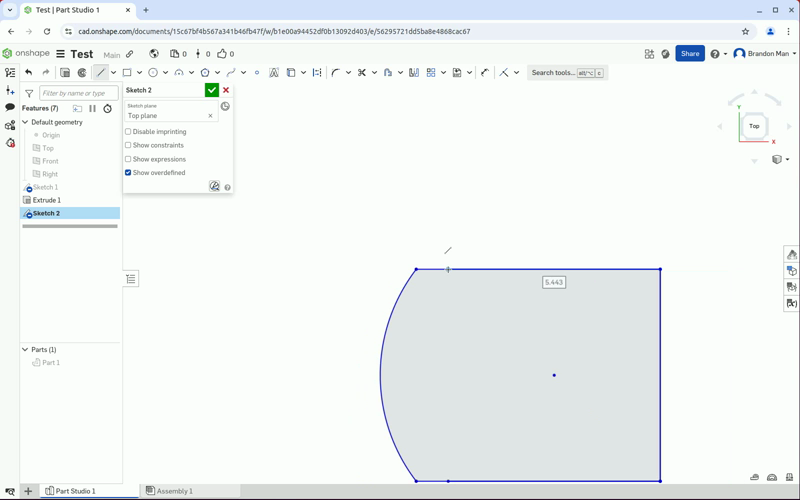
scroll(-6)
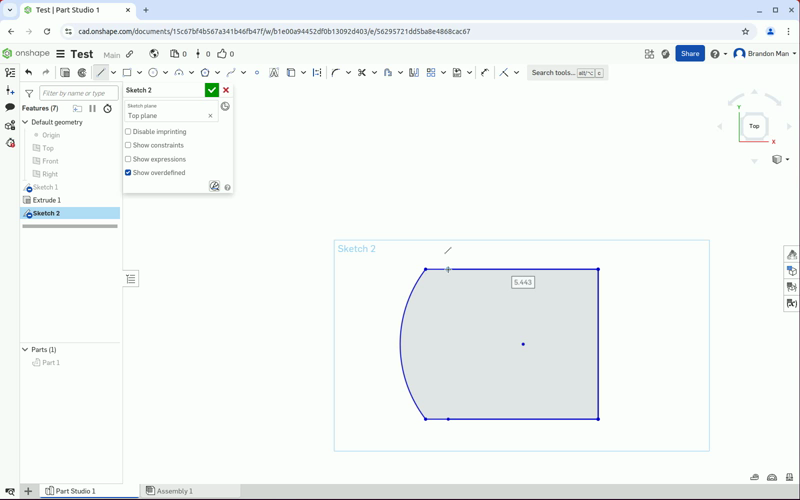
scroll(-6)
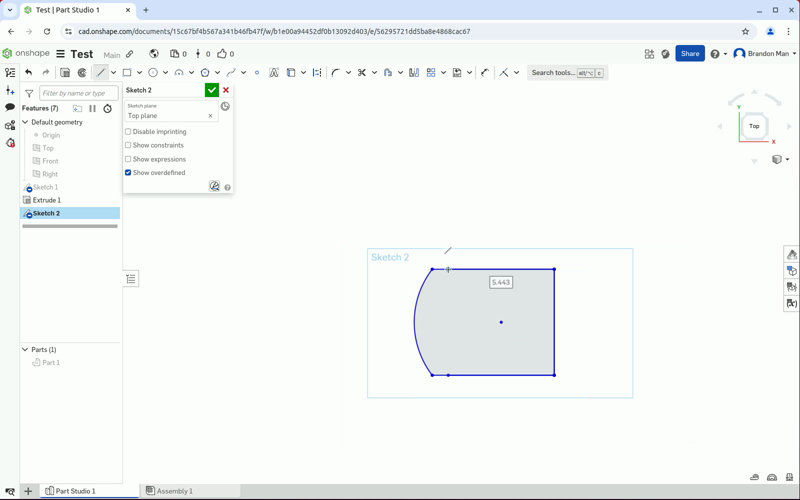
scroll(-6)
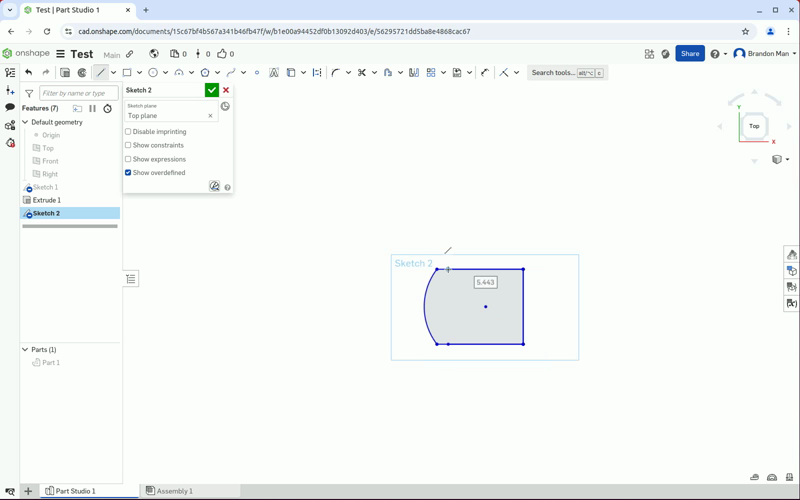
scroll(-6)
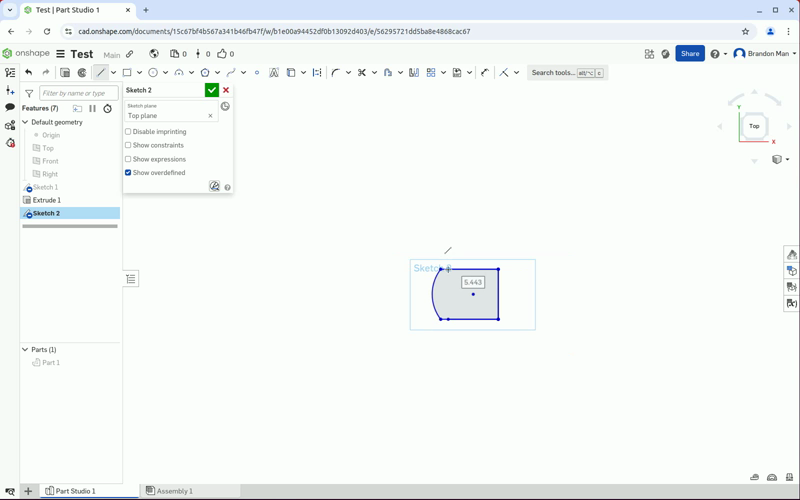
scroll(-6)
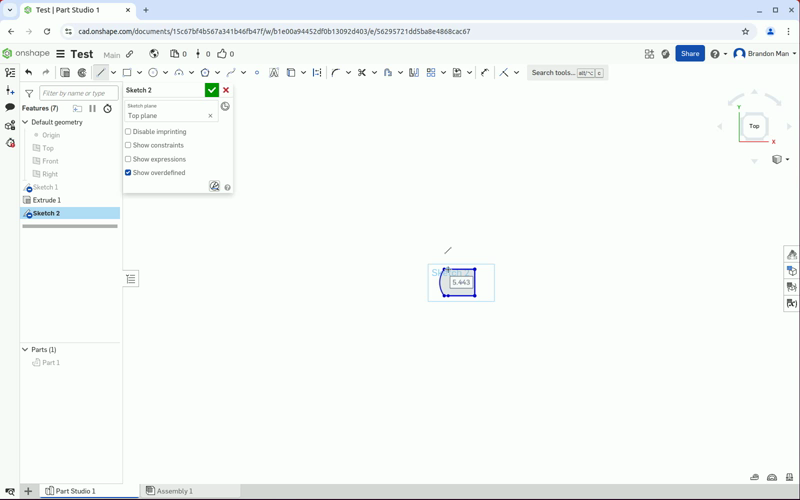
key_up(shift)
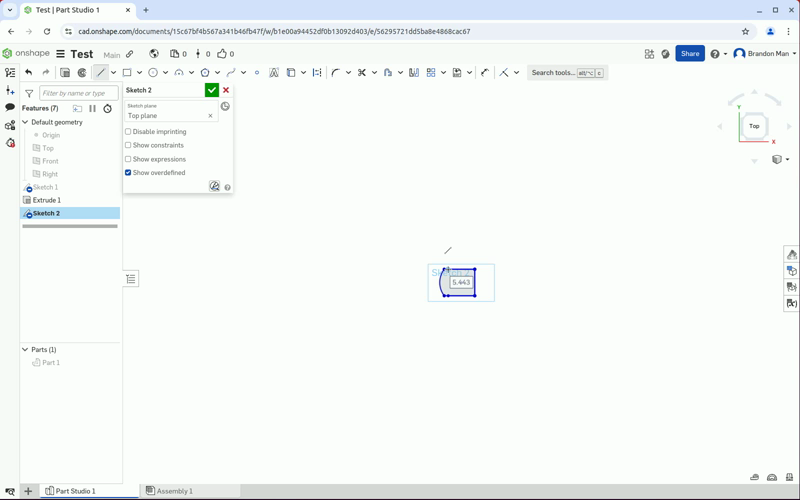
mouse_move(478, 269)
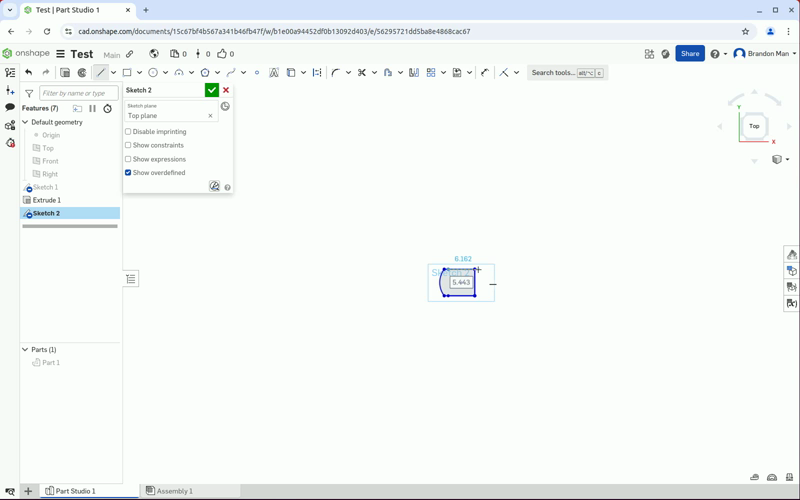
key_down(shift)
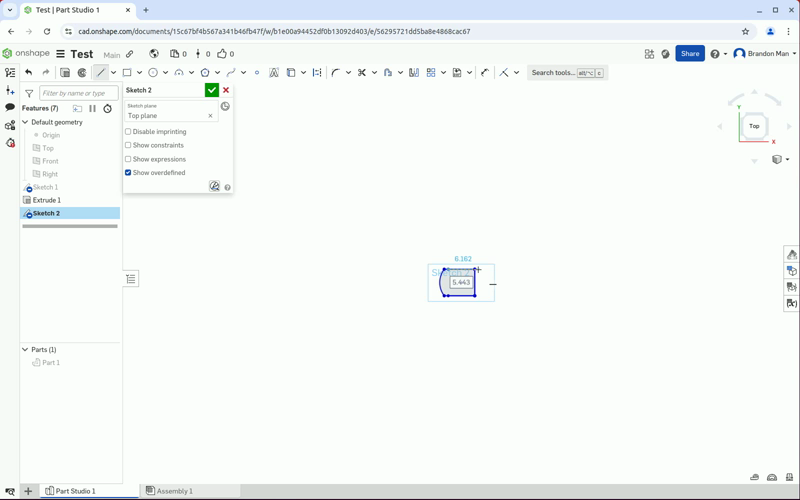
mouse_move(448, 295)
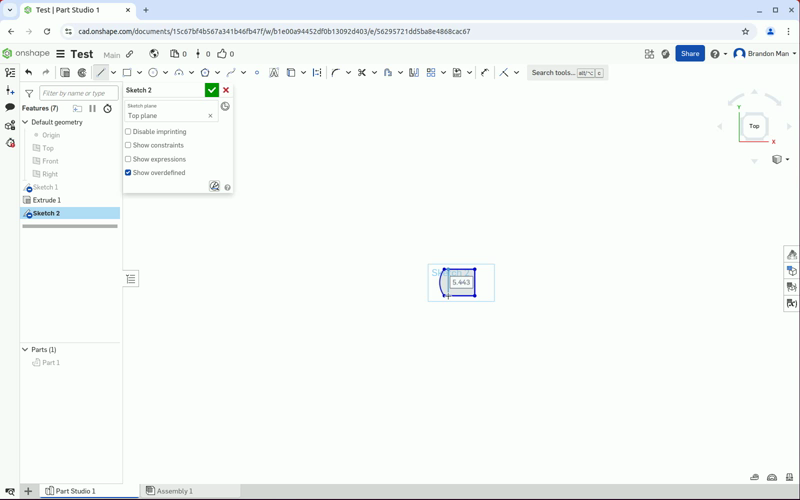
scroll(6)
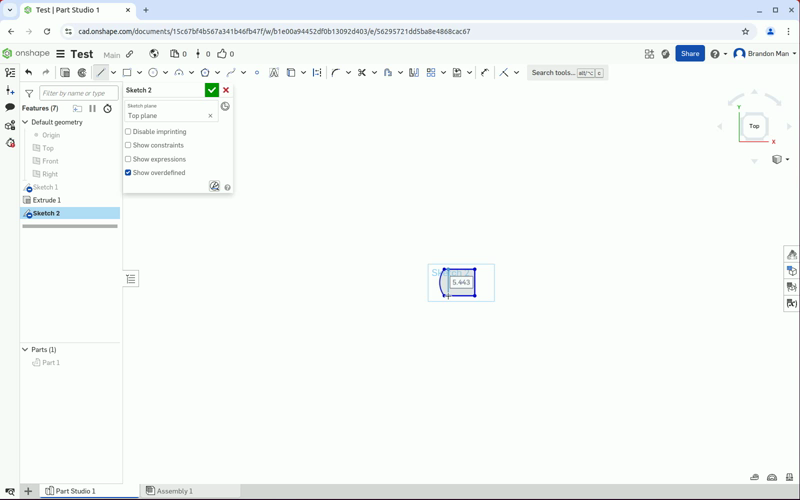
scroll(6)
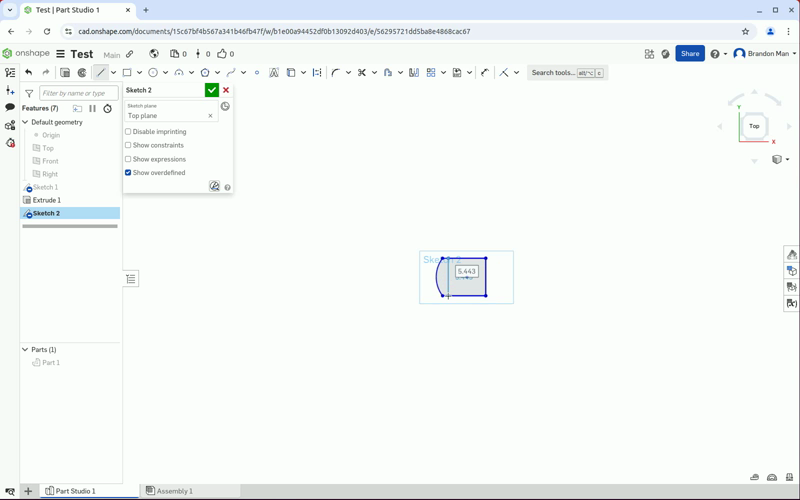
scroll(6)
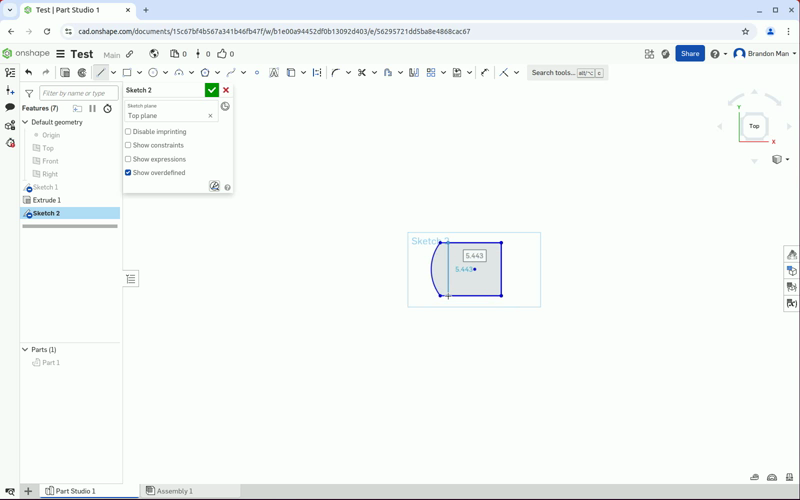
scroll(6)
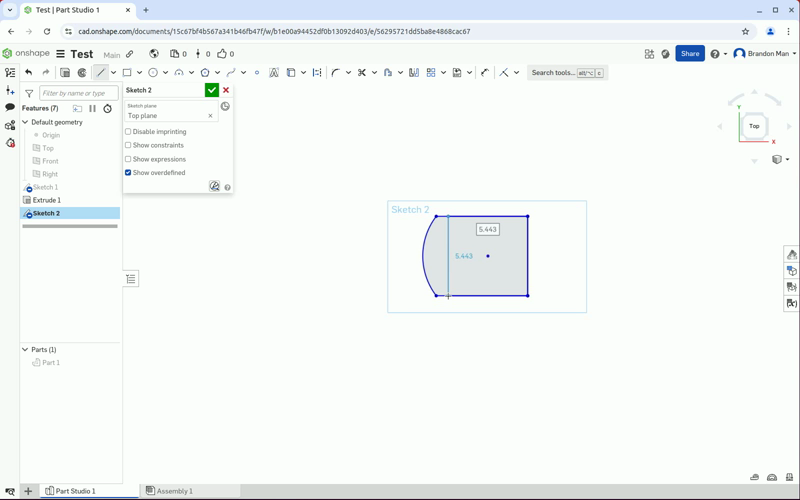
scroll(6)
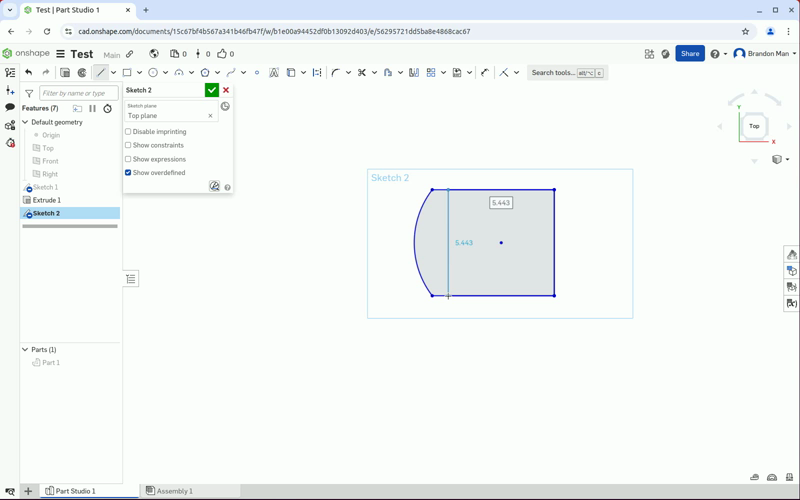
scroll(6)
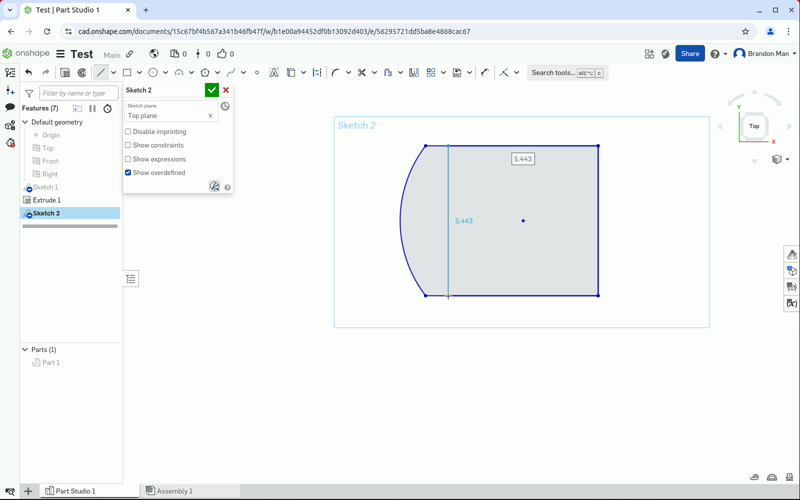
scroll(6)
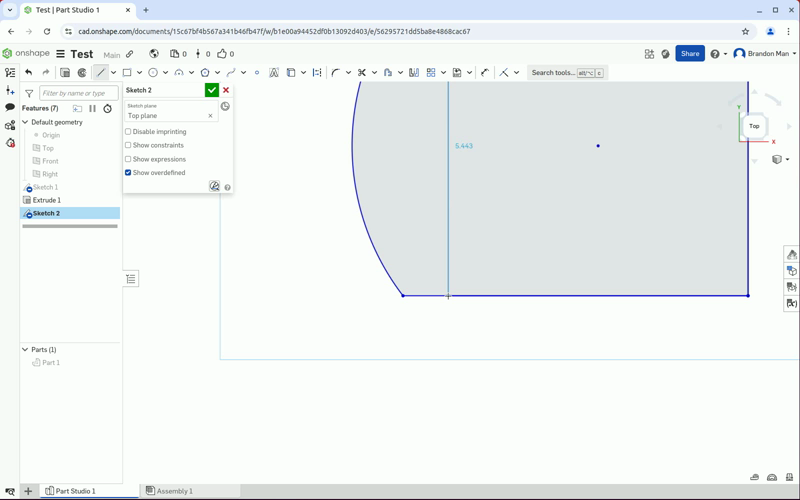
key_up(shift)
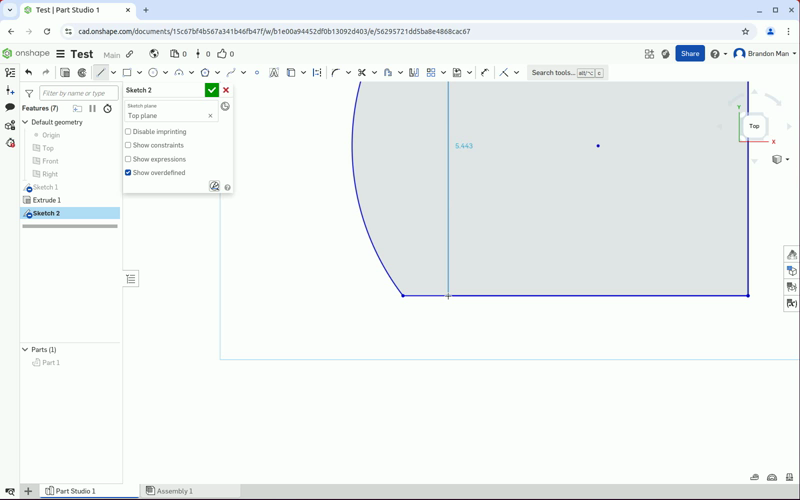
click(448, 295)
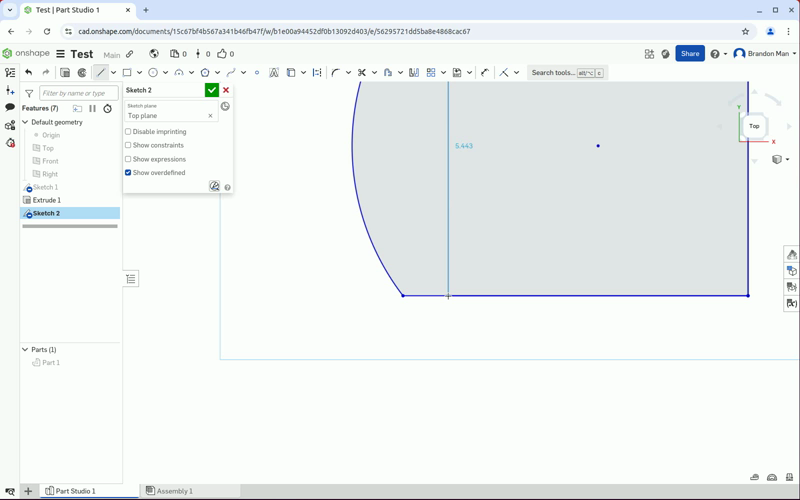
scroll(-6)
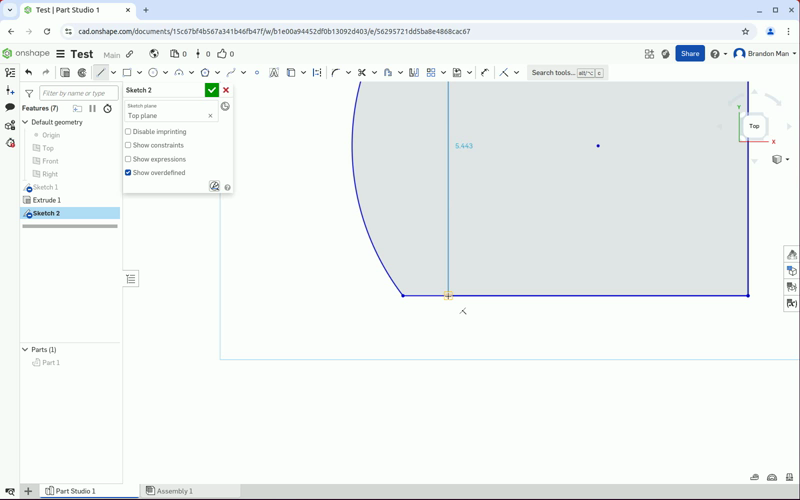
scroll(-6)
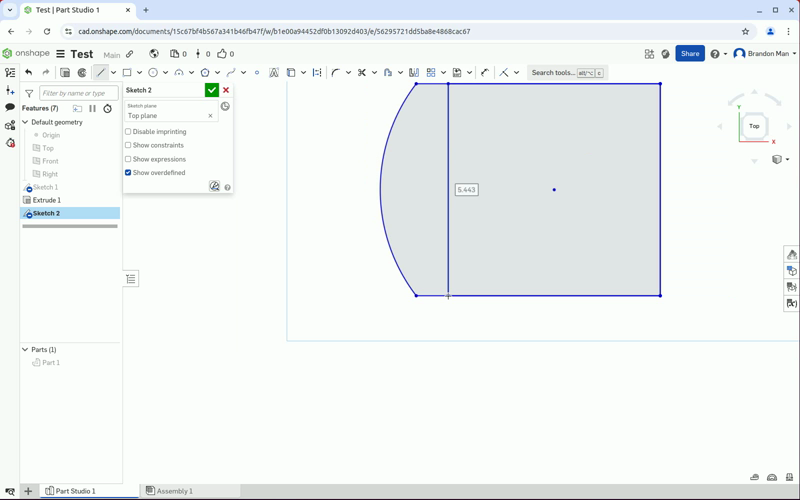
scroll(-6)
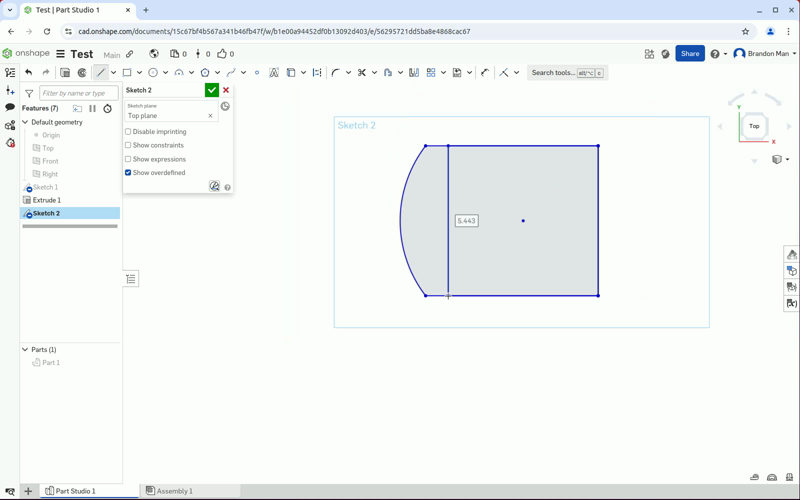
scroll(-6)
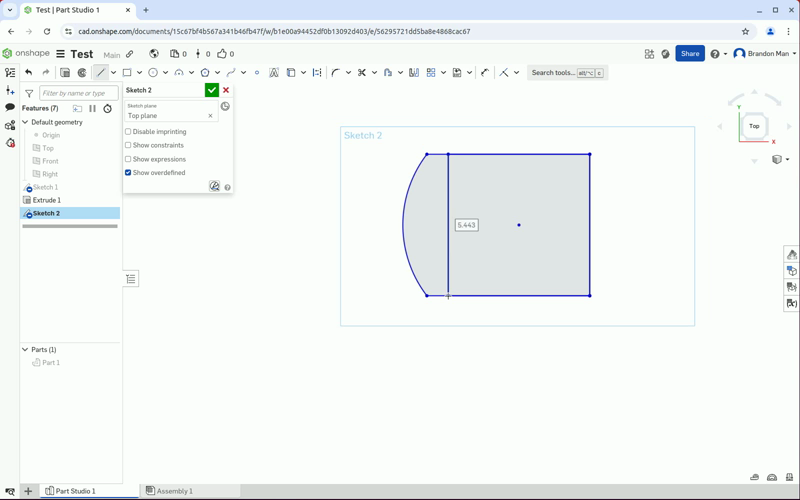
scroll(-6)
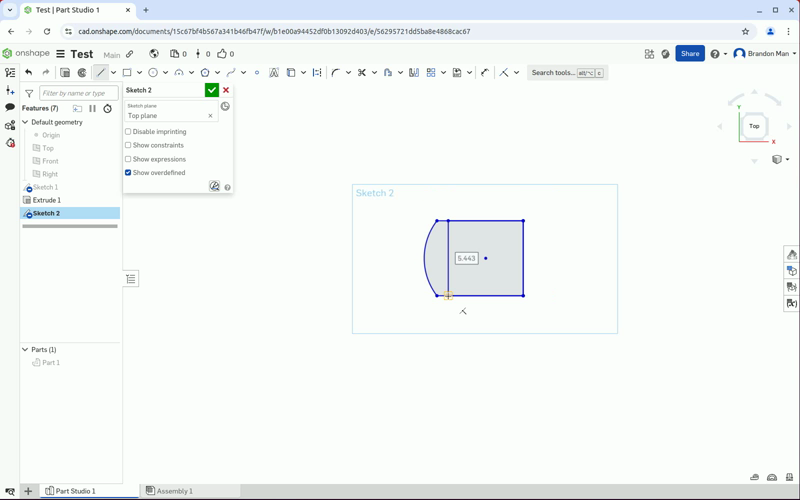
scroll(-6)
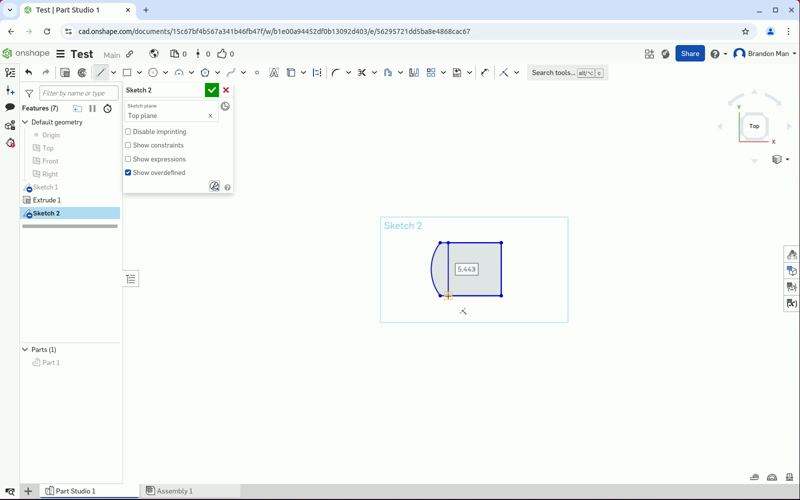
scroll(-6)
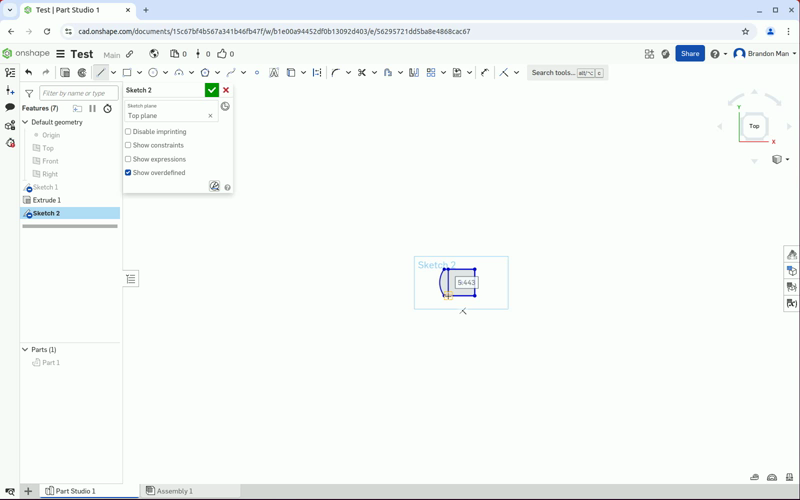
key(esc)
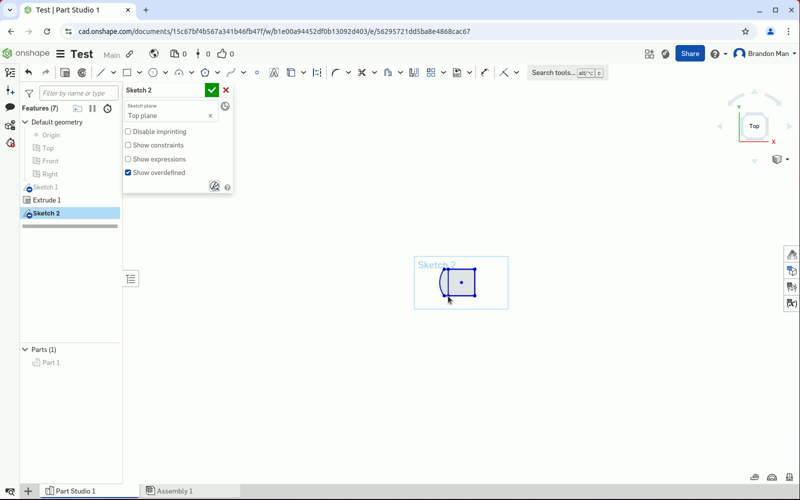
mouse_move(446, 286)
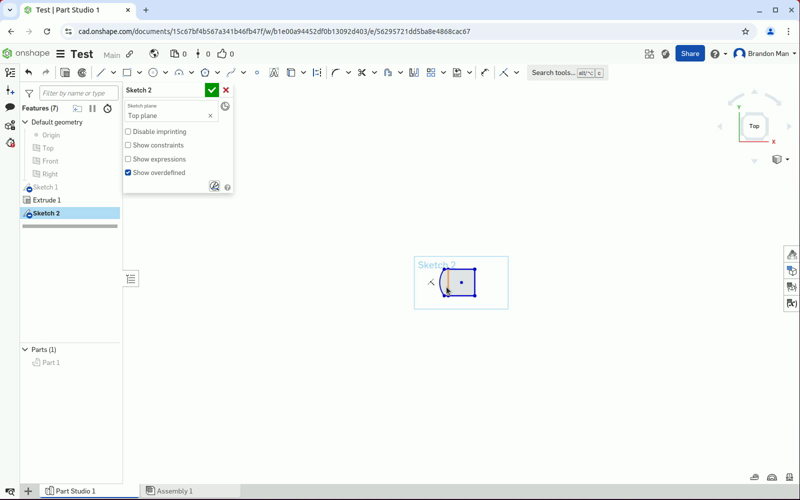
scroll(6)
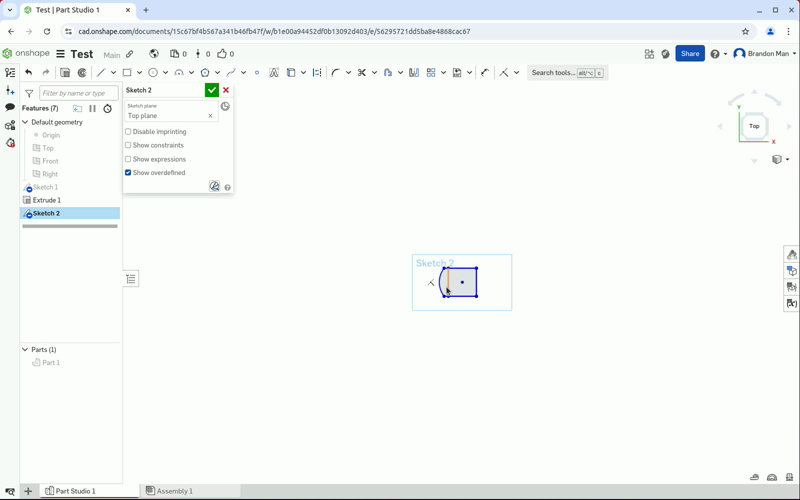
scroll(6)
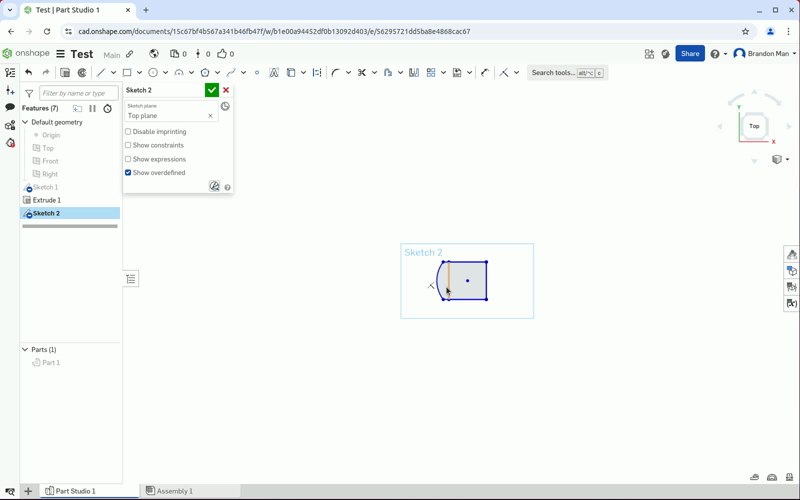
scroll(6)
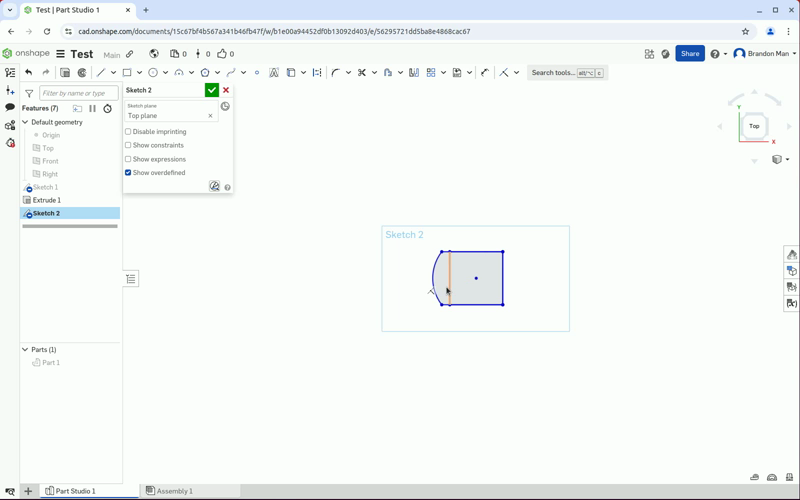
scroll(6)
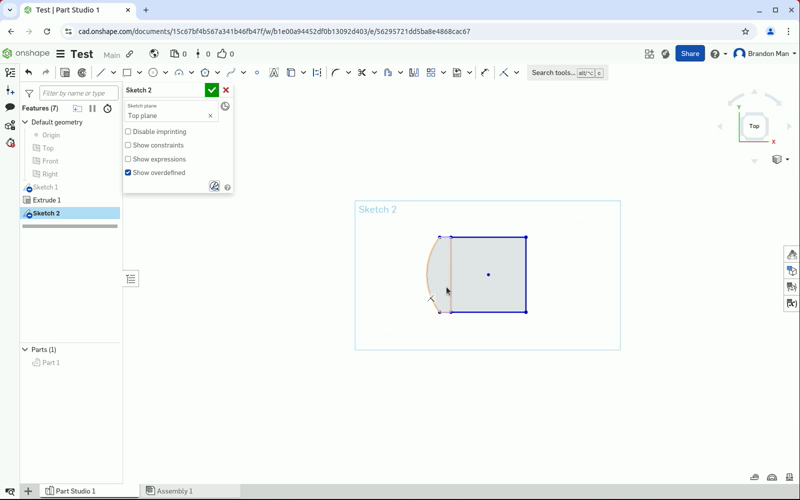
scroll(6)
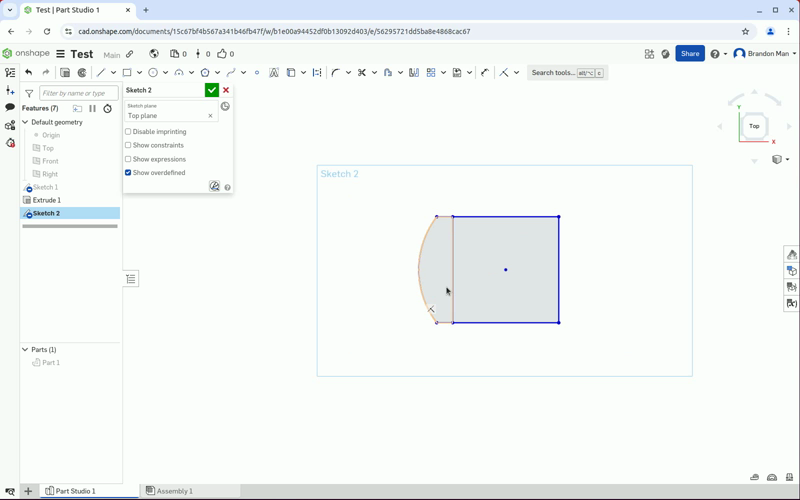
scroll(6)
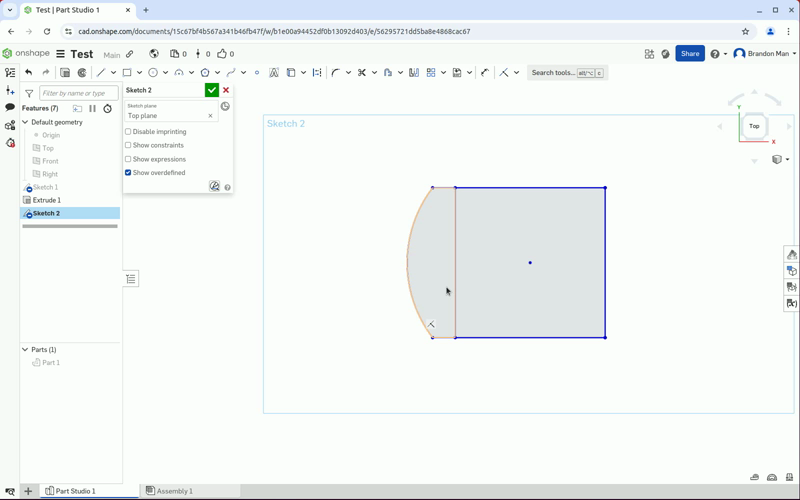
scroll(6)
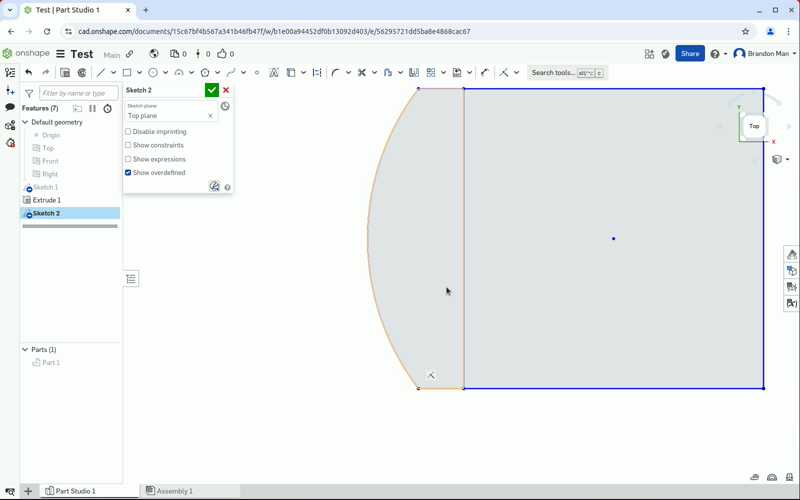
click(446, 286)
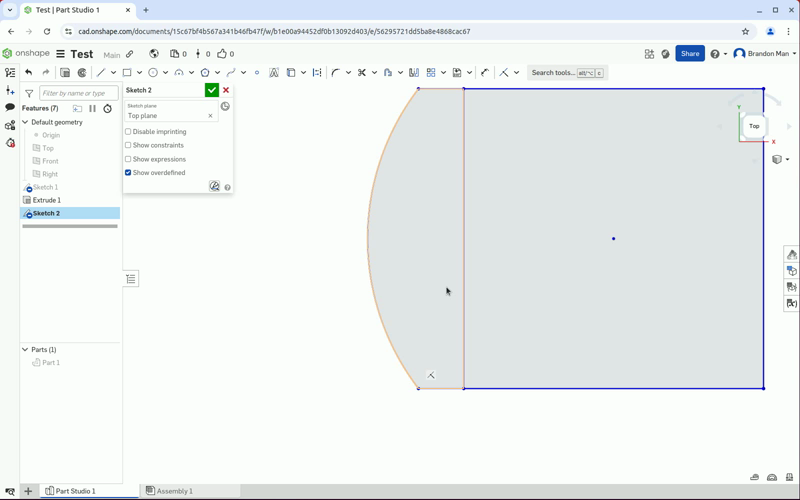
scroll(-6)
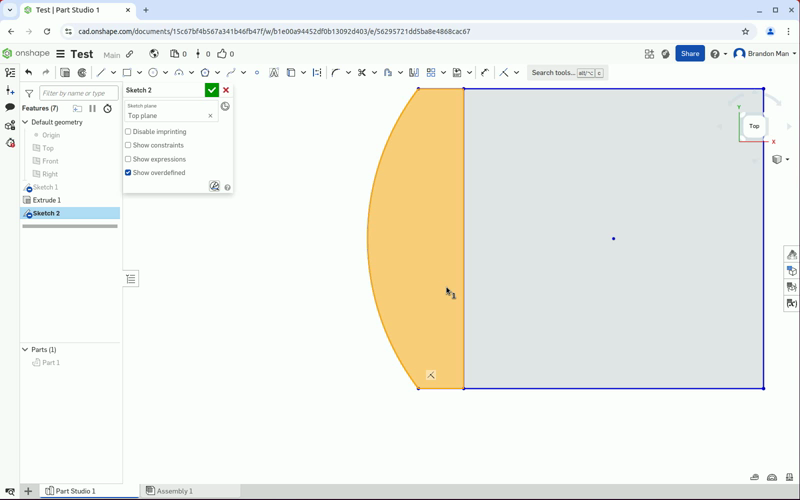
scroll(-6)
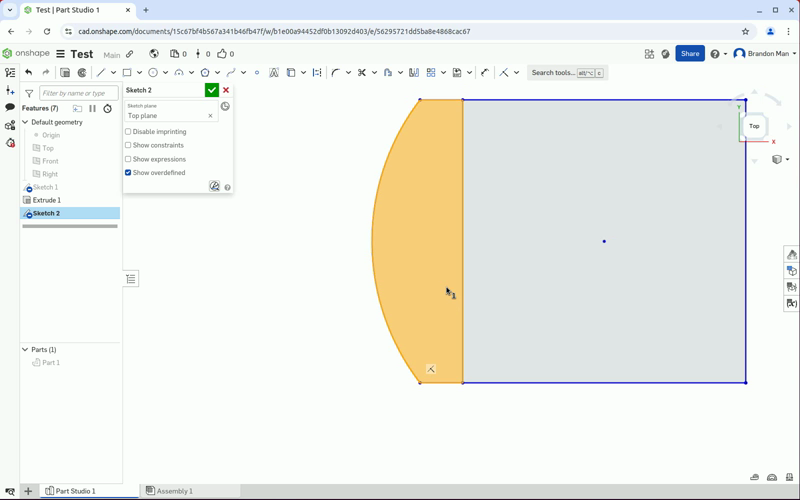
scroll(-6)
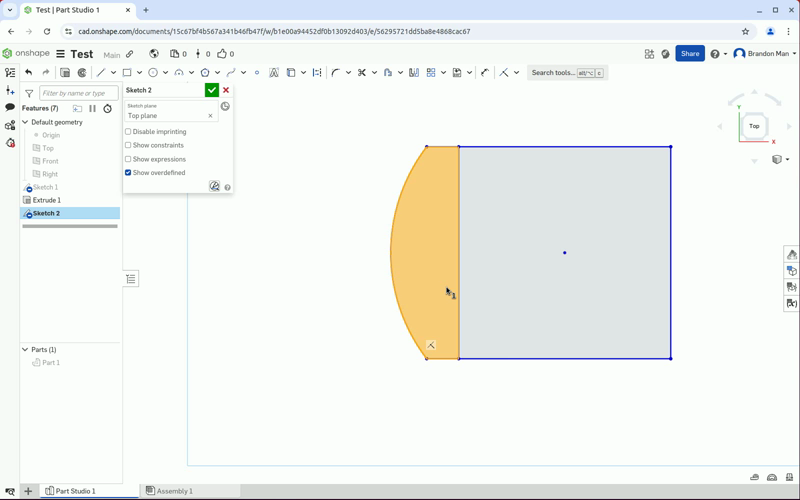
scroll(-6)
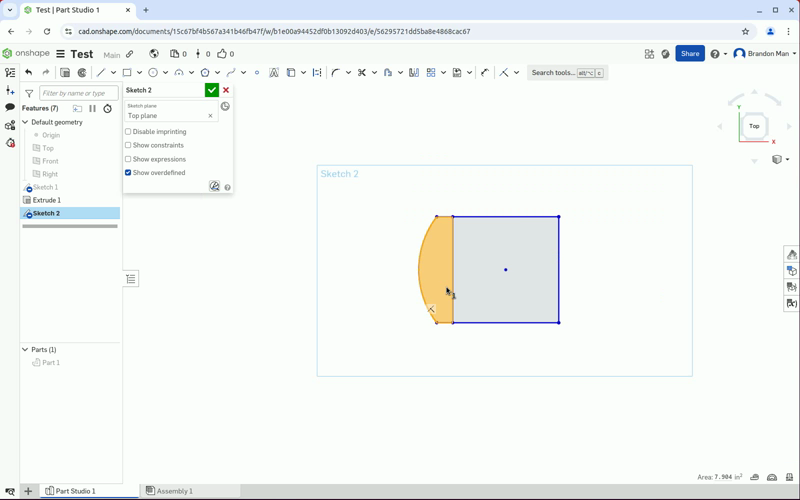
scroll(-6)
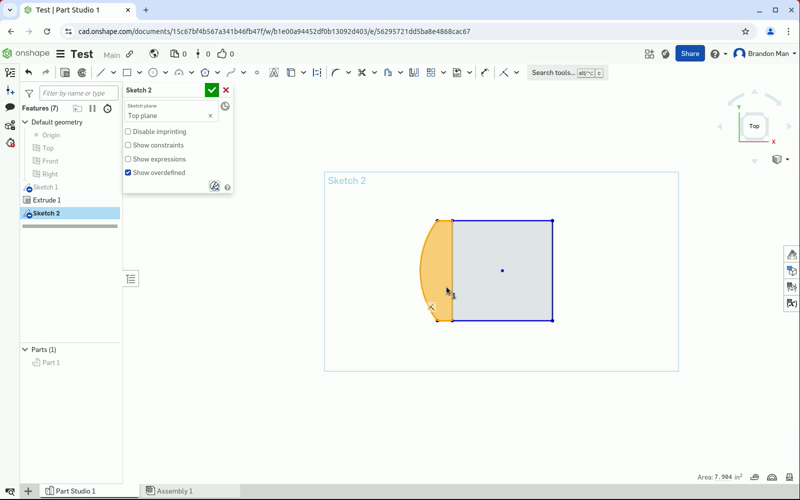
scroll(-6)
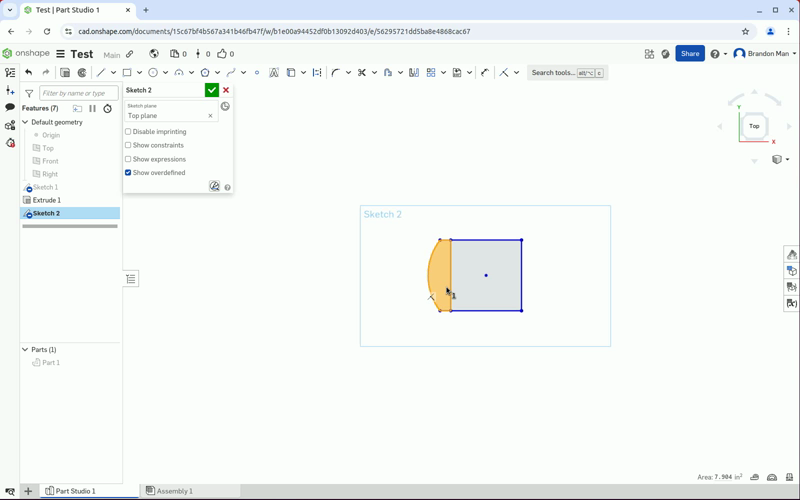
scroll(-6)
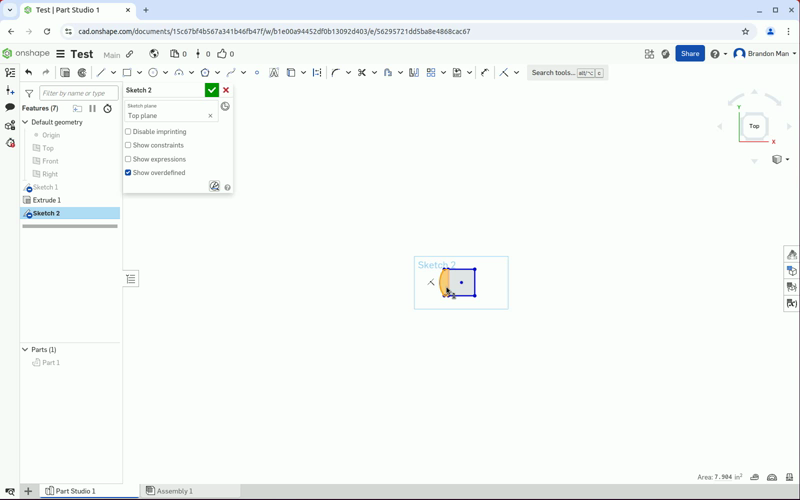
mouse_move(73, 352)
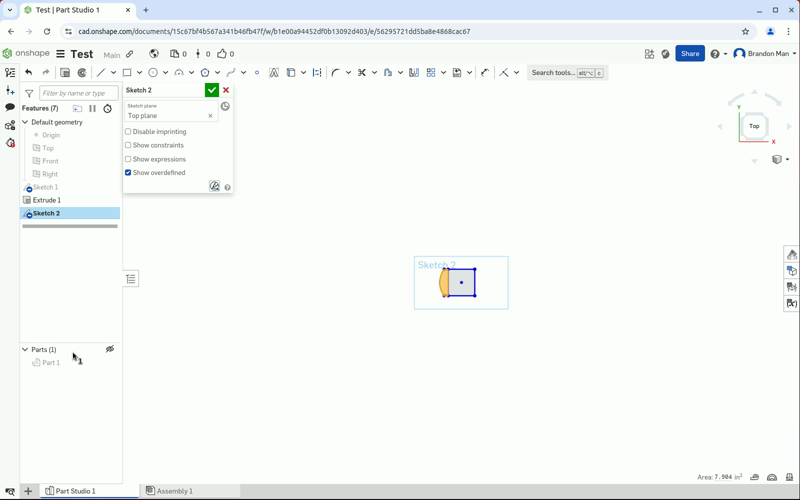
key(shift+y)
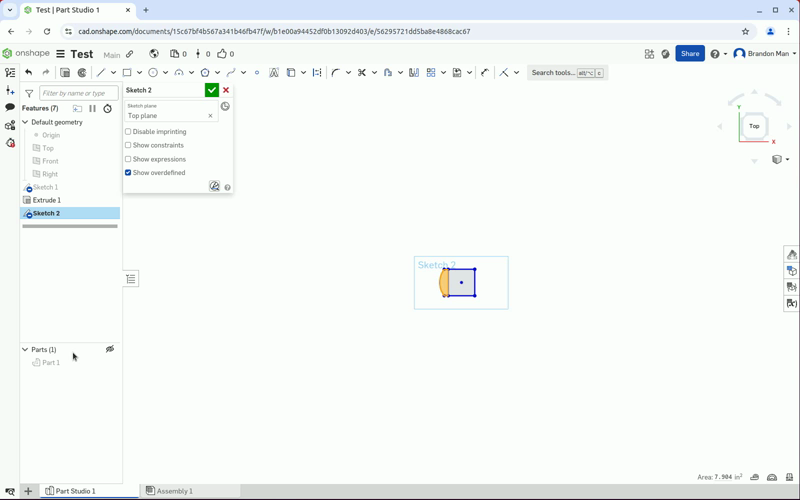
key(shift+e)
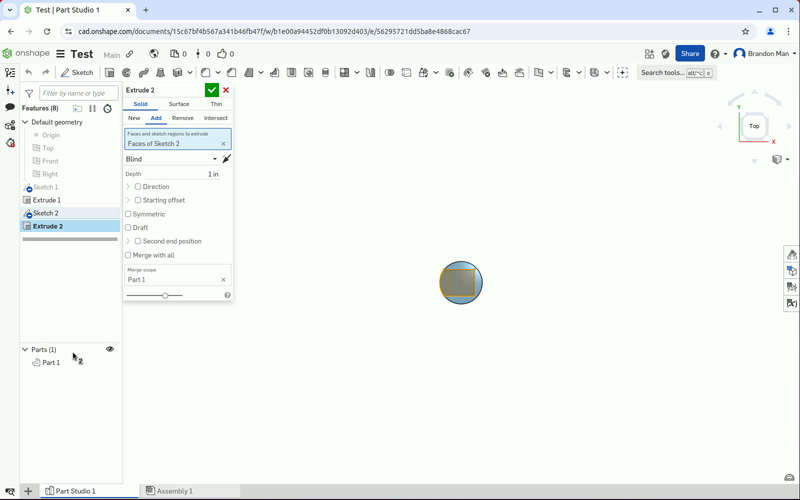
mouse_move(143, 106)
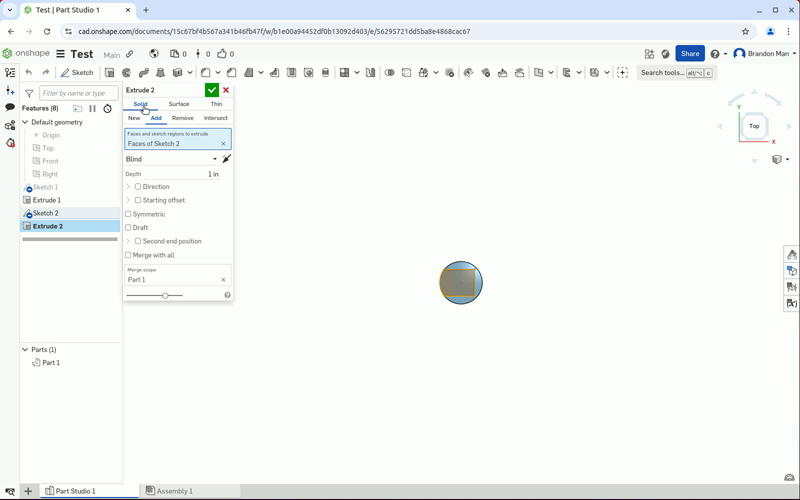
click(143, 106)
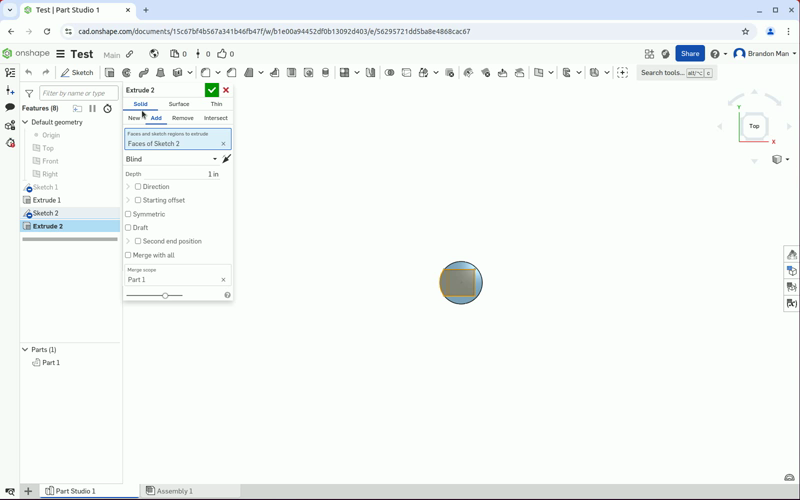
mouse_move(137, 120)
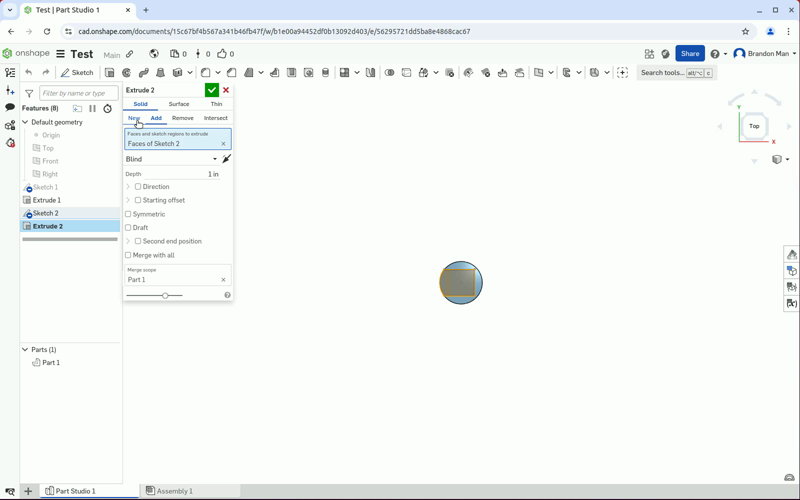
click(137, 120)
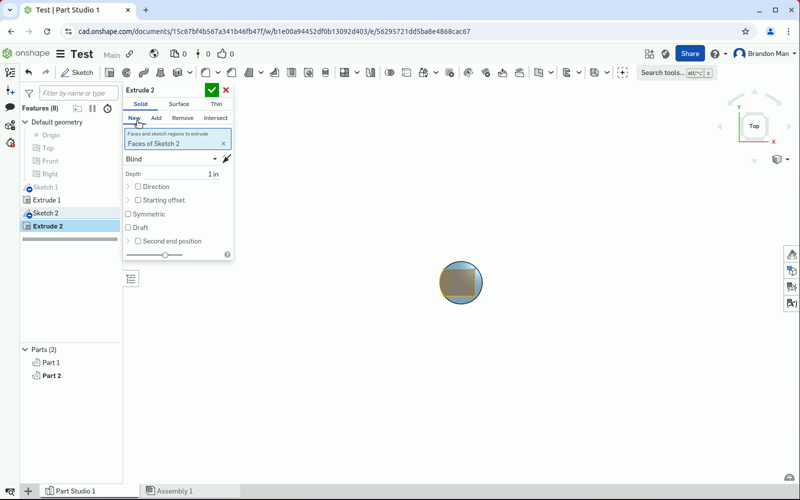
key(tab, 4)
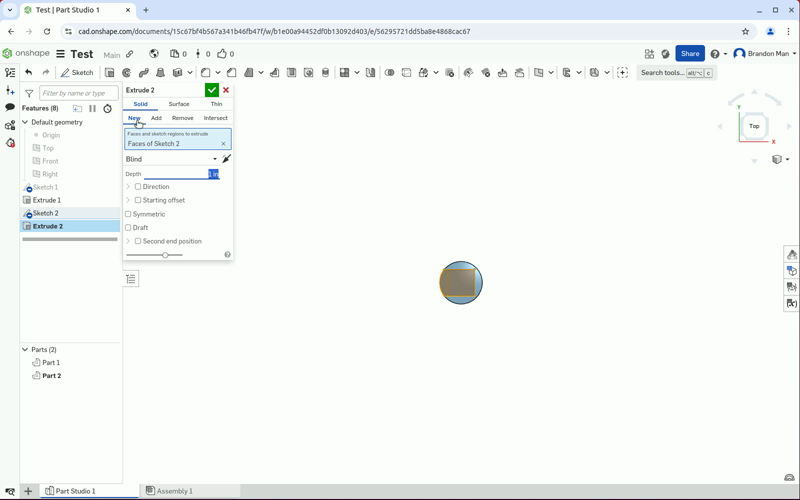
text(1.685)
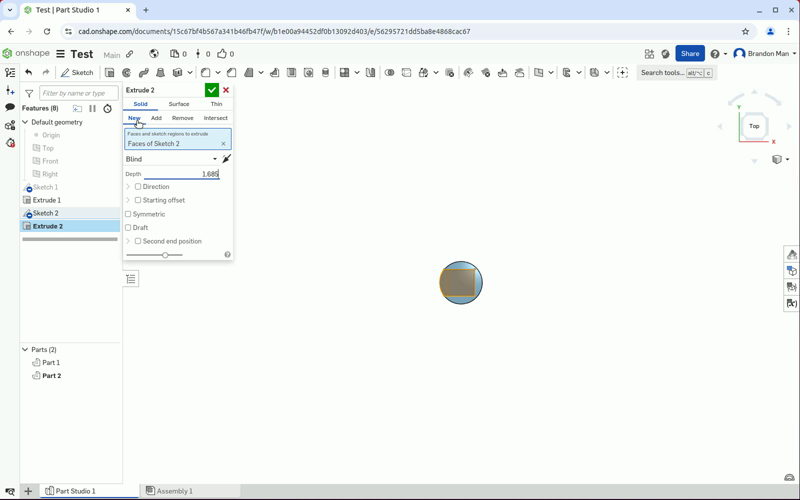
key(enter)
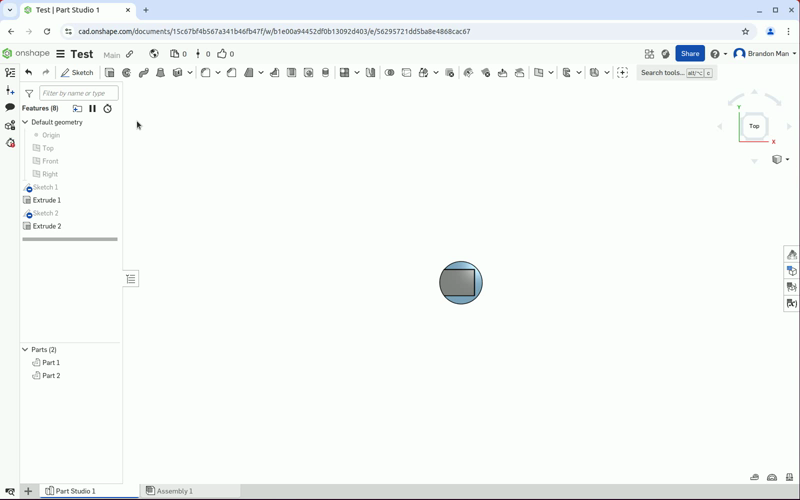
key(shift+h)
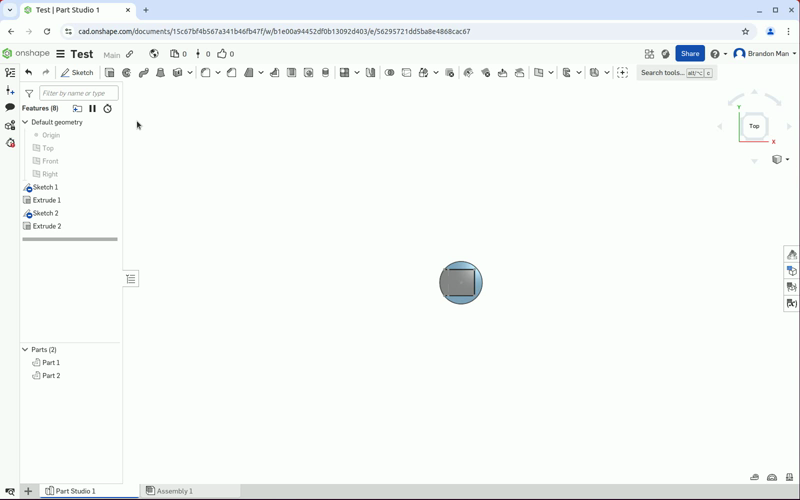
key(shift+h)
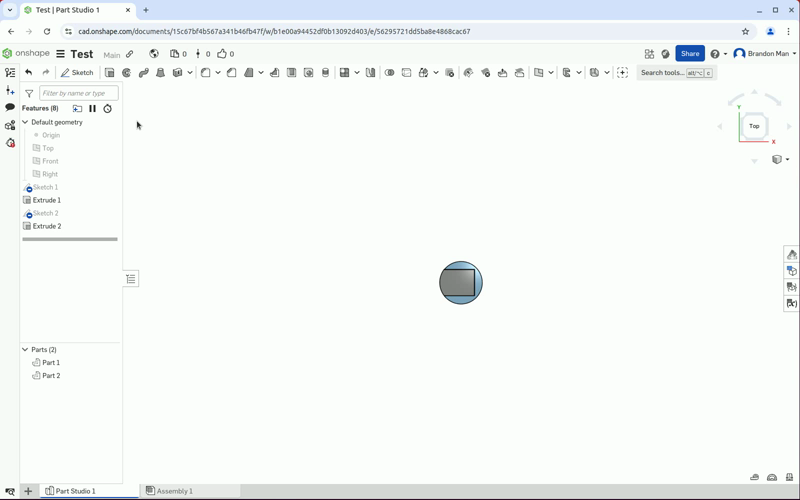
mouse_move(73, 189)
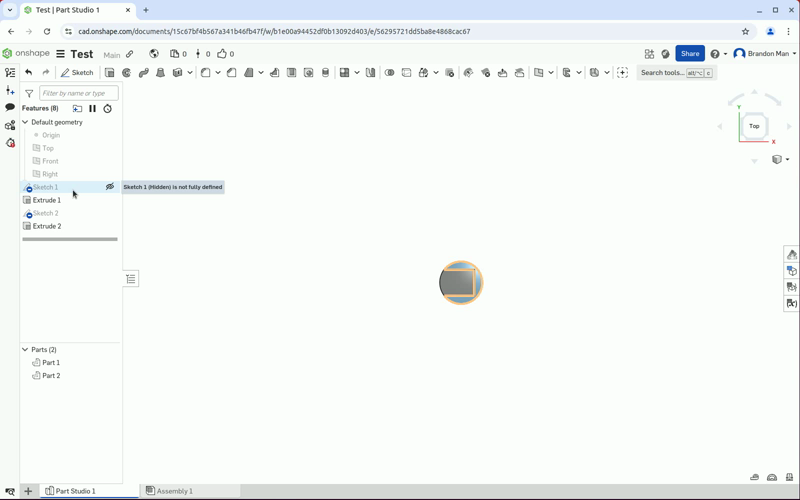
click(73, 189)
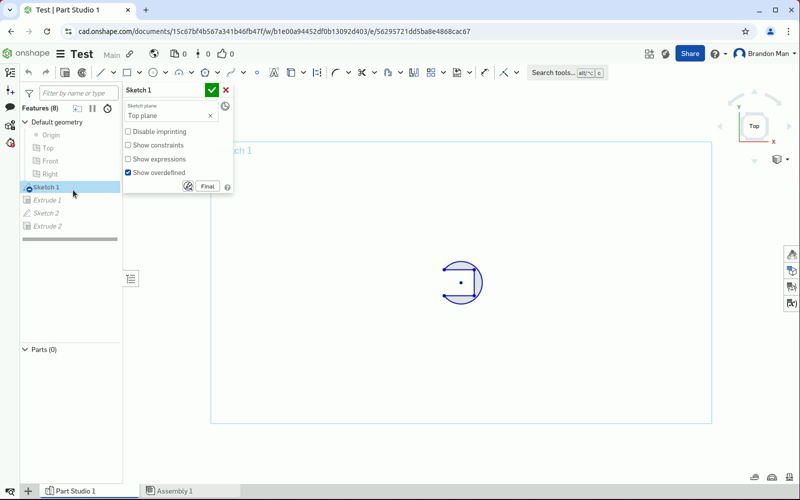
mouse_move(229, 92)
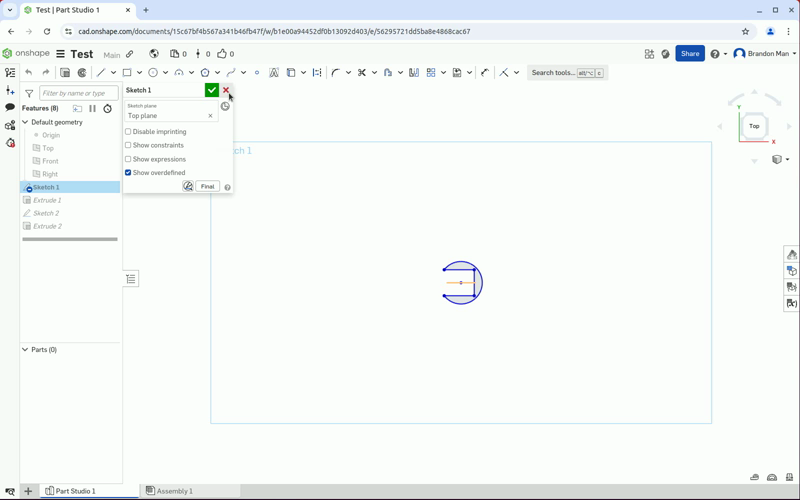
click(229, 92)
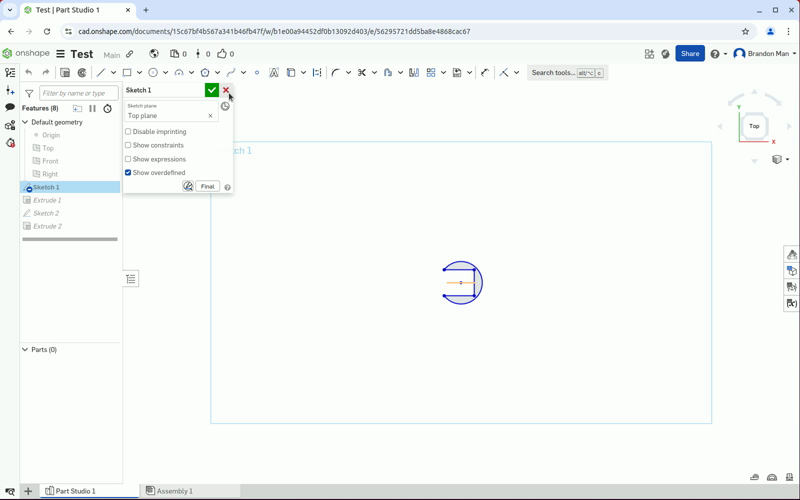
key(shift+s)
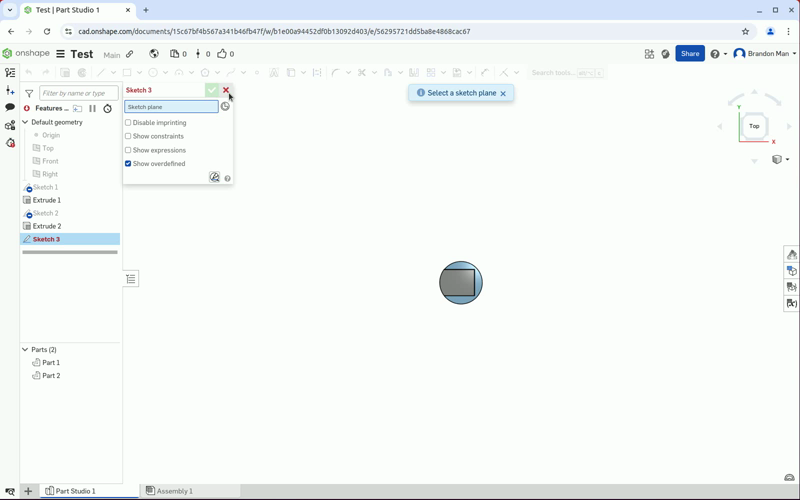
mouse_move(73, 150)
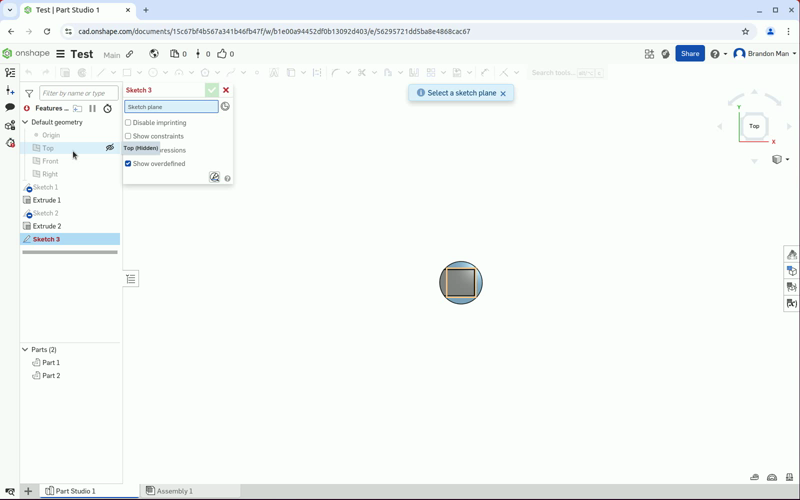
click(73, 150)
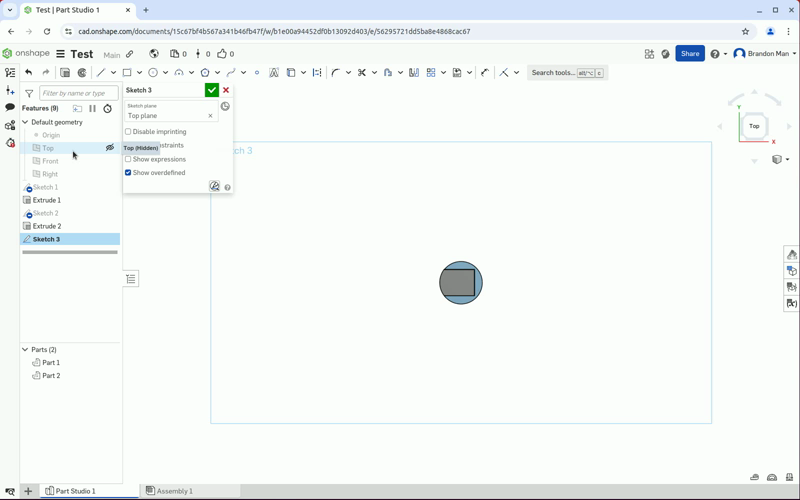
mouse_move(73, 352)
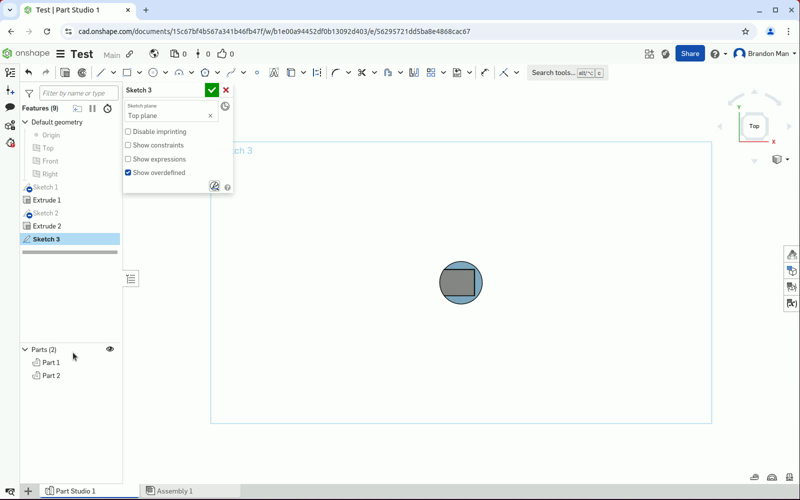
key(y)
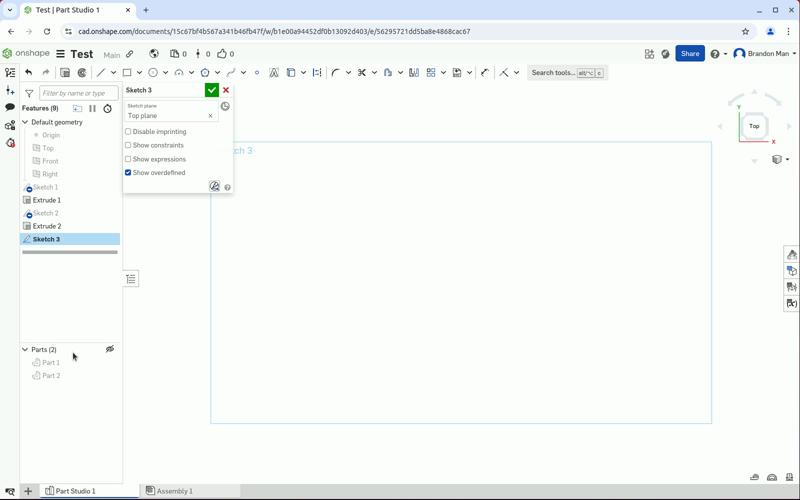
key(l)
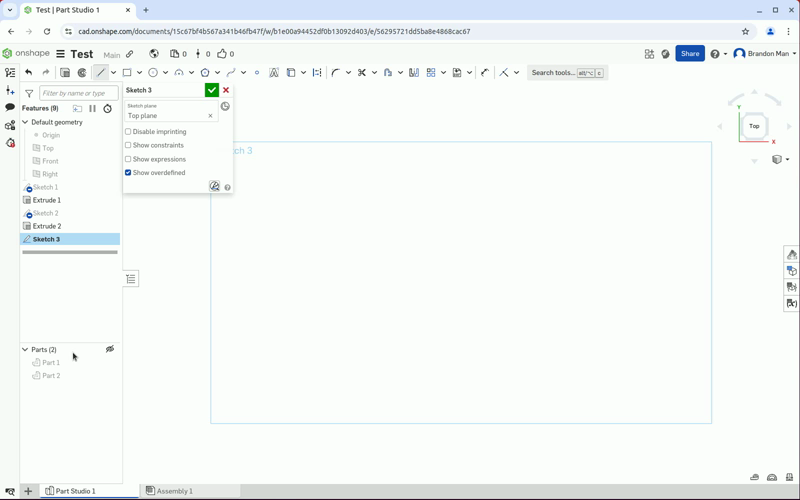
key_down(shift)
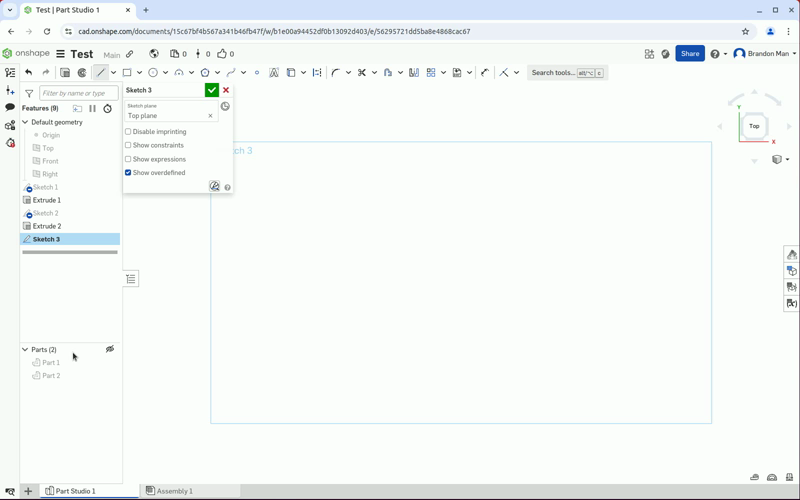
mouse_move(447, 295)
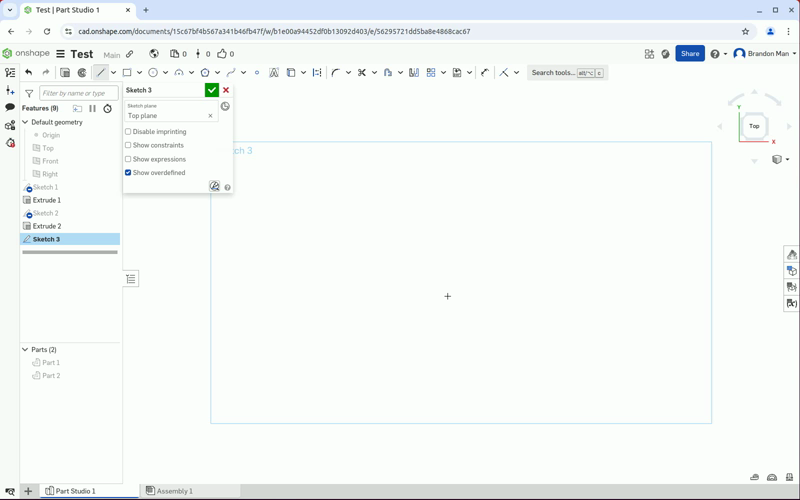
click(447, 295)
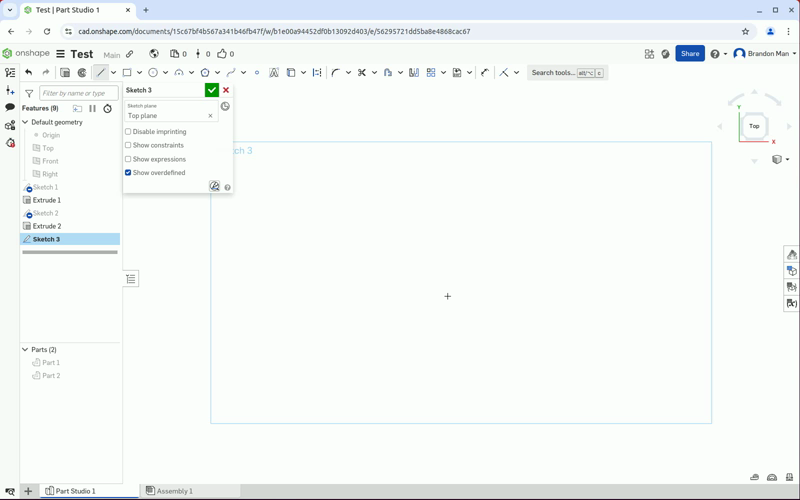
key_up(shift)
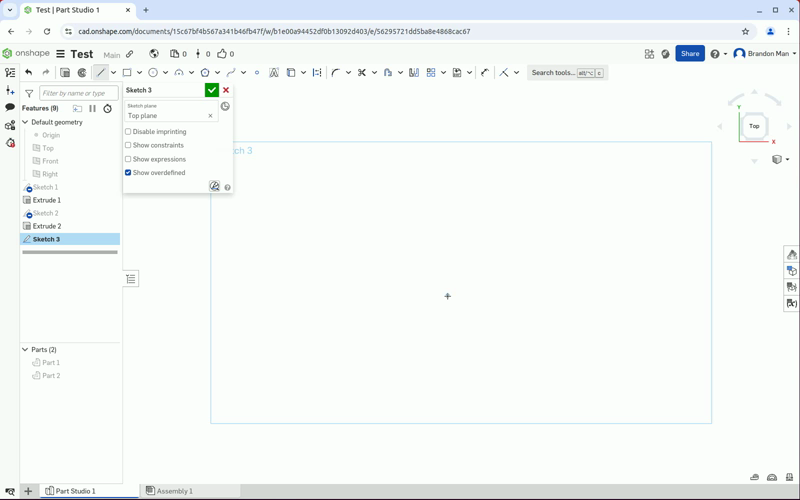
key_down(shift)
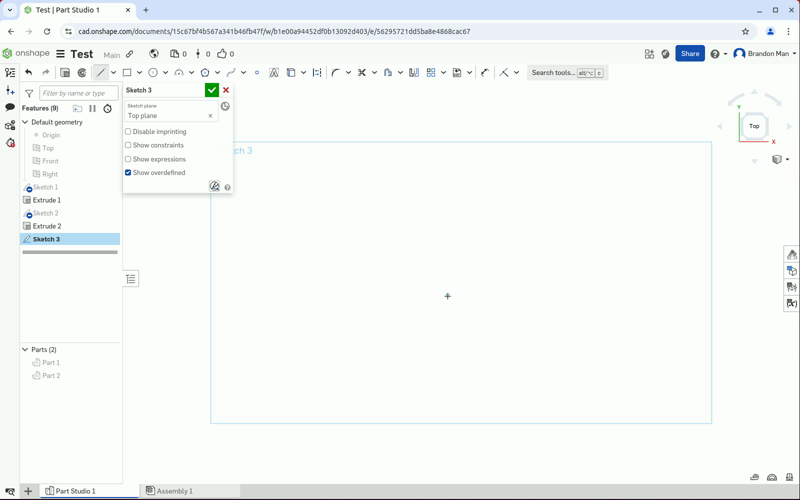
mouse_move(477, 295)
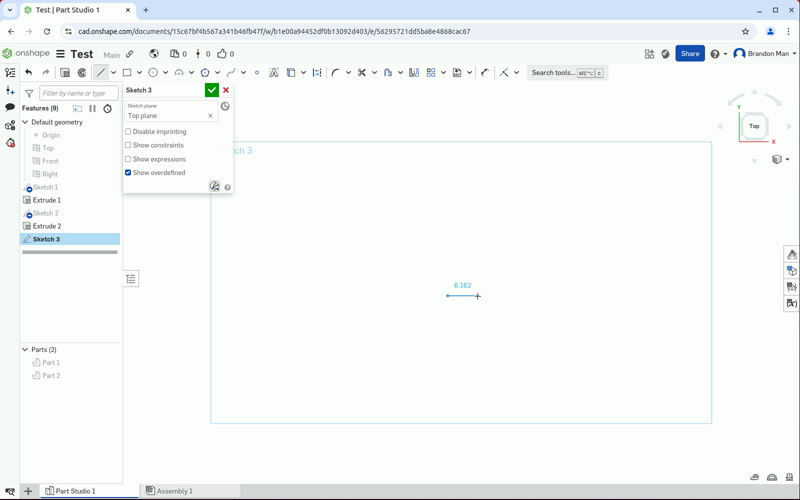
mouse_move(474, 295)
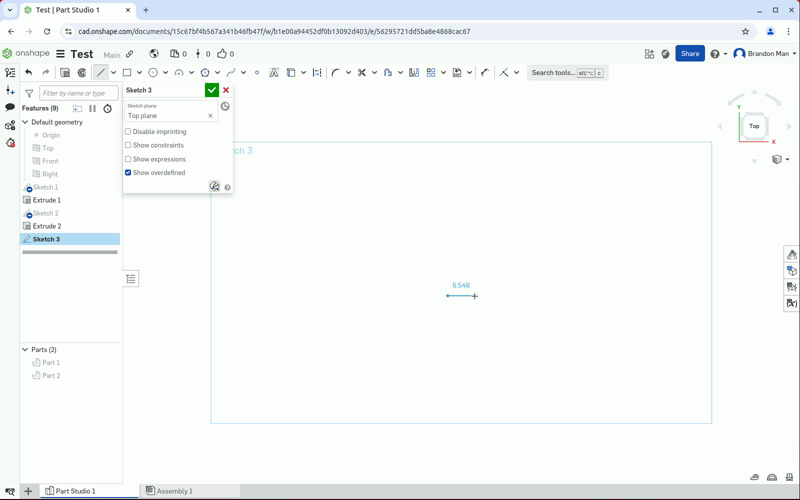
click(474, 295)
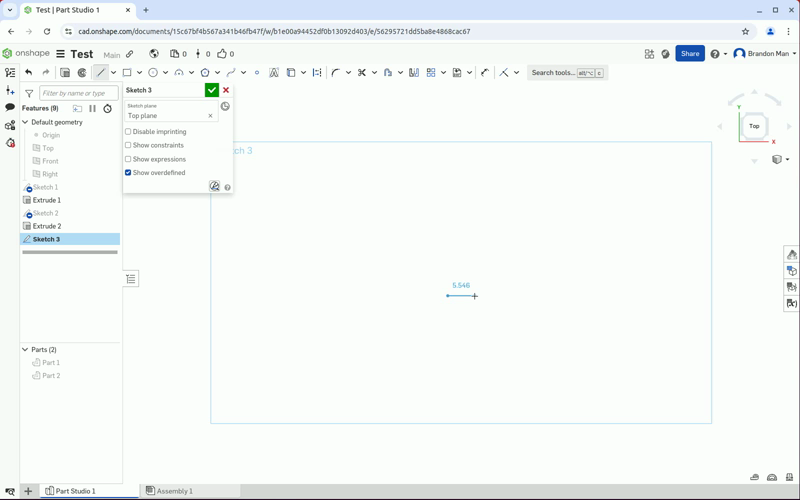
key_up(shift)
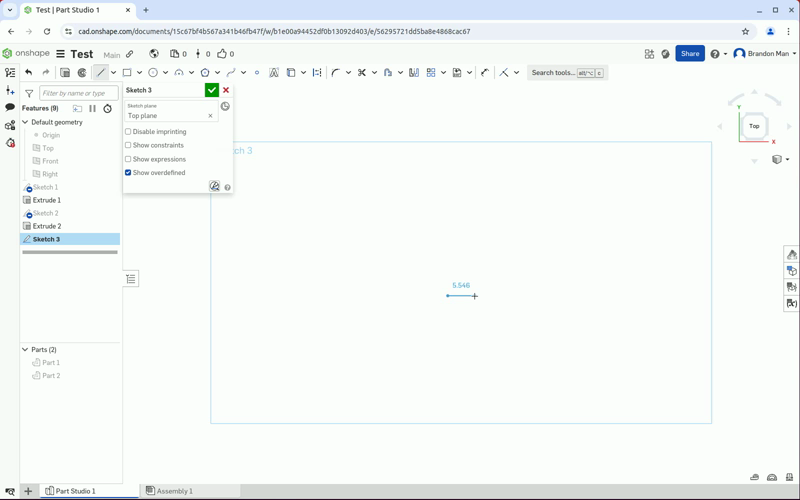
key_down(shift)
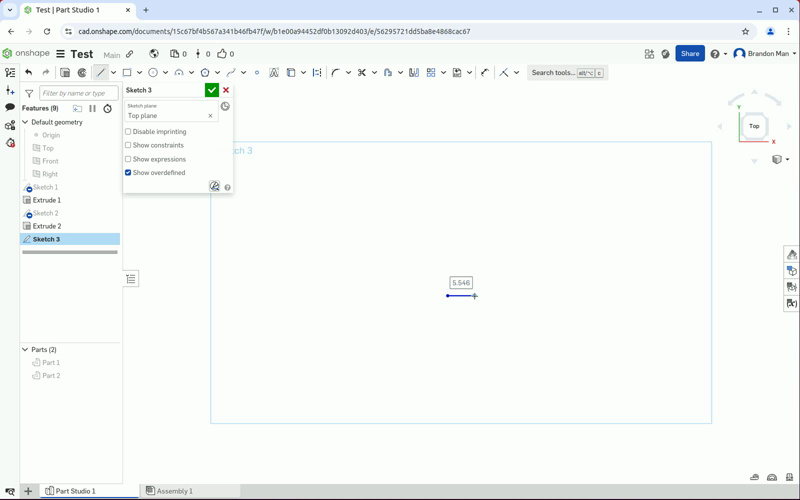
mouse_move(504, 295)
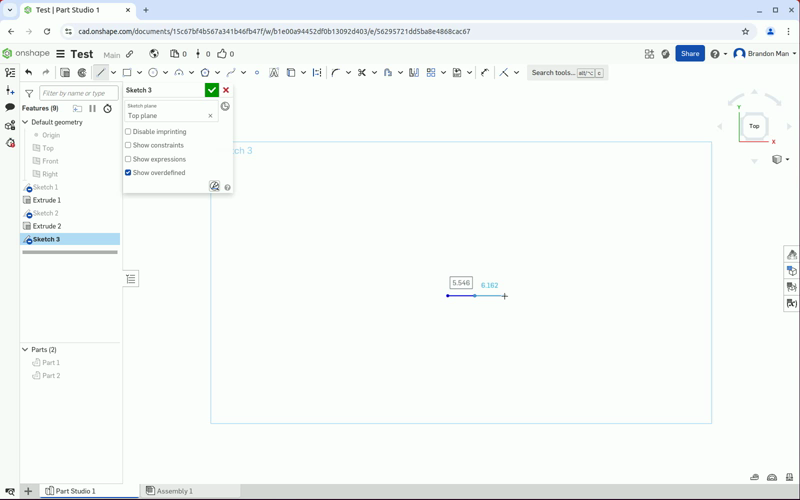
mouse_move(474, 269)
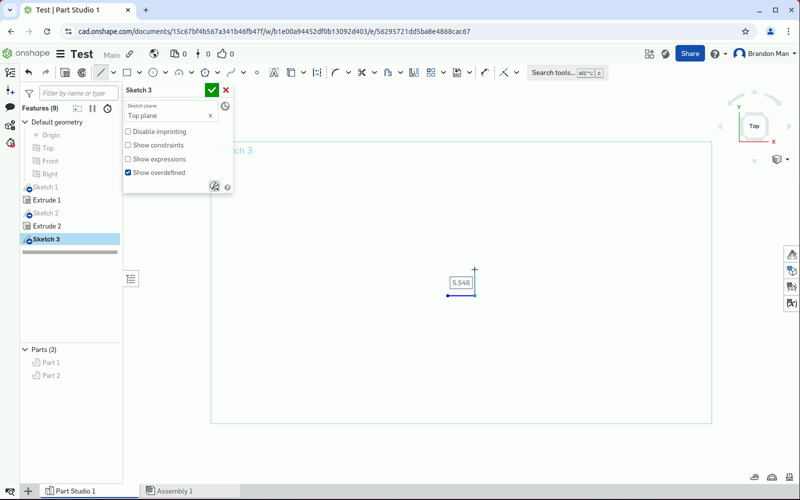
click(474, 269)
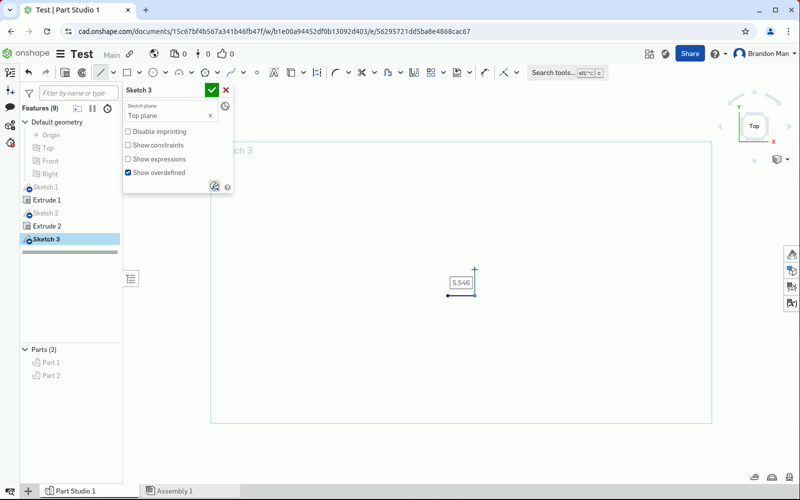
key_up(shift)
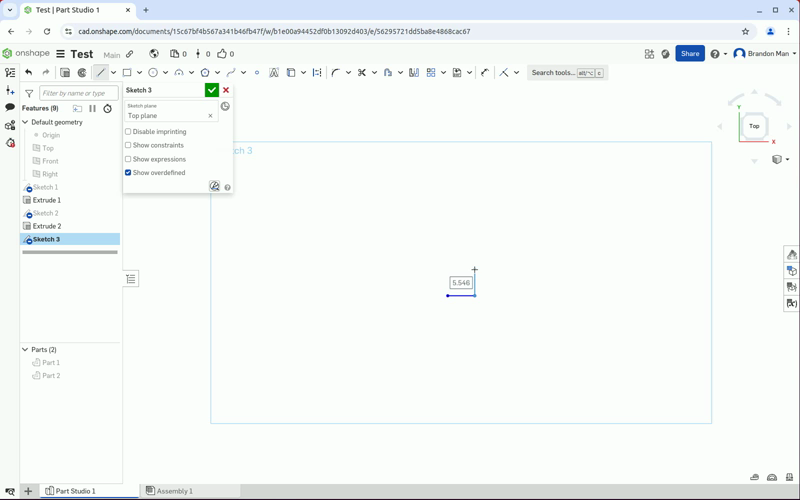
key_down(shift)
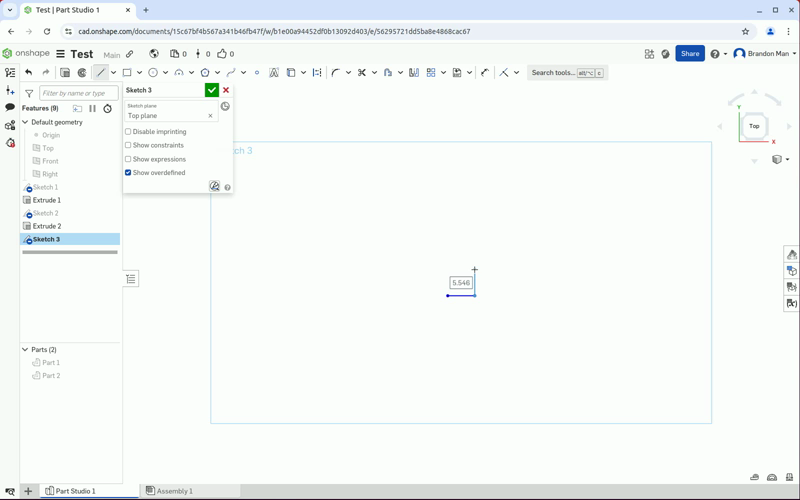
mouse_move(504, 269)
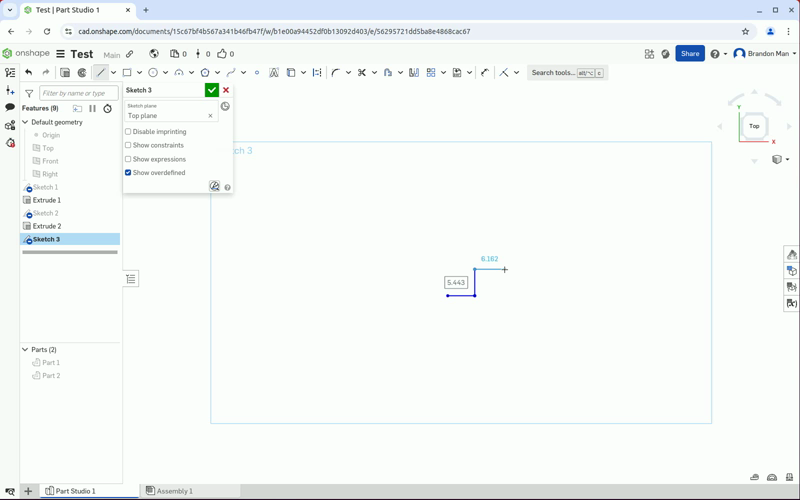
mouse_move(447, 269)
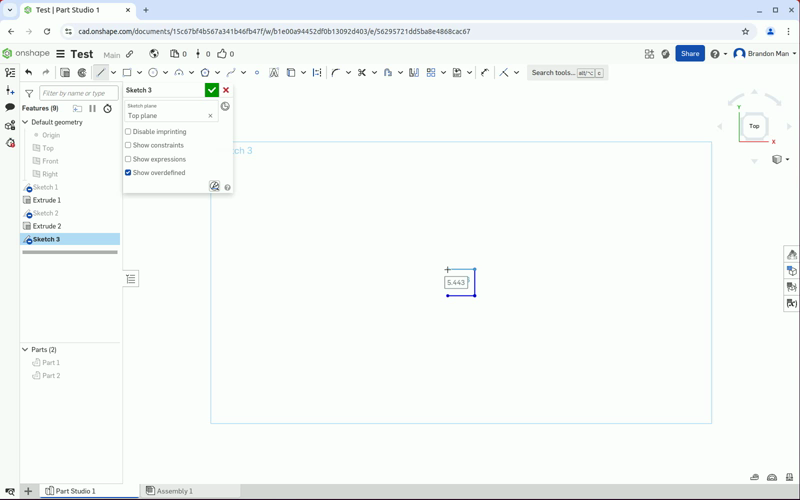
click(447, 269)
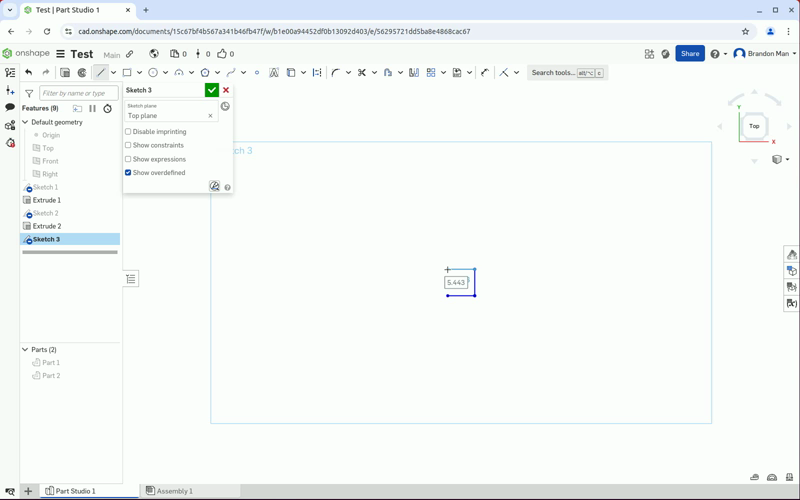
key_up(shift)
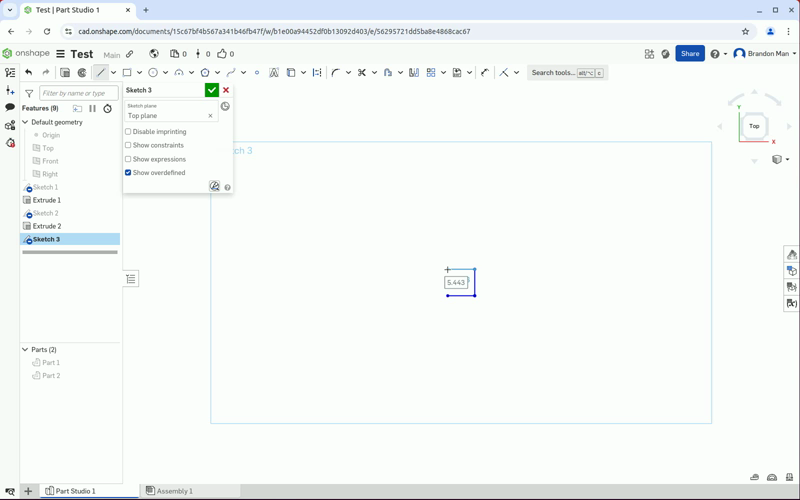
mouse_move(477, 269)
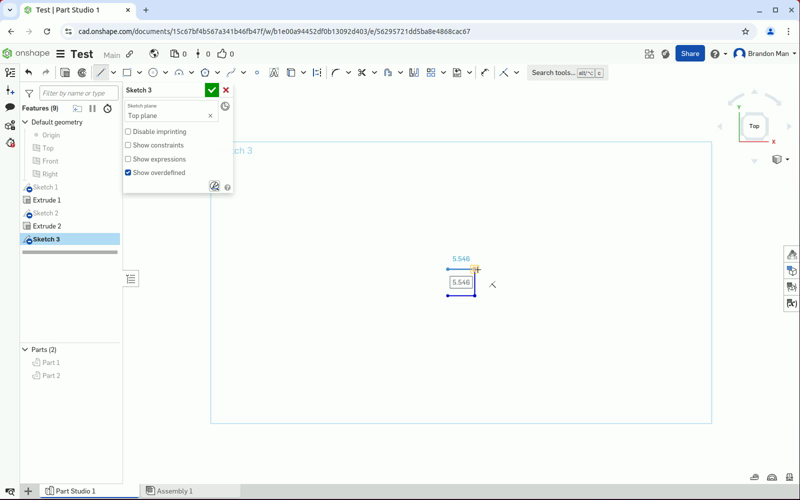
key_down(shift)
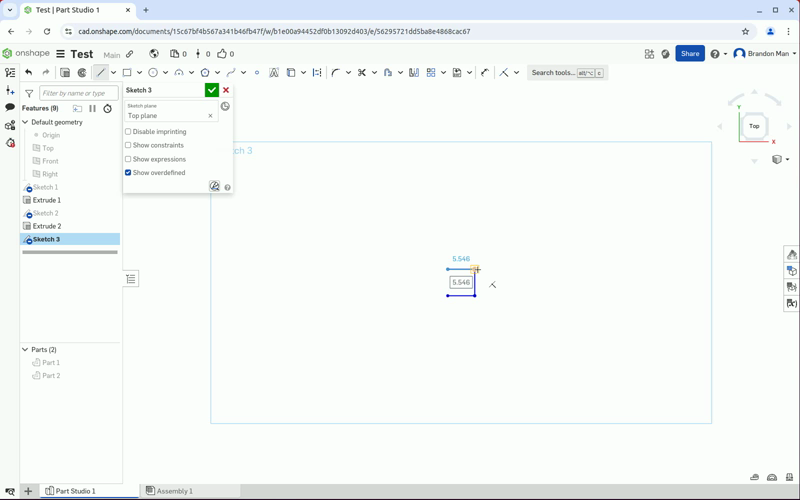
mouse_move(447, 295)
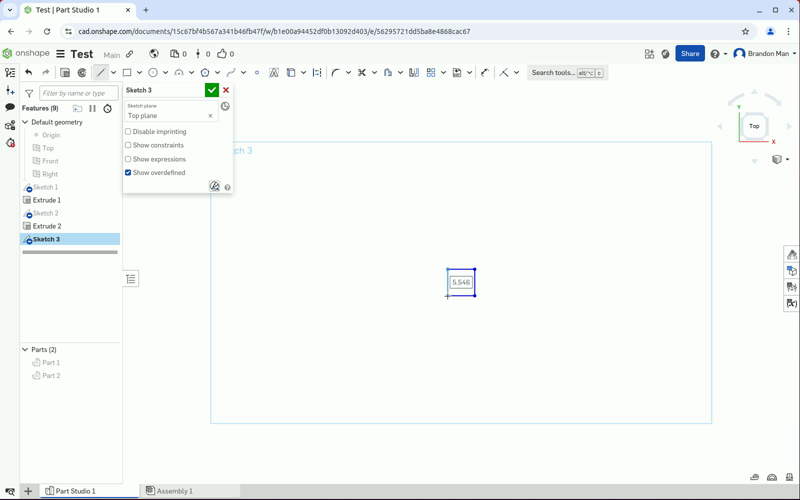
key_up(shift)
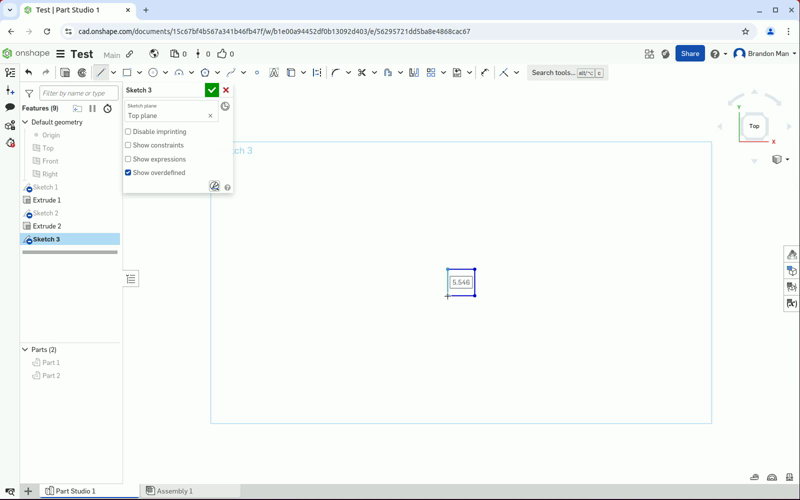
click(447, 295)
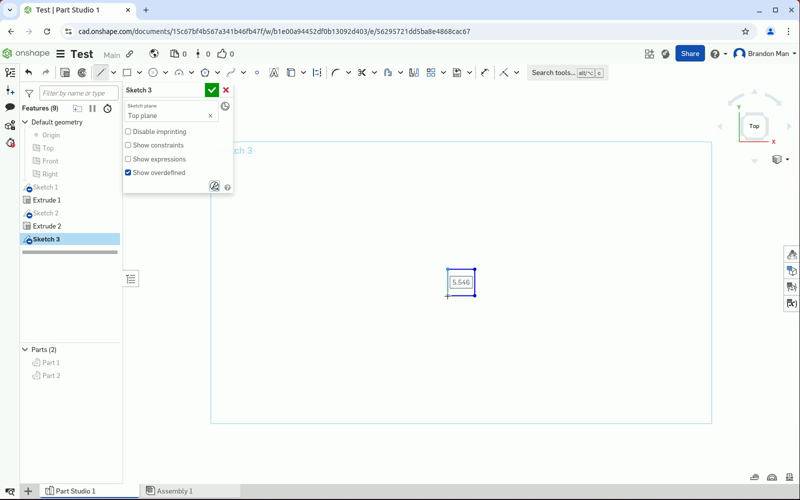
key(esc)
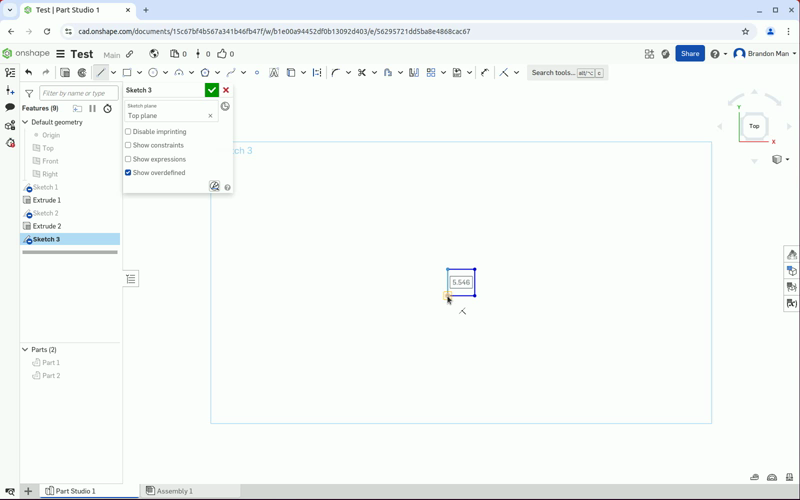
key(c)
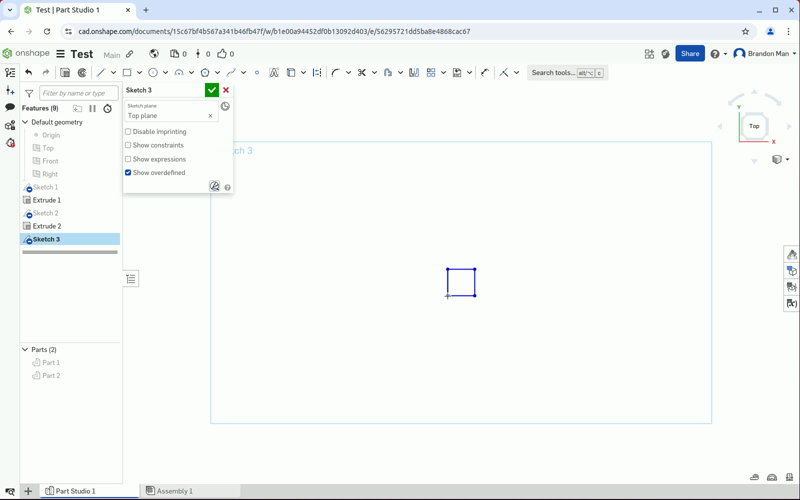
key_down(shift)
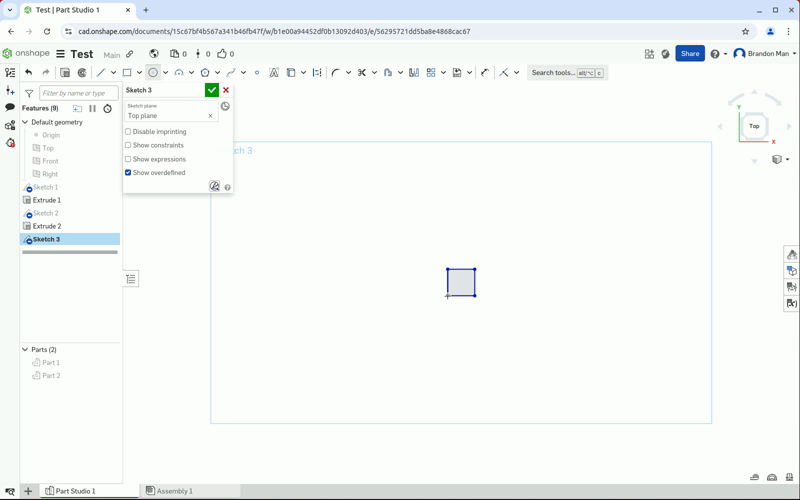
mouse_move(461, 282)
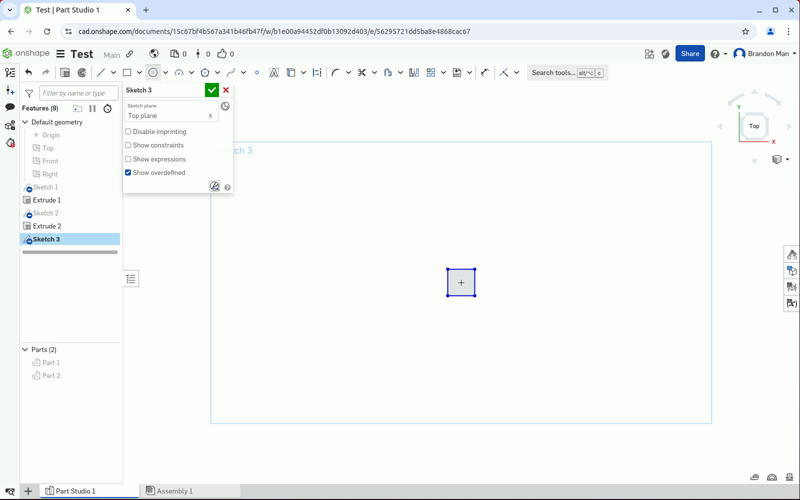
click(461, 282)
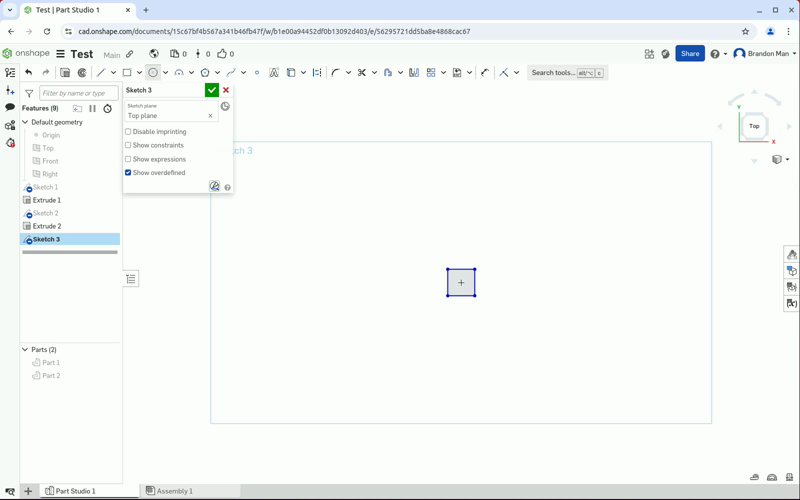
key_up(shift)
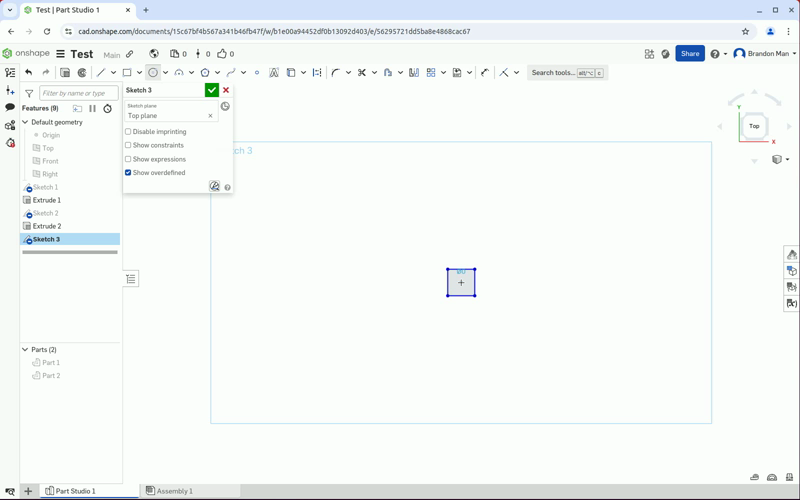
mouse_move(470, 282)
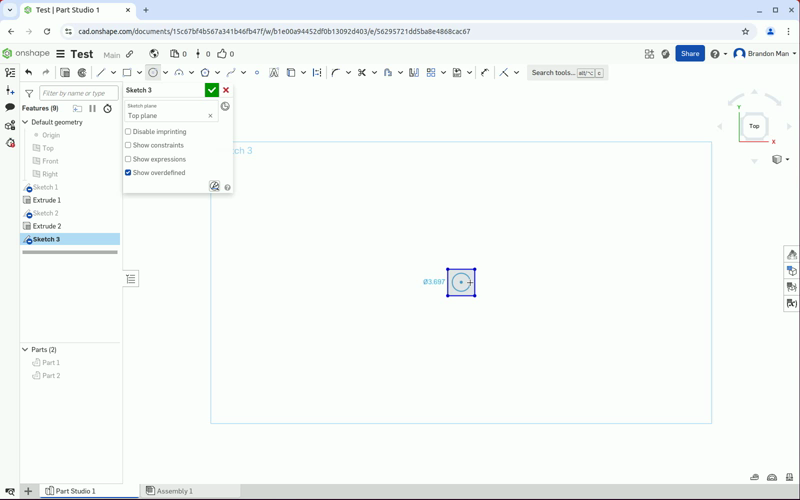
click(470, 282)
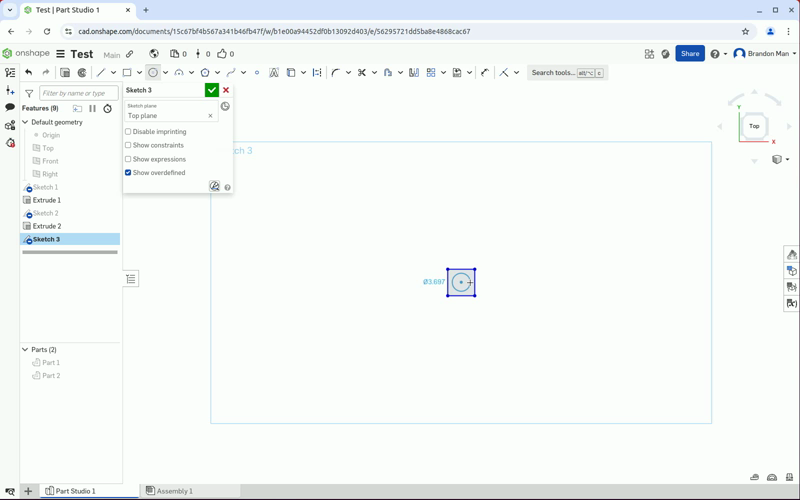
key(esc)
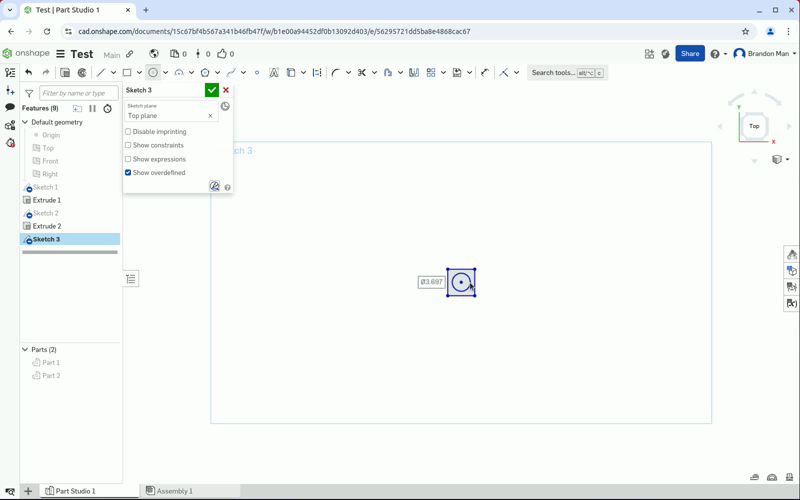
mouse_move(473, 284)
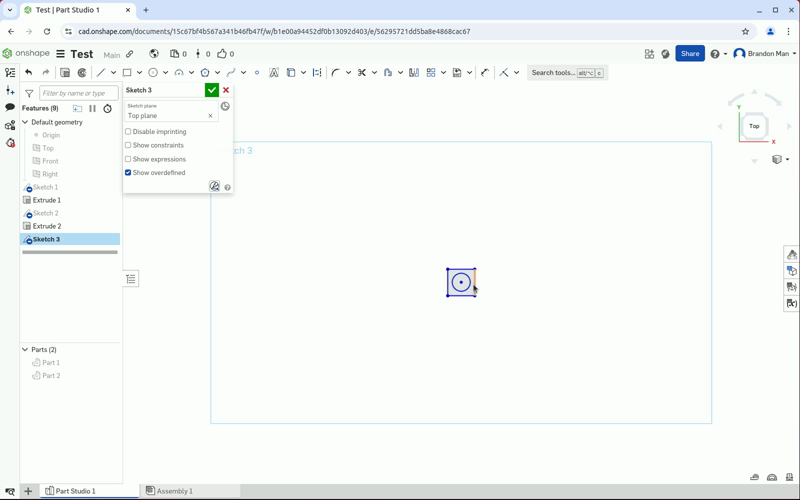
scroll(6)
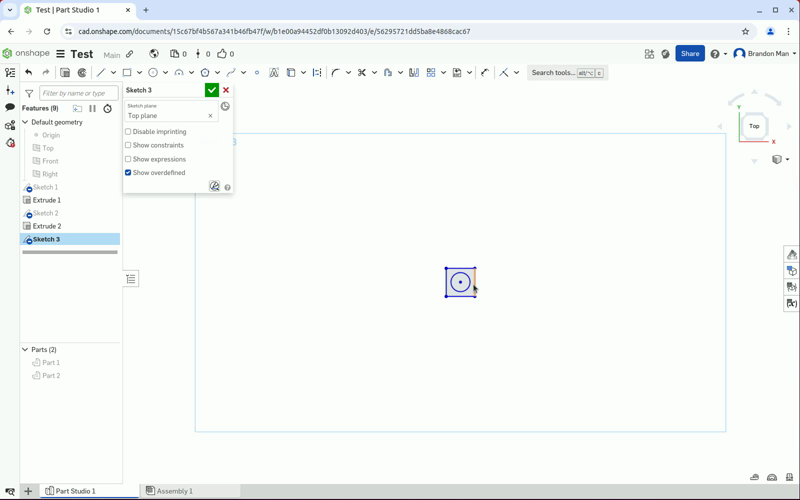
scroll(6)
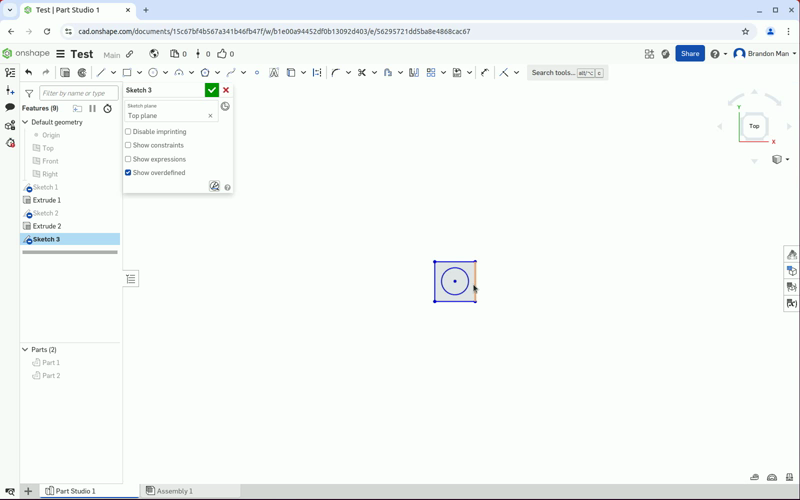
scroll(6)
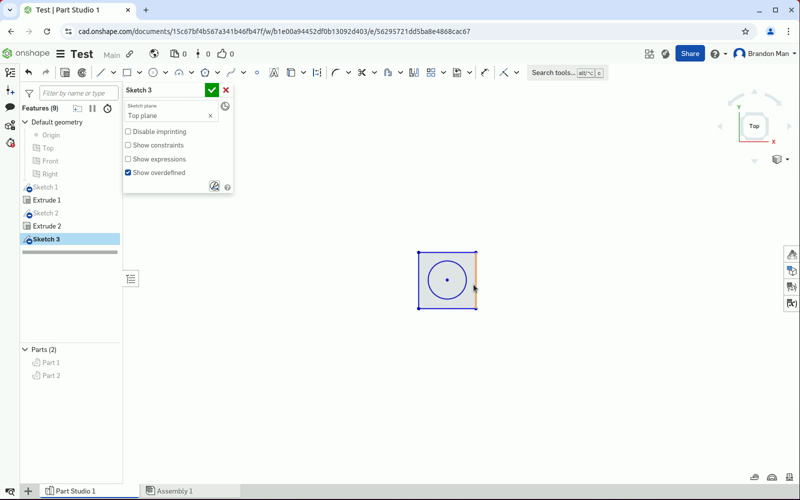
scroll(6)
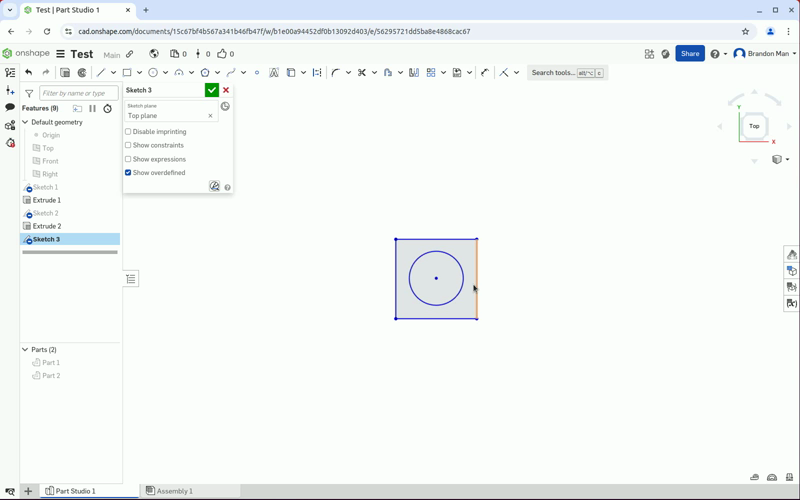
scroll(6)
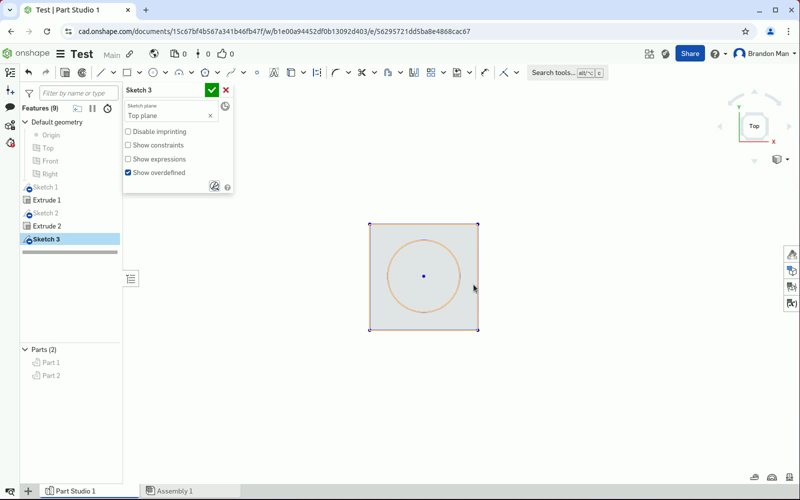
scroll(6)
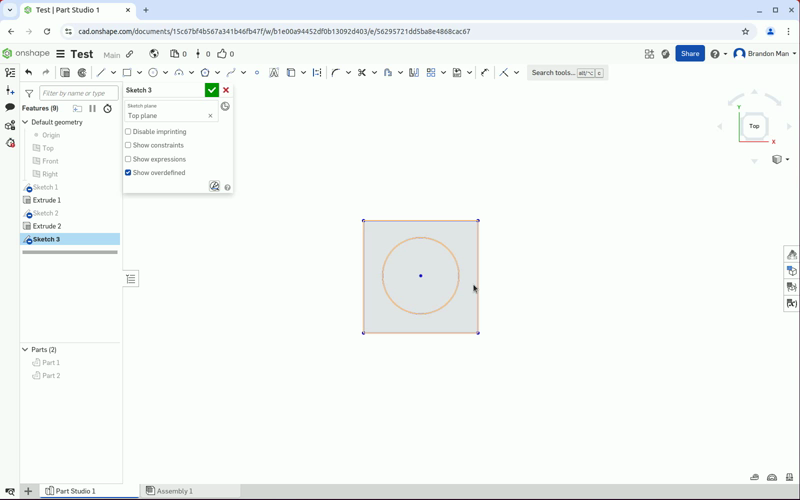
scroll(6)
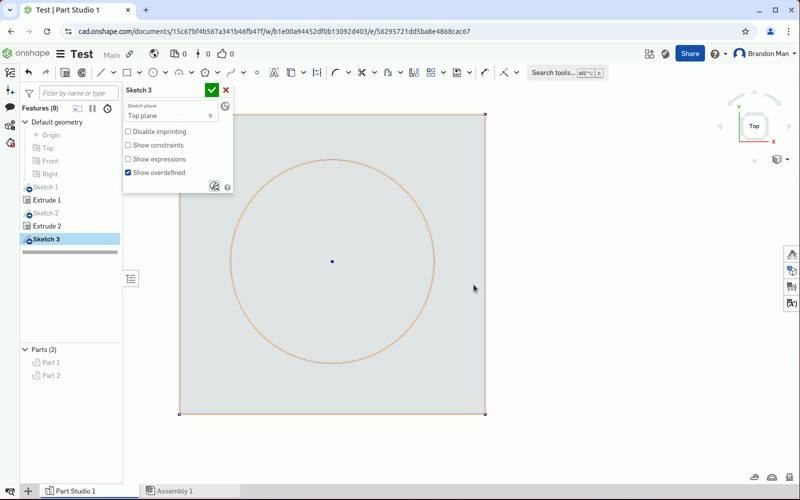
click(473, 284)
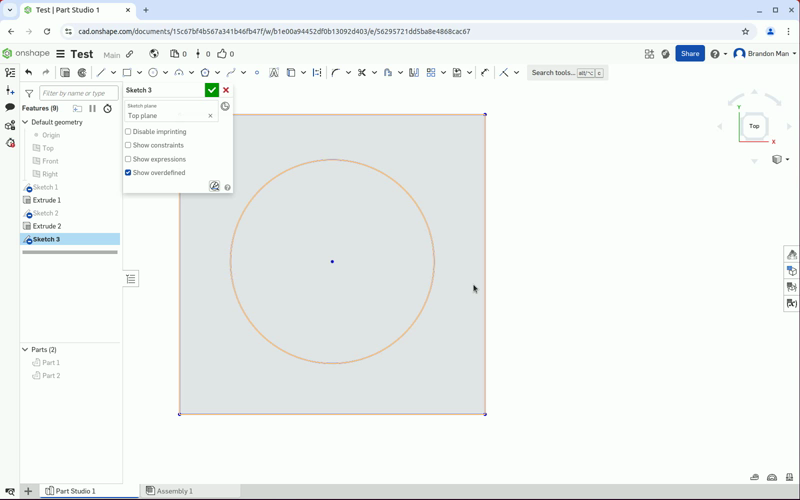
scroll(-6)
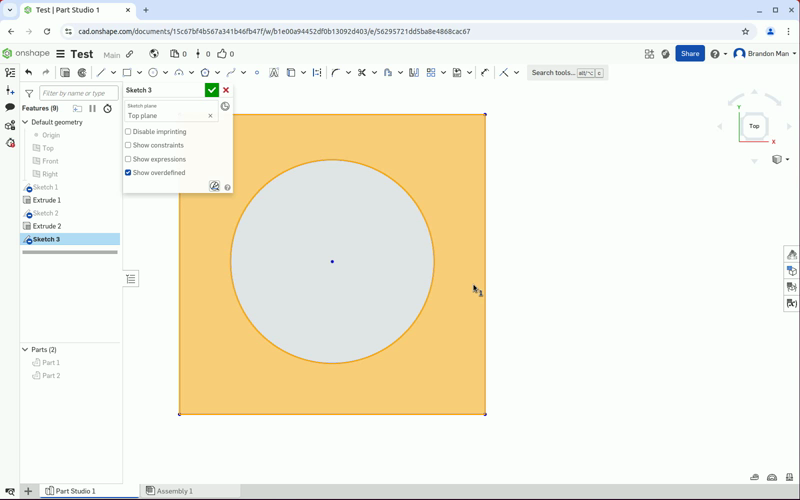
scroll(-6)
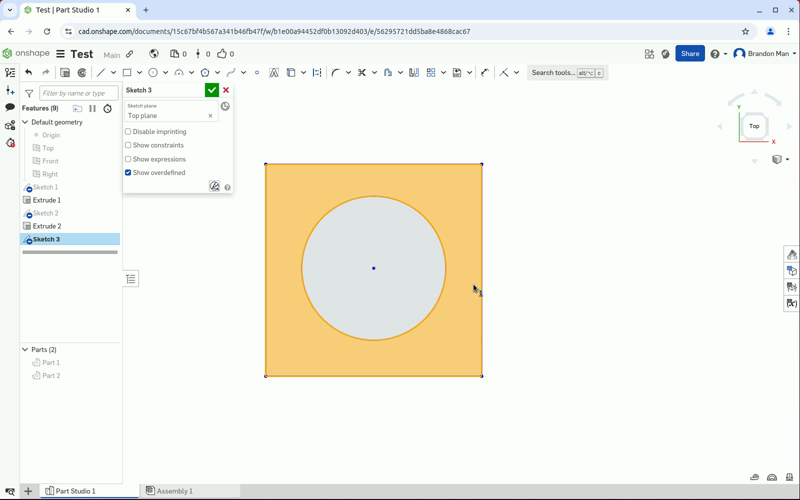
scroll(-6)
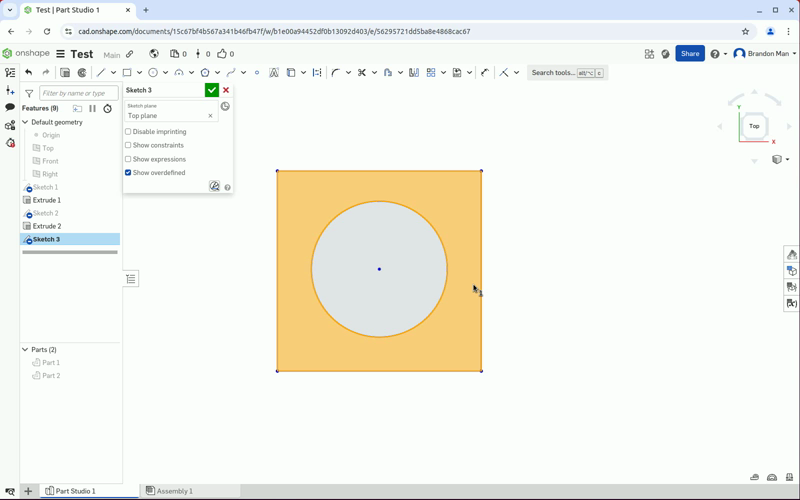
scroll(-6)
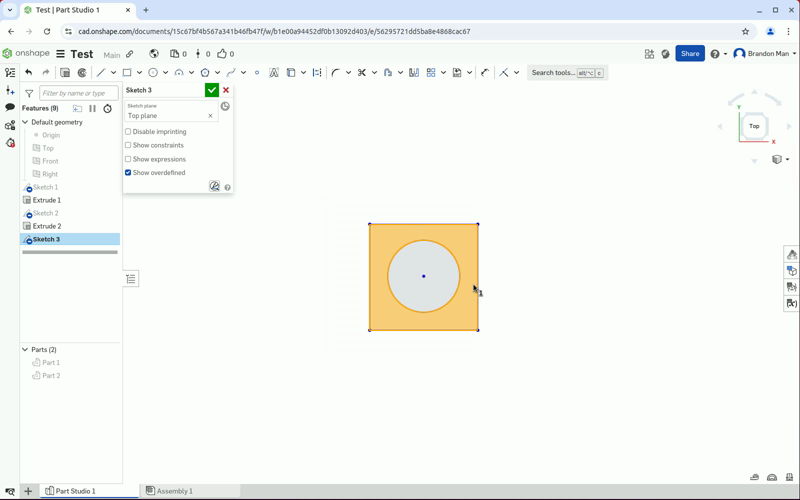
scroll(-6)
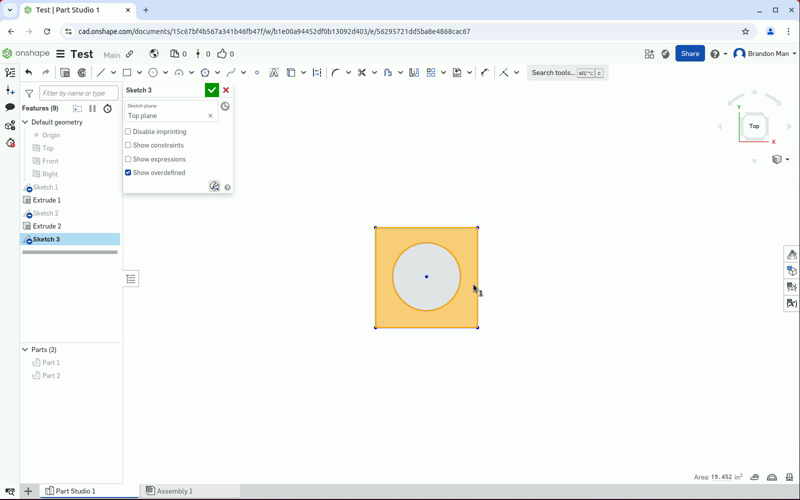
scroll(-6)
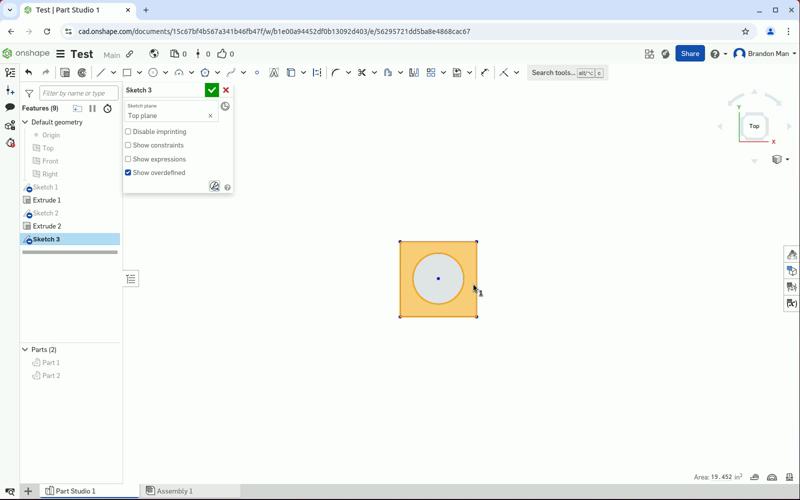
scroll(-6)
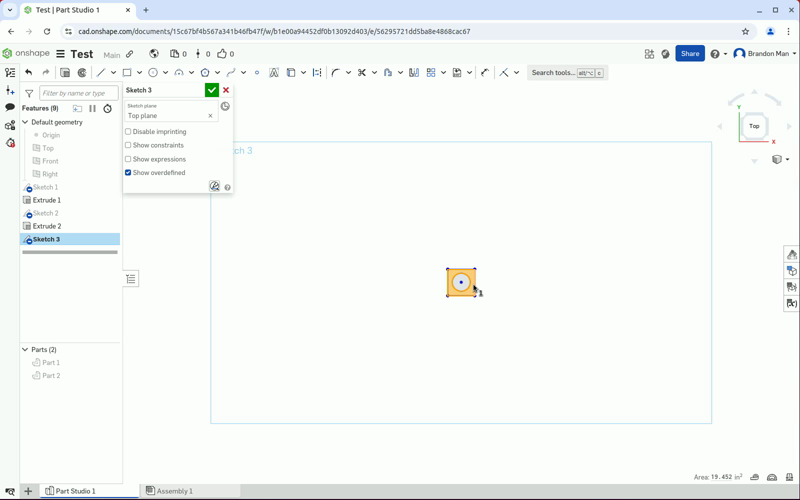
mouse_move(73, 352)
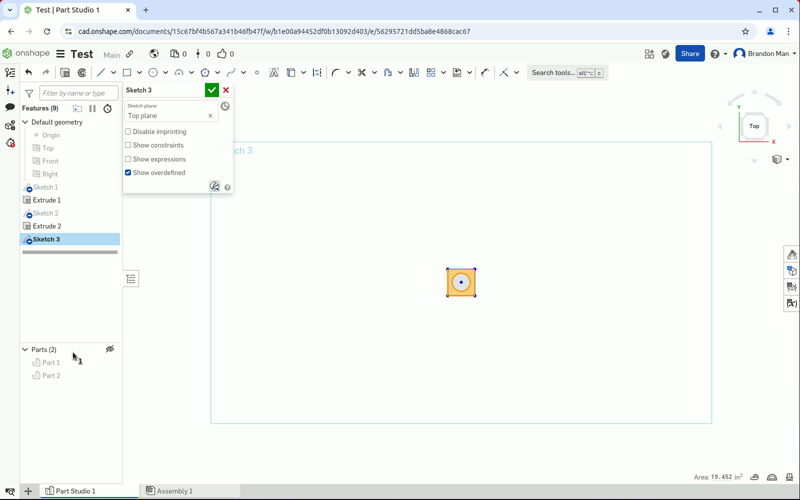
key(shift+y)
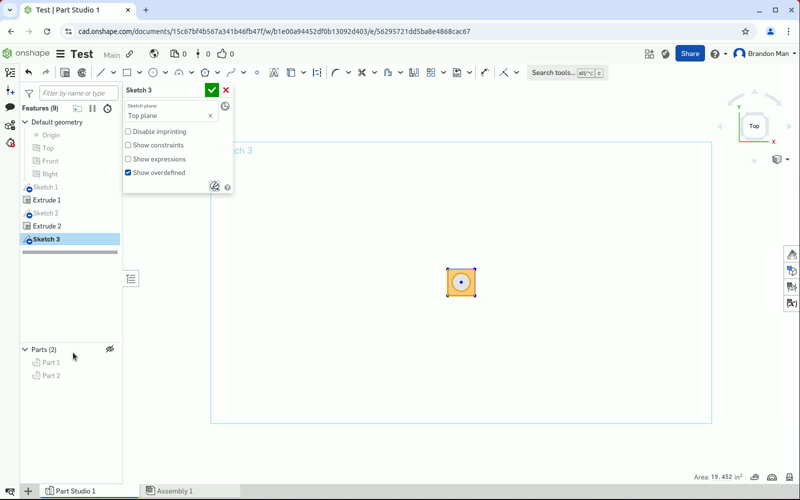
key(shift+e)
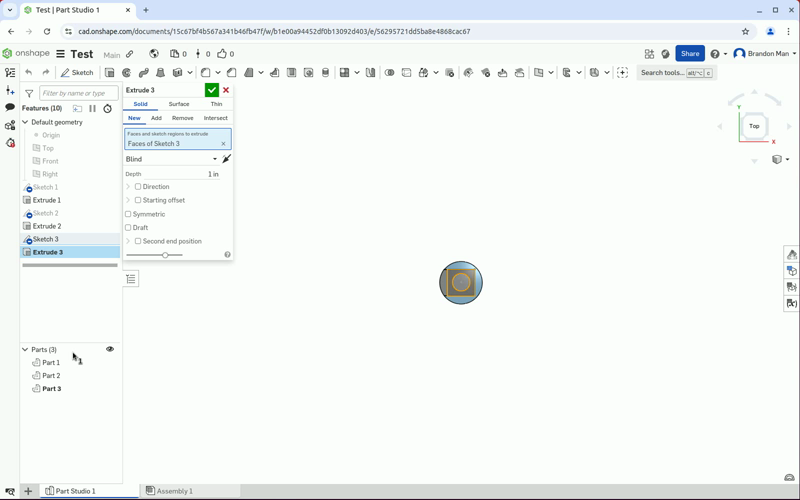
mouse_move(143, 106)
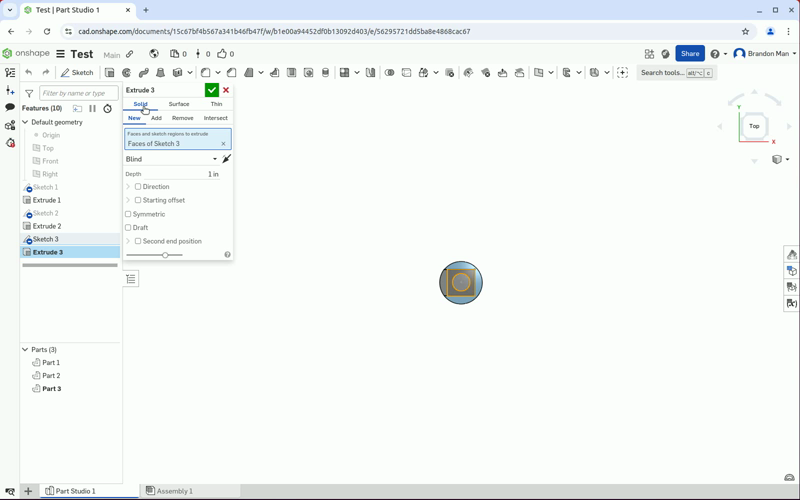
click(143, 106)
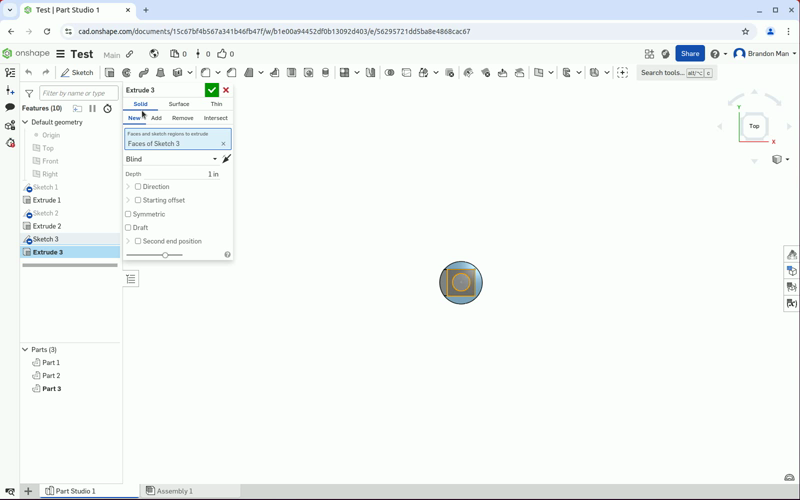
mouse_move(137, 120)
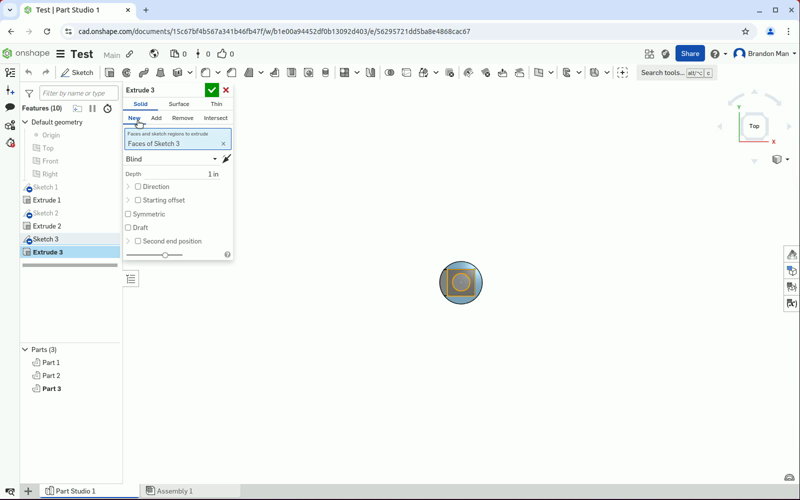
click(137, 120)
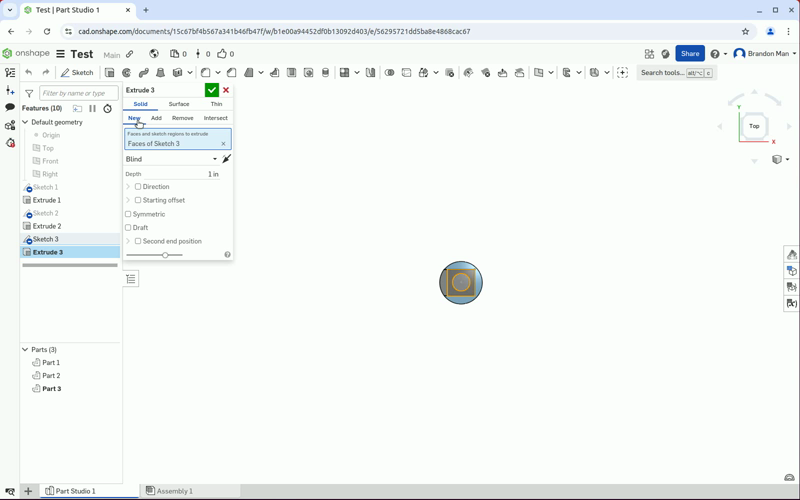
key(tab, 4)
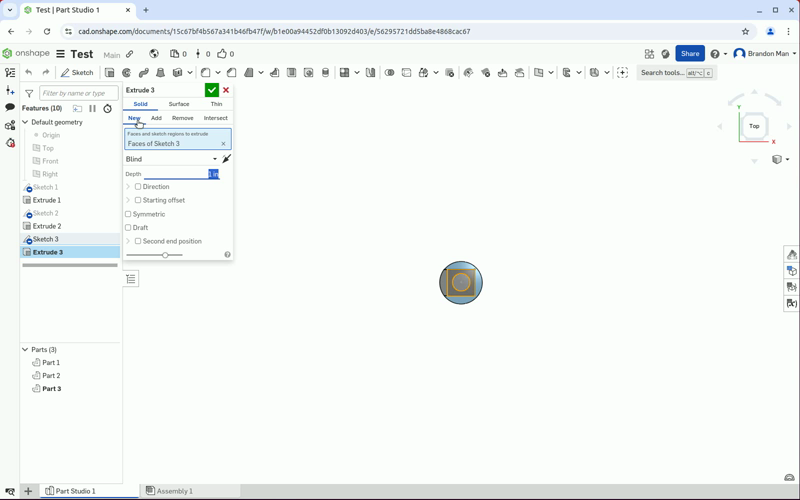
text(1.685)
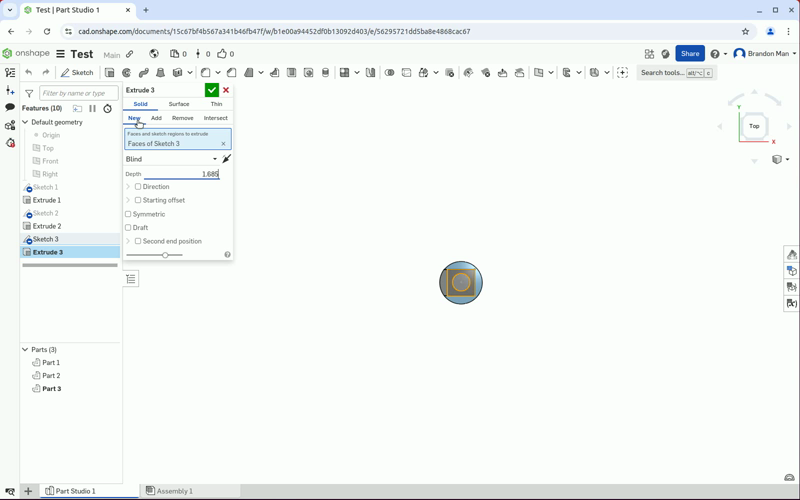
key(enter)
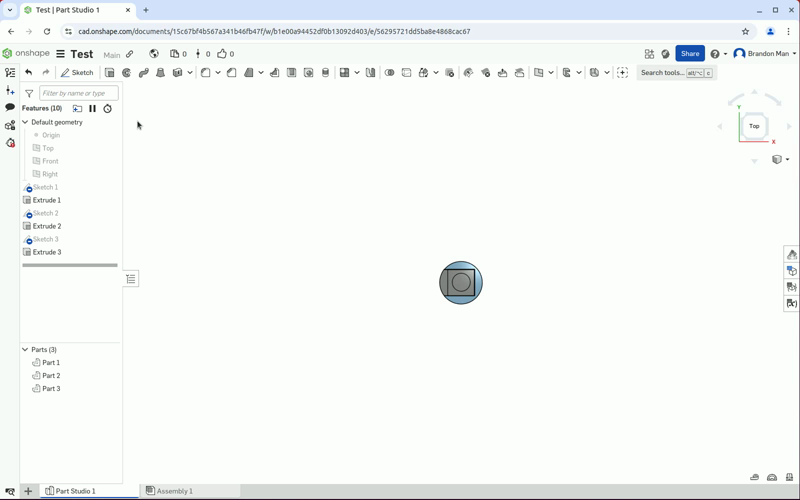
key(shift+h)
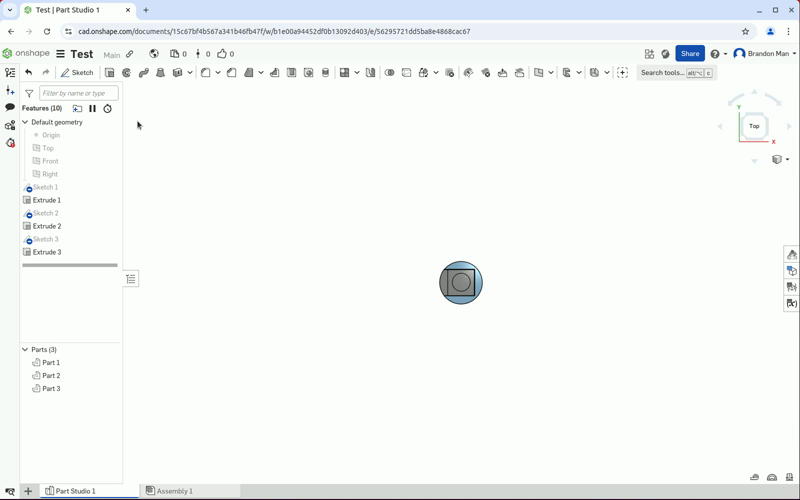
key(shift+h)
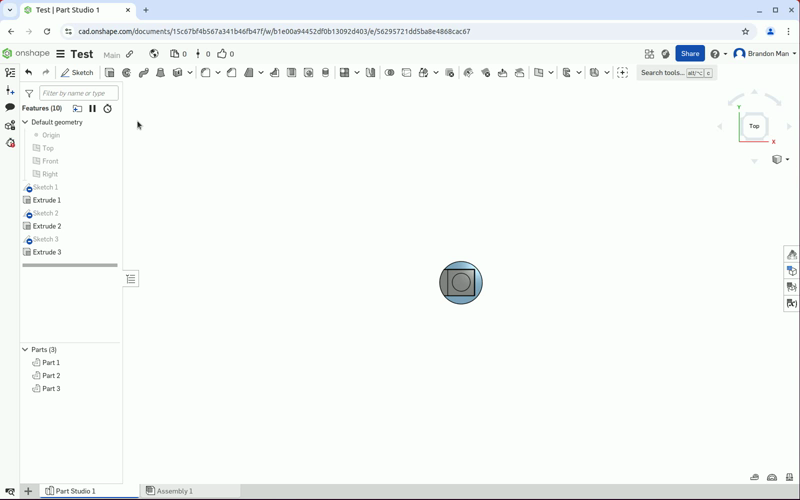
mouse_move(73, 189)
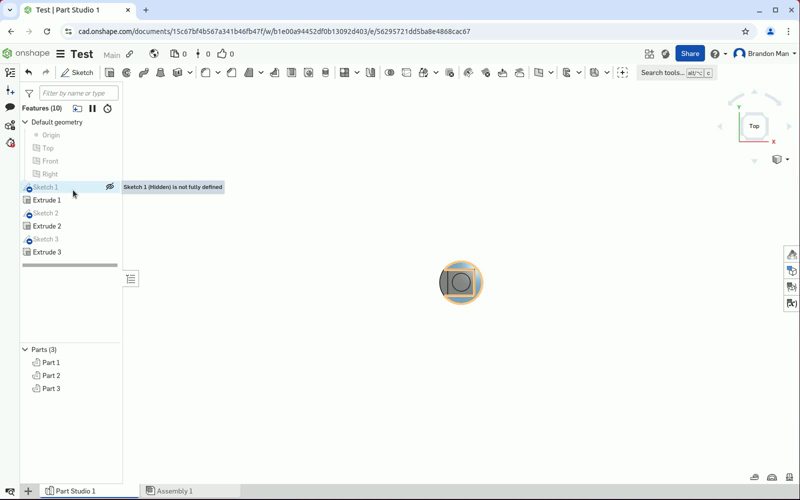
click(73, 189)
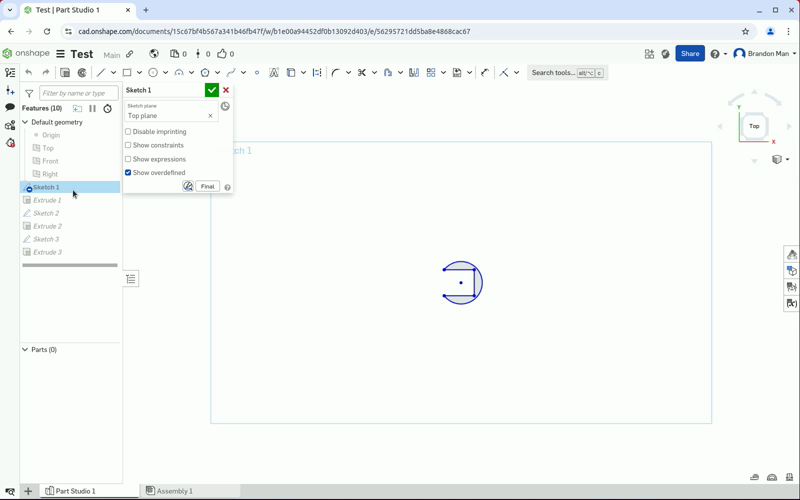
mouse_move(229, 92)
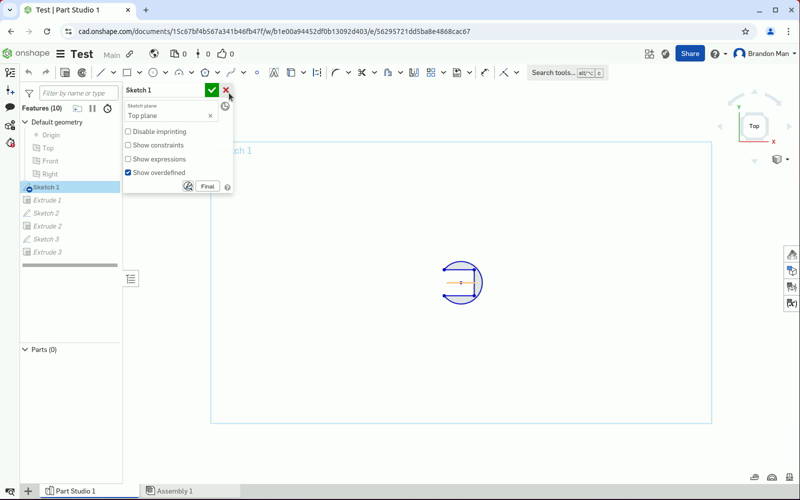
click(229, 92)
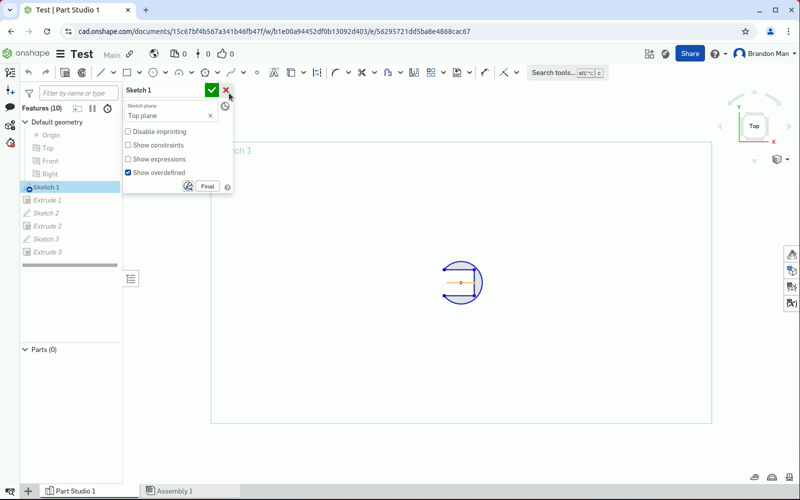
key(shift+s)
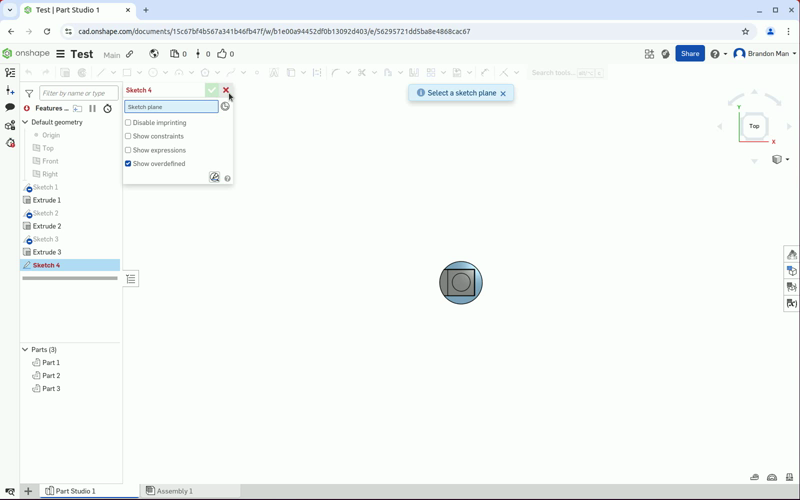
mouse_move(73, 150)
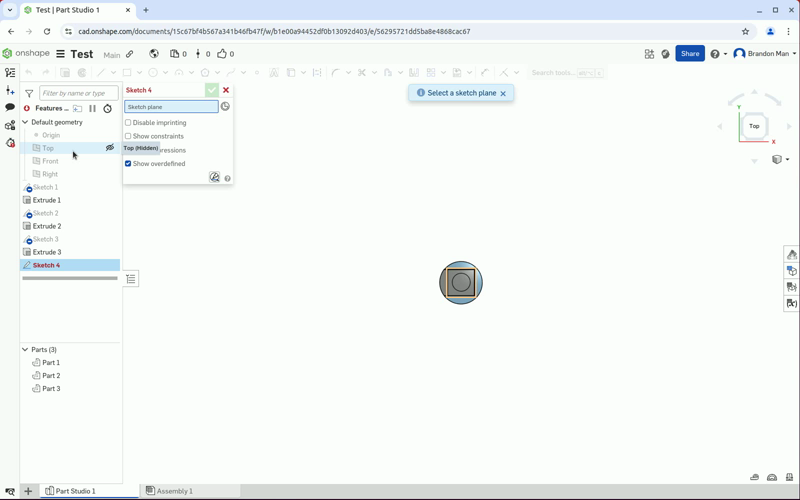
click(73, 150)
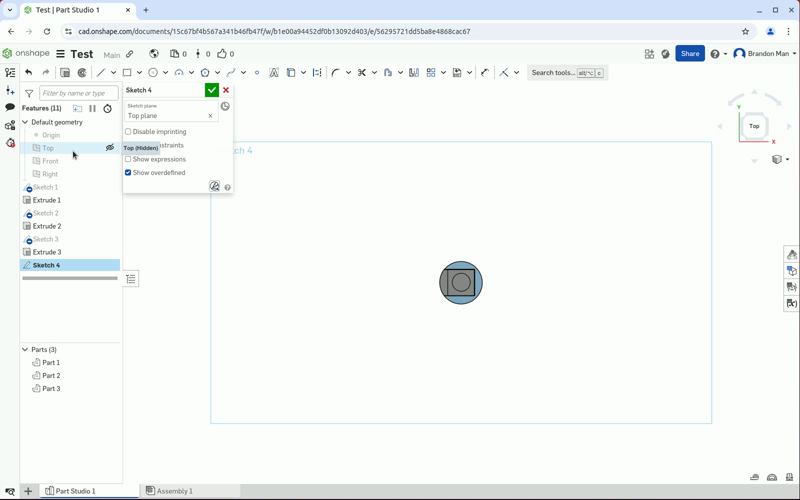
mouse_move(73, 352)
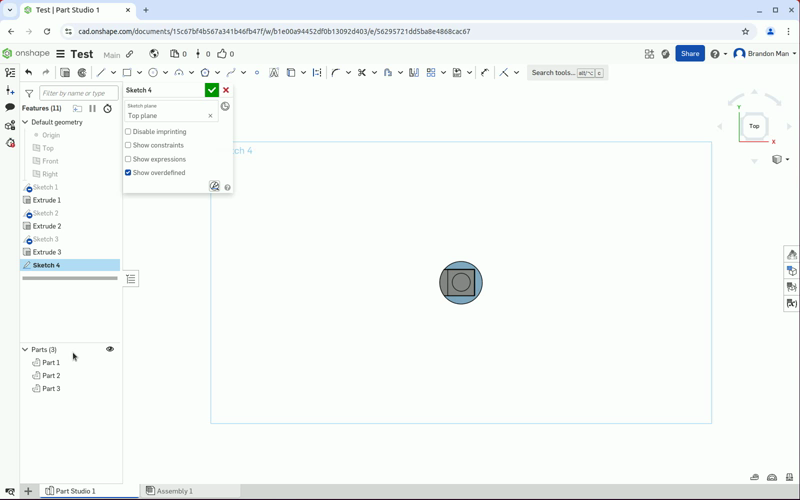
key(y)
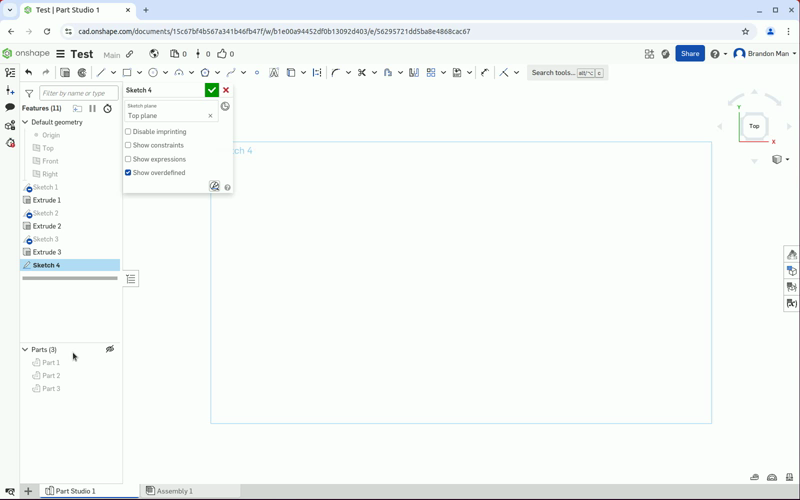
key(a)
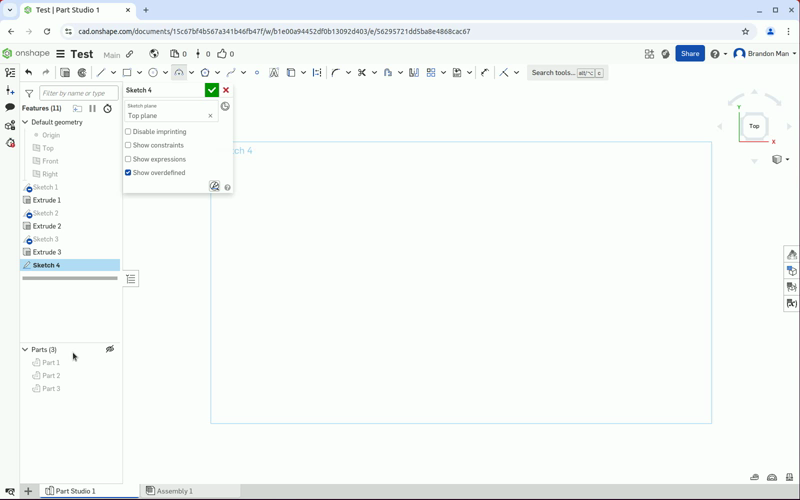
key_down(shift)
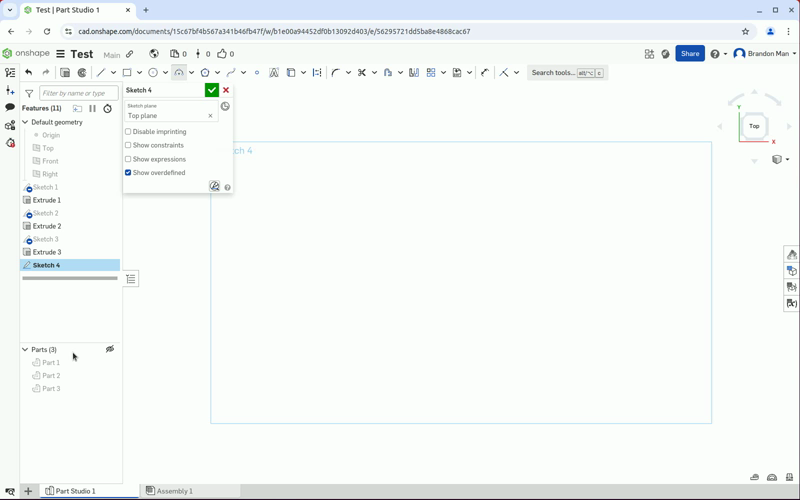
mouse_move(460, 274)
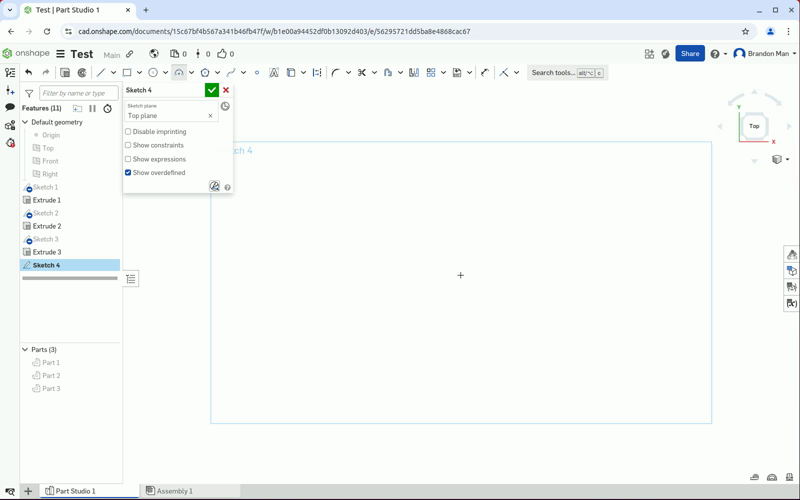
click(460, 274)
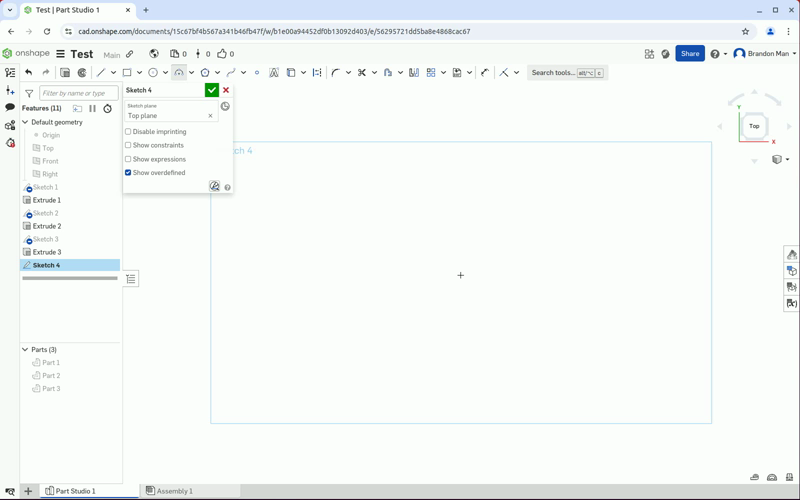
key_up(shift)
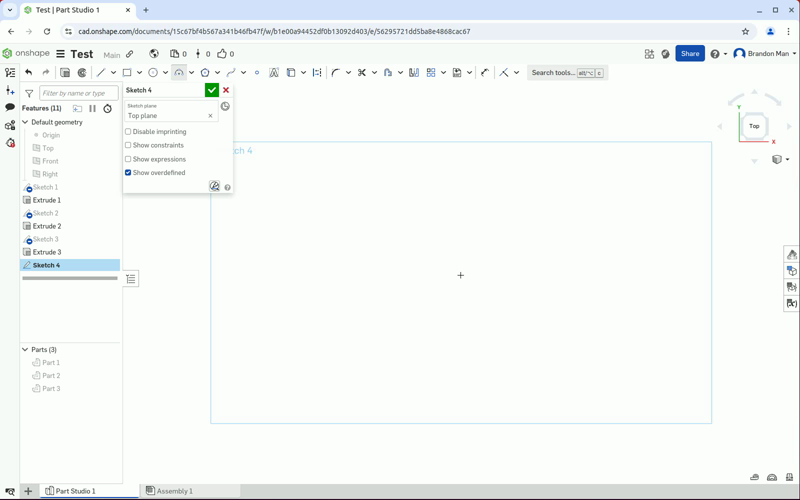
key_down(shift)
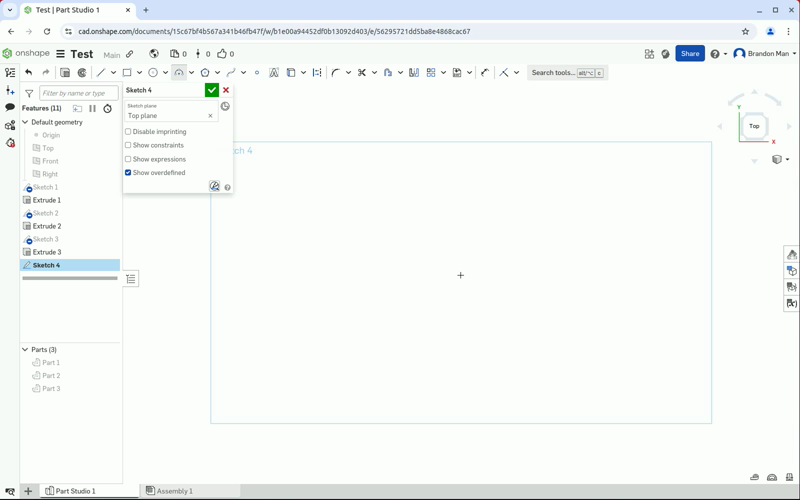
mouse_move(468, 279)
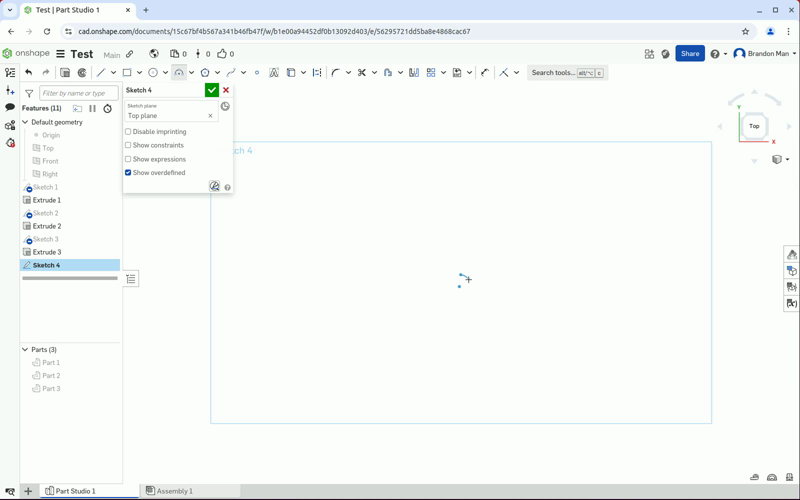
click(468, 279)
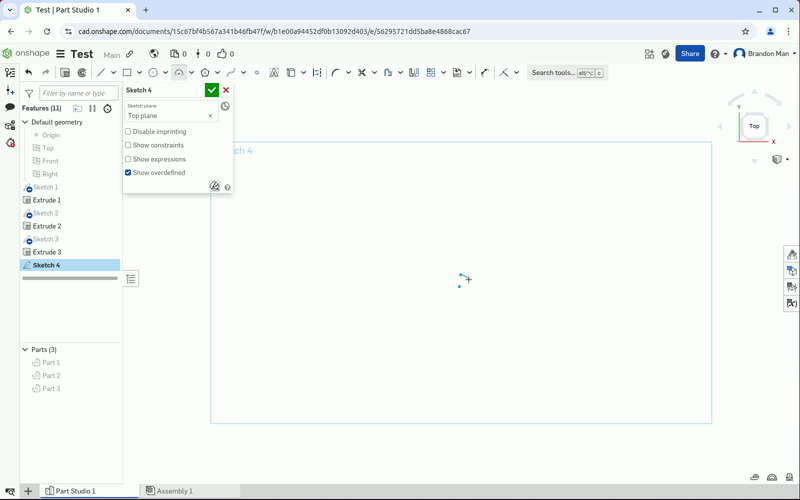
mouse_move(456, 291)
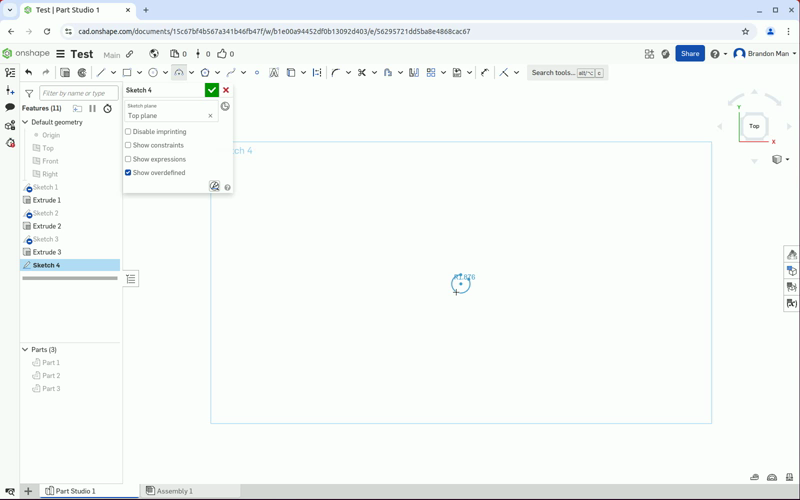
click(456, 291)
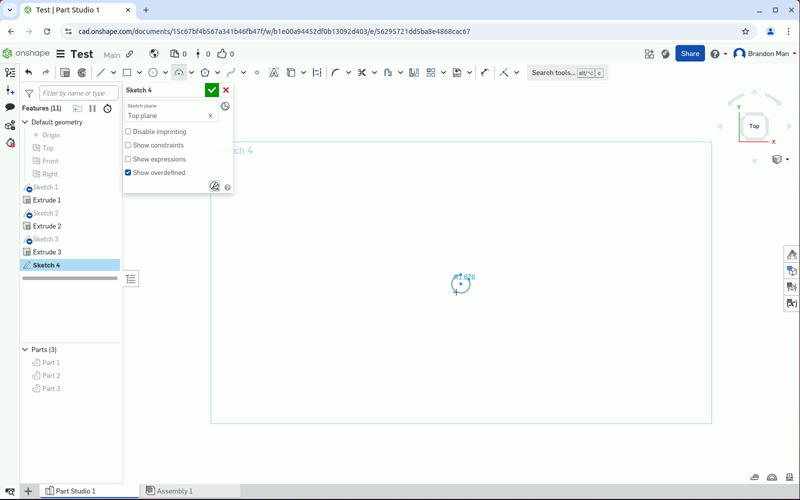
key_up(shift)
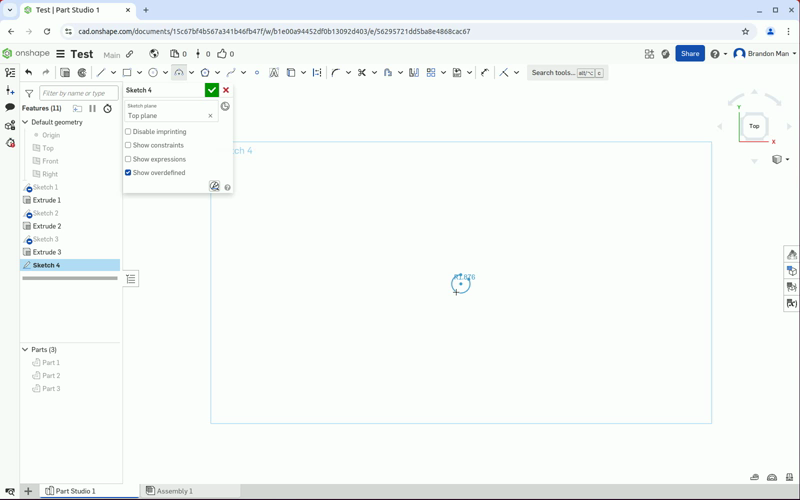
key(esc)
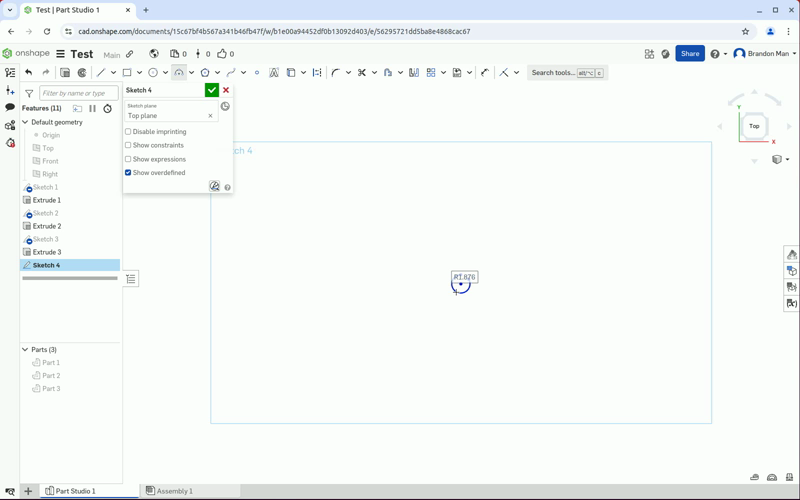
key(l)
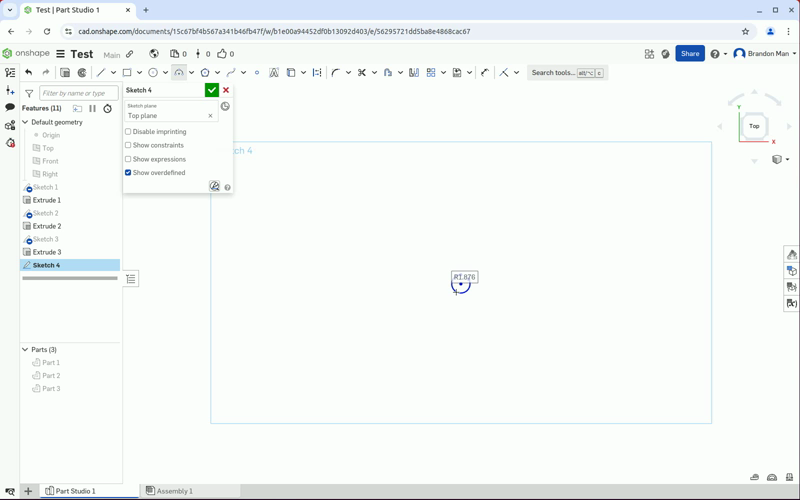
mouse_move(468, 279)
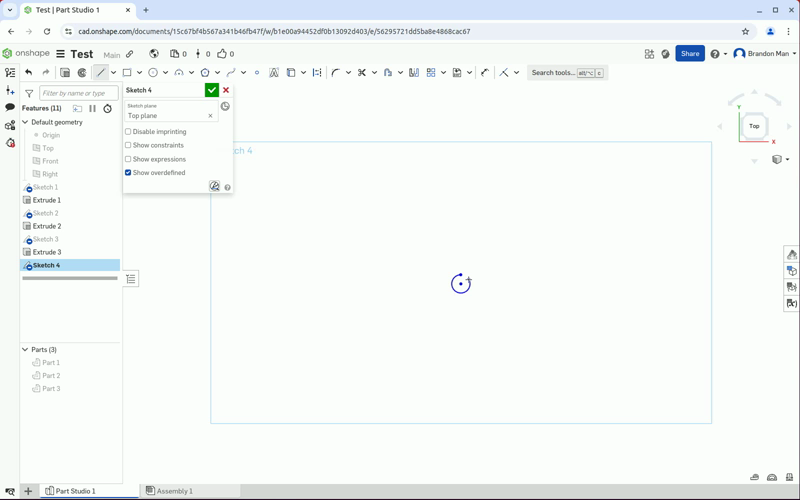
click(468, 279)
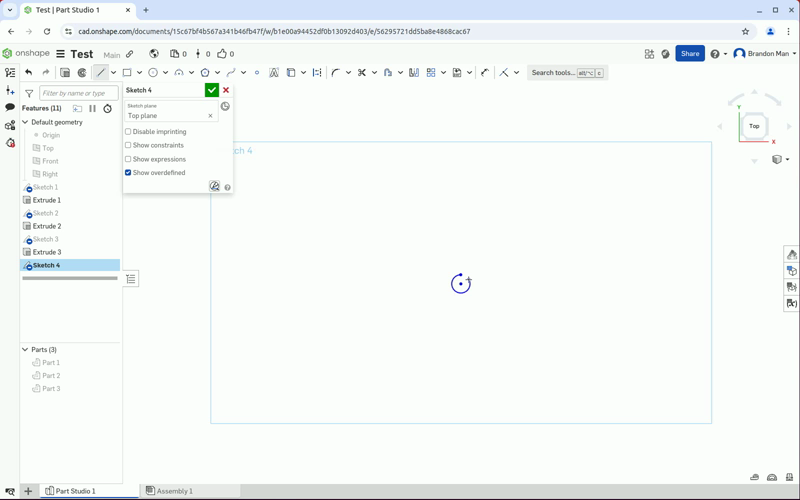
mouse_move(498, 279)
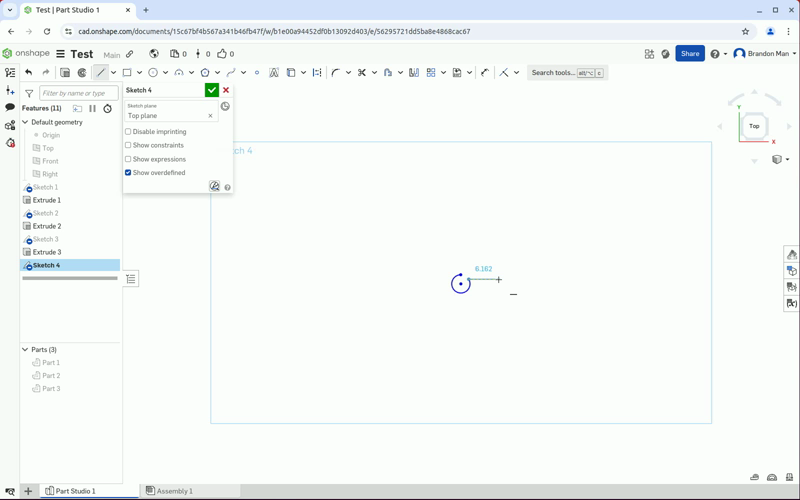
key_down(shift)
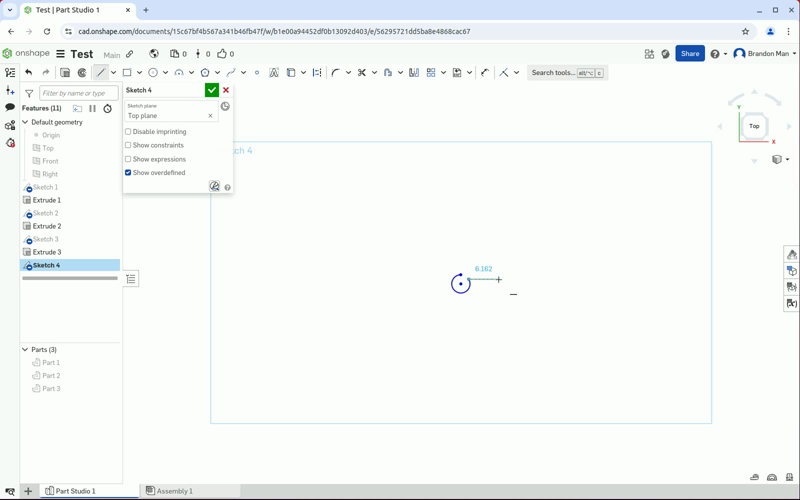
mouse_move(460, 274)
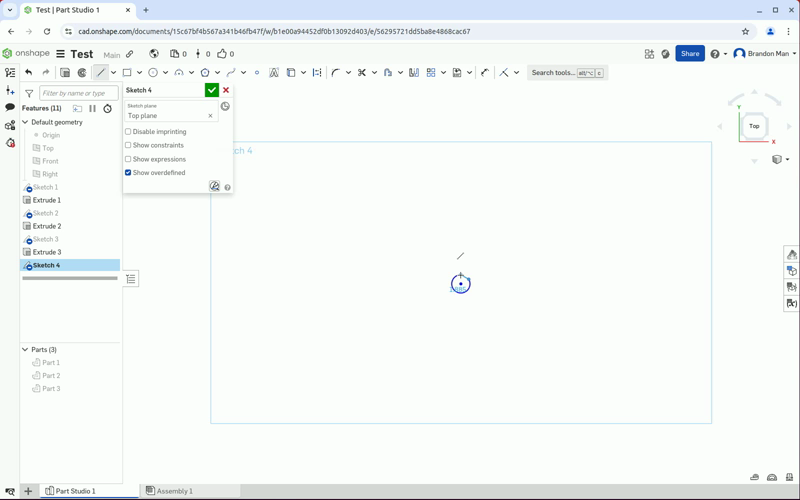
key_up(shift)
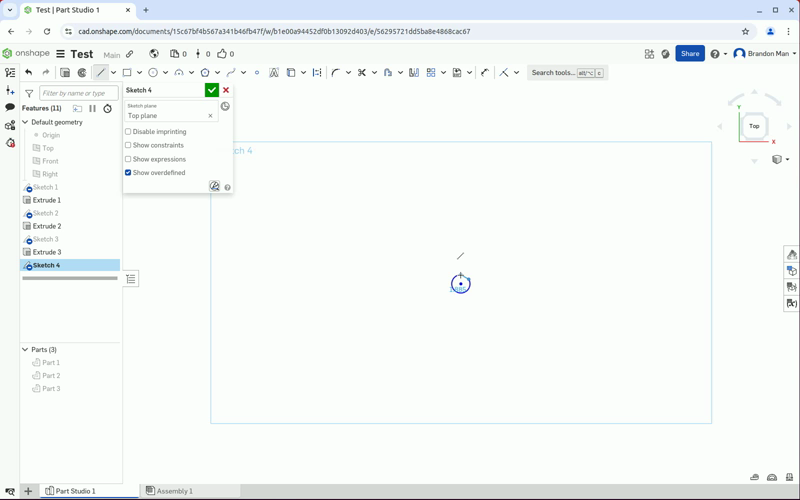
click(460, 274)
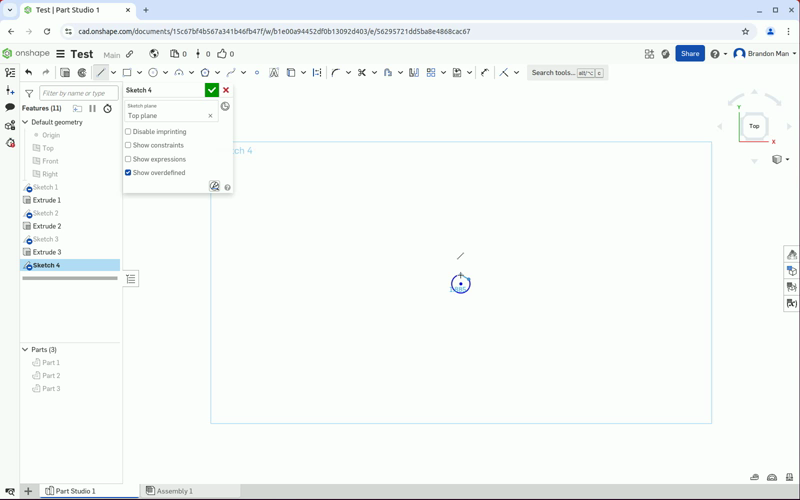
key(esc)
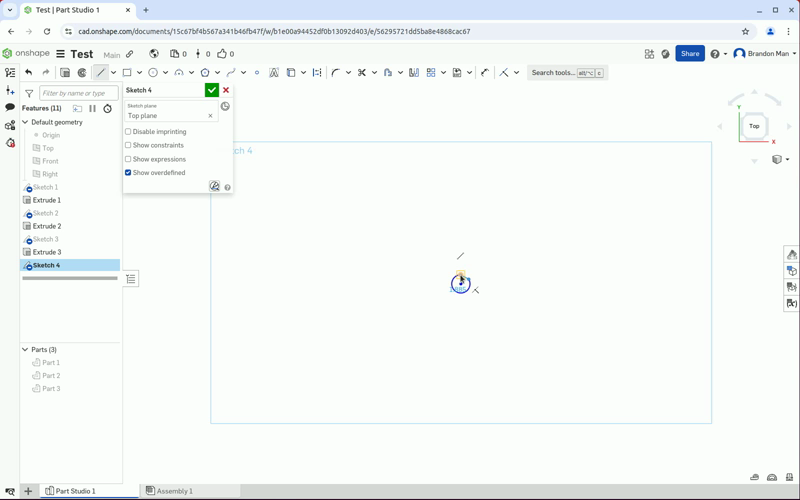
mouse_move(453, 282)
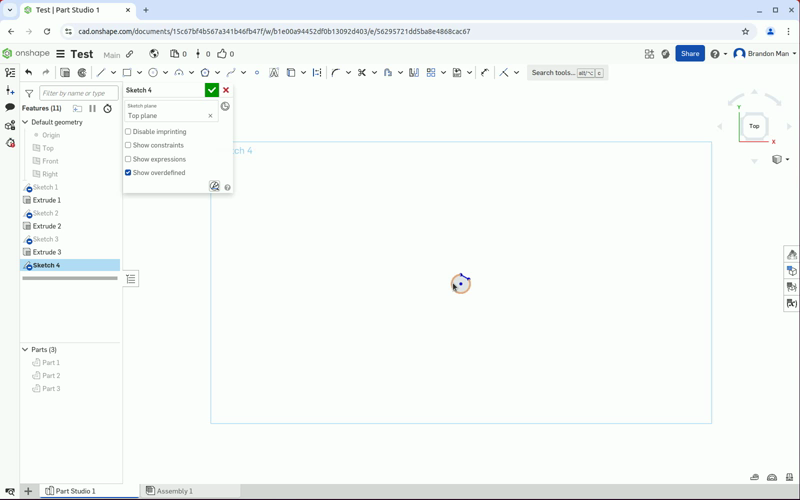
scroll(6)
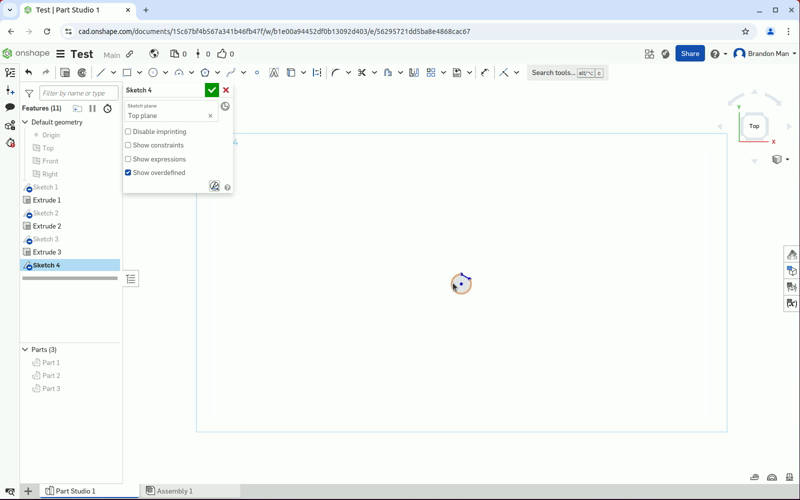
scroll(6)
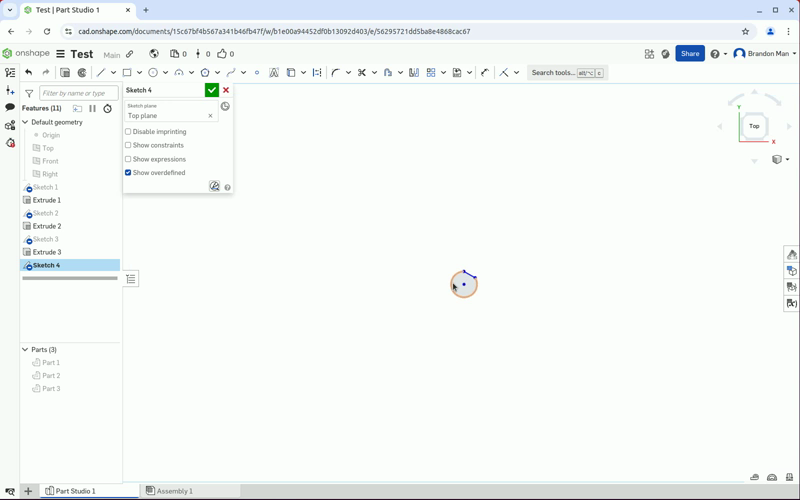
scroll(6)
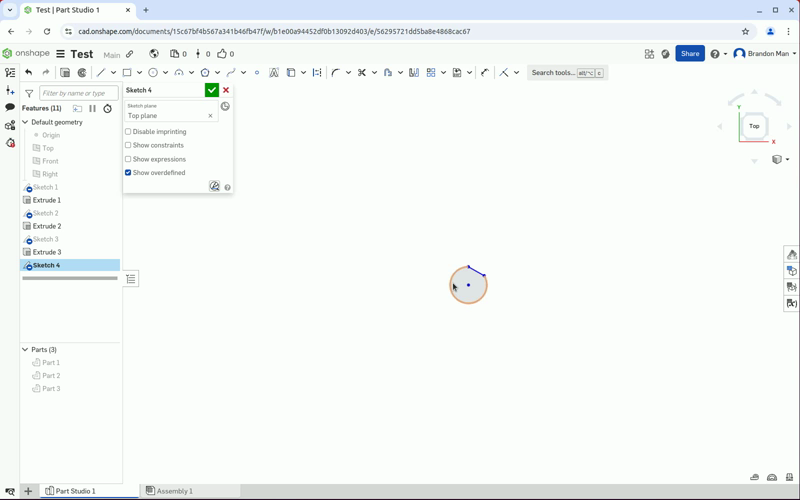
scroll(6)
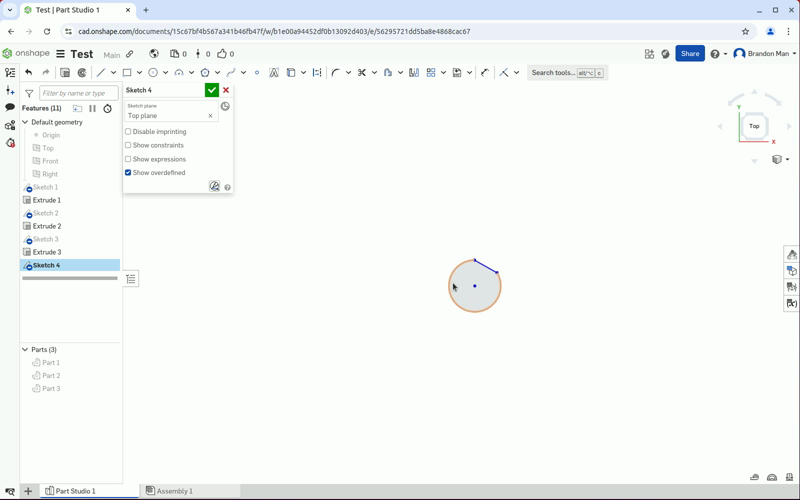
scroll(6)
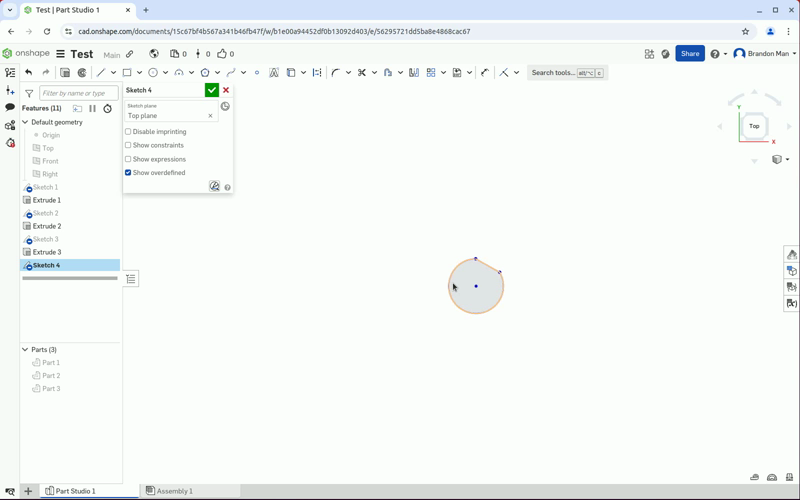
scroll(6)
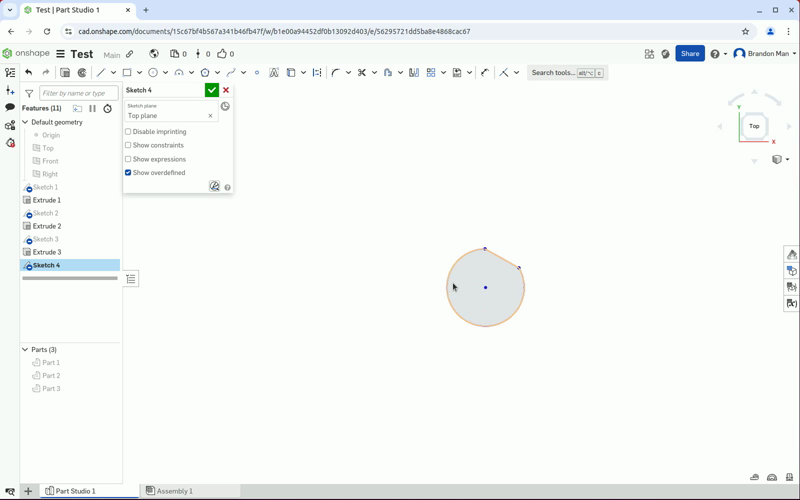
scroll(6)
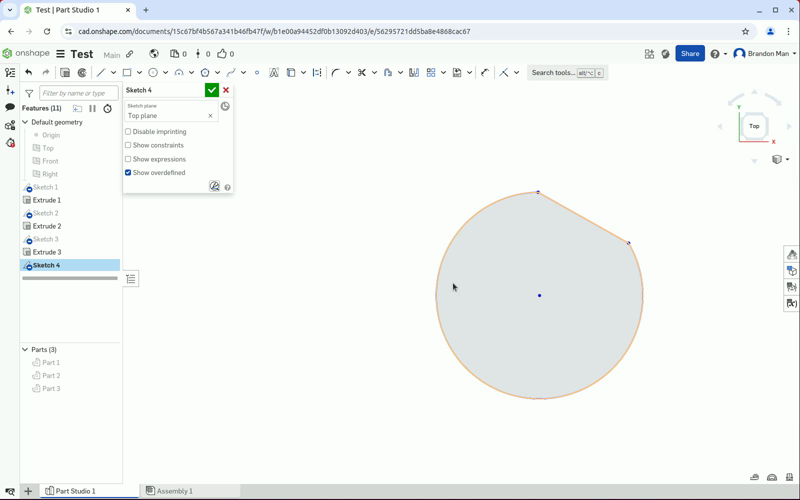
click(453, 282)
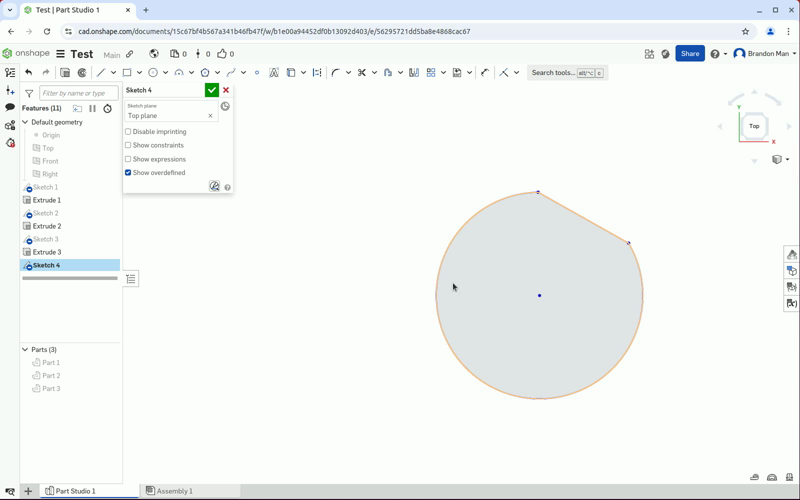
scroll(-6)
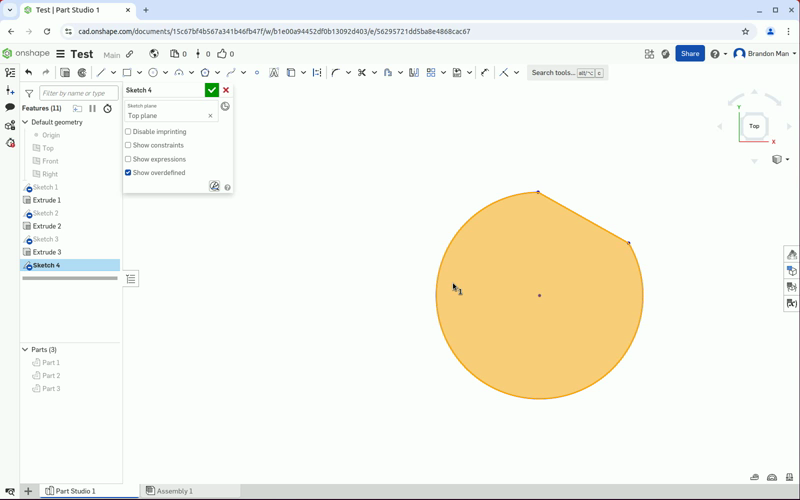
scroll(-6)
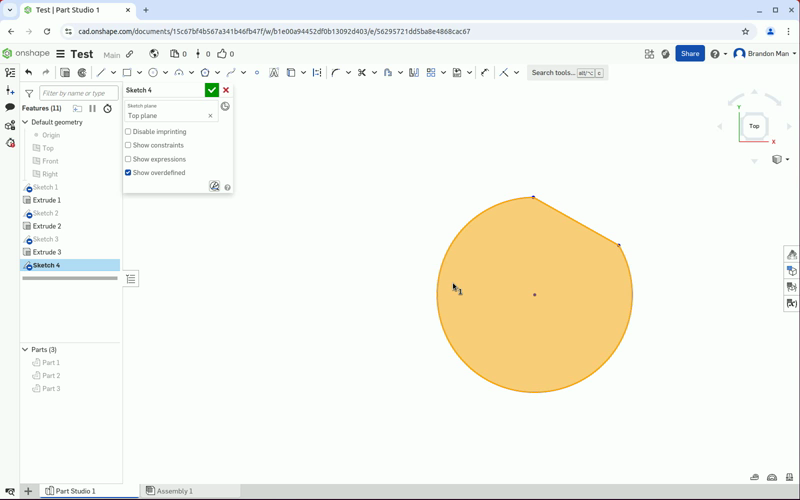
scroll(-6)
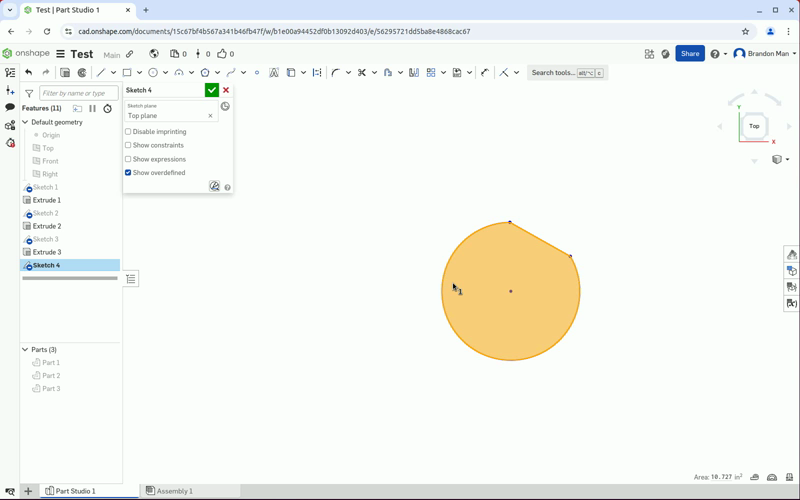
scroll(-6)
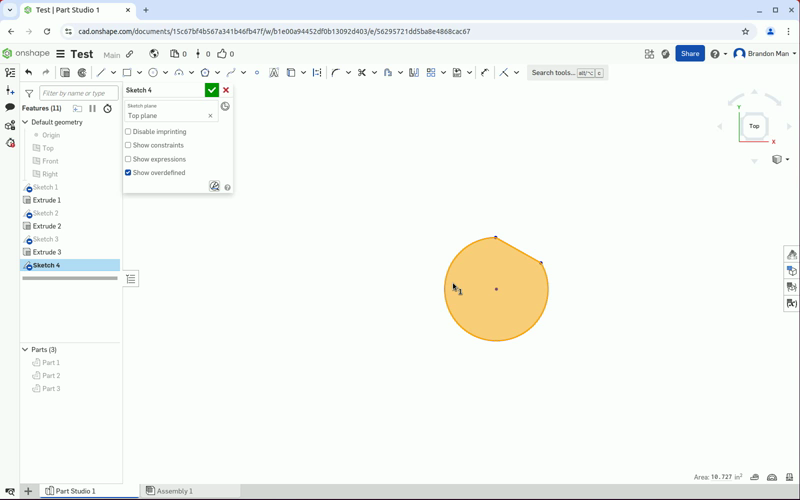
scroll(-6)
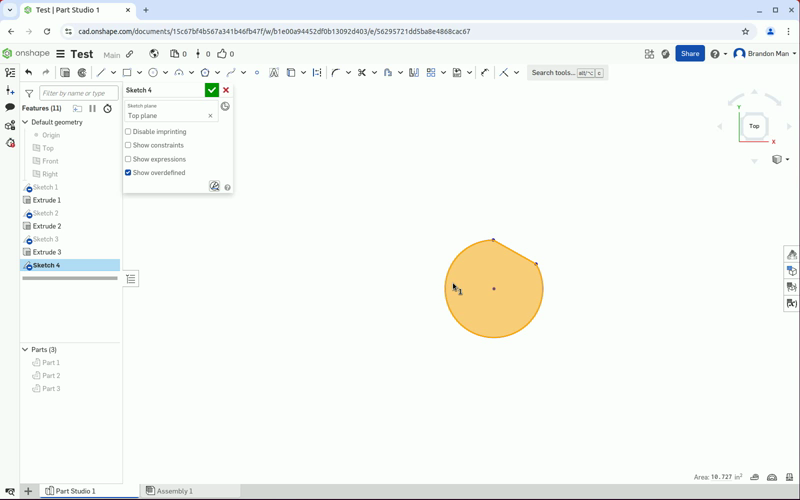
scroll(-6)
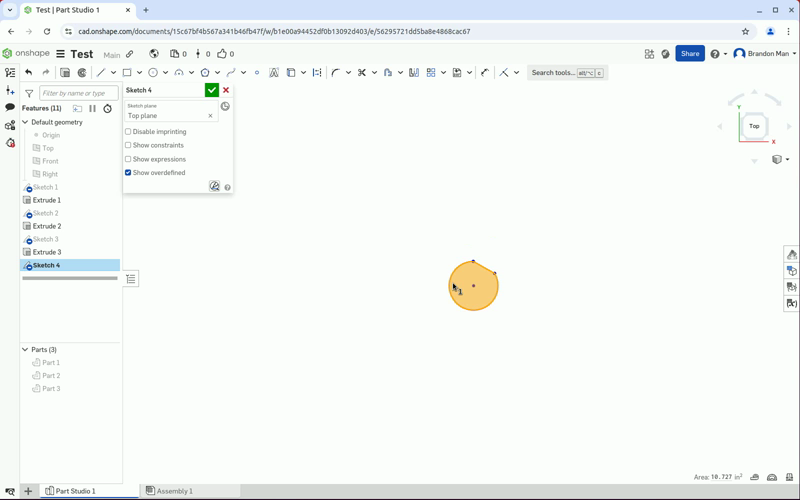
scroll(-6)
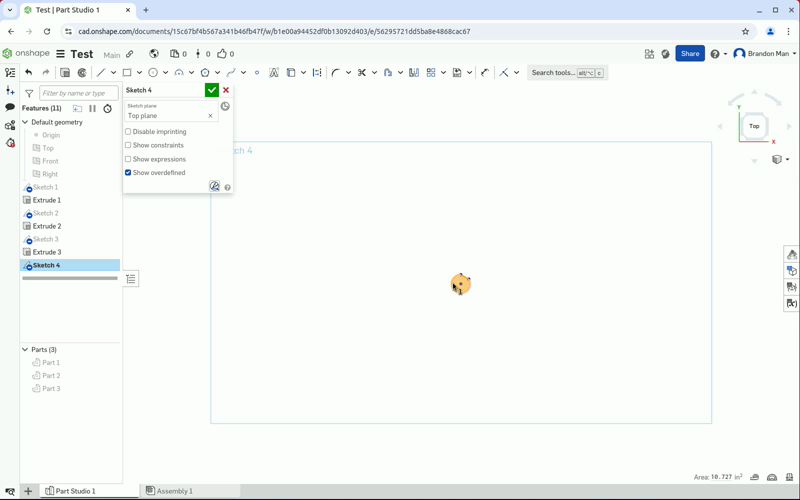
mouse_move(73, 352)
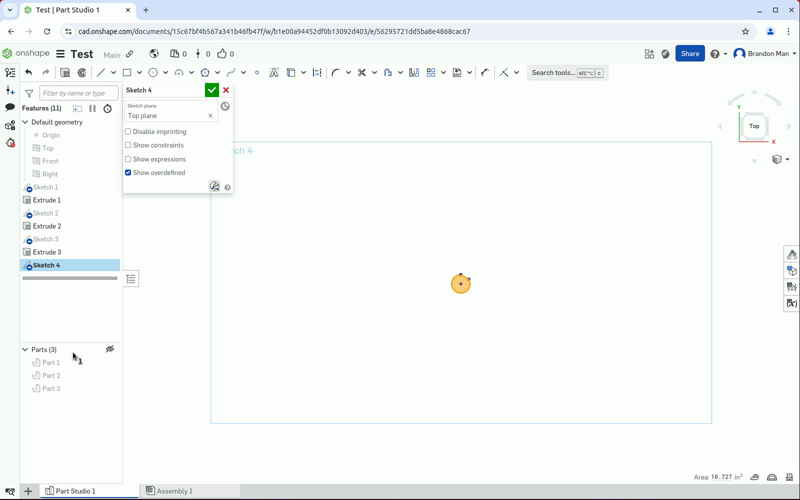
key(shift+y)
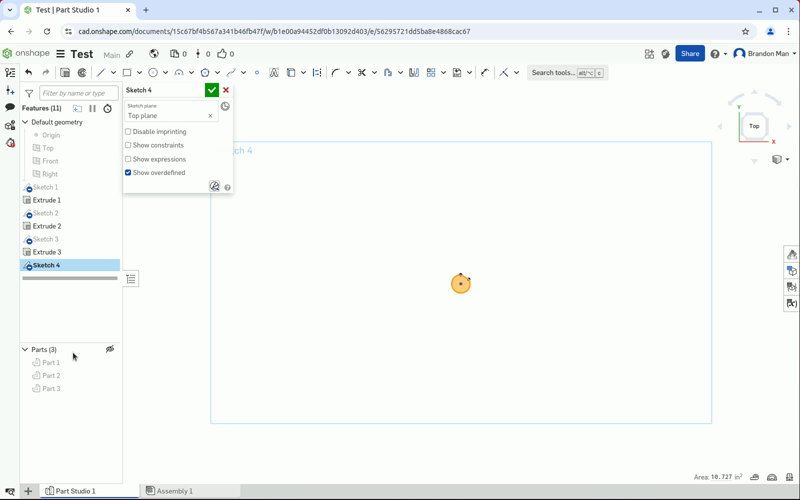
key(shift+e)
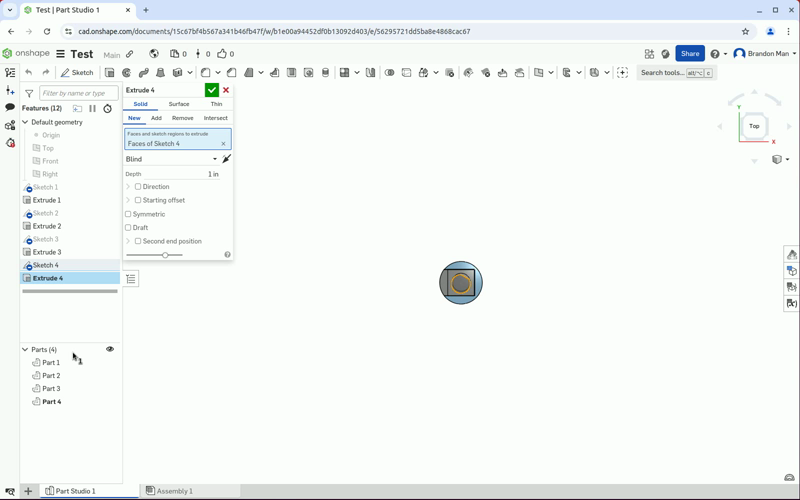
mouse_move(143, 106)
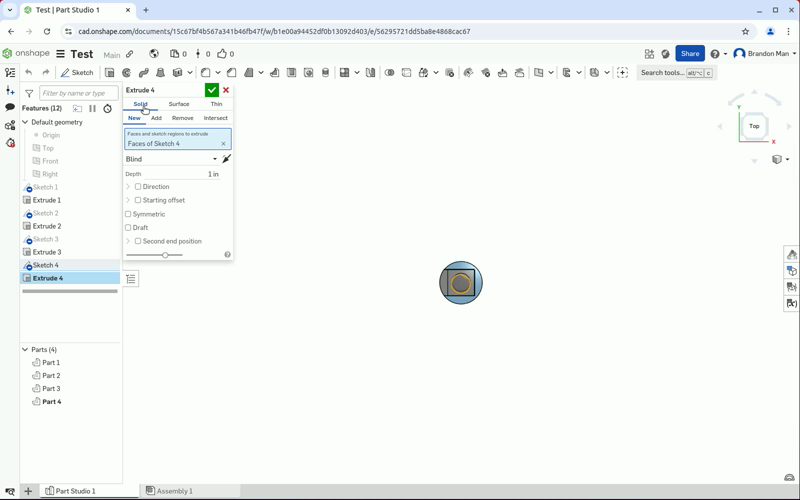
click(143, 106)
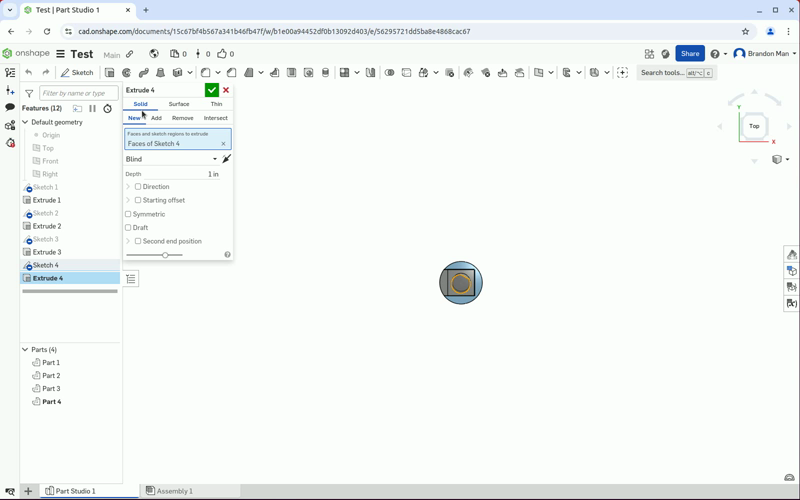
mouse_move(137, 120)
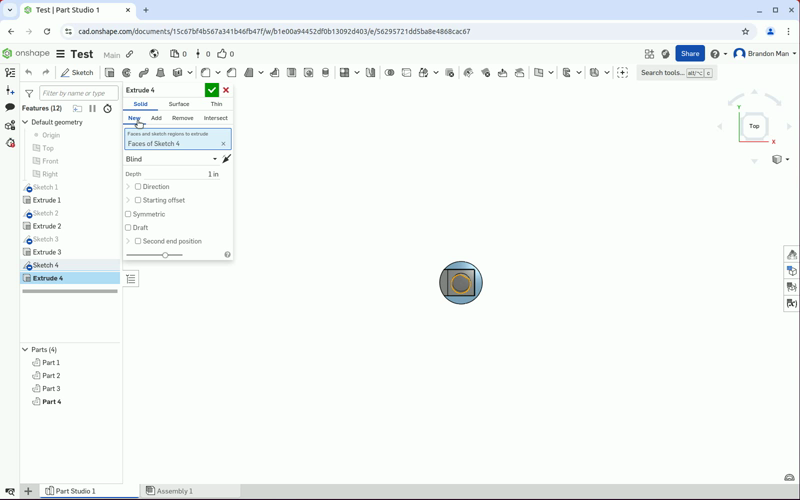
click(137, 120)
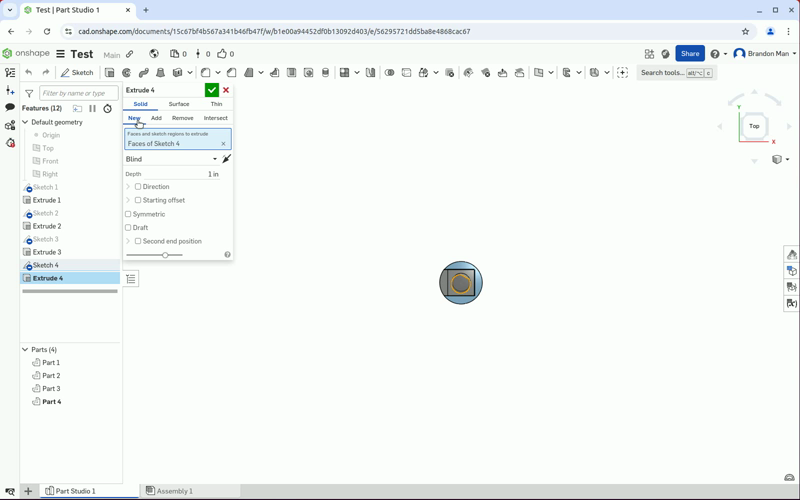
key(tab, 4)
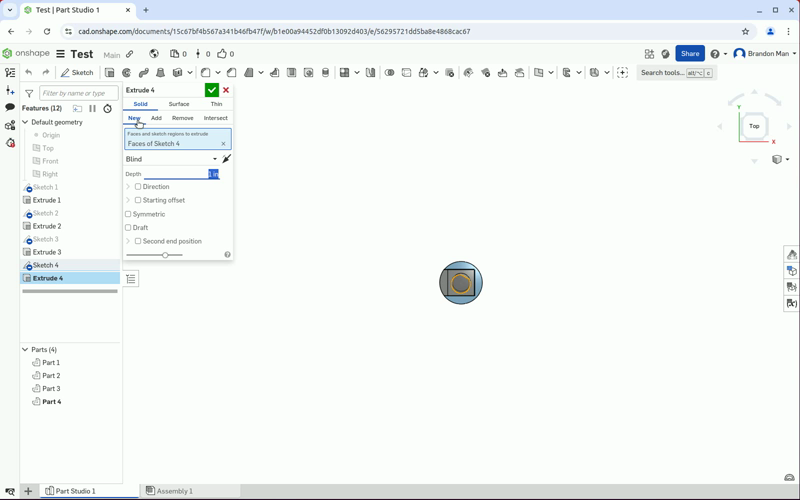
text(1.685)
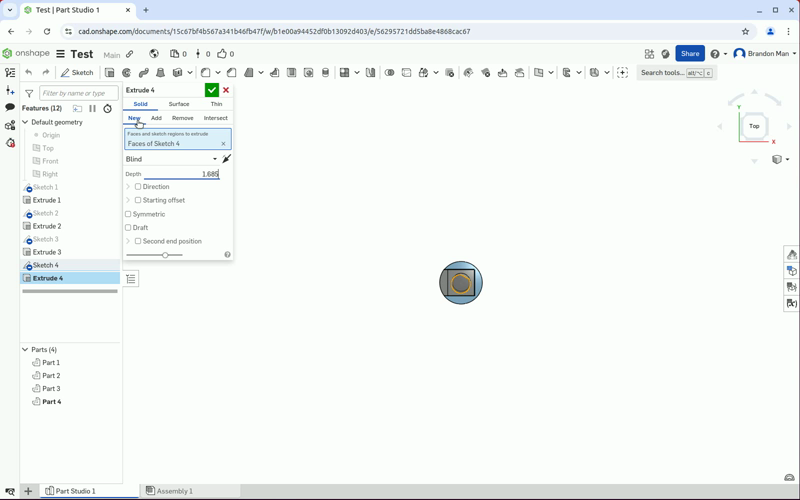
key(enter)
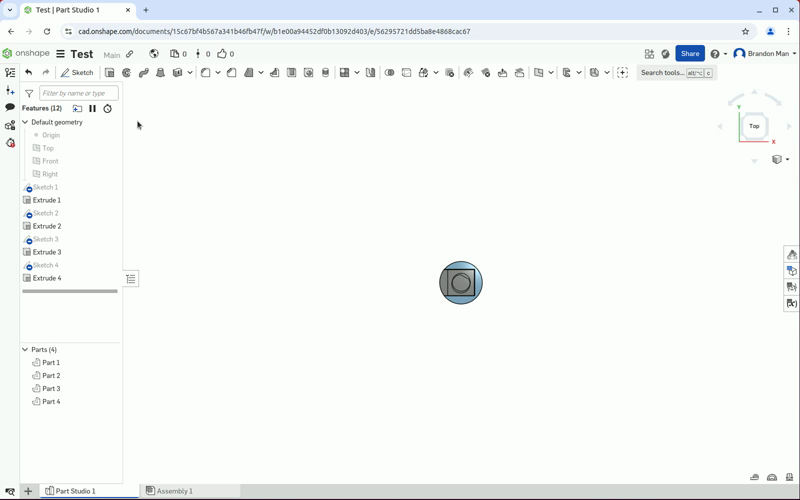
key(shift+h)
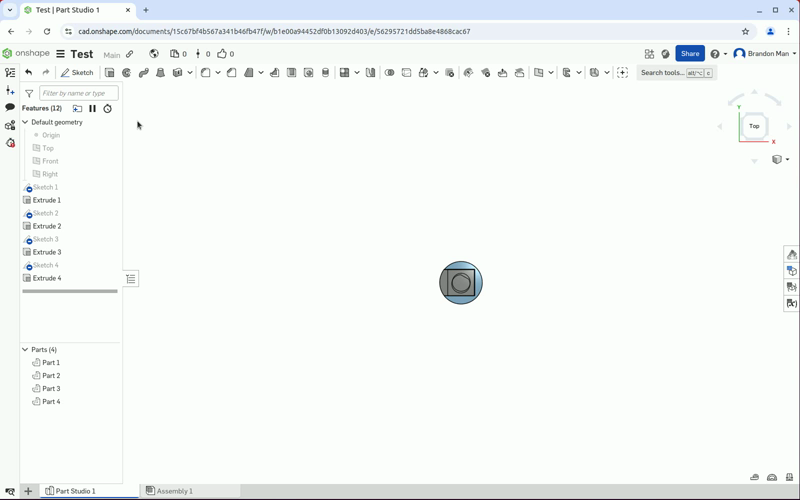
key(shift+h)
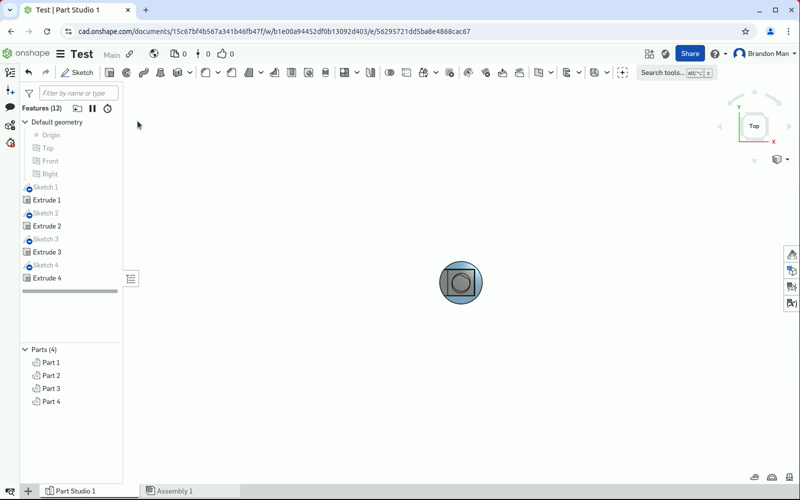
mouse_move(73, 189)
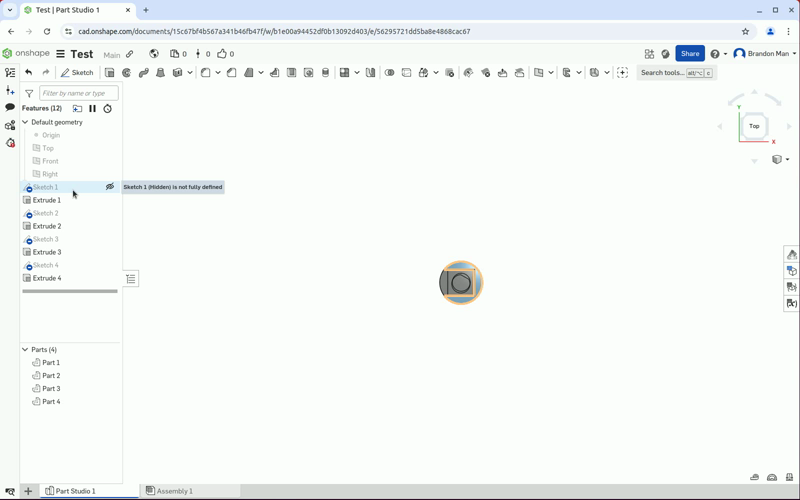
click(73, 189)
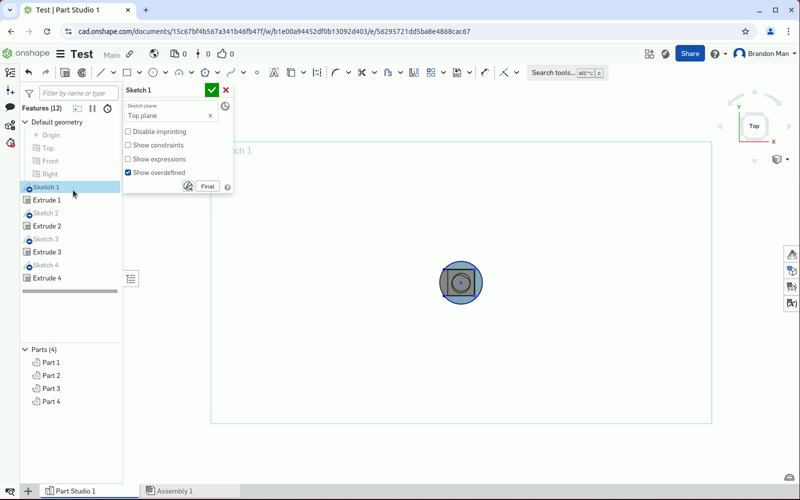
mouse_move(229, 92)
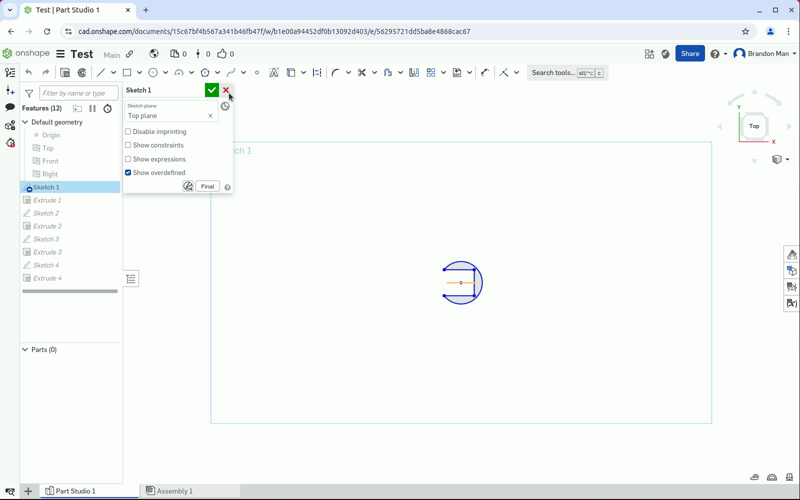
click(229, 92)
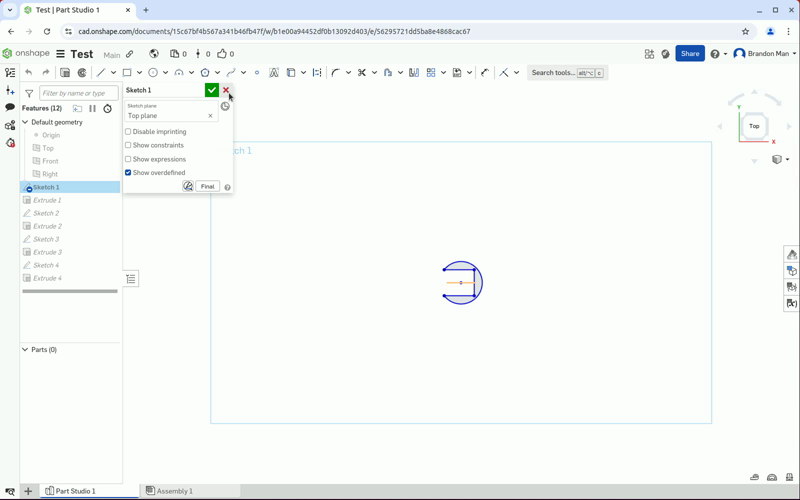
key(shift+s)
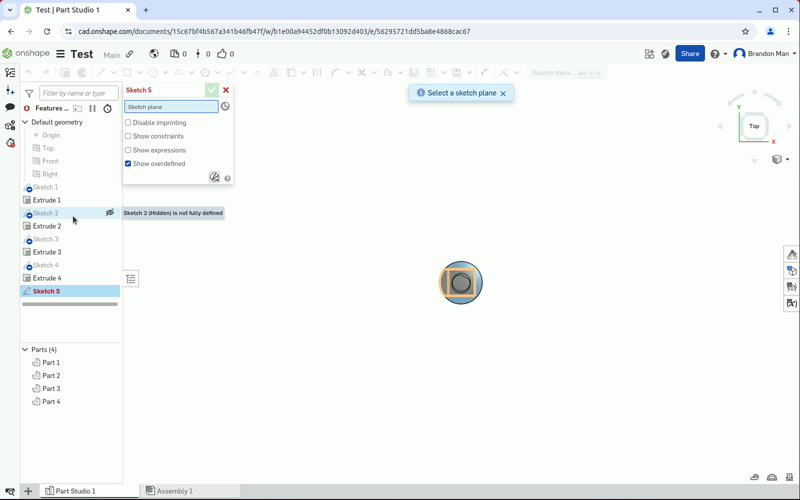
scroll(3)
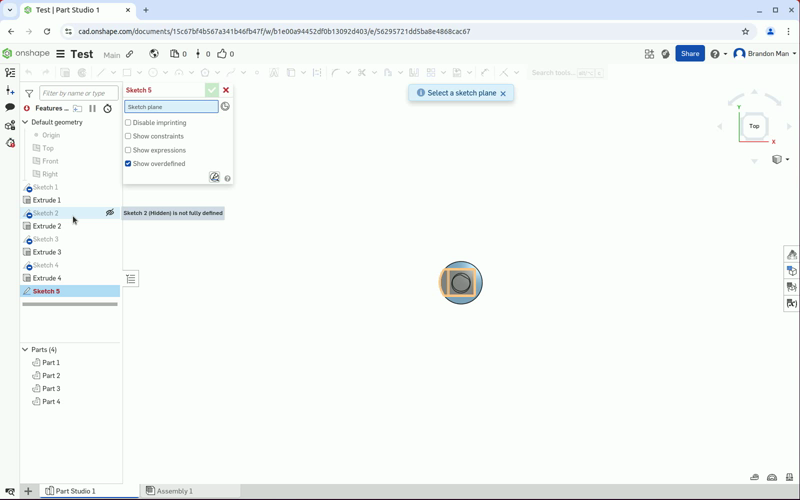
mouse_move(73, 150)
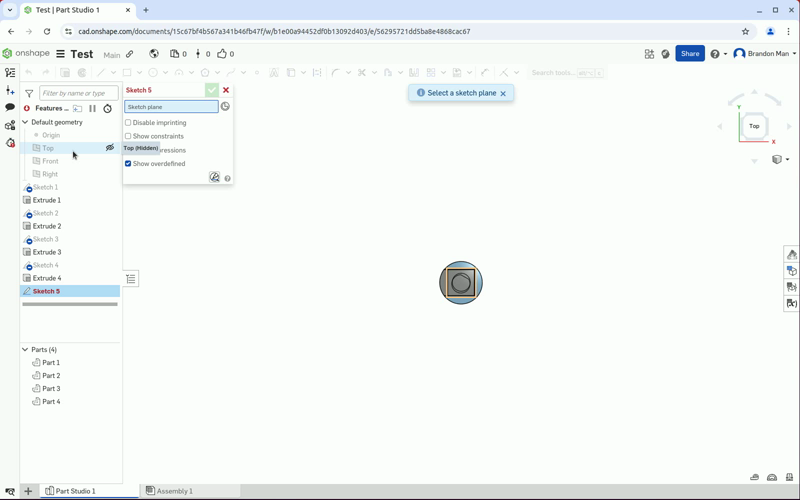
click(73, 150)
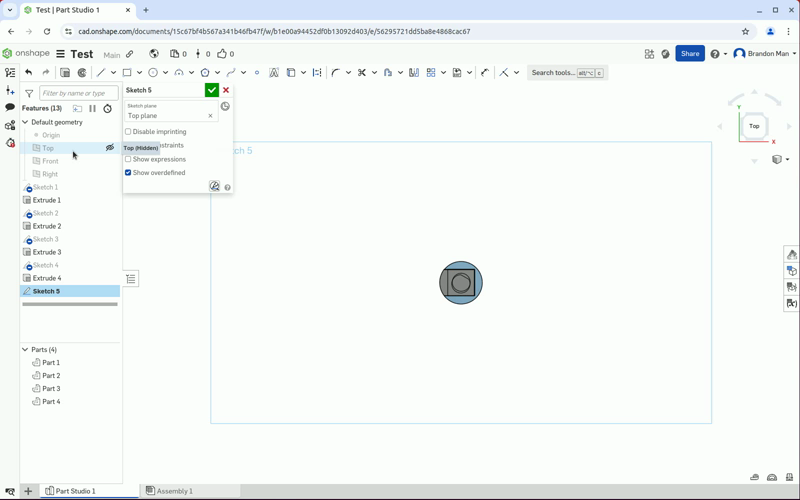
mouse_move(73, 352)
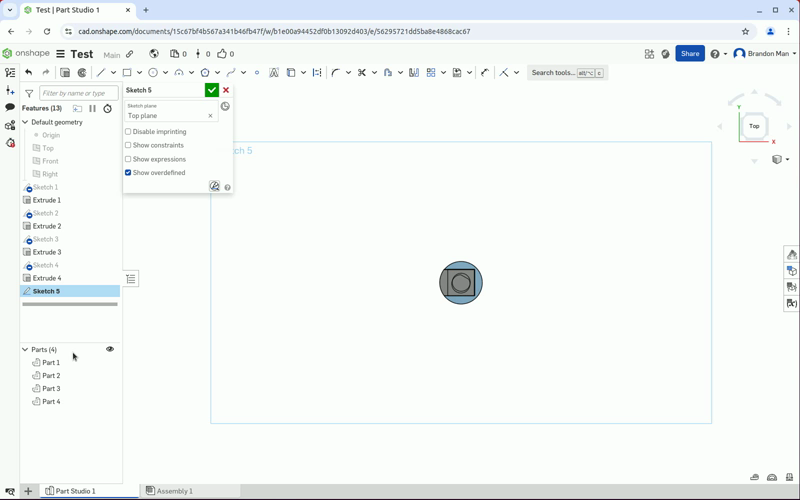
key(y)
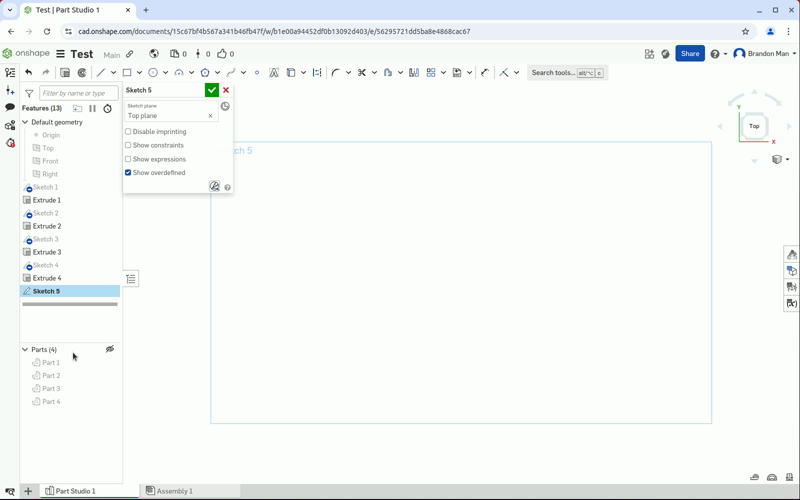
key(l)
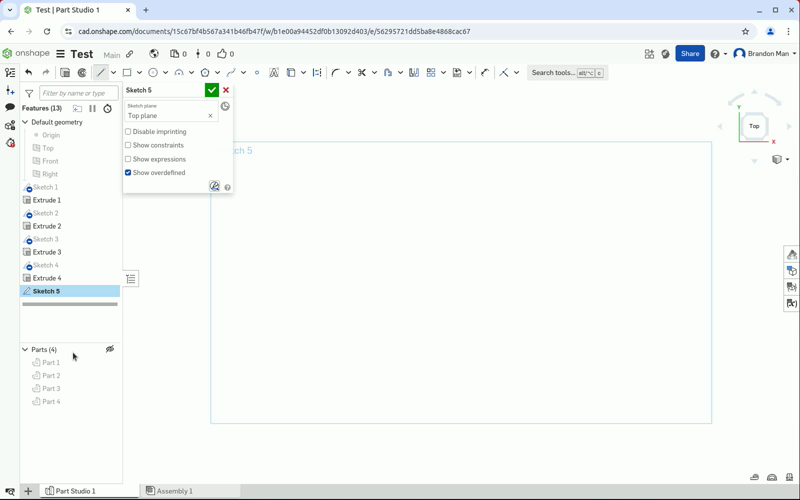
key_down(shift)
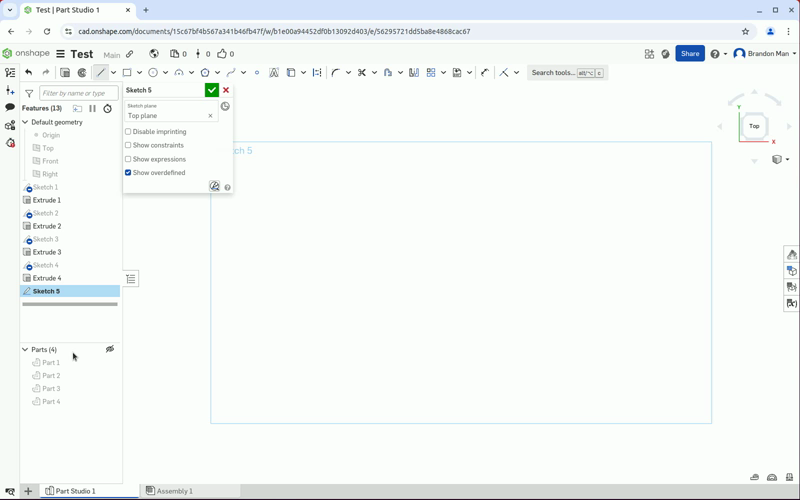
mouse_move(460, 274)
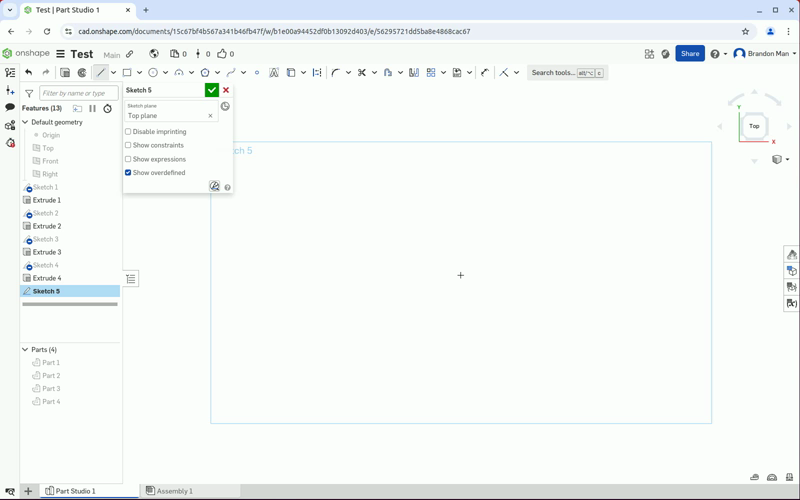
click(460, 274)
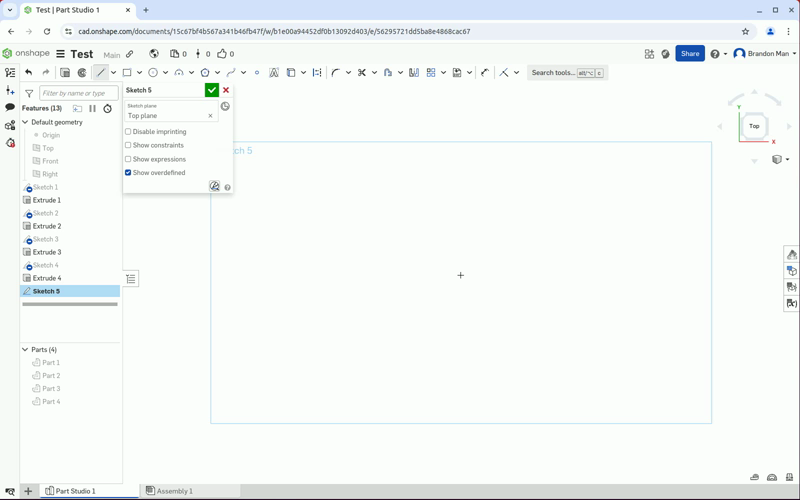
key_up(shift)
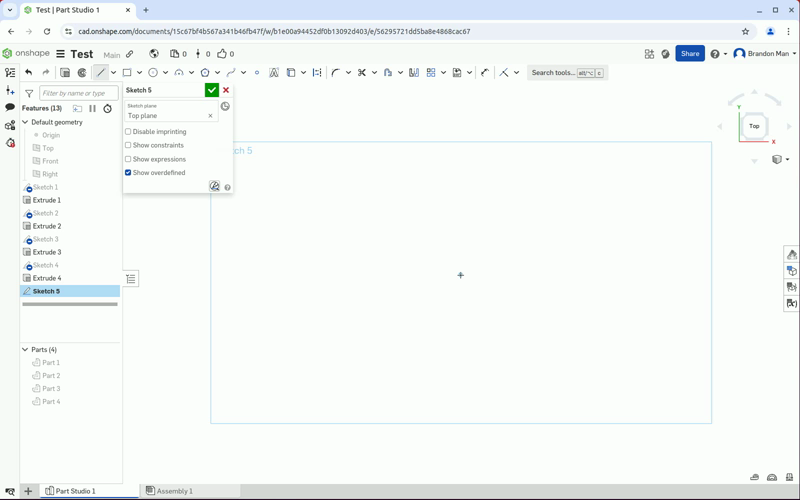
key_down(shift)
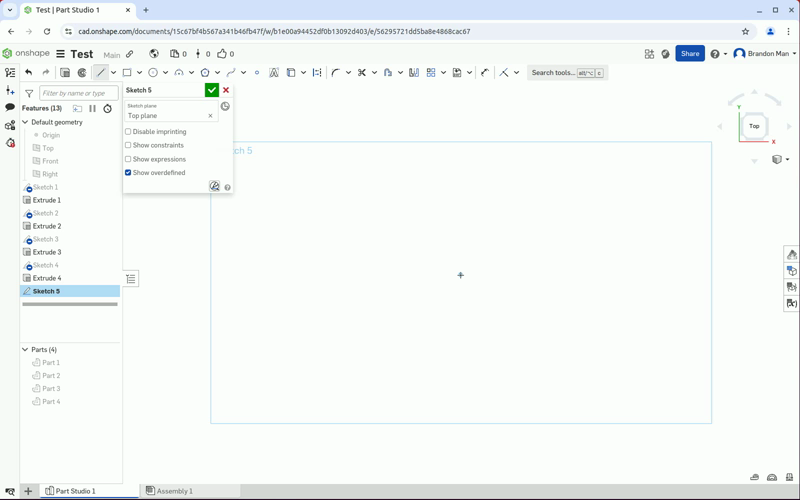
mouse_move(490, 274)
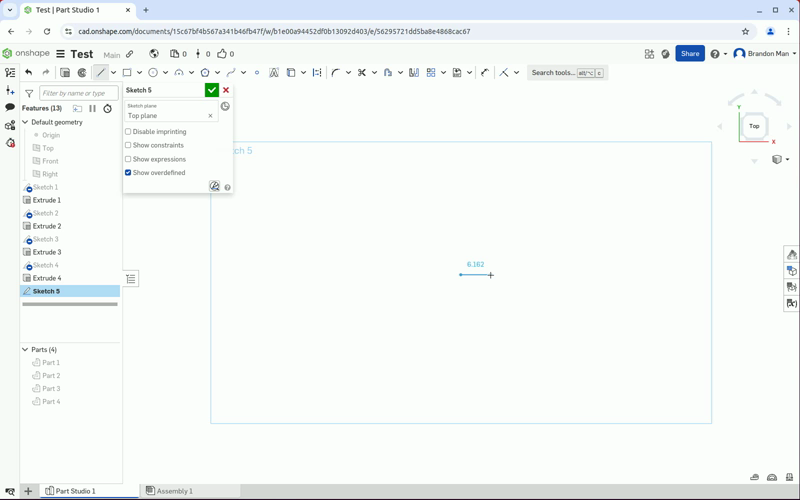
mouse_move(468, 279)
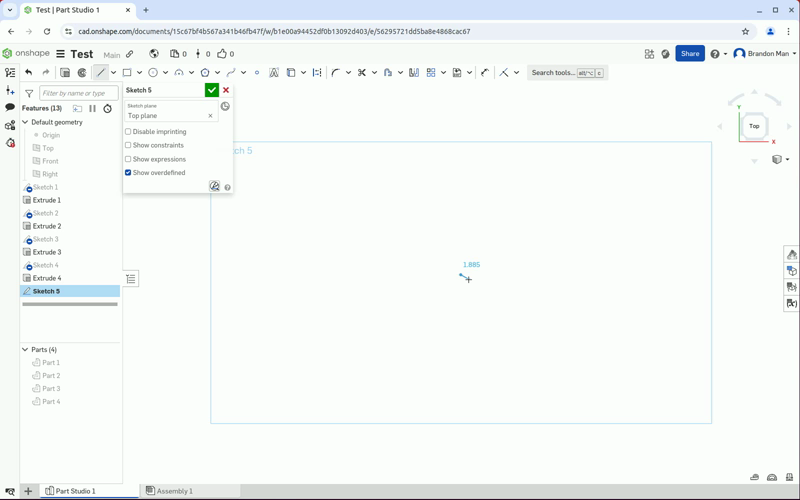
click(468, 279)
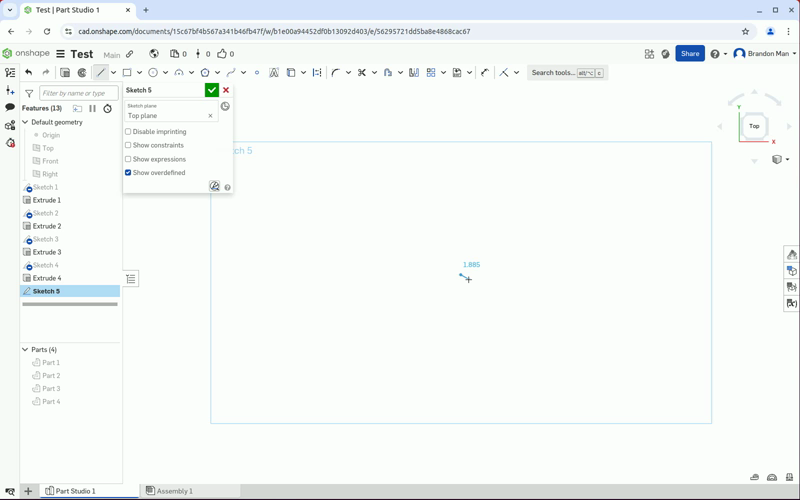
key_up(shift)
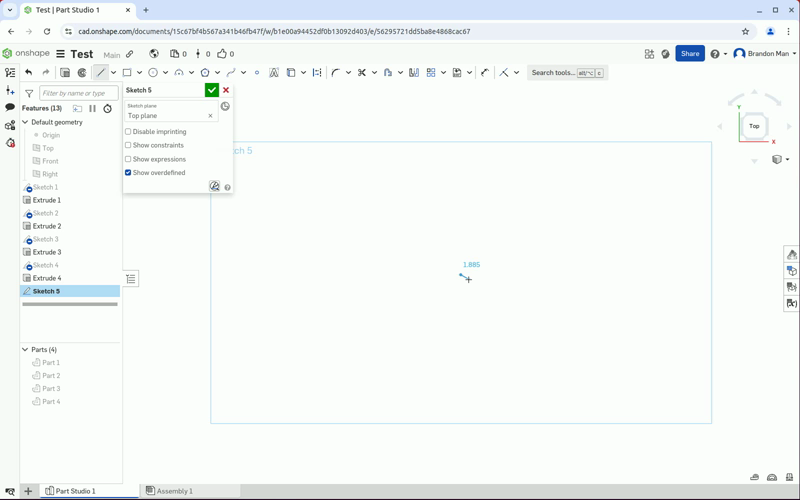
key(esc)
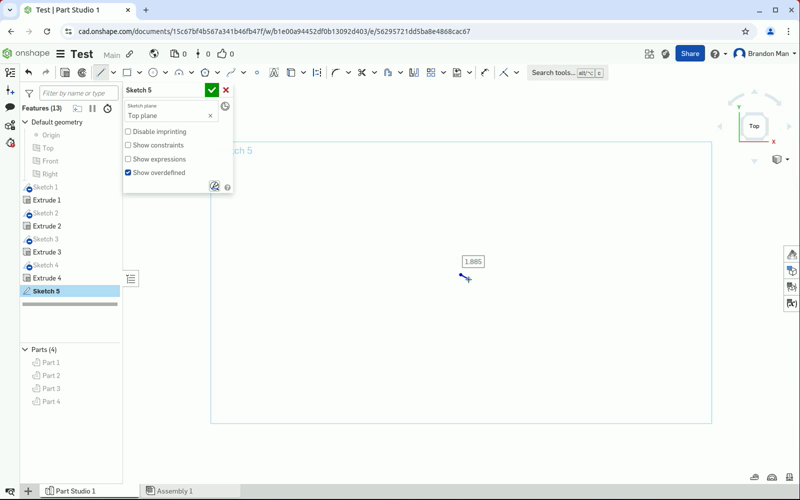
key(a)
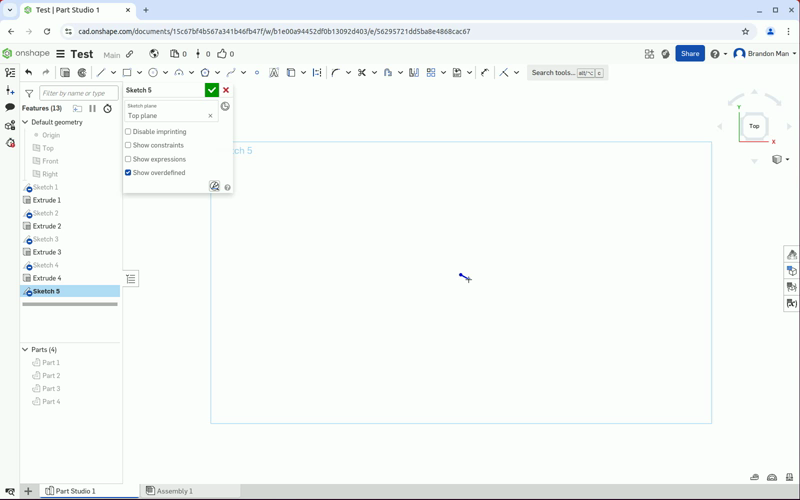
mouse_move(468, 279)
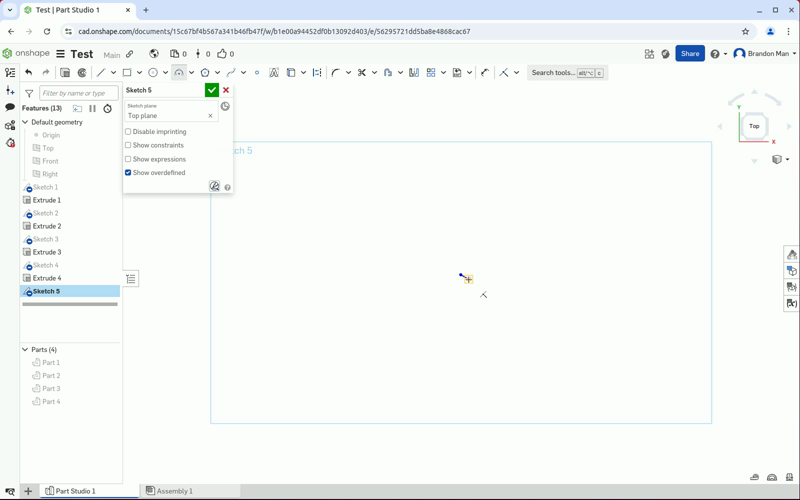
click(468, 279)
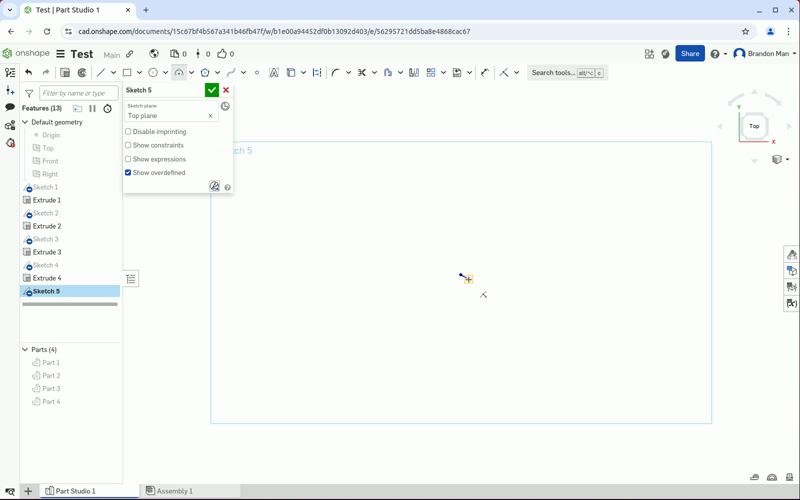
mouse_move(460, 274)
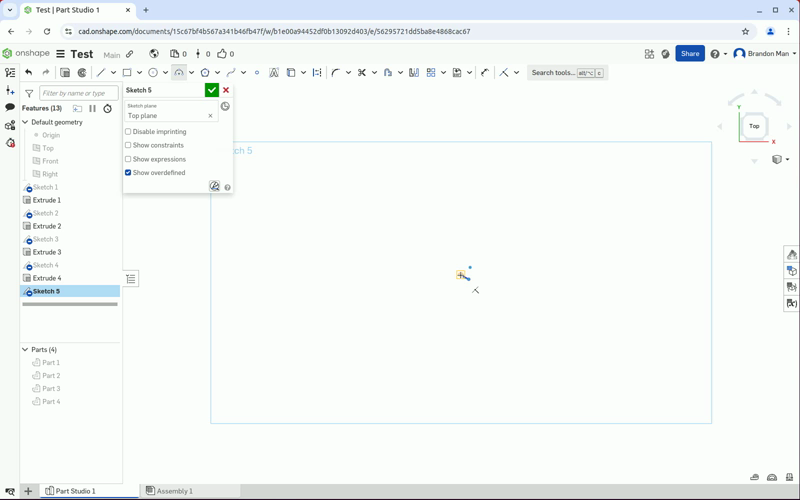
click(460, 274)
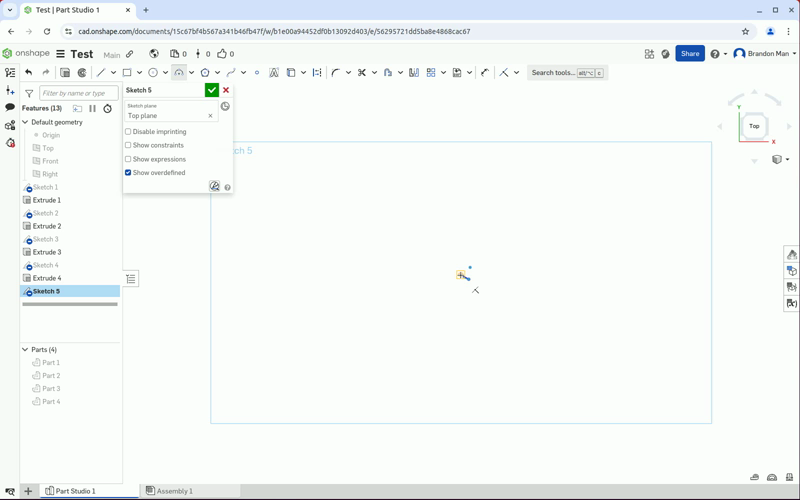
key_down(shift)
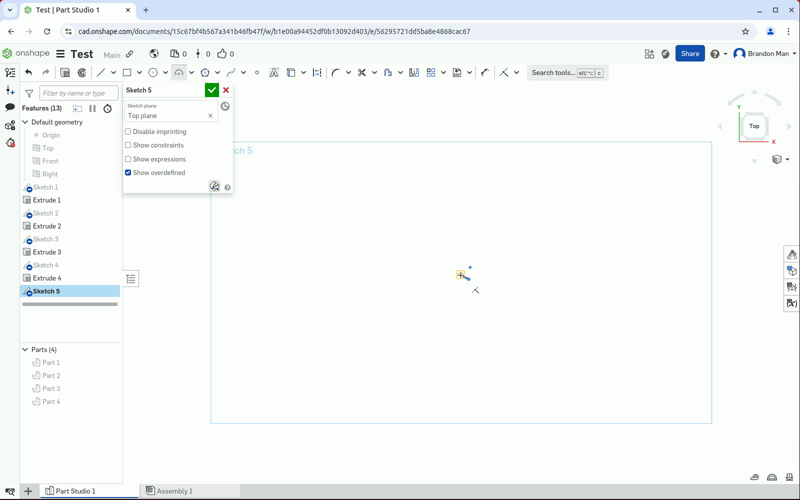
mouse_move(465, 276)
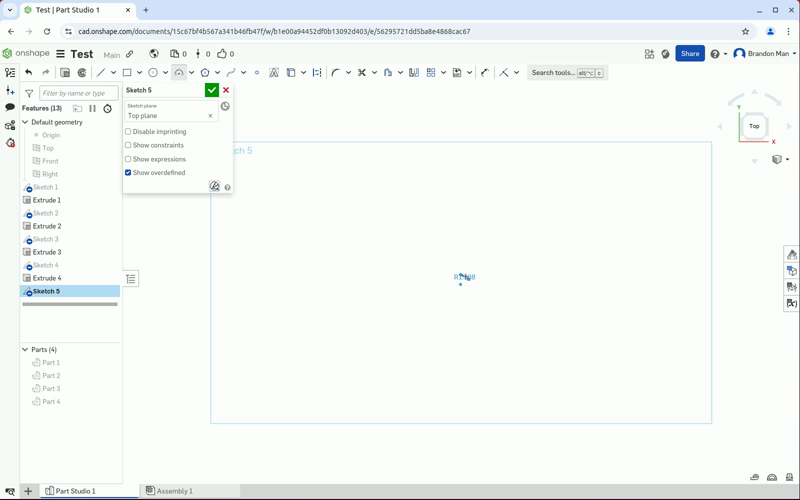
click(465, 276)
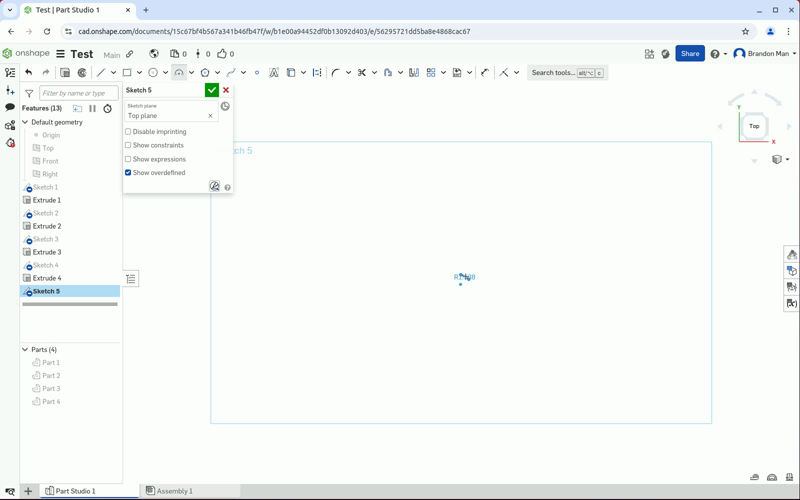
key_up(shift)
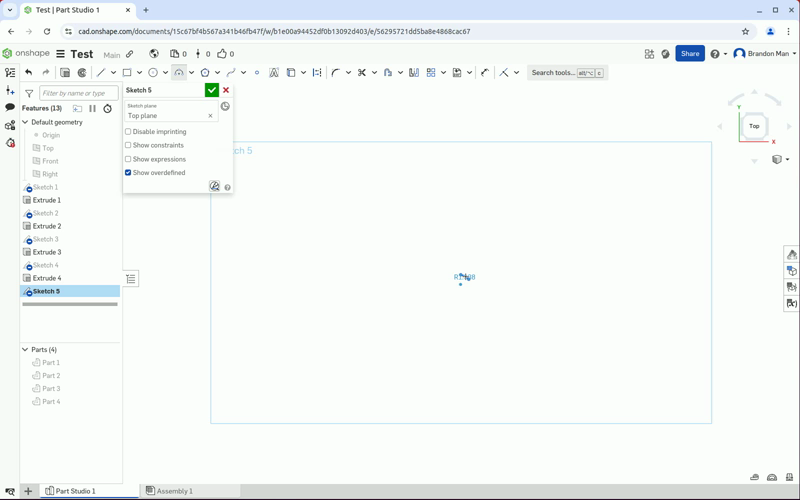
key(esc)
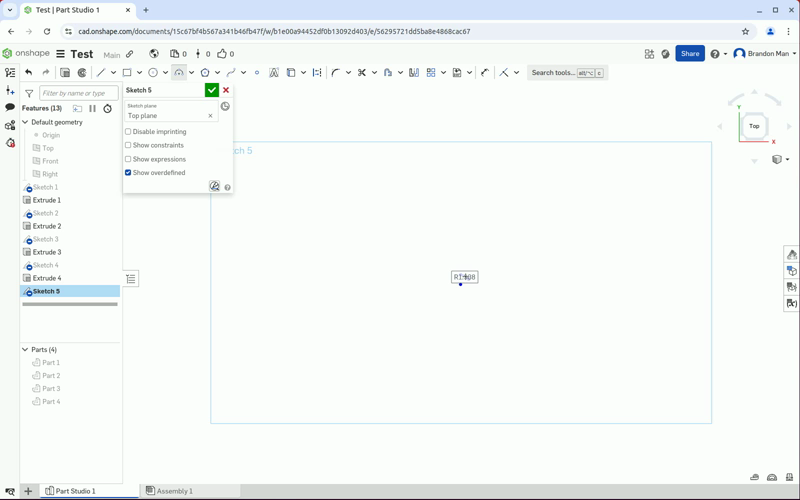
mouse_move(464, 276)
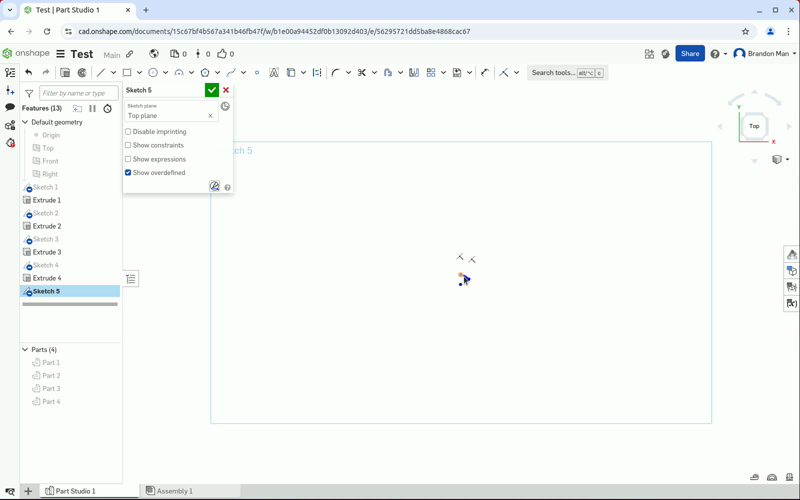
scroll(6)
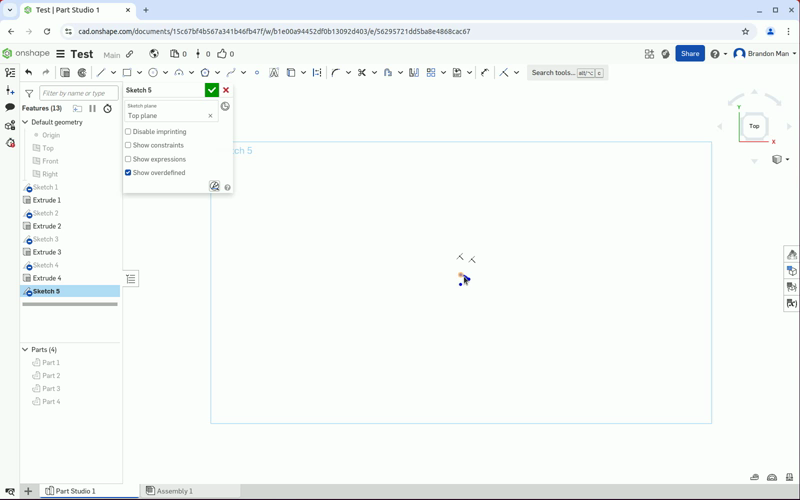
scroll(6)
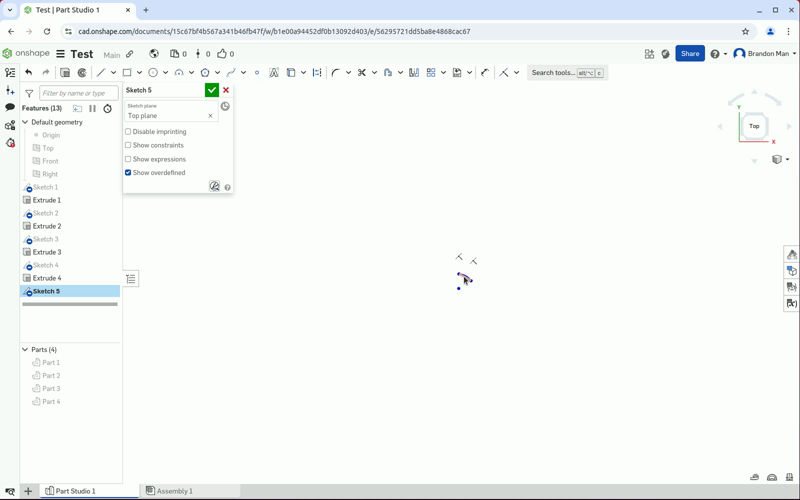
scroll(6)
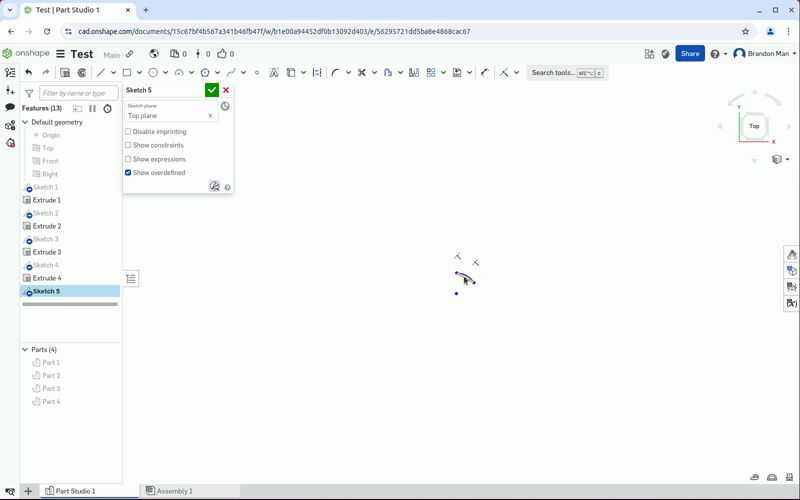
scroll(6)
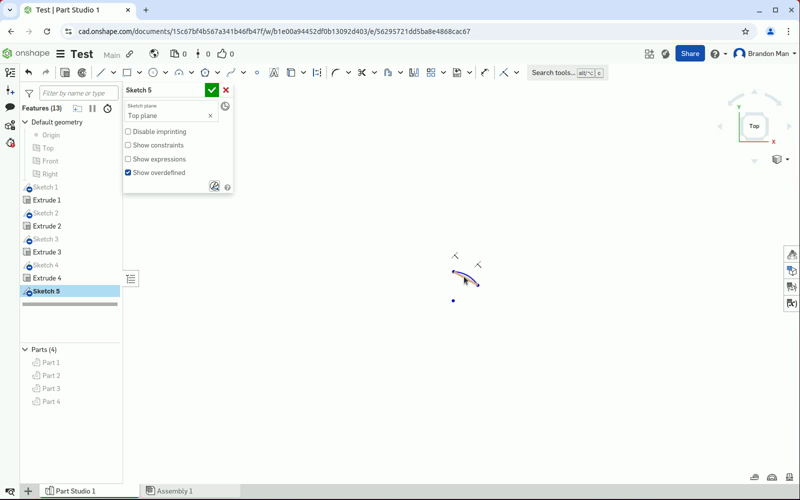
scroll(6)
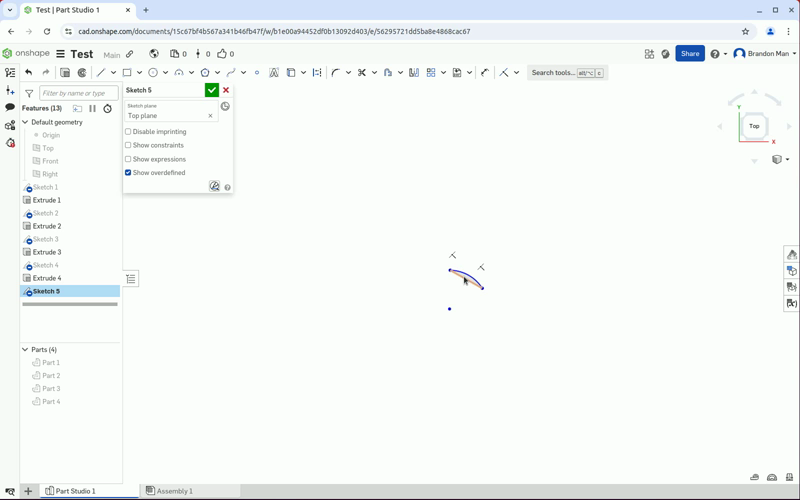
scroll(6)
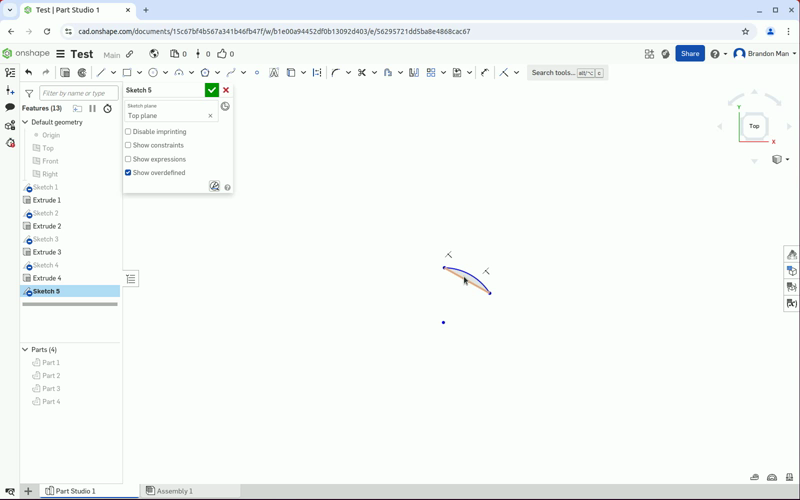
scroll(6)
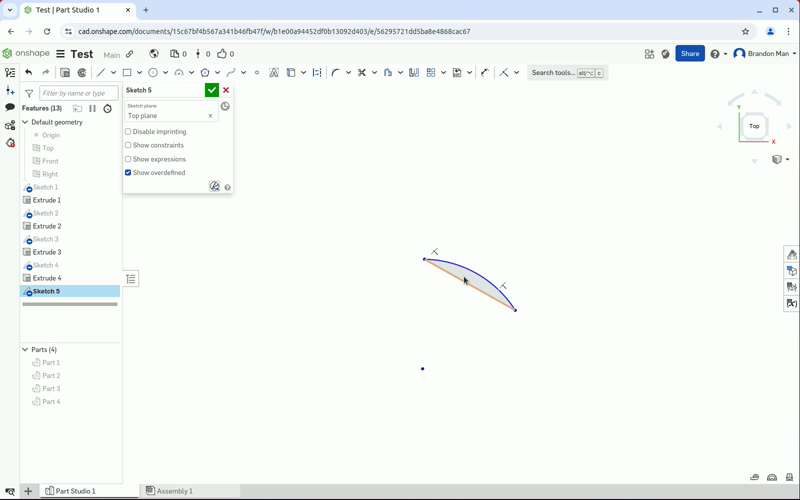
click(464, 276)
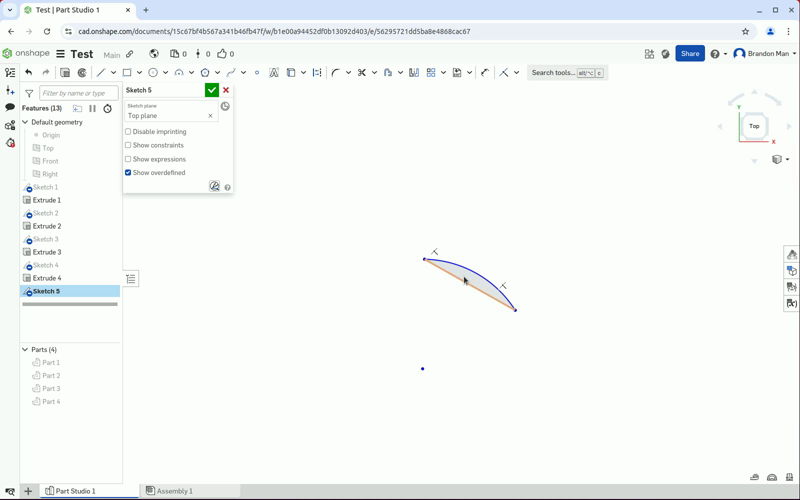
scroll(-6)
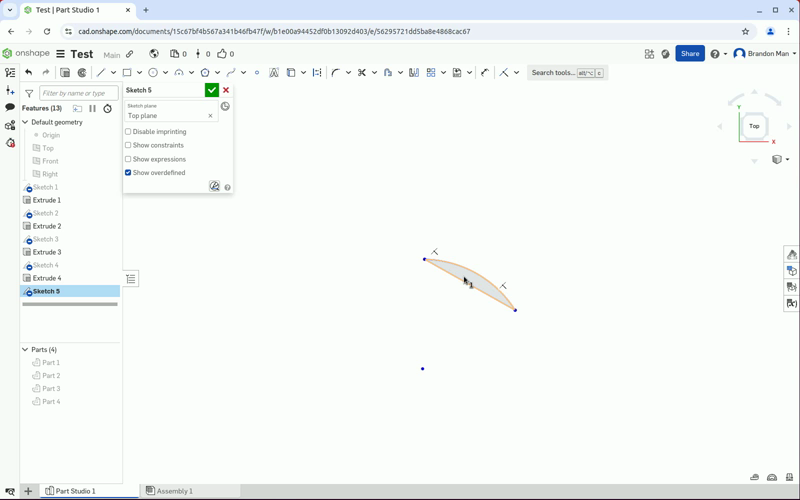
scroll(-6)
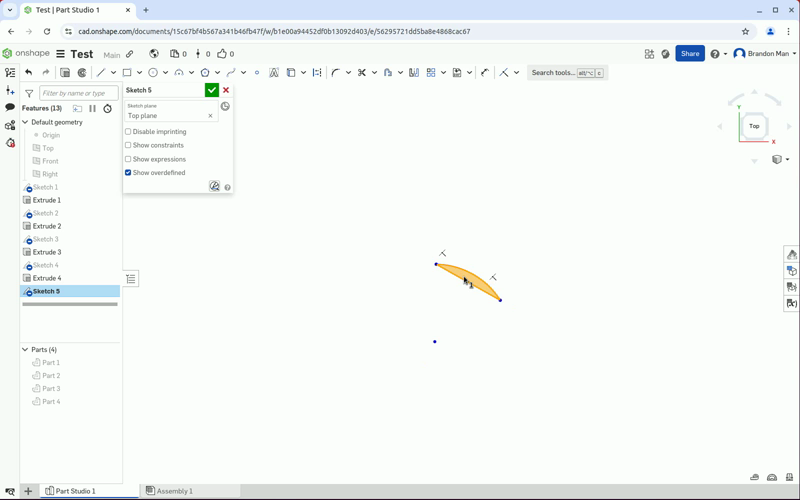
scroll(-6)
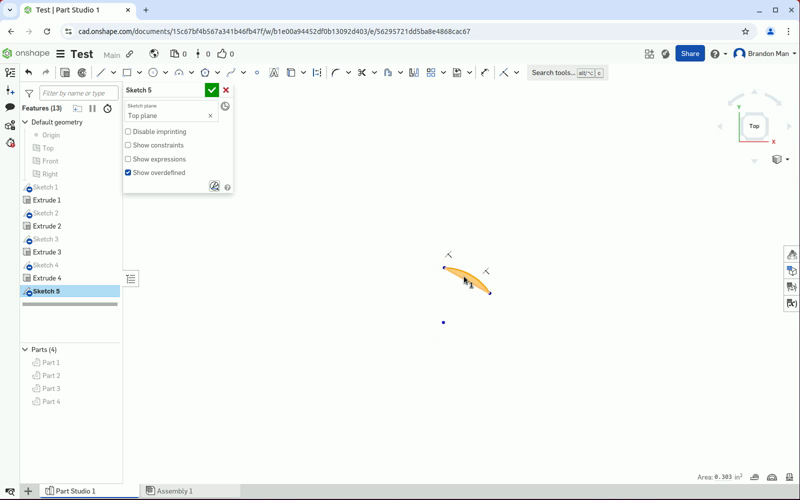
scroll(-6)
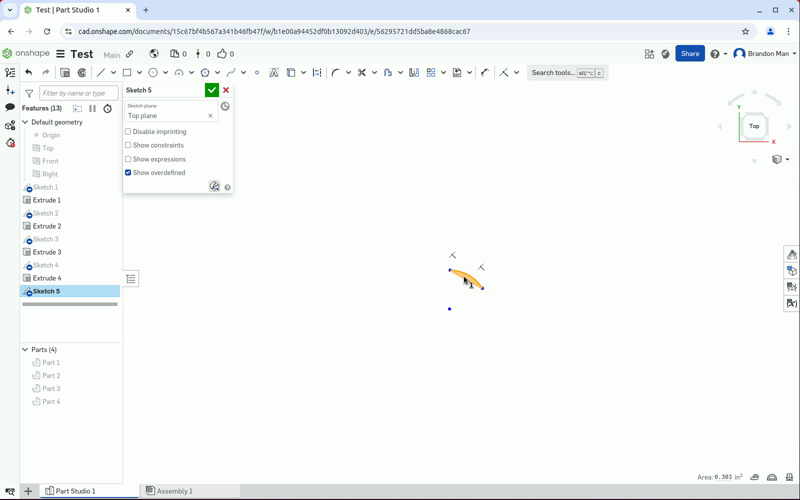
scroll(-6)
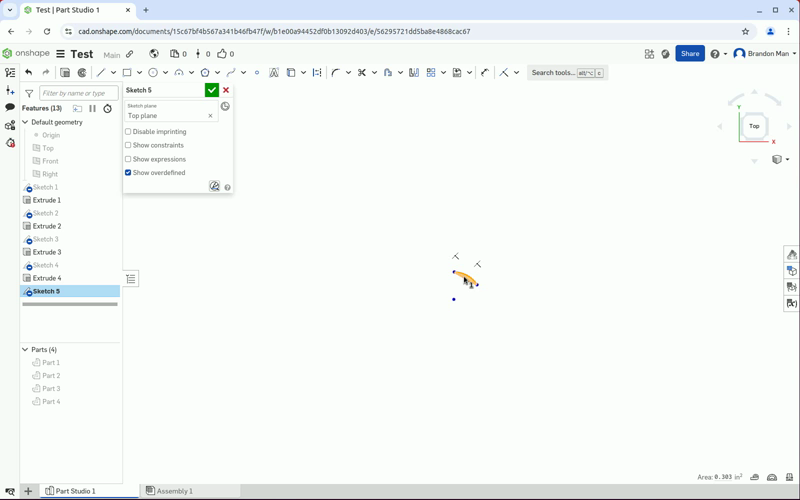
scroll(-6)
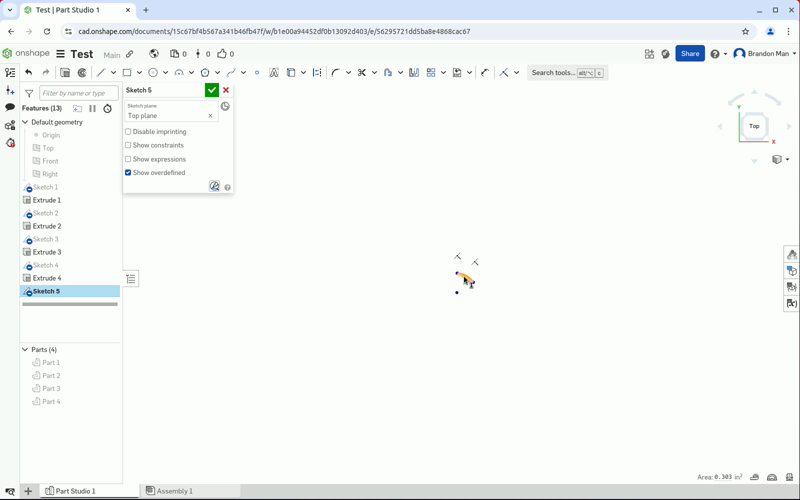
scroll(-6)
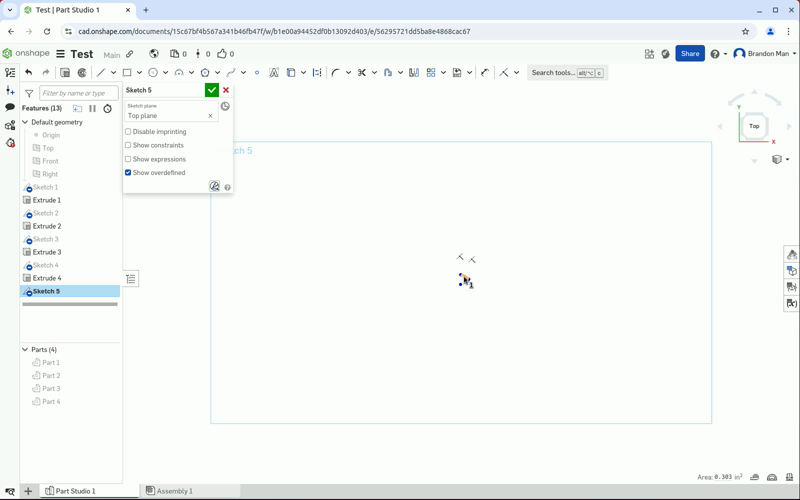
mouse_move(73, 352)
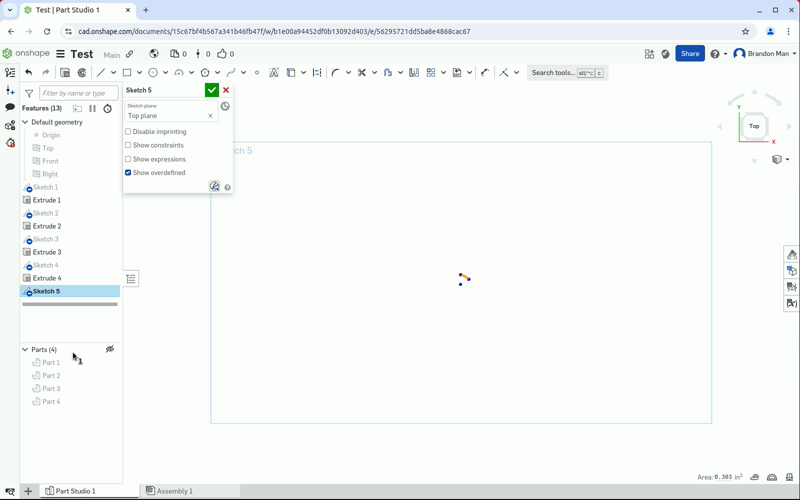
key(shift+y)
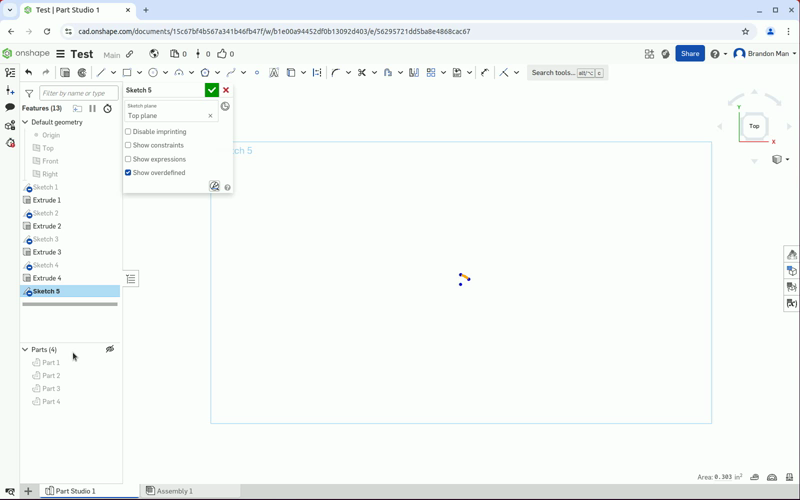
key(shift+e)
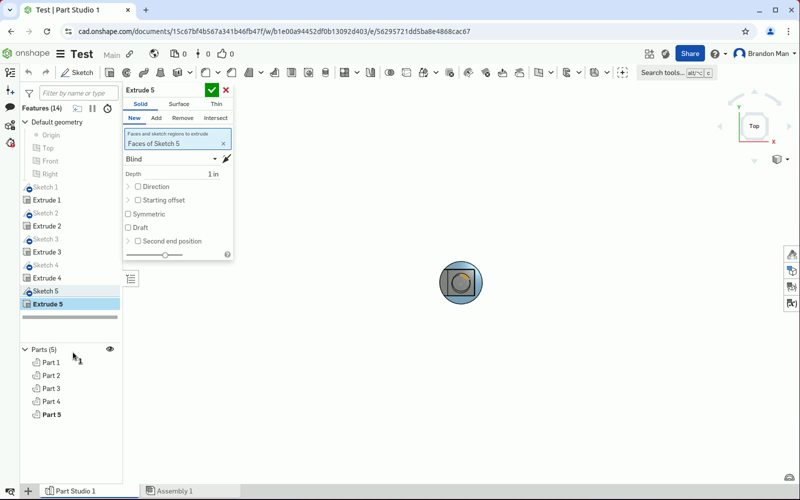
mouse_move(143, 106)
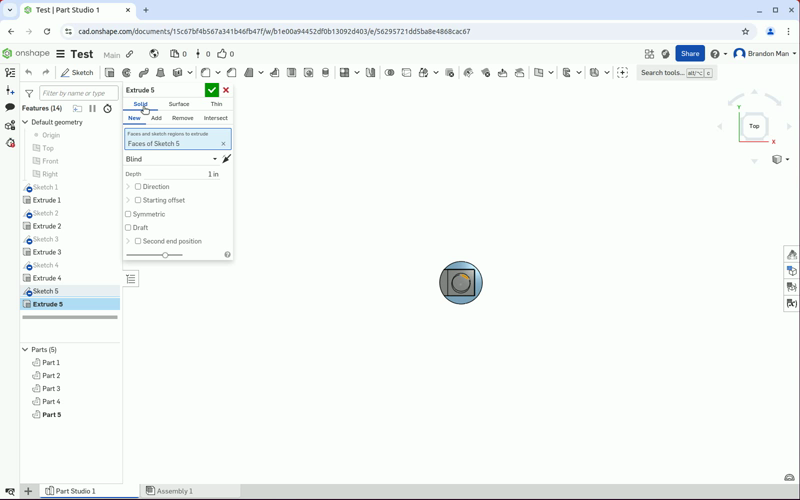
click(143, 106)
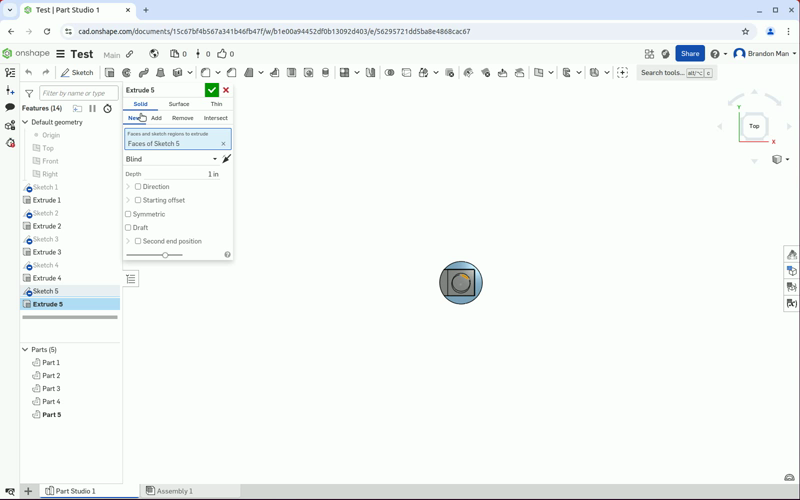
mouse_move(137, 120)
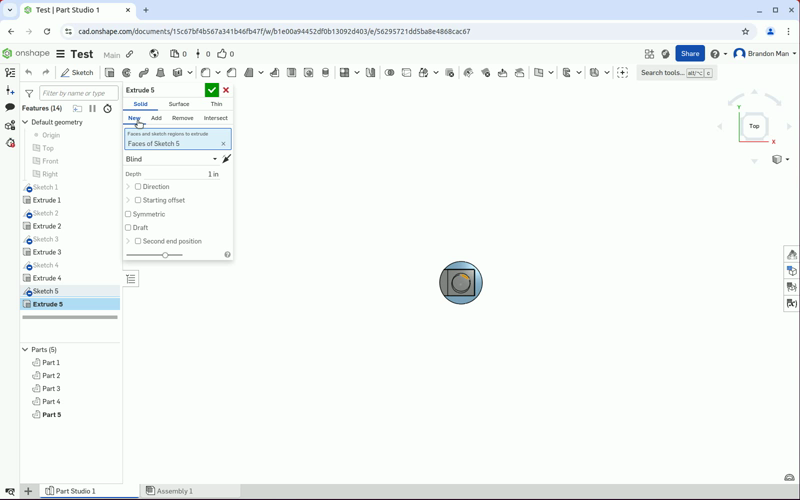
click(137, 120)
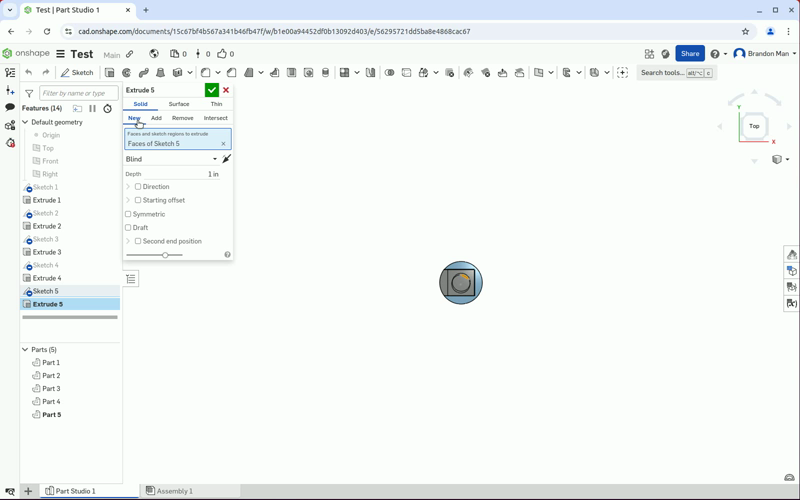
key(tab, 4)
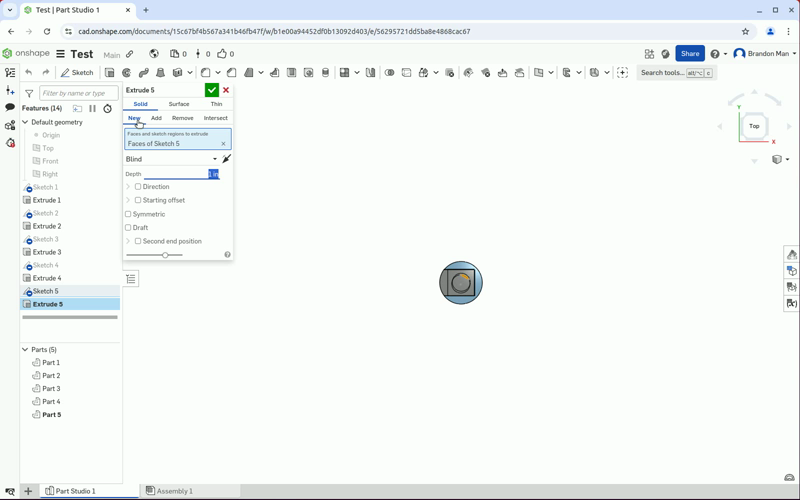
text(1.685)
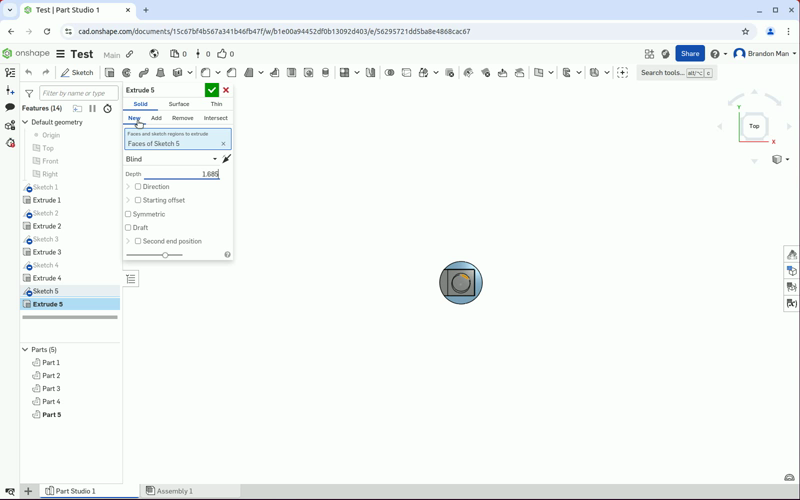
key(enter)
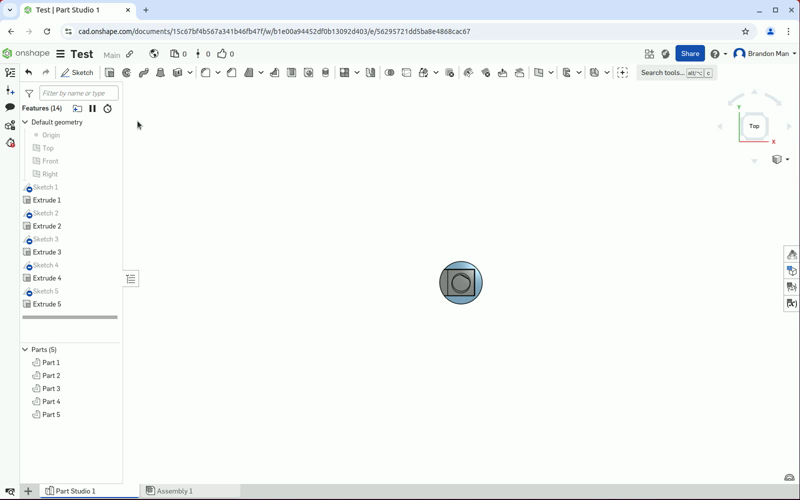
key(shift+h)
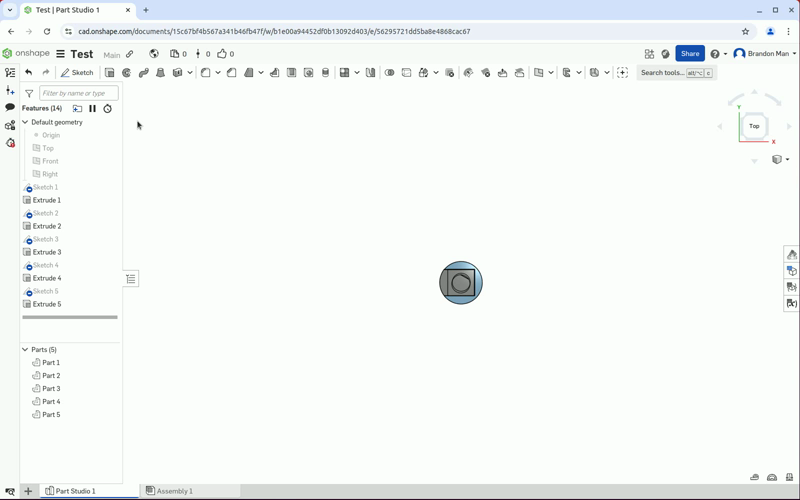
key(shift+h)
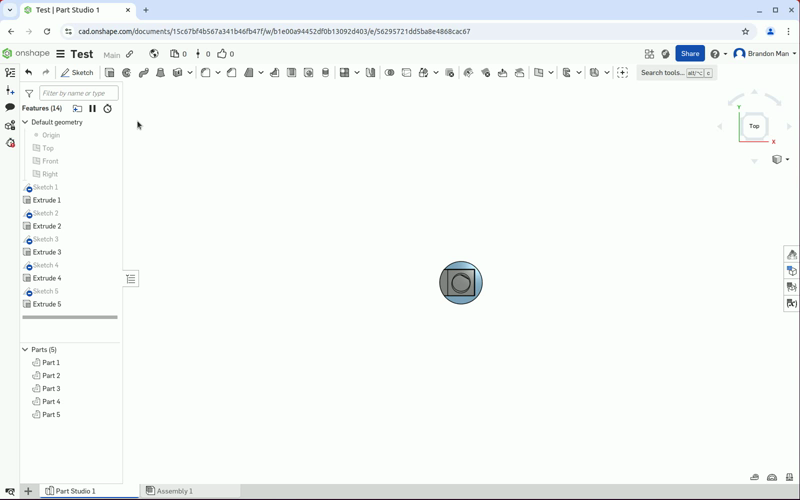
mouse_move(73, 189)
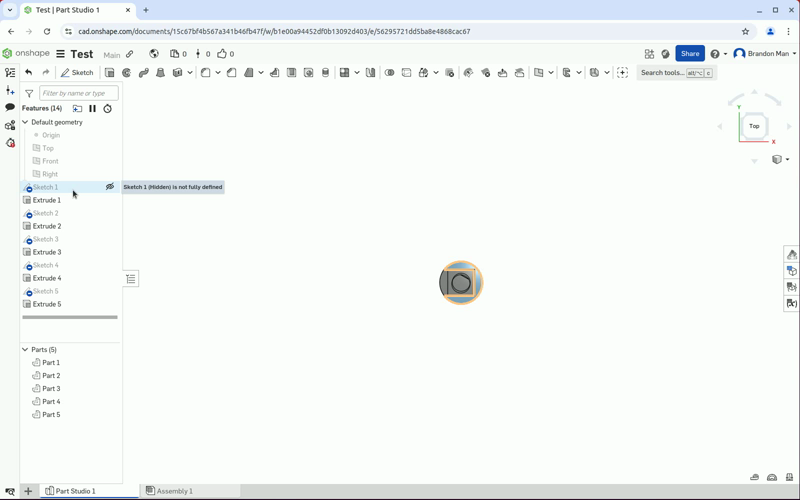
click(73, 189)
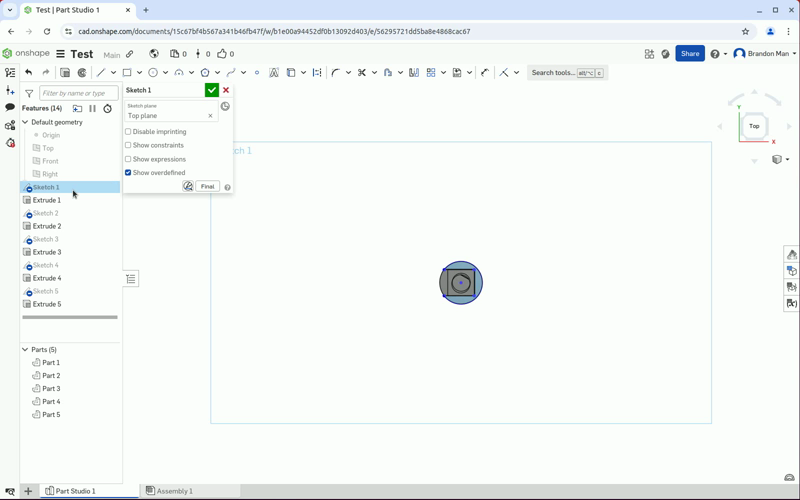
mouse_move(229, 92)
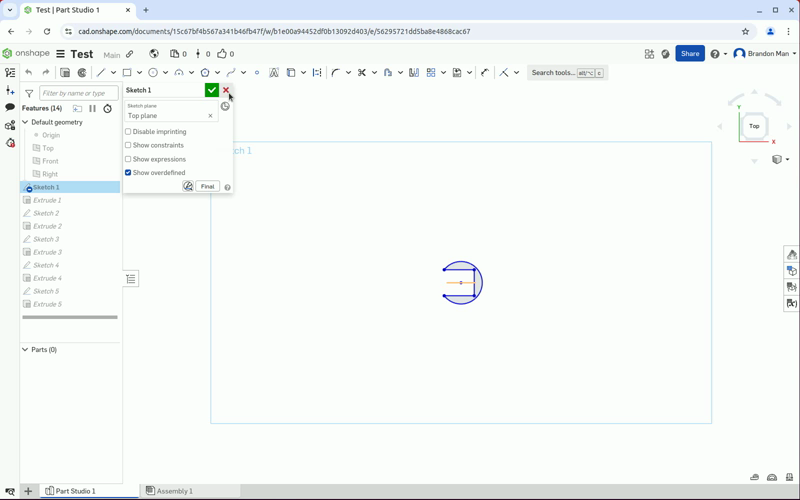
click(229, 92)
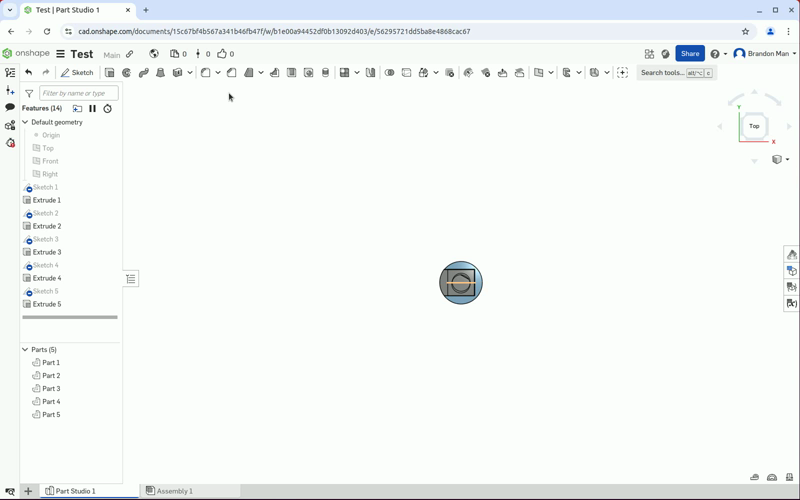
mouse_move(541, 75)
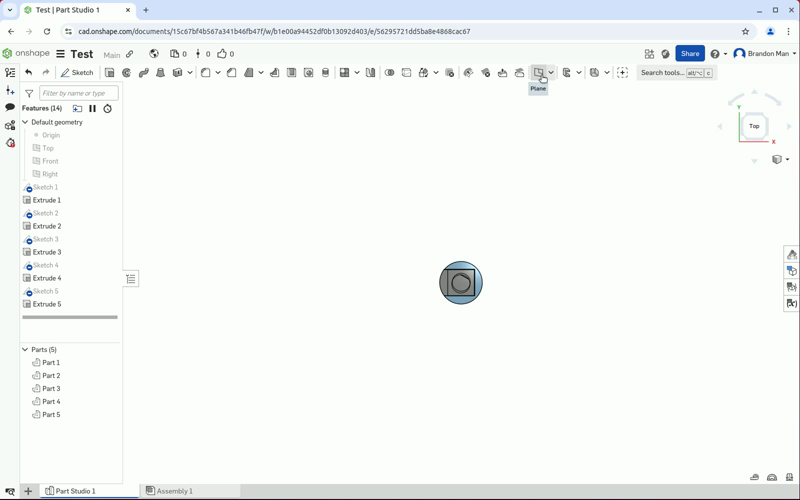
click(541, 75)
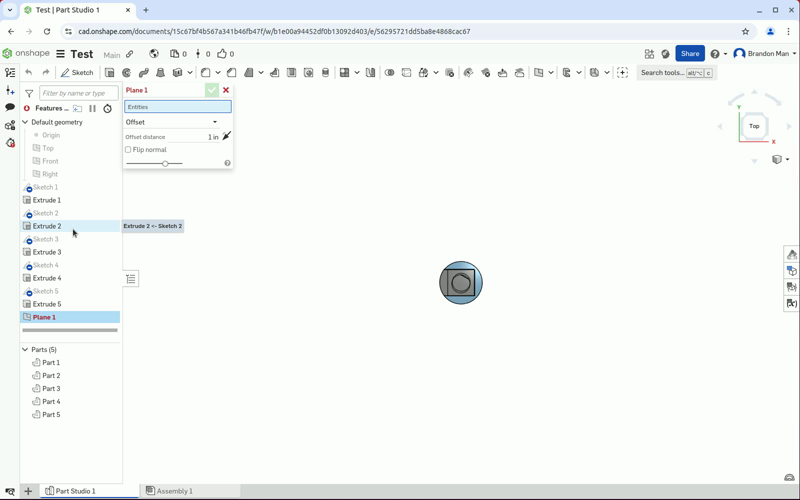
scroll(3)
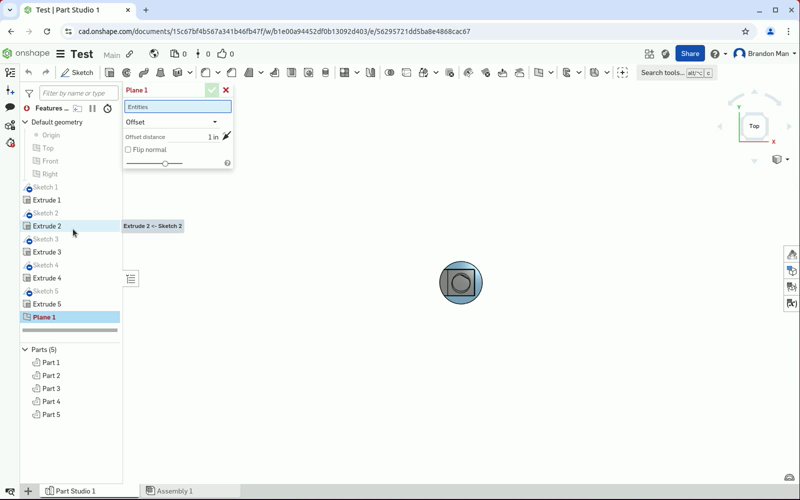
mouse_move(73, 150)
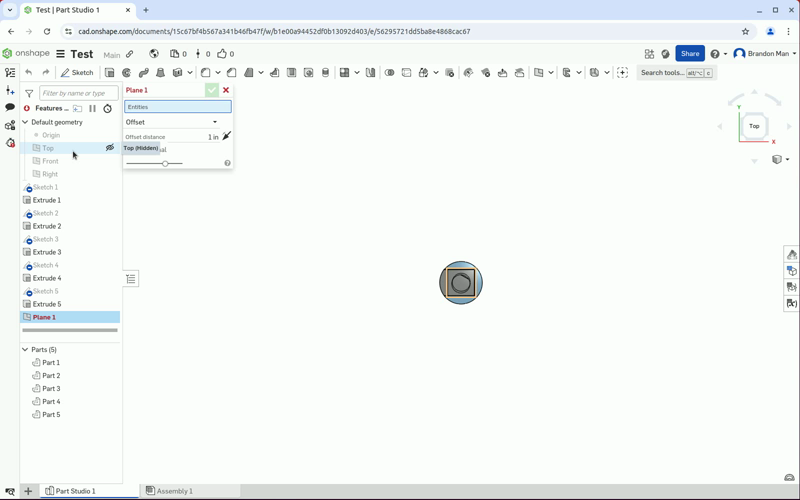
click(73, 150)
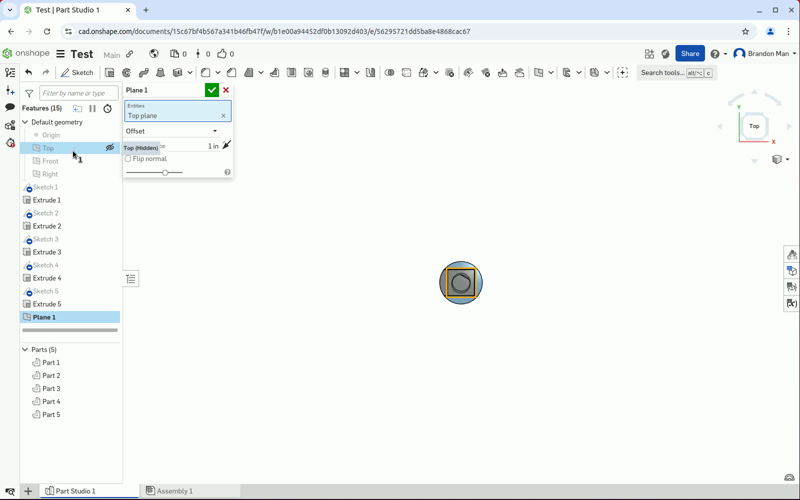
key(tab, 2)
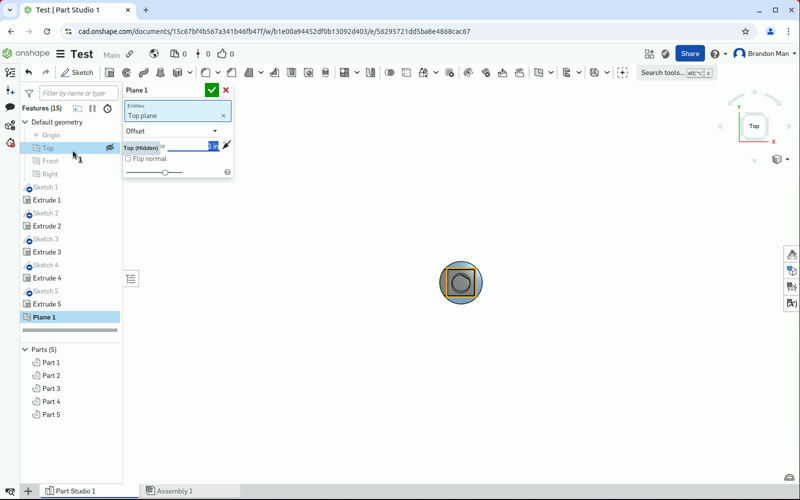
text(1.695)
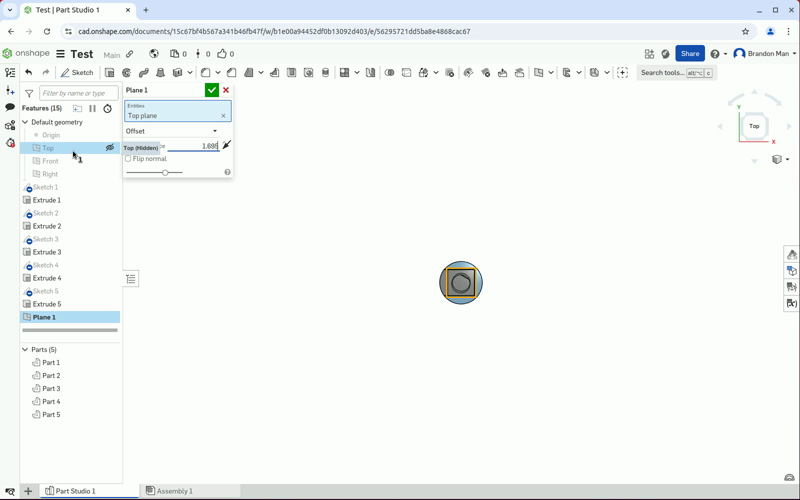
key(enter, 2)
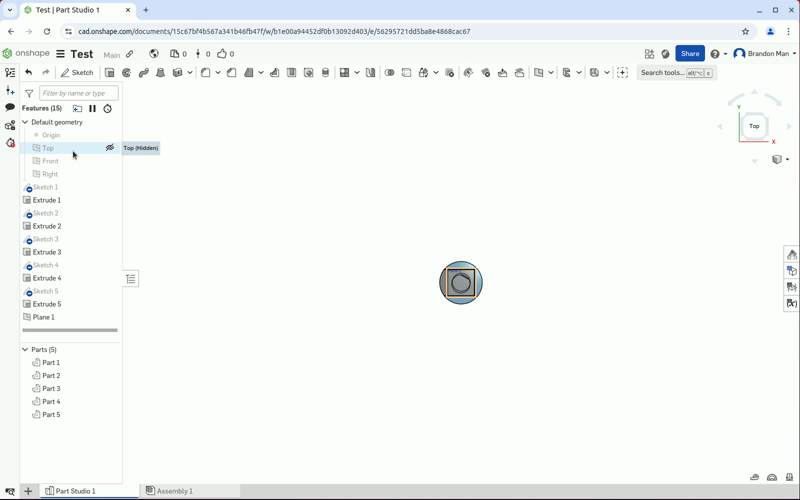
key(shift+s)
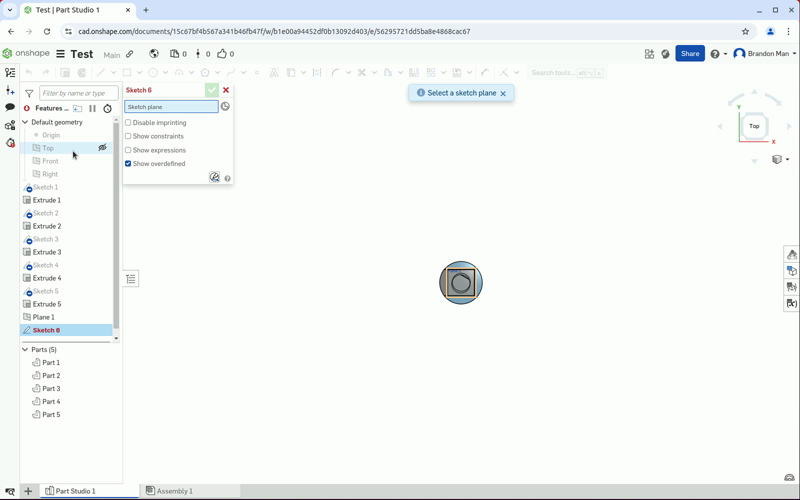
mouse_move(69, 319)
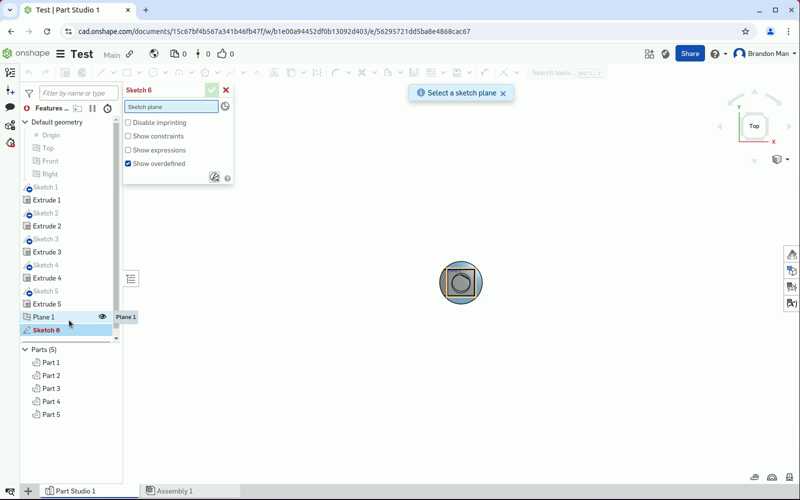
click(69, 319)
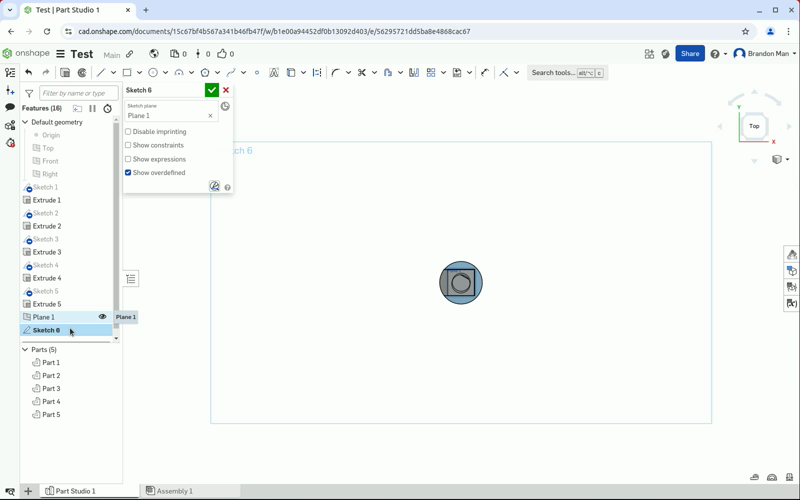
mouse_move(73, 352)
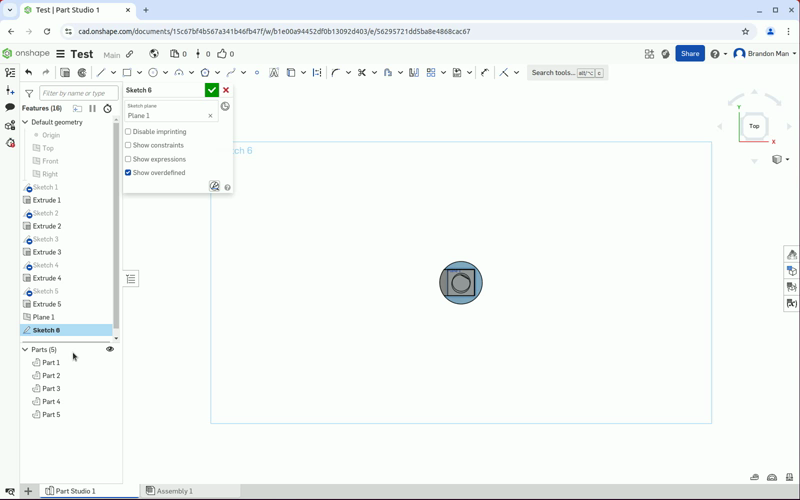
key(y)
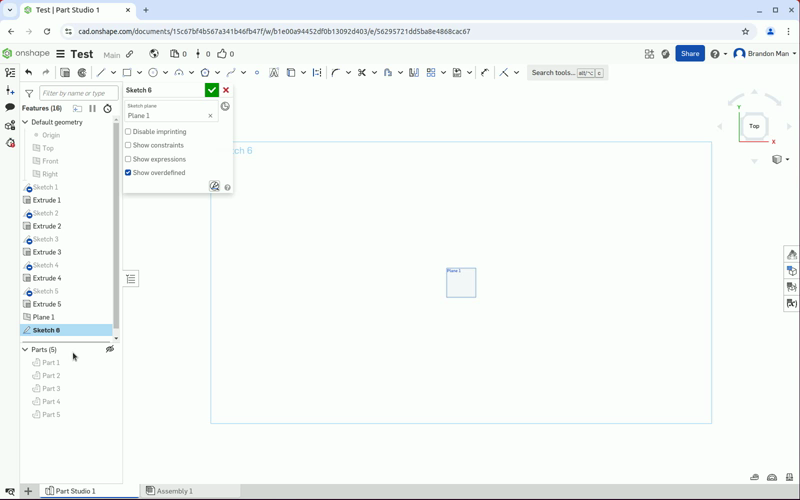
key(l)
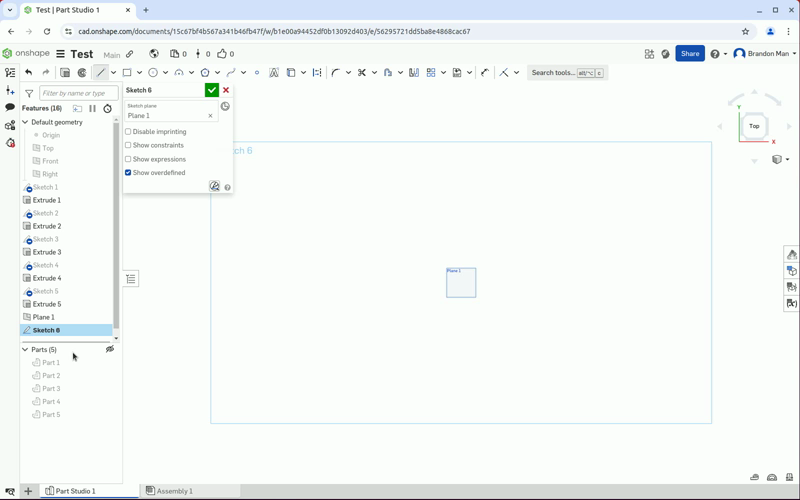
key_down(shift)
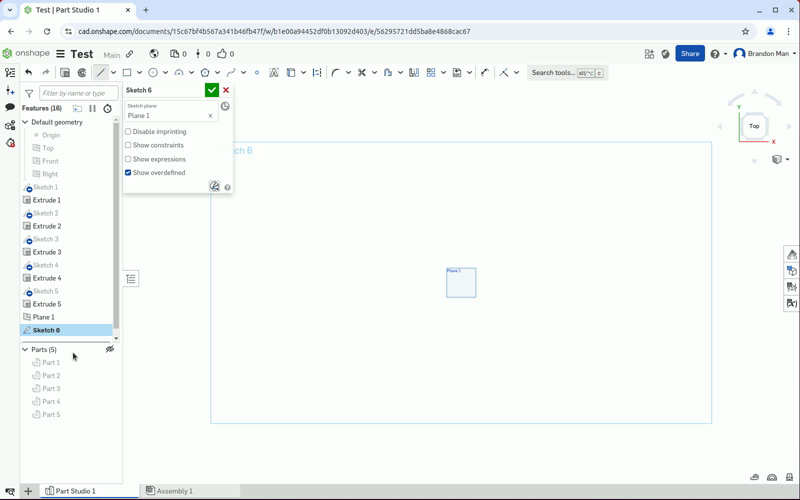
mouse_move(453, 287)
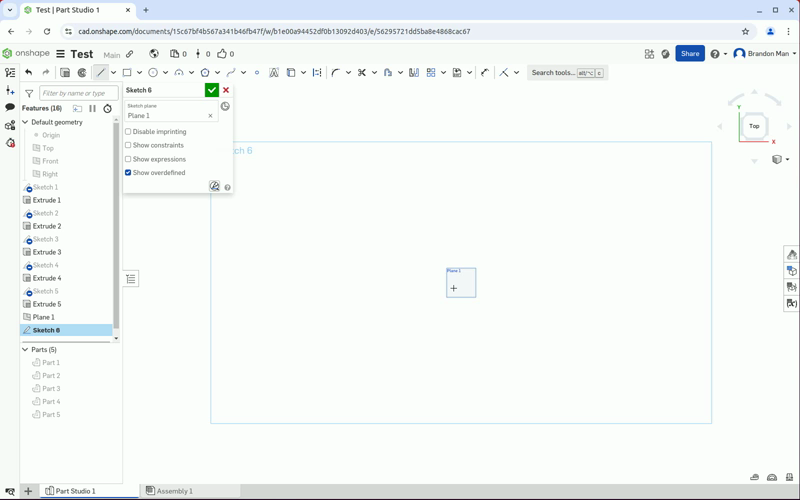
click(453, 287)
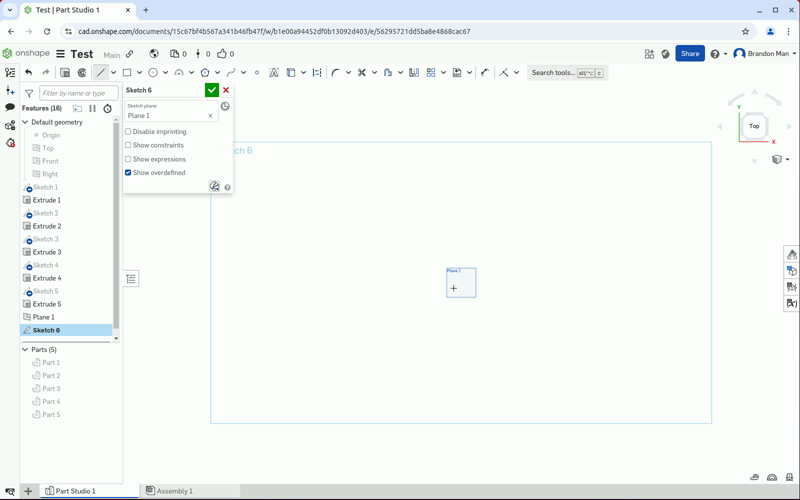
key_up(shift)
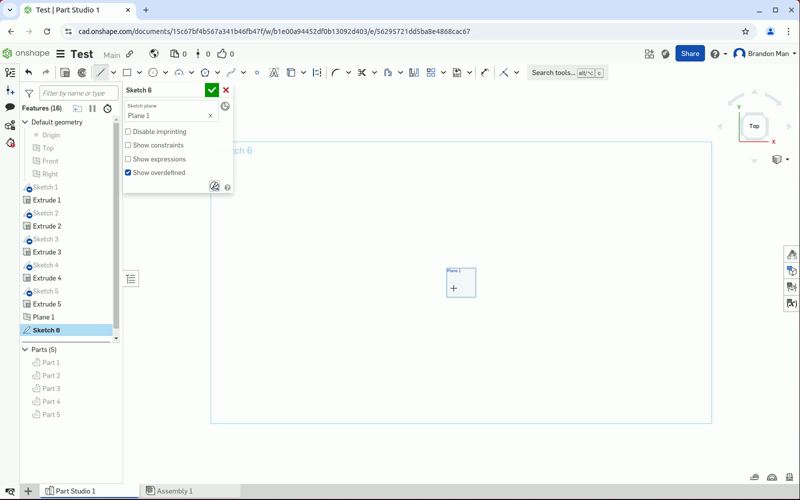
key_down(shift)
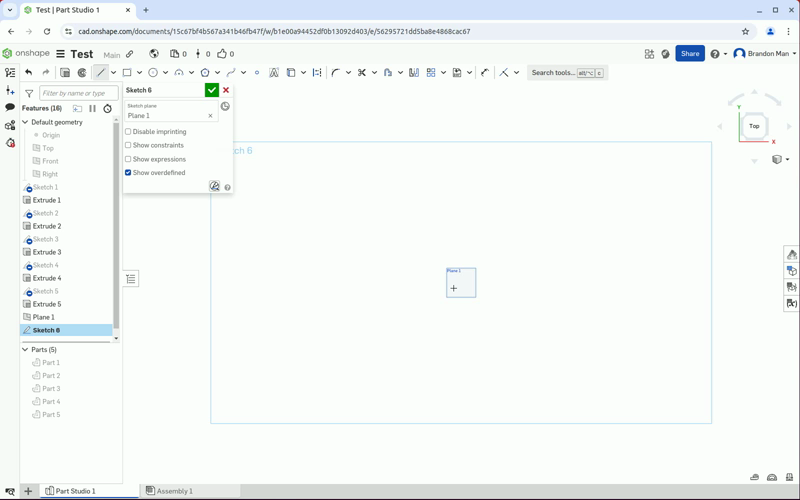
mouse_move(483, 287)
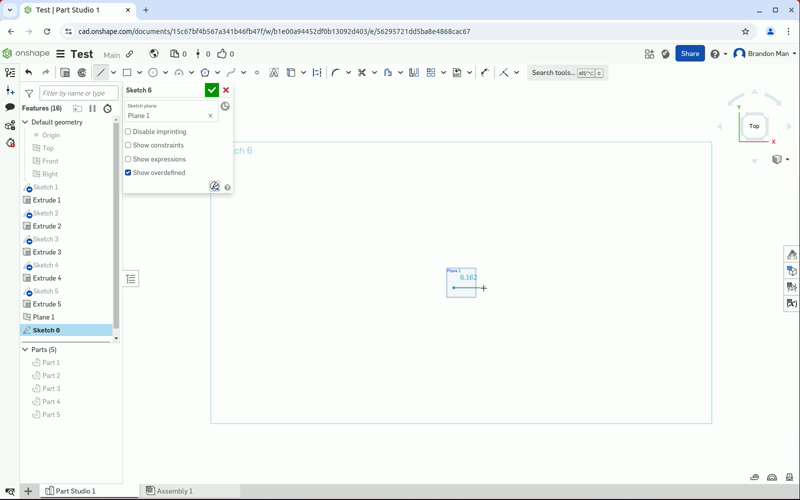
mouse_move(461, 292)
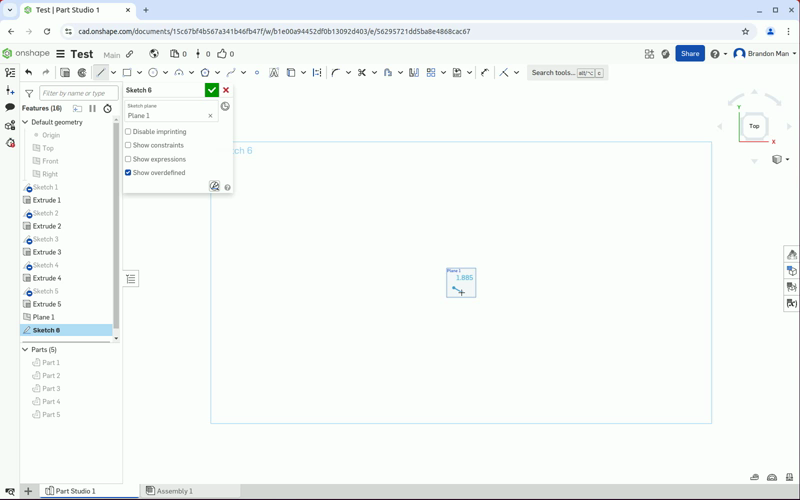
click(461, 292)
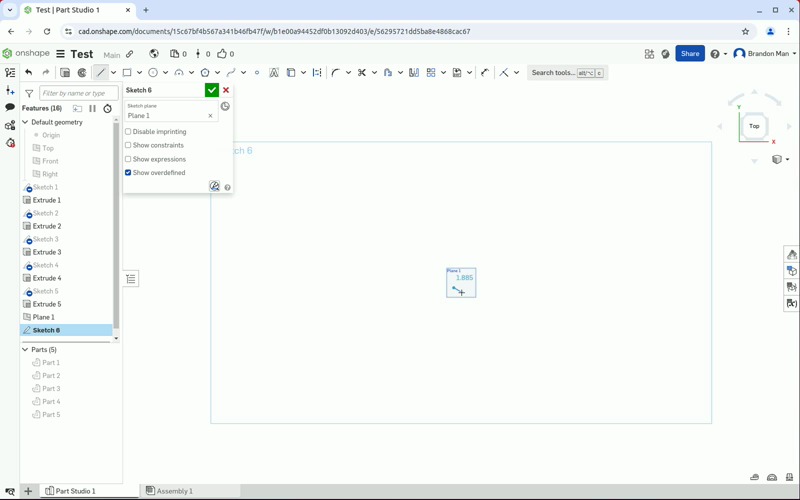
key_up(shift)
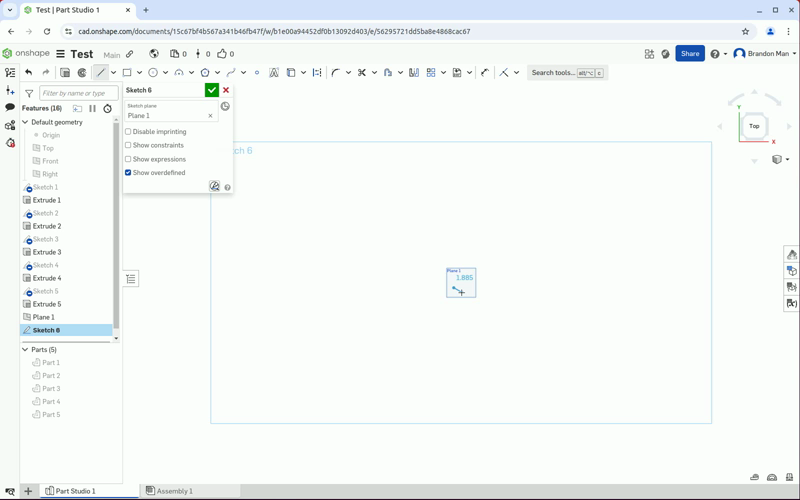
key_down(shift)
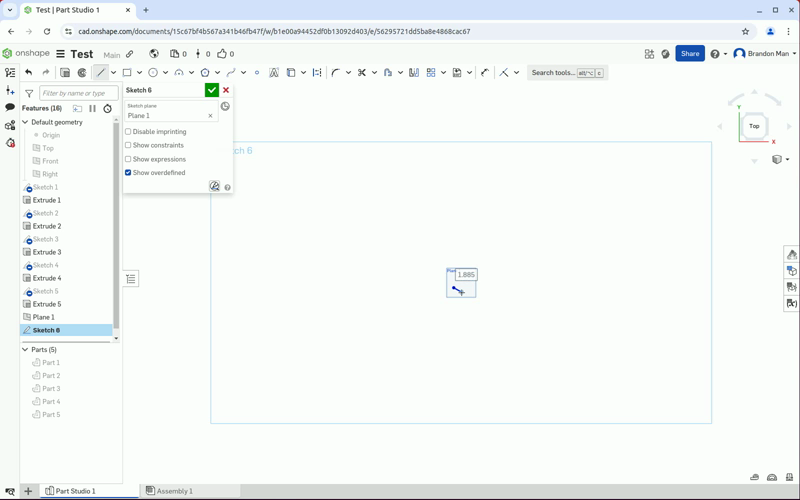
mouse_move(492, 292)
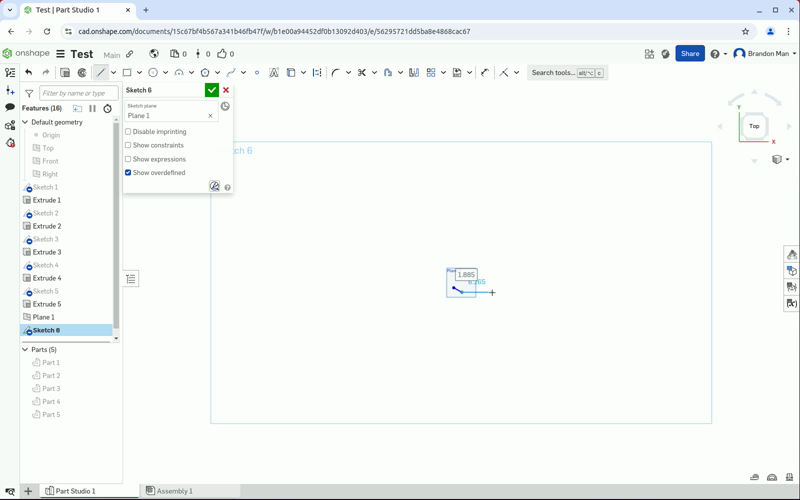
mouse_move(470, 287)
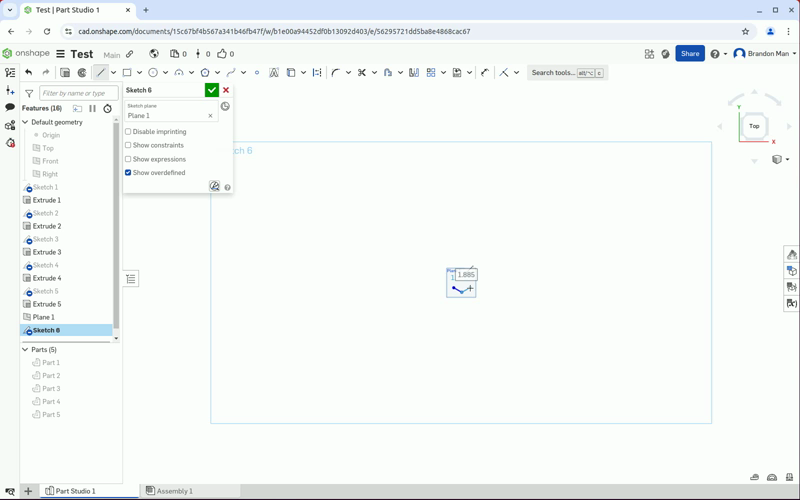
click(470, 287)
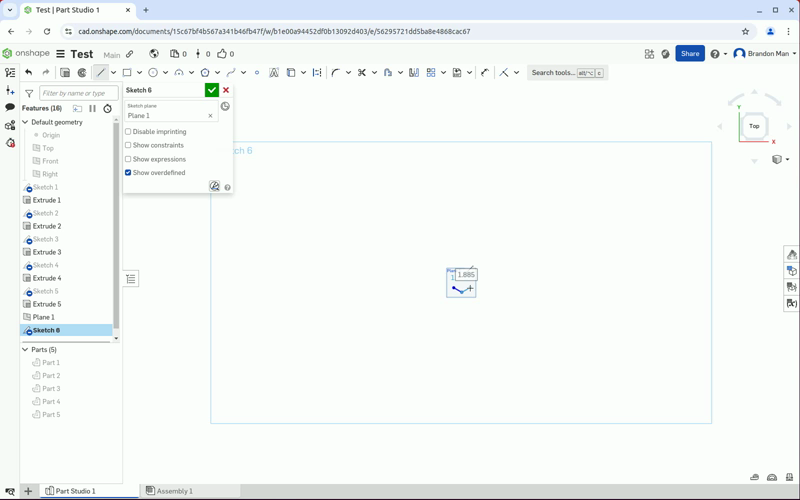
key_up(shift)
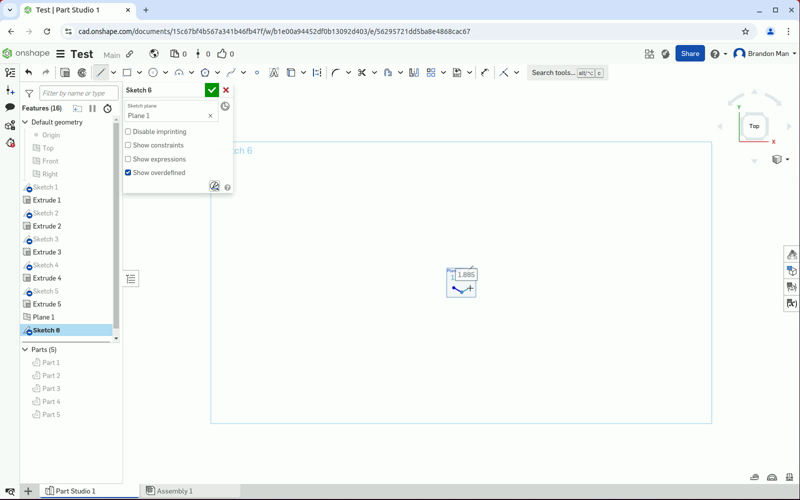
key_down(shift)
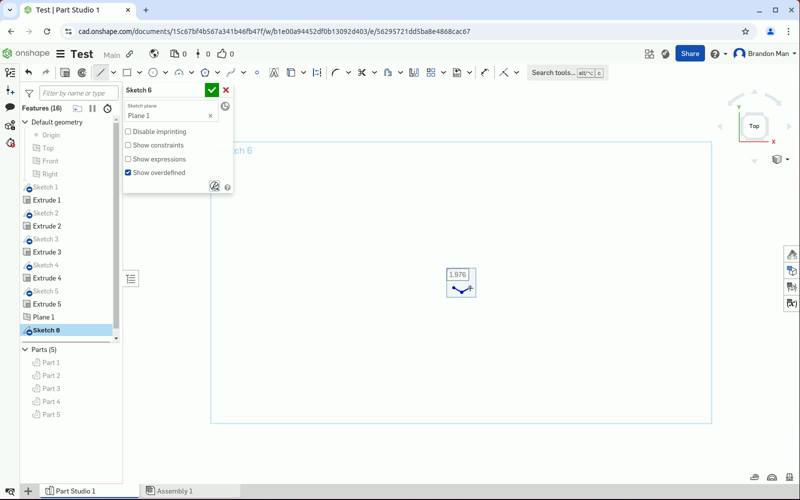
mouse_move(500, 287)
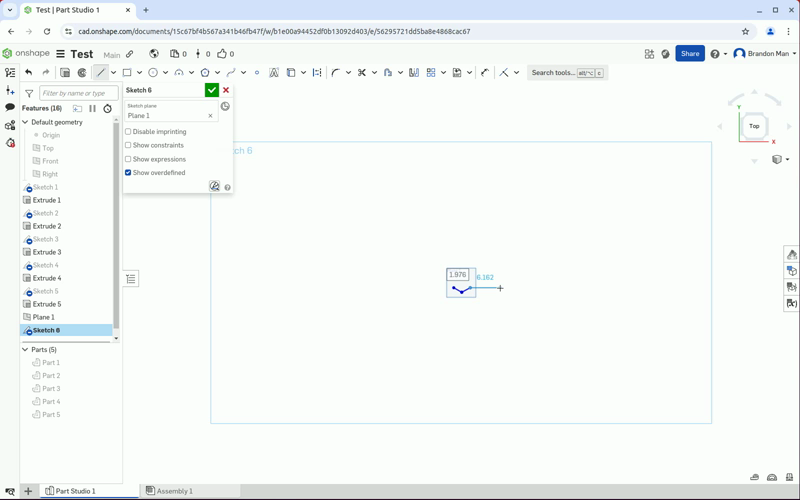
mouse_move(470, 278)
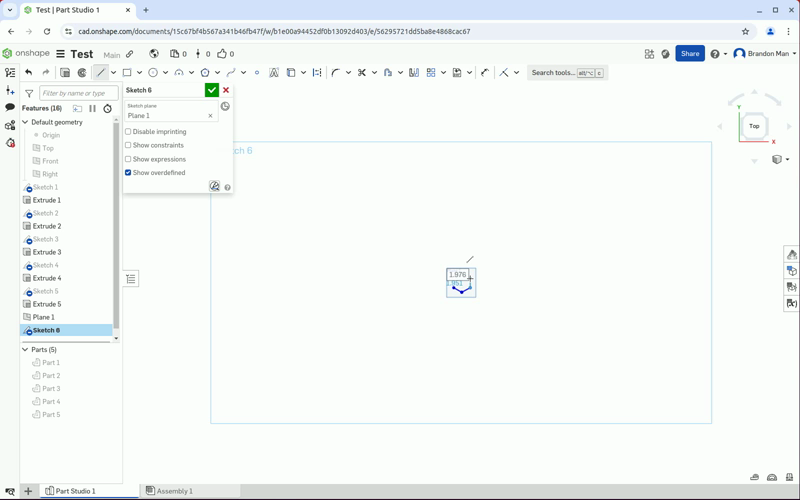
click(470, 278)
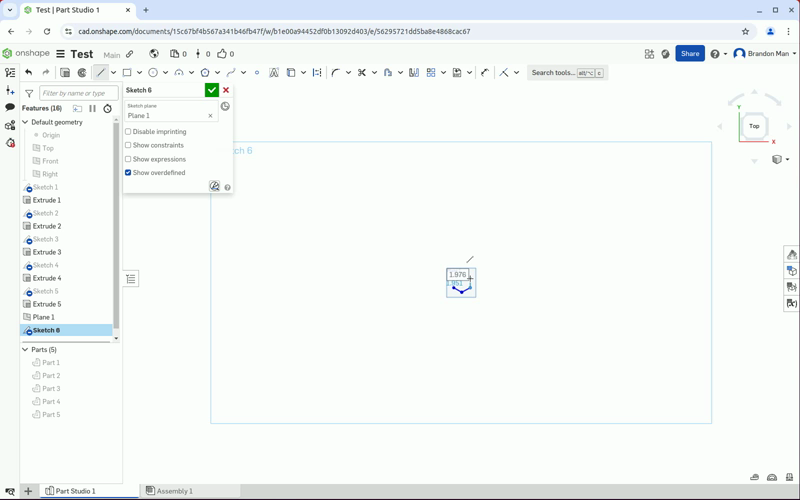
key_up(shift)
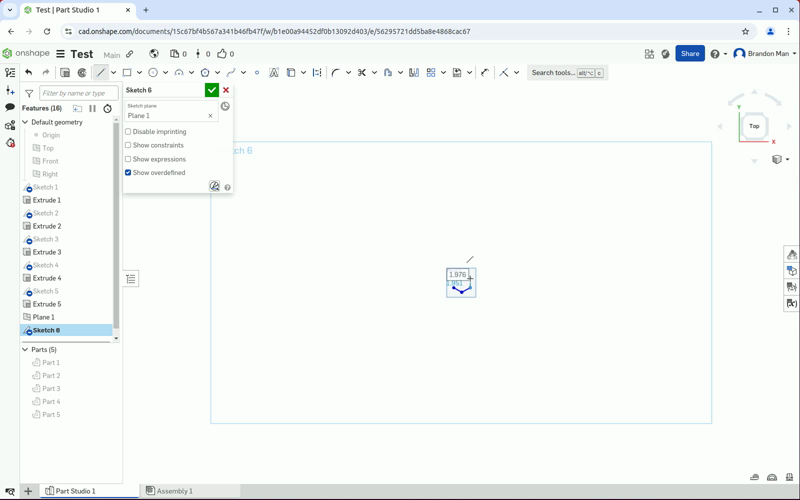
key_down(shift)
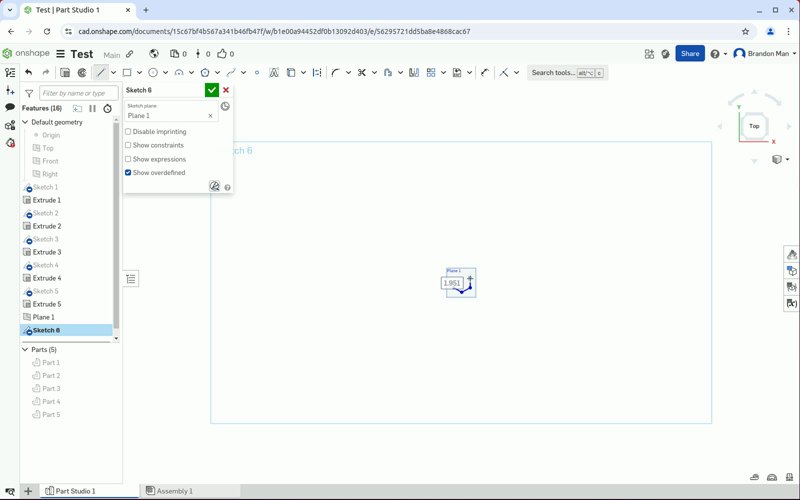
mouse_move(500, 278)
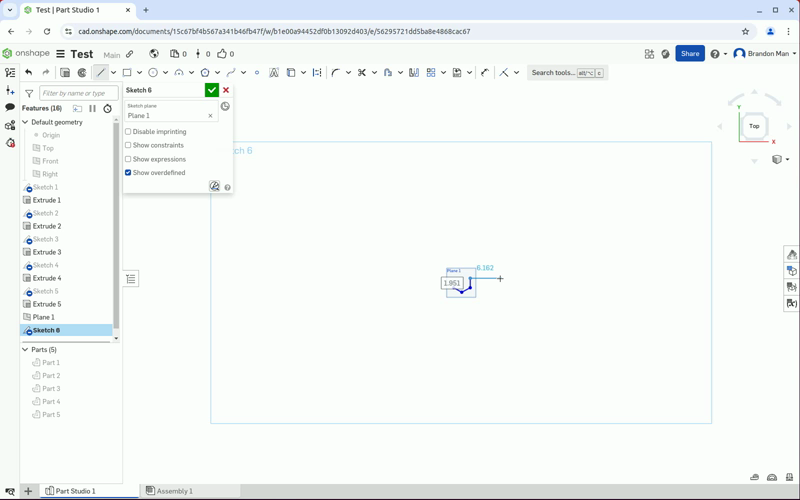
mouse_move(461, 273)
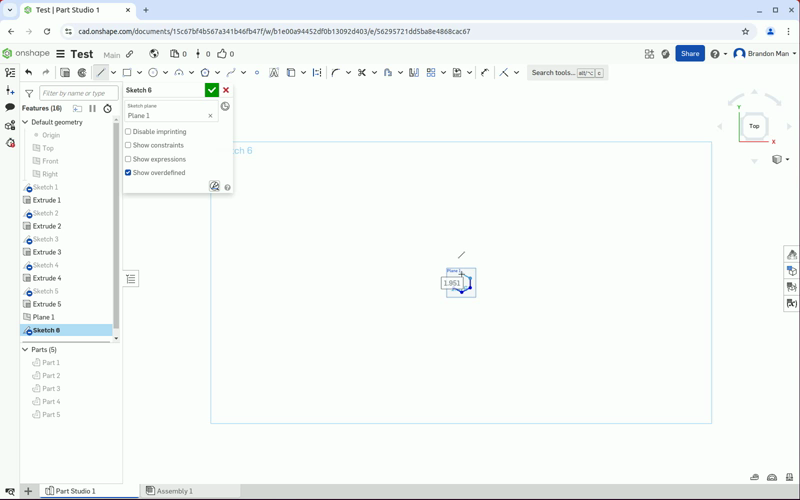
click(461, 273)
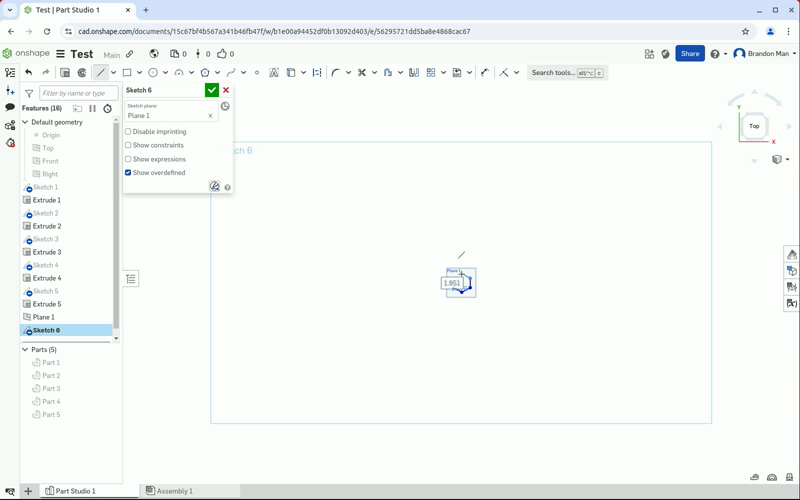
key_up(shift)
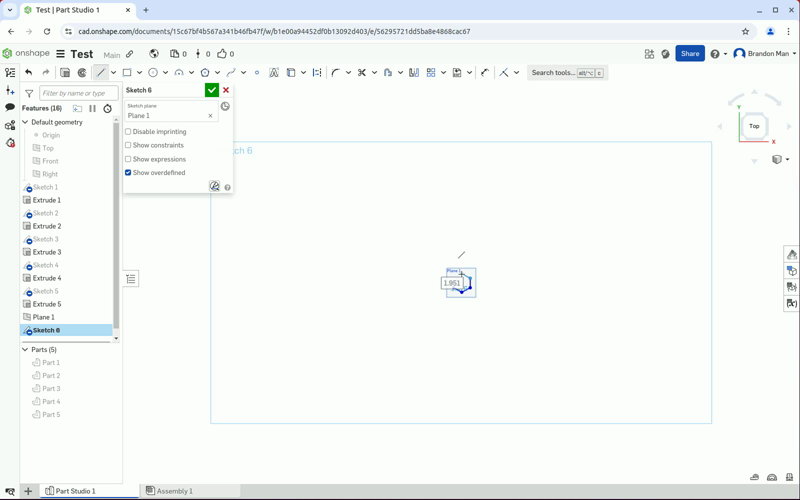
key_down(shift)
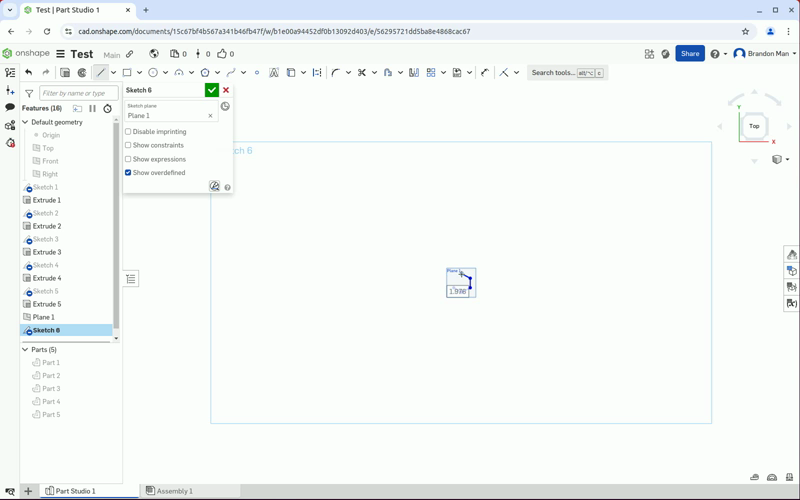
mouse_move(492, 273)
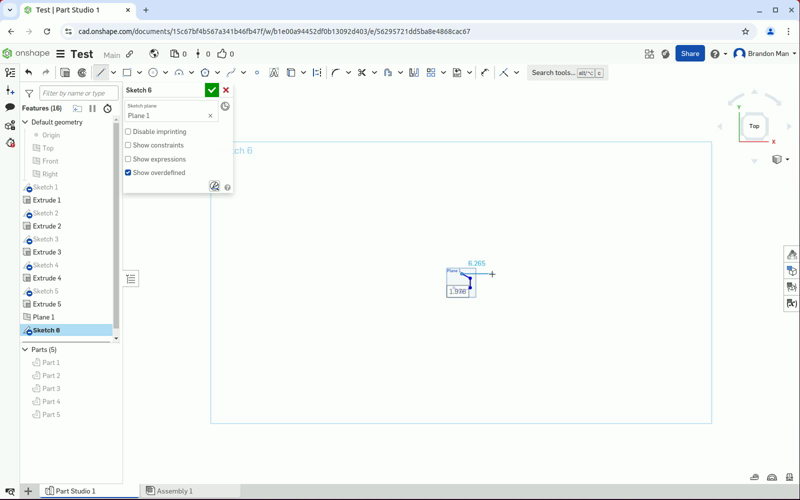
mouse_move(453, 278)
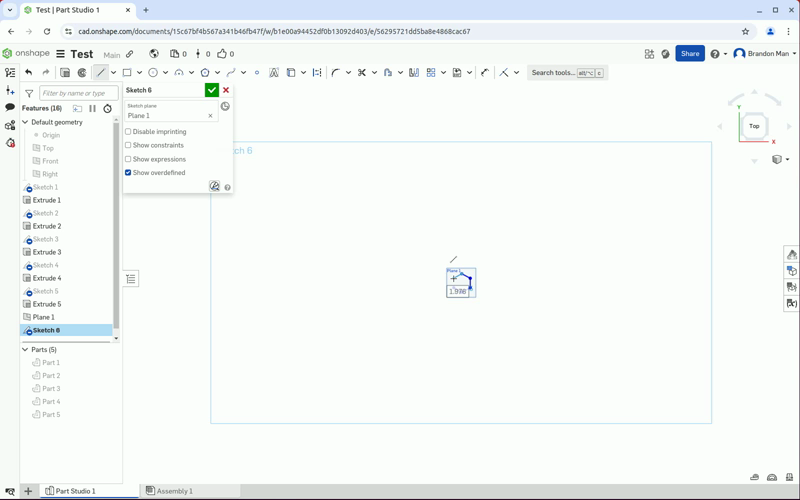
click(453, 278)
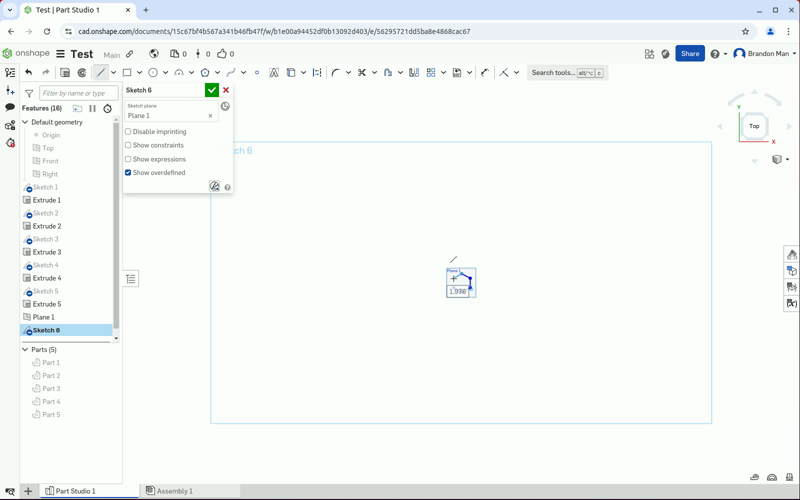
key_up(shift)
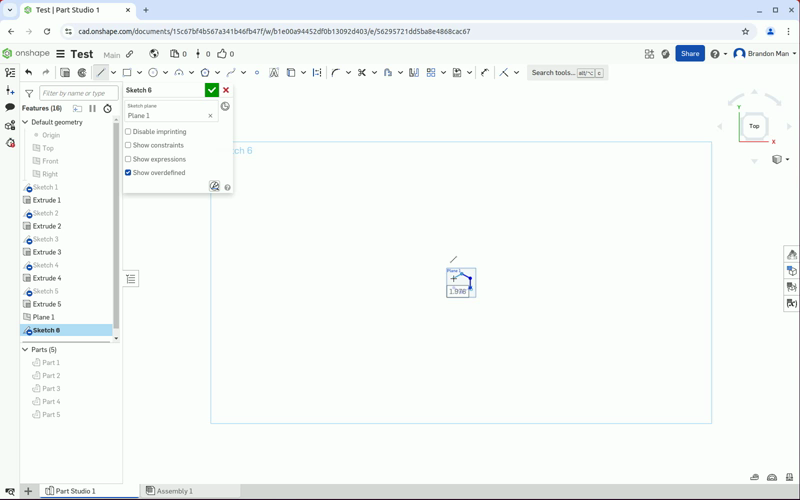
mouse_move(483, 278)
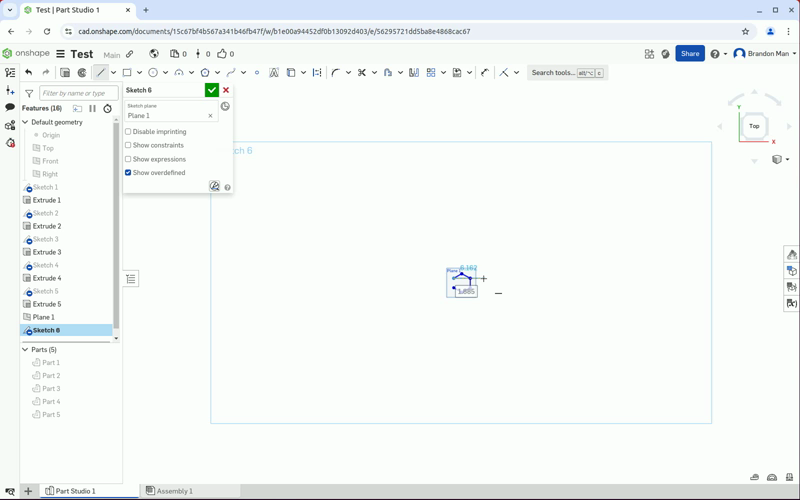
key_down(shift)
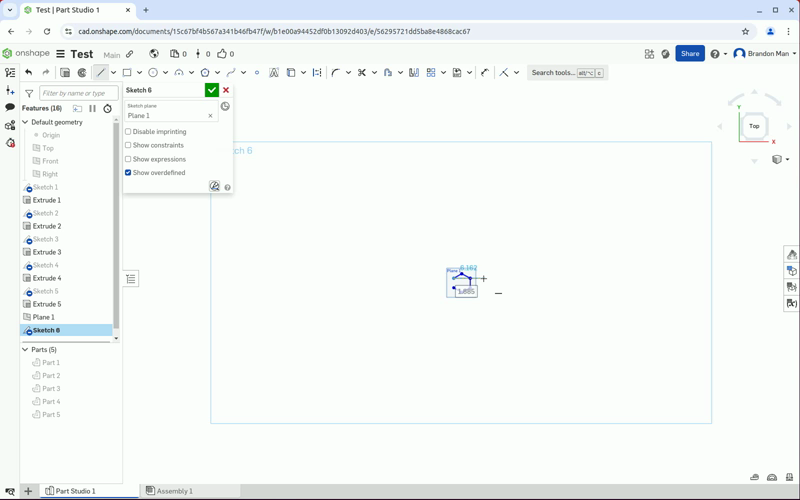
mouse_move(453, 287)
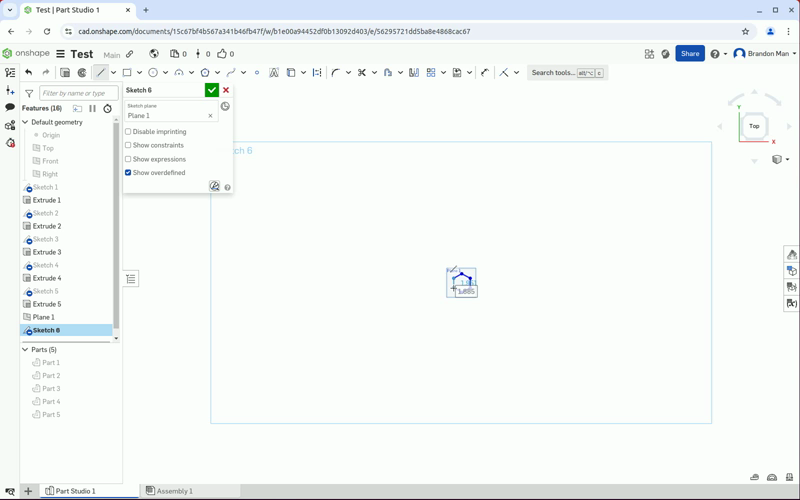
key_up(shift)
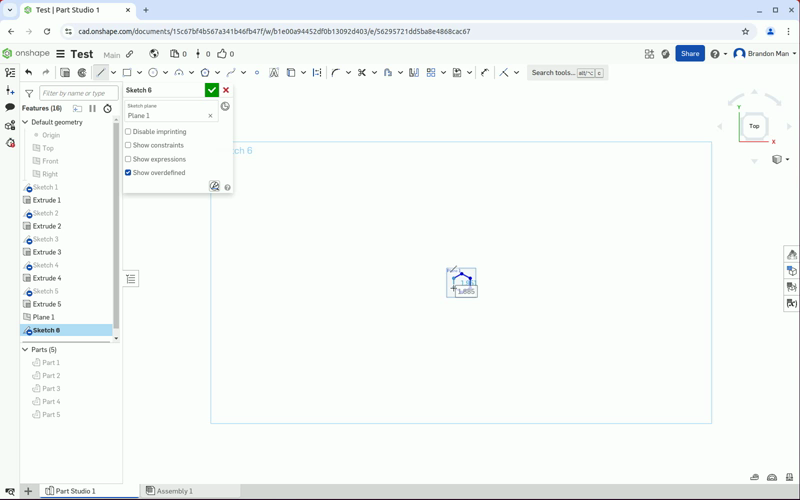
click(453, 287)
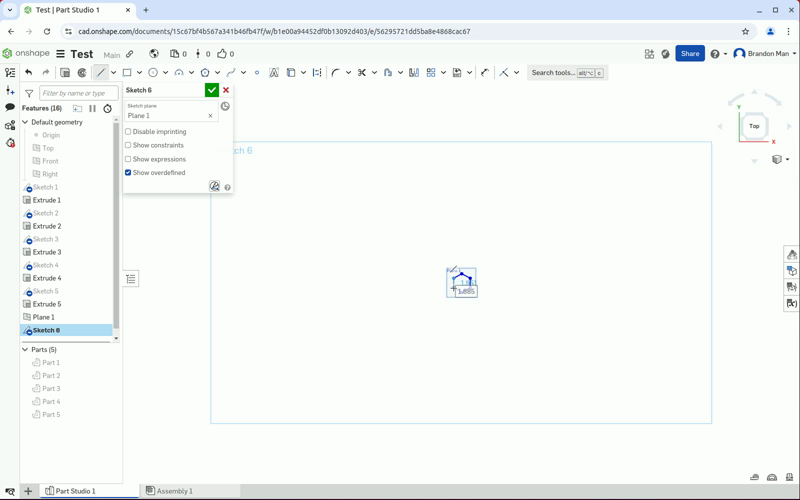
key(esc)
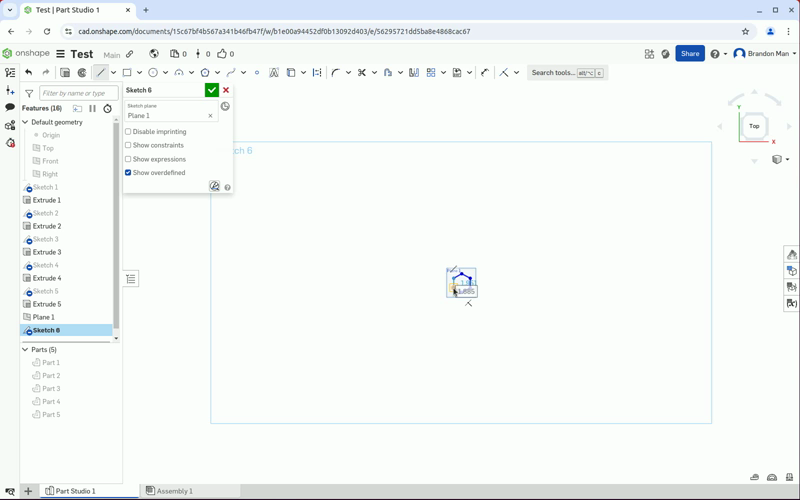
mouse_move(458, 289)
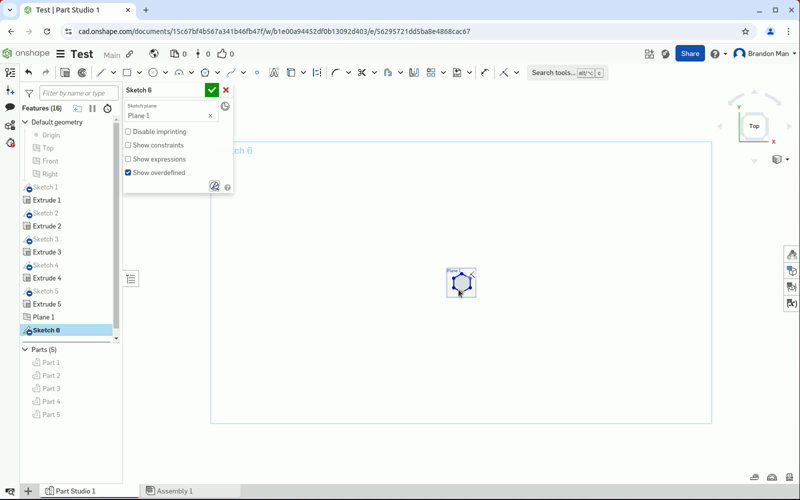
scroll(6)
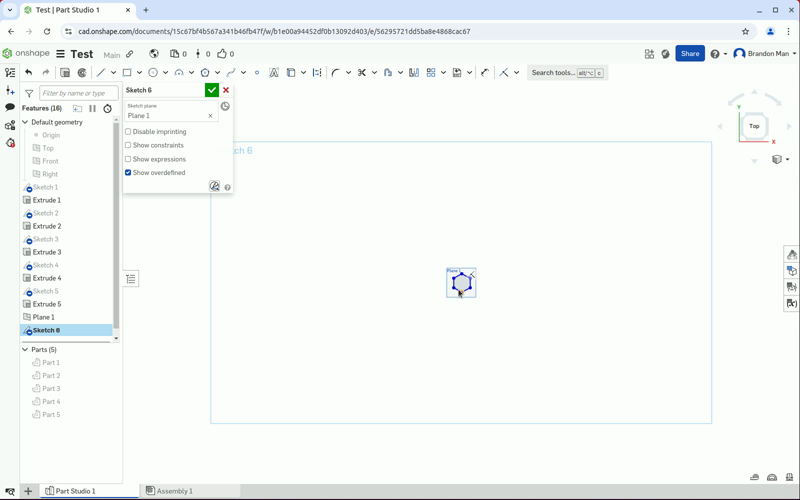
scroll(6)
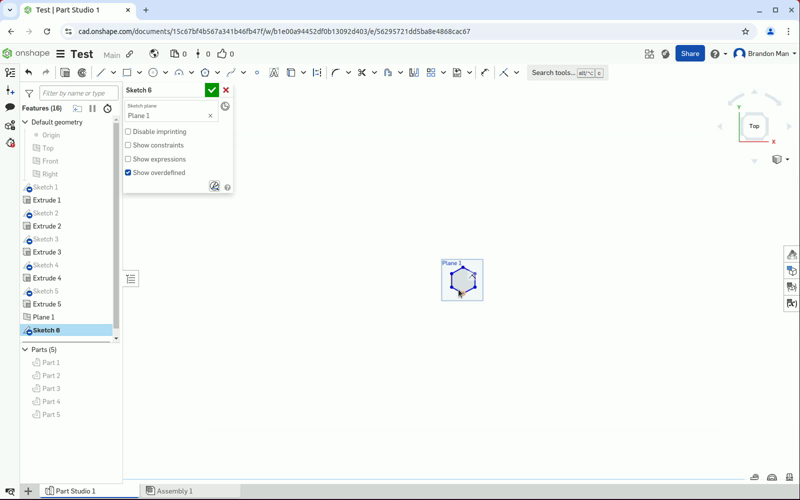
scroll(6)
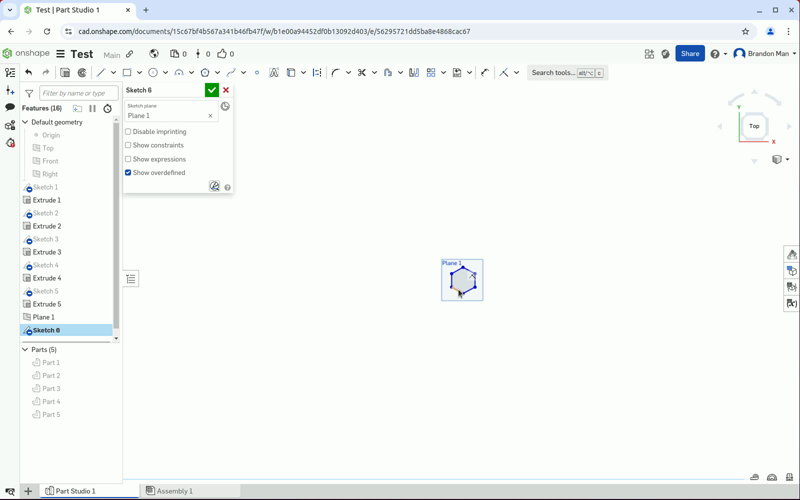
scroll(6)
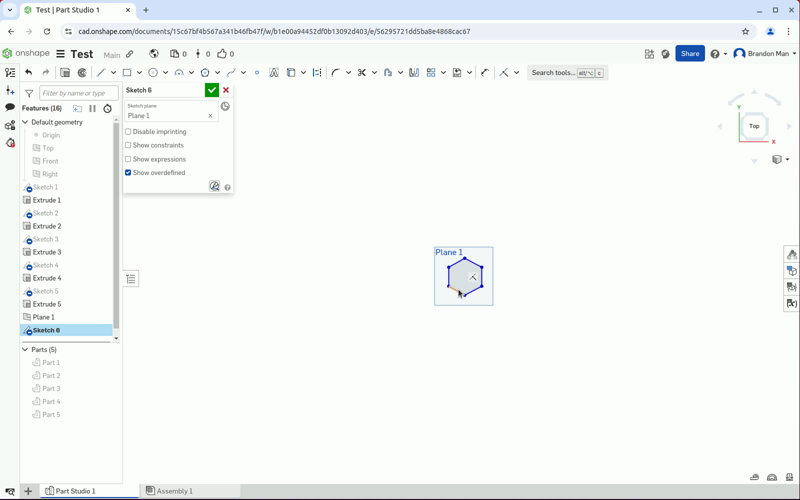
scroll(6)
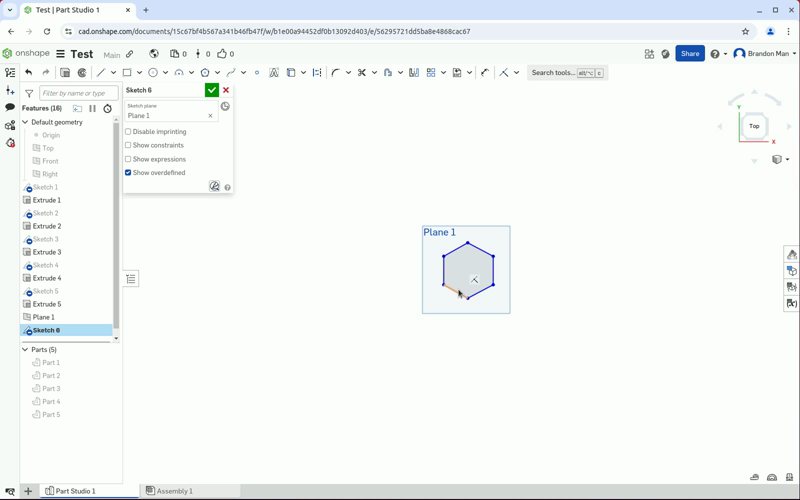
scroll(6)
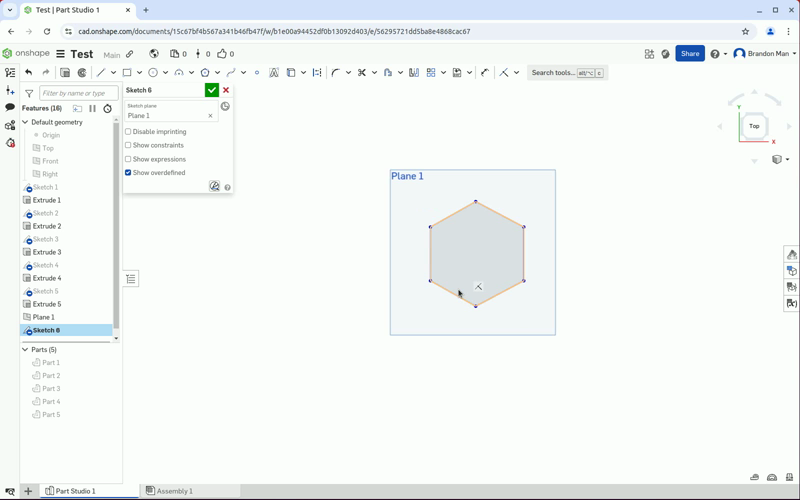
scroll(6)
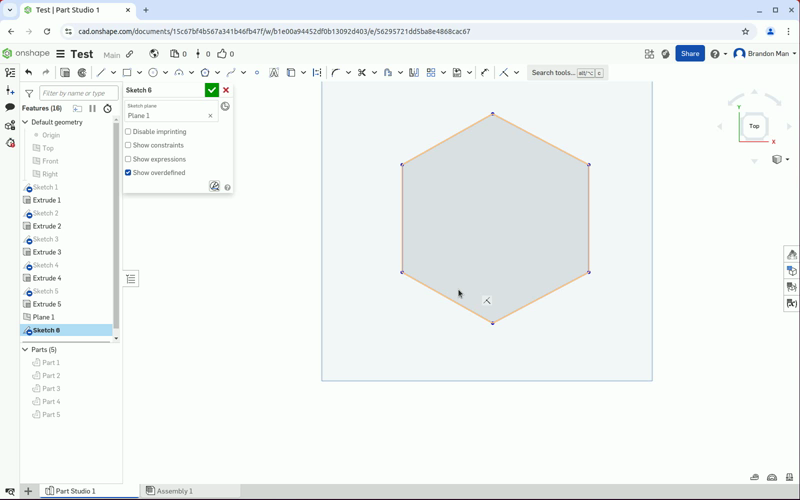
click(458, 289)
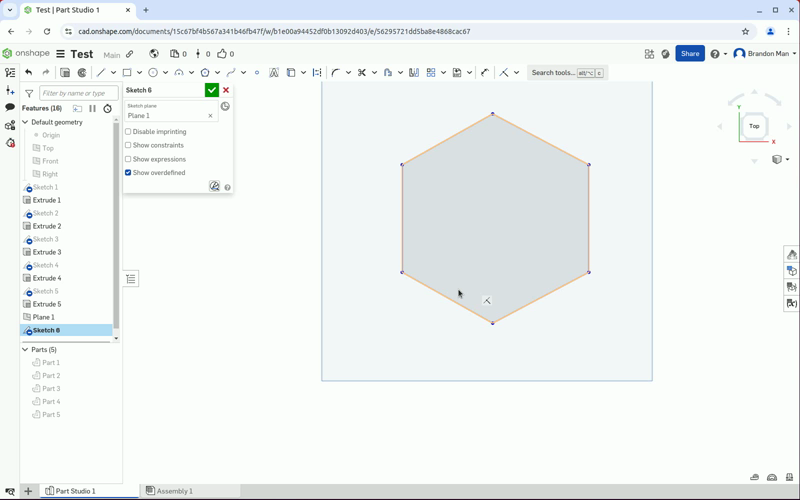
scroll(-6)
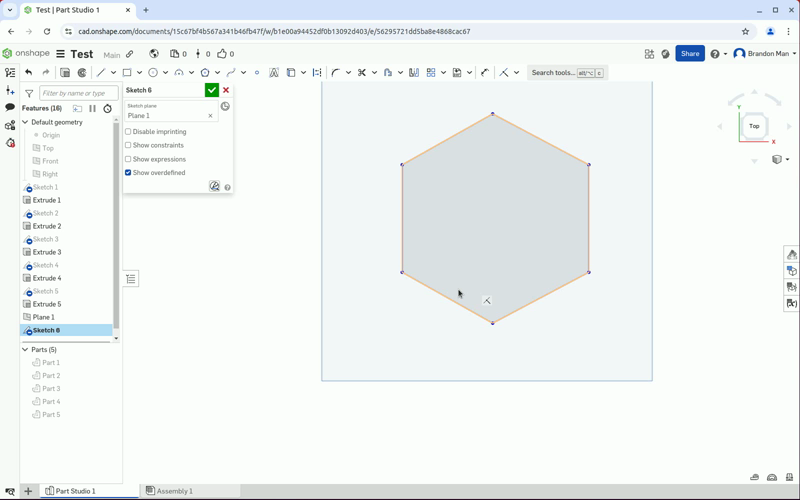
scroll(-6)
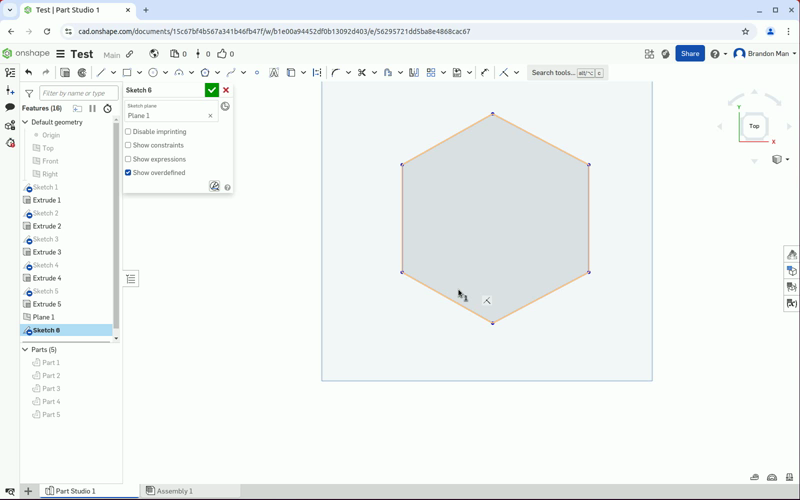
scroll(-6)
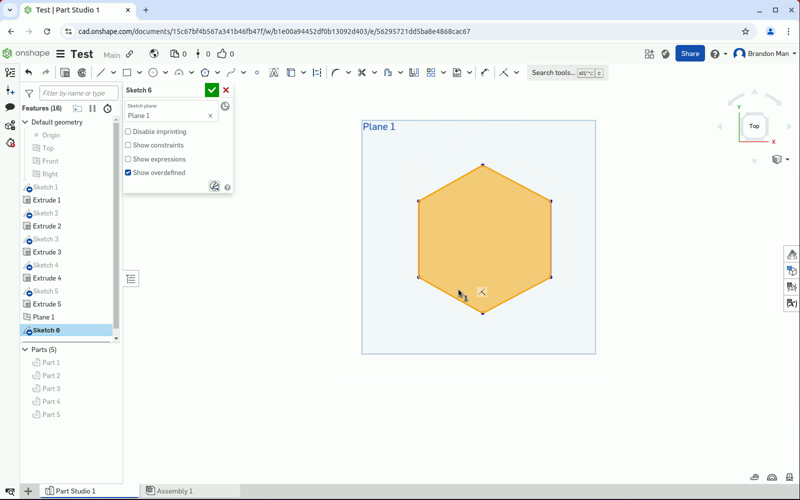
scroll(-6)
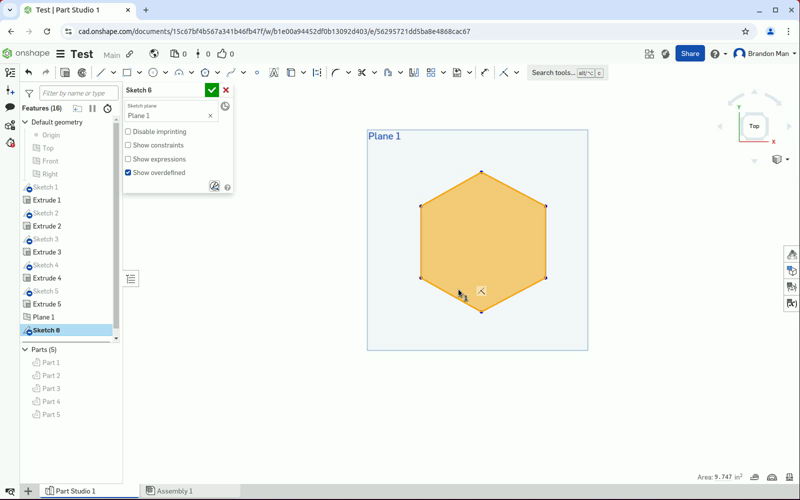
scroll(-6)
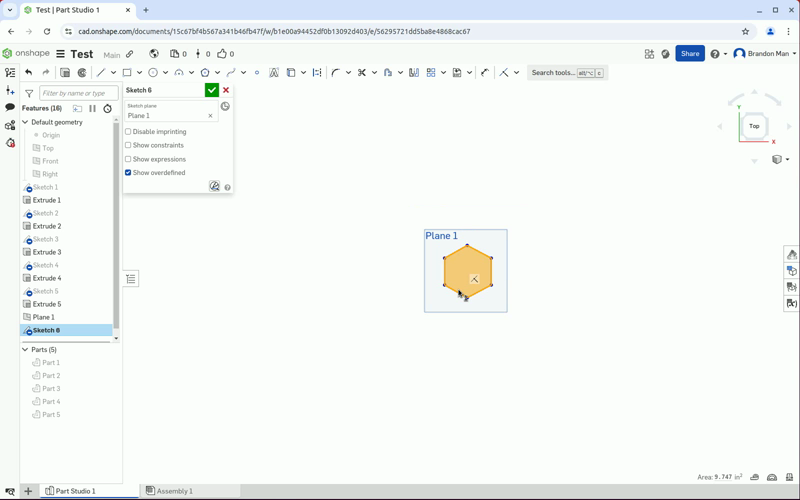
scroll(-6)
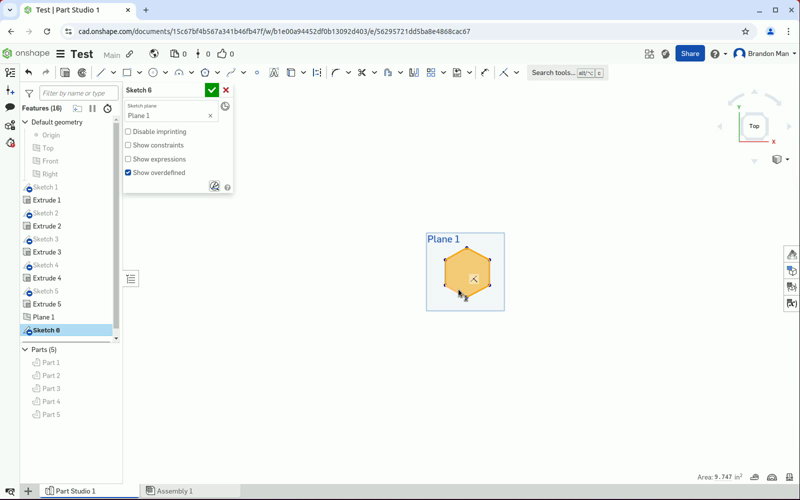
scroll(-6)
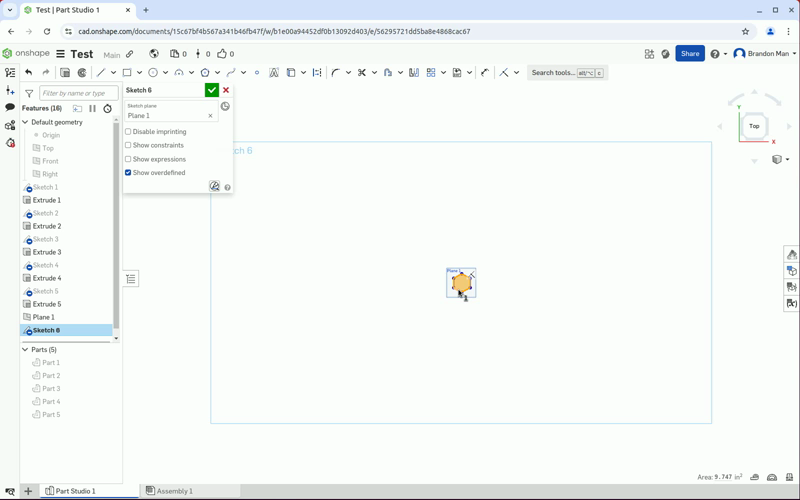
mouse_move(73, 352)
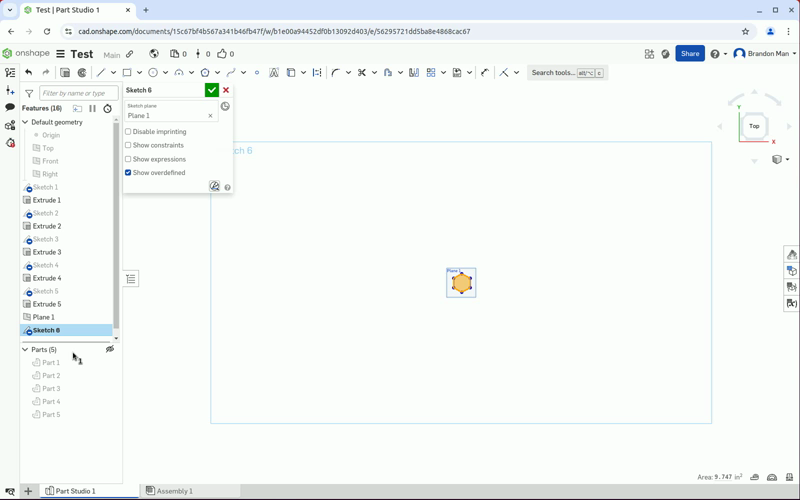
key(shift+y)
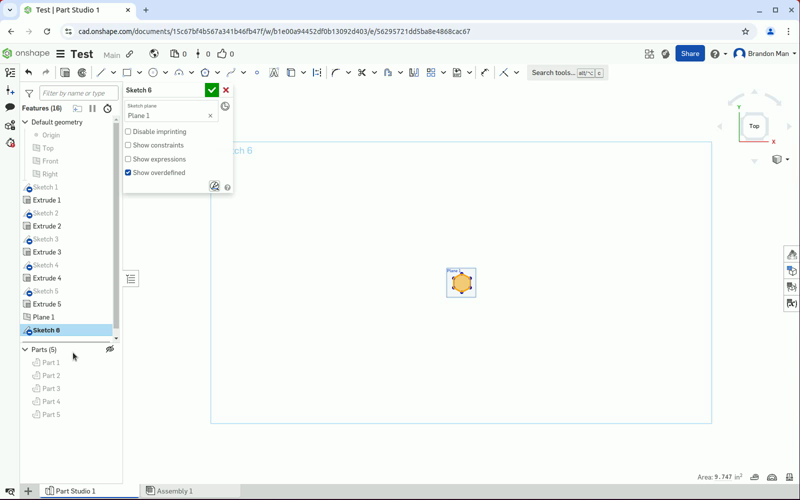
key(shift+e)
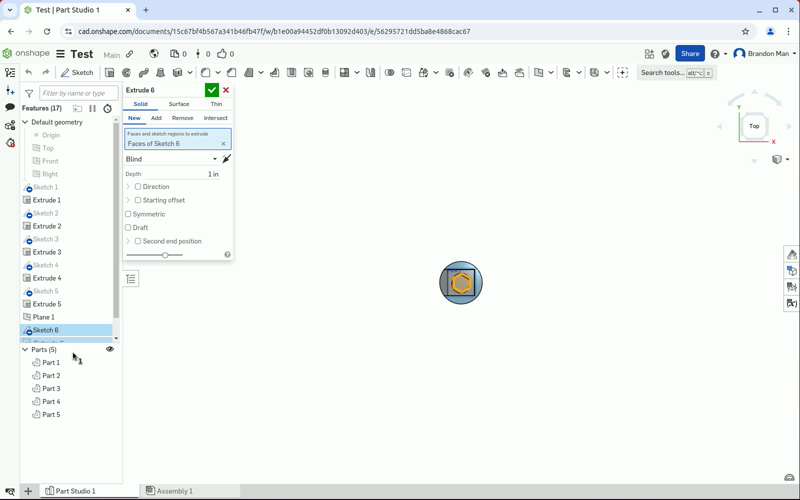
mouse_move(143, 106)
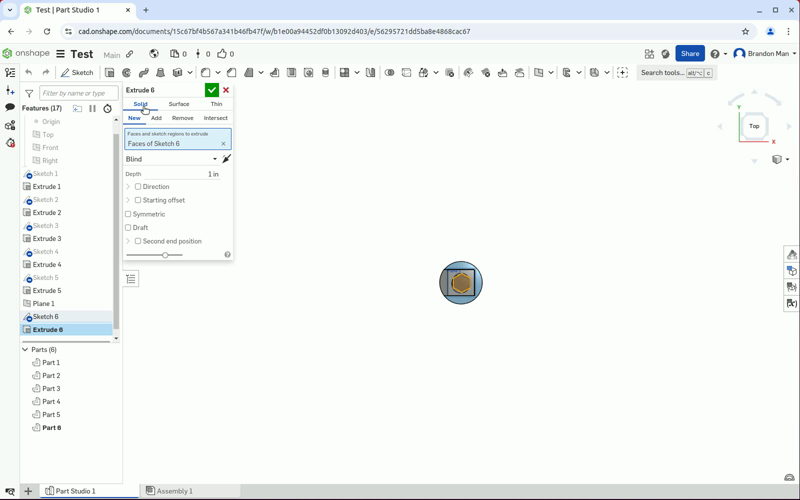
click(143, 106)
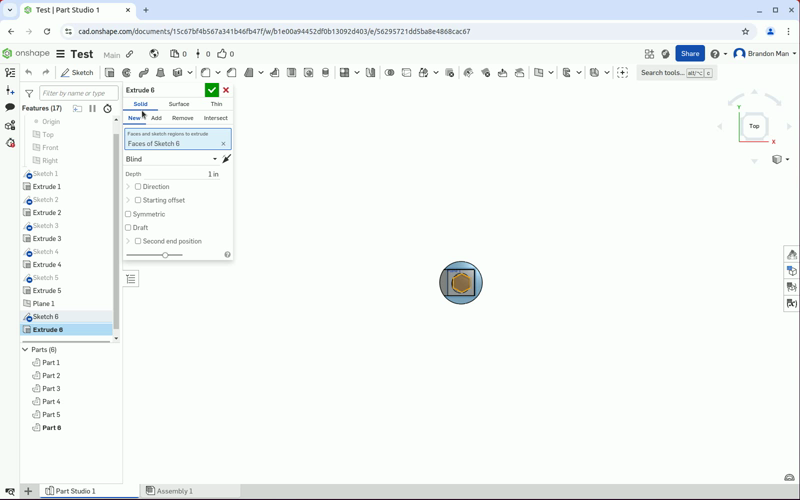
mouse_move(137, 120)
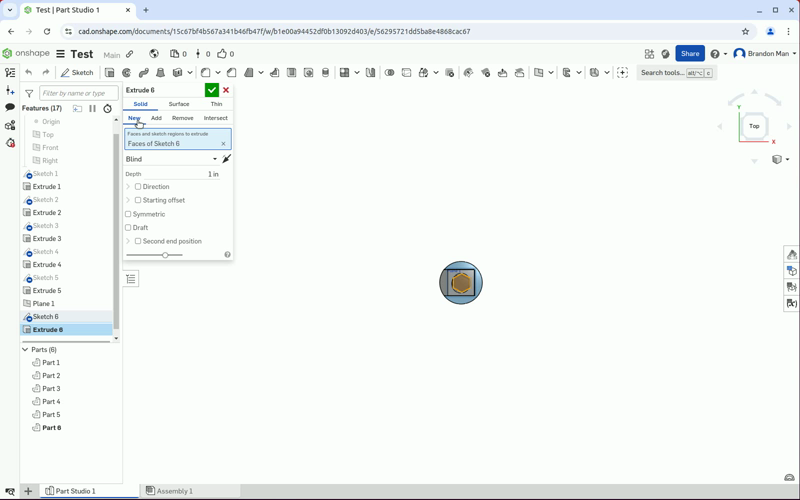
click(137, 120)
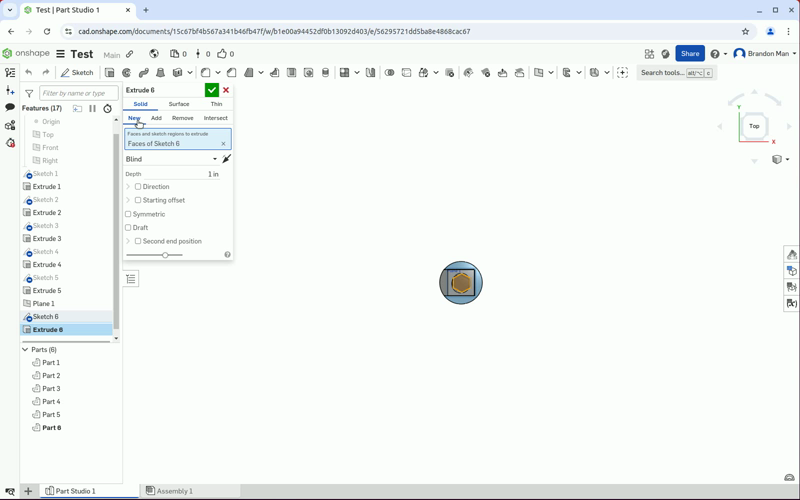
key(tab, 4)
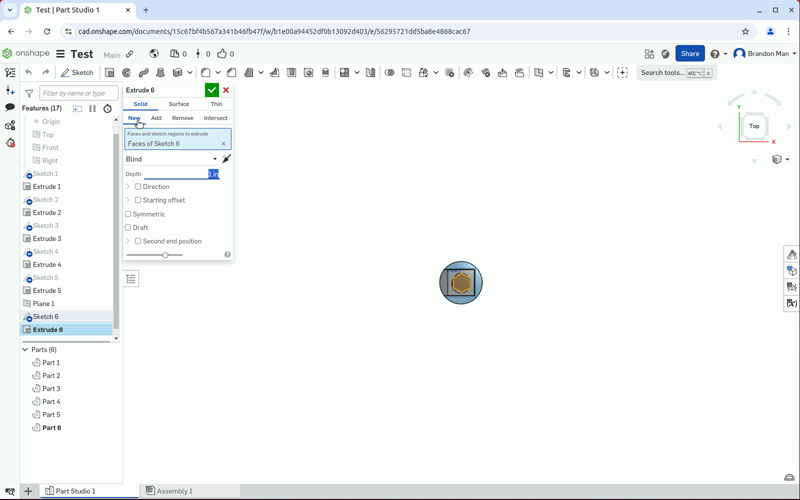
text(8.184)
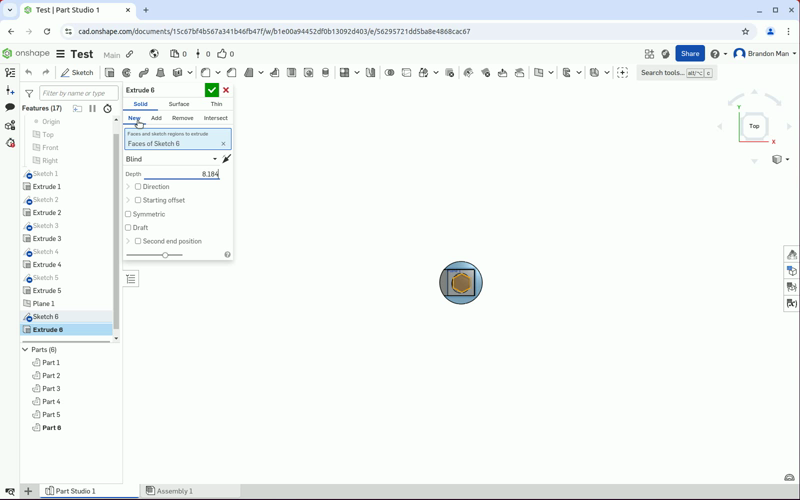
key(enter)
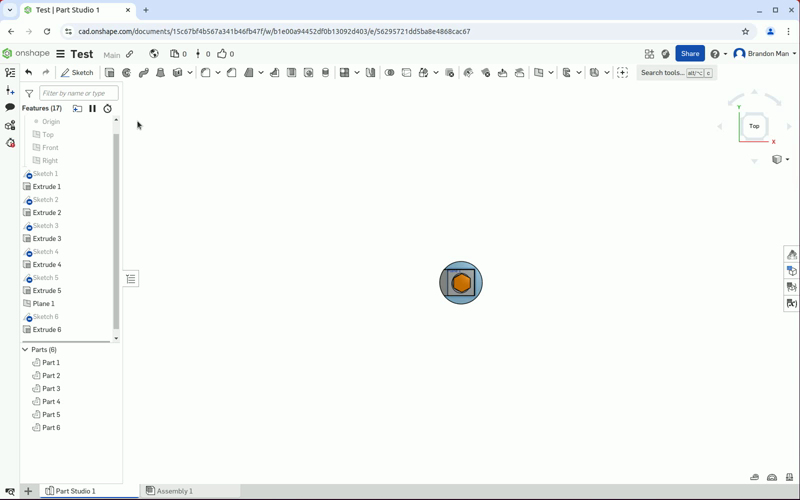
key(shift+h)
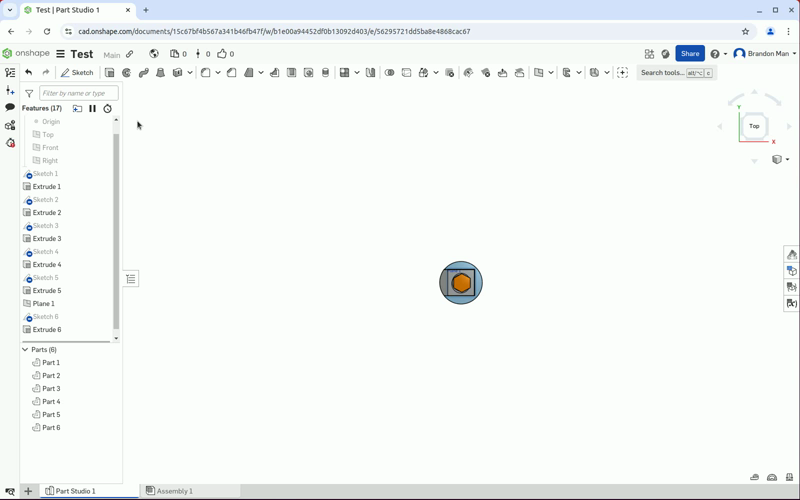
key(shift+h)
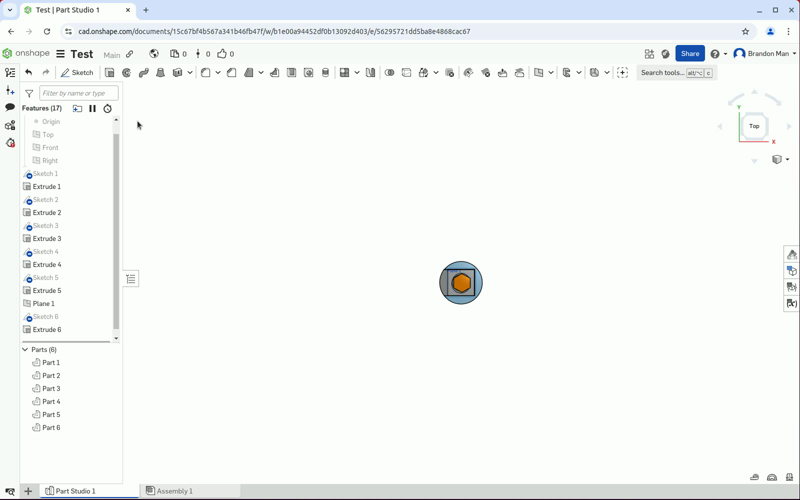
mouse_move(69, 176)
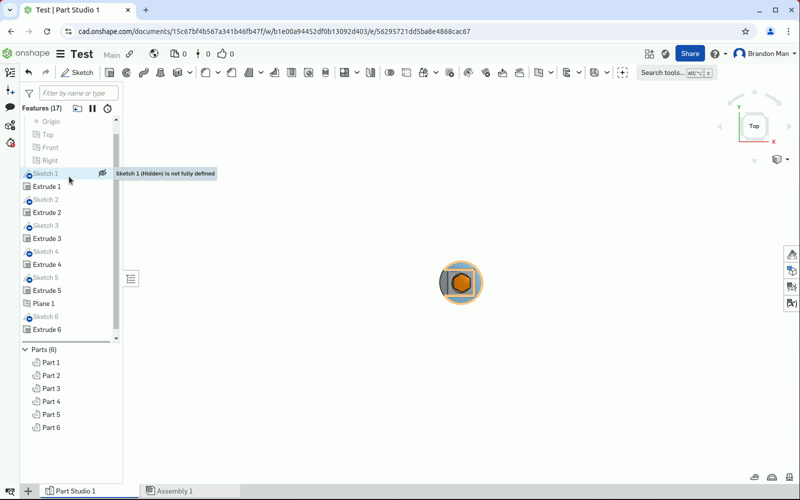
click(69, 176)
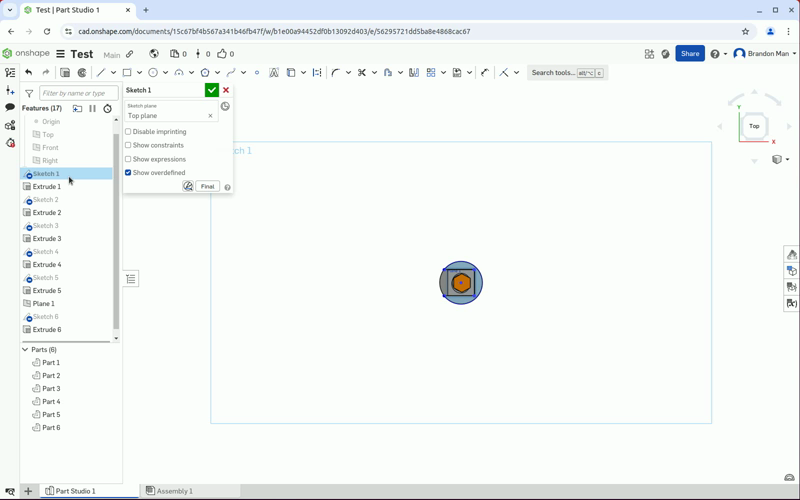
mouse_move(229, 92)
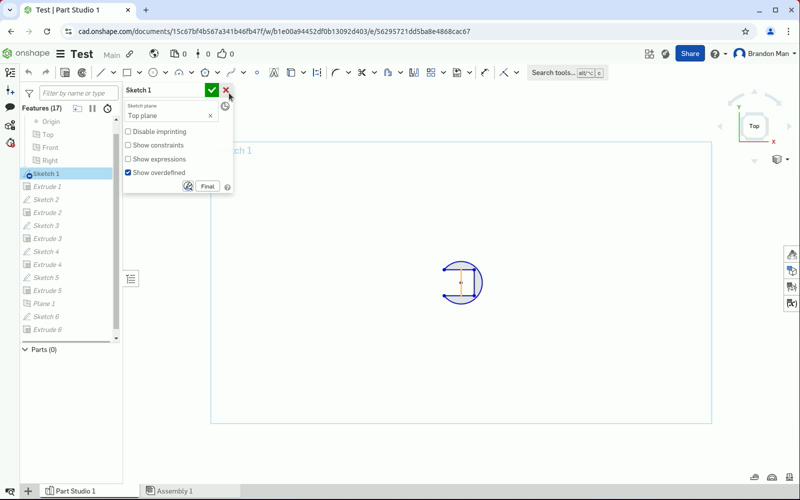
click(229, 92)
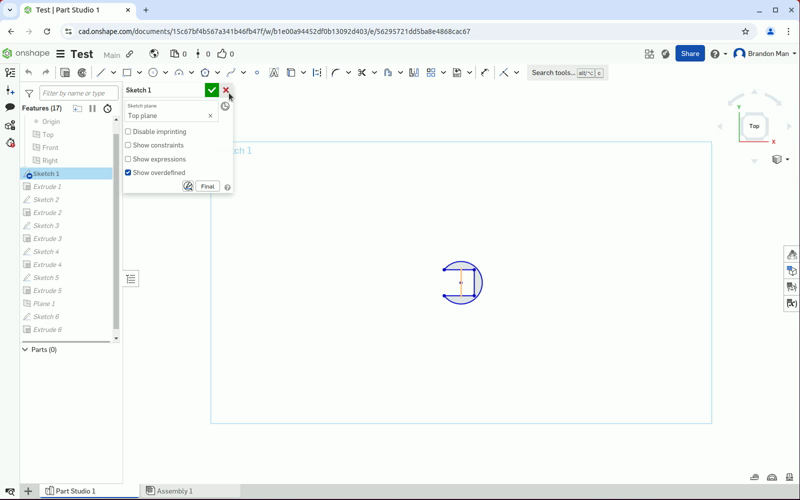
key(shift+s)
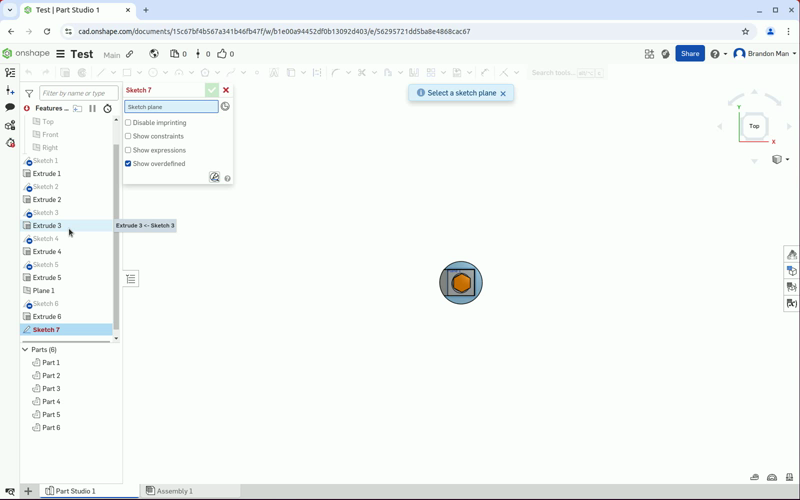
scroll(3)
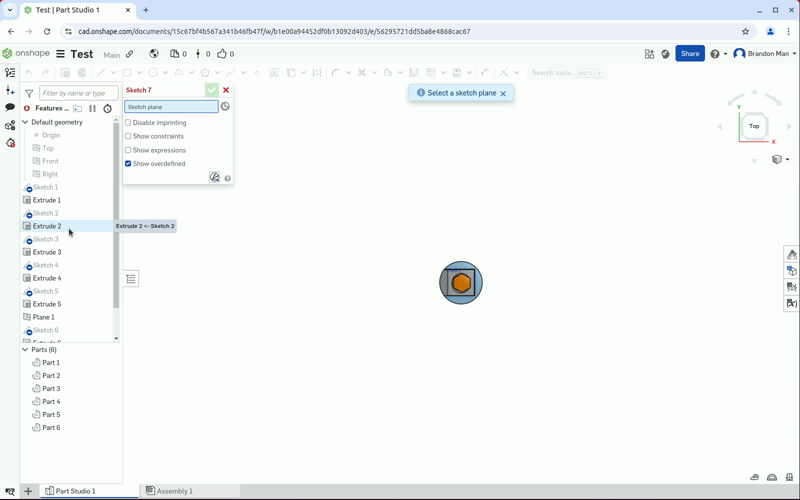
mouse_move(69, 150)
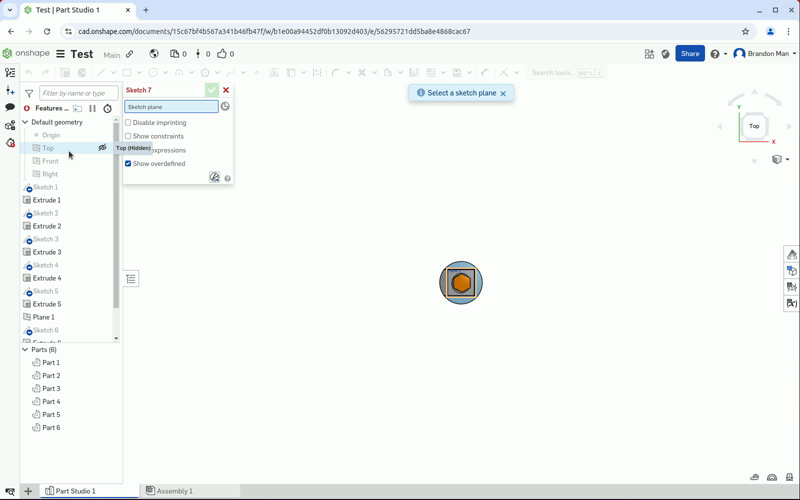
click(69, 150)
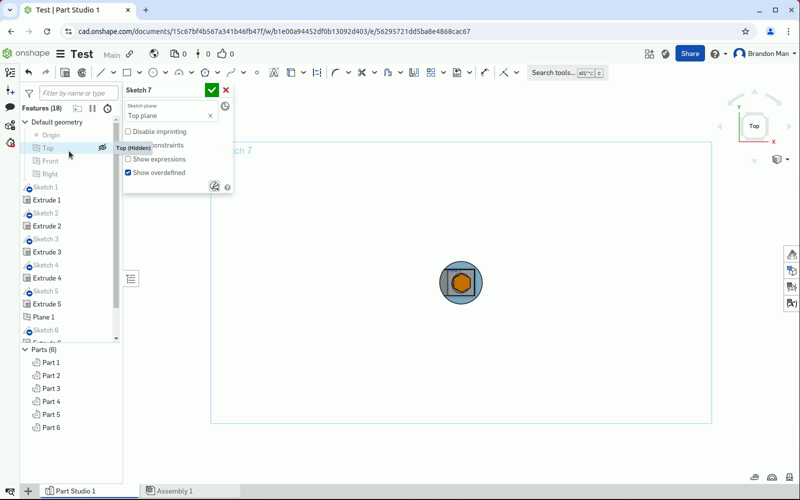
mouse_move(73, 352)
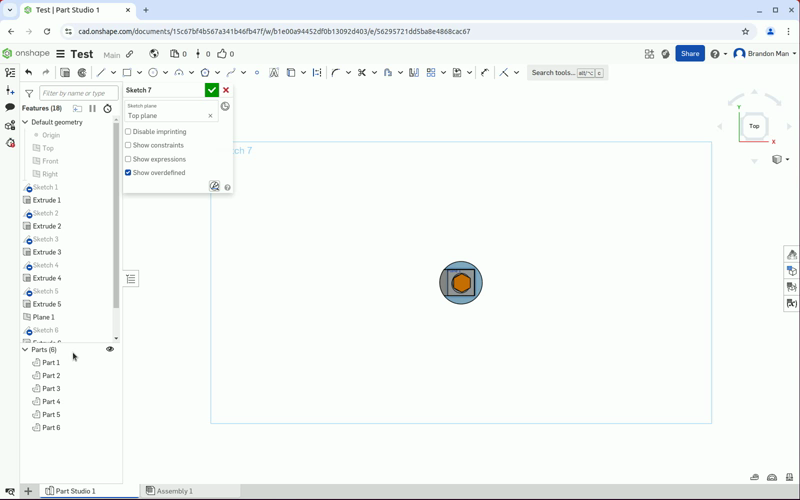
key(y)
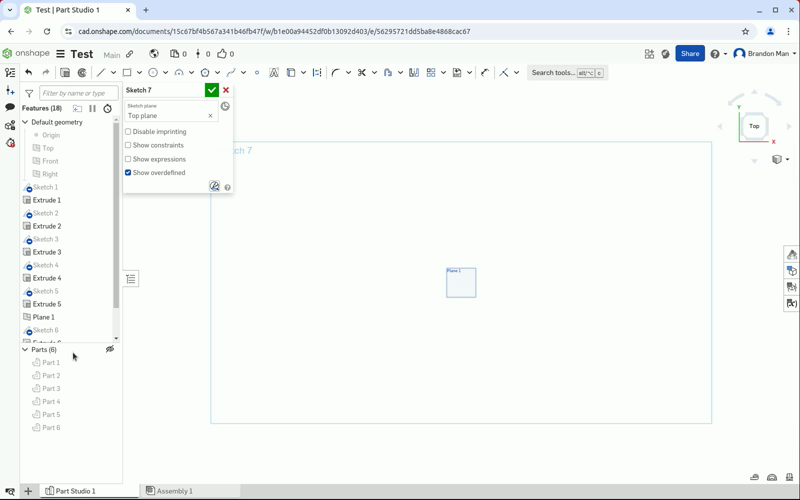
key(l)
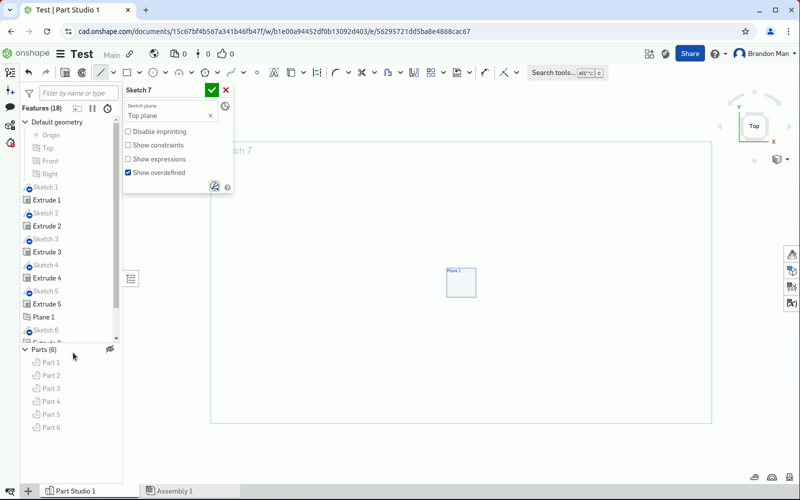
key_down(shift)
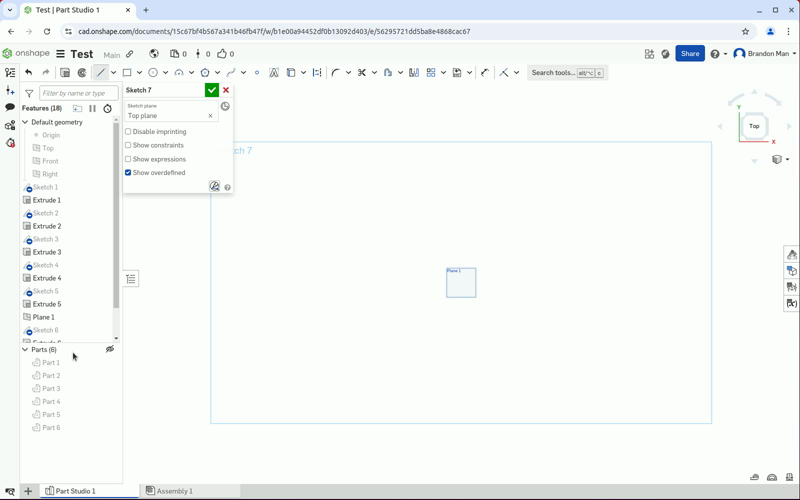
mouse_move(447, 295)
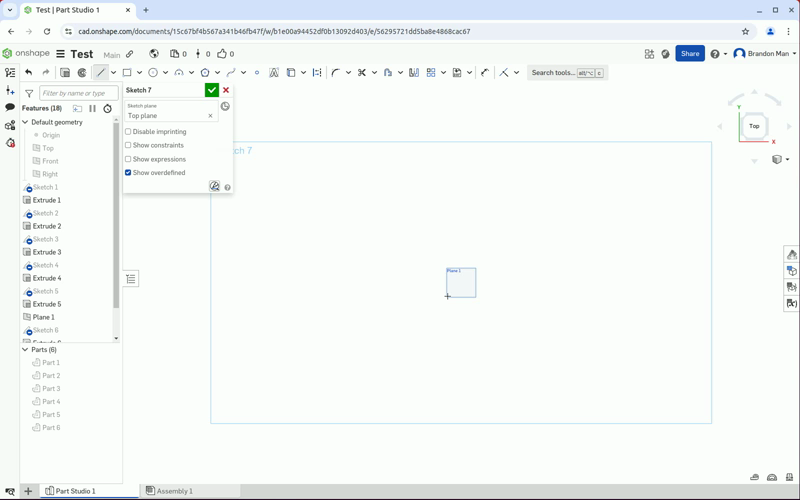
click(447, 295)
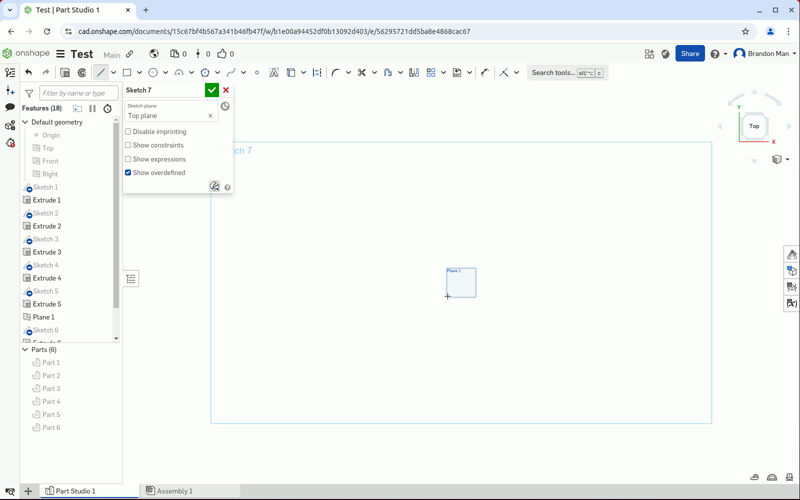
key_up(shift)
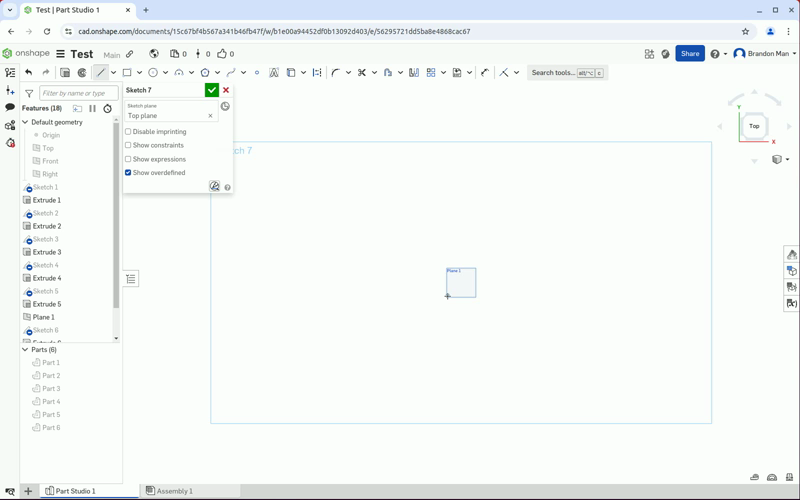
key_down(shift)
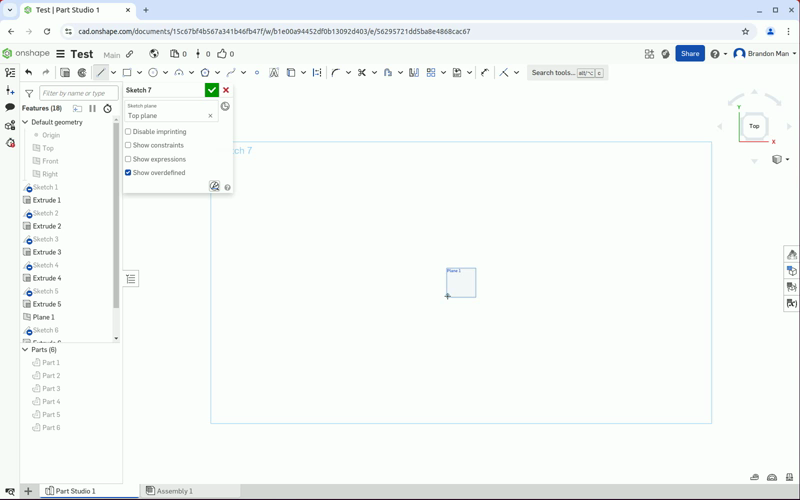
mouse_move(477, 295)
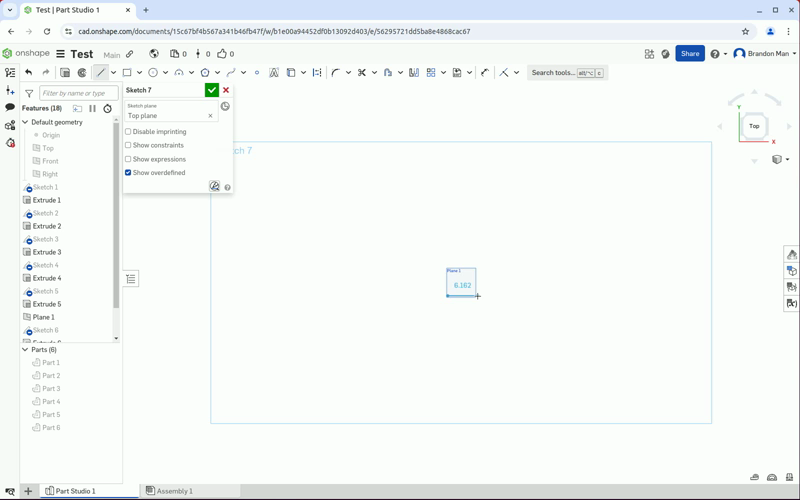
mouse_move(474, 295)
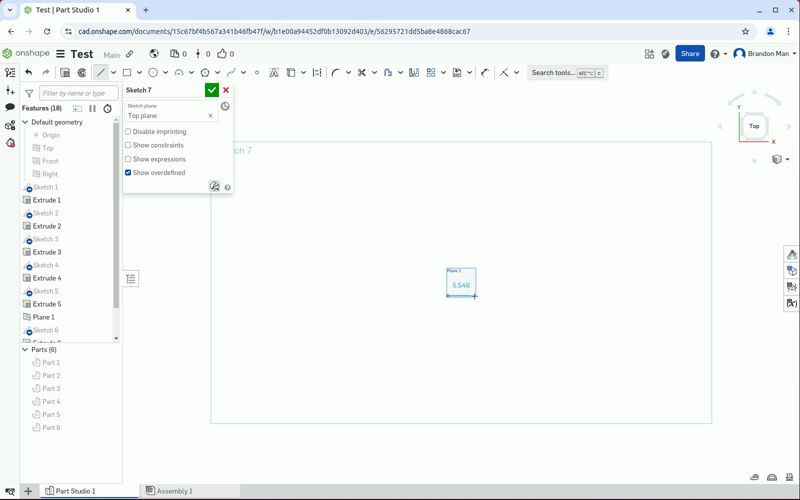
click(474, 295)
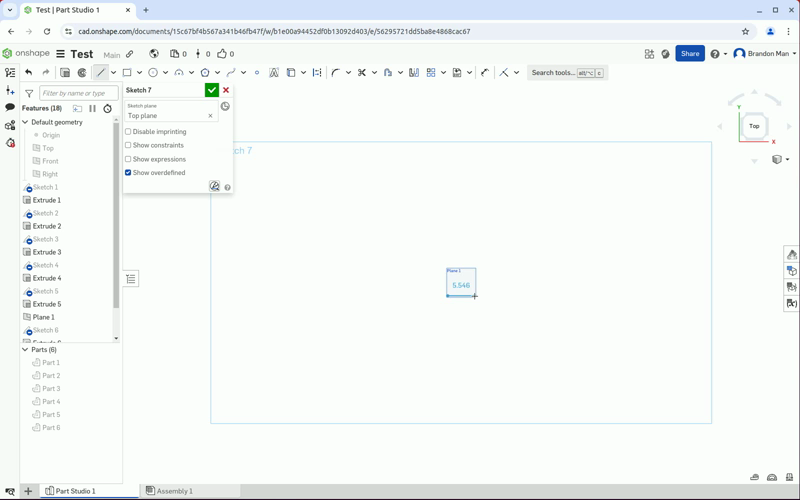
key_up(shift)
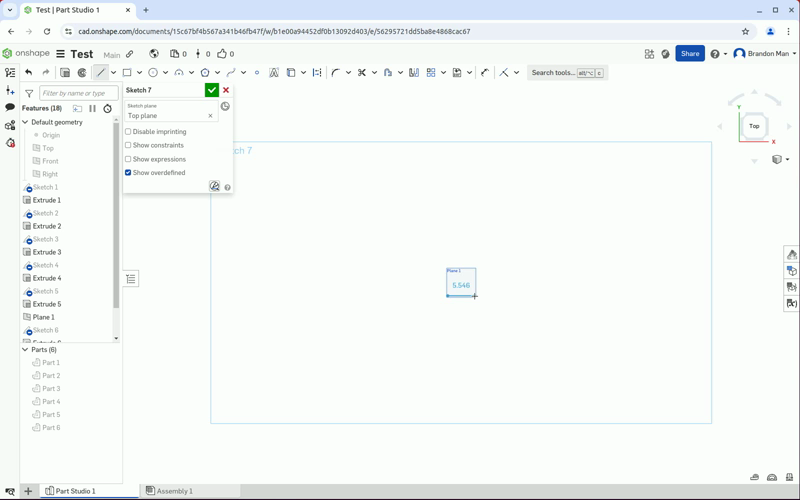
key_down(shift)
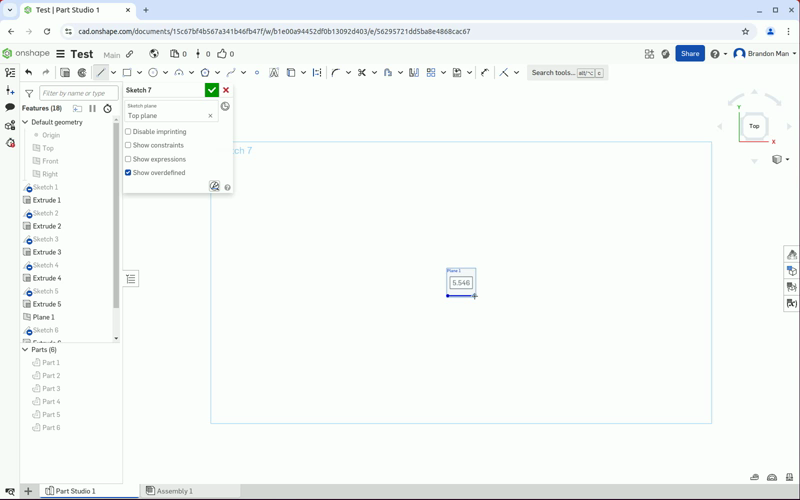
mouse_move(504, 295)
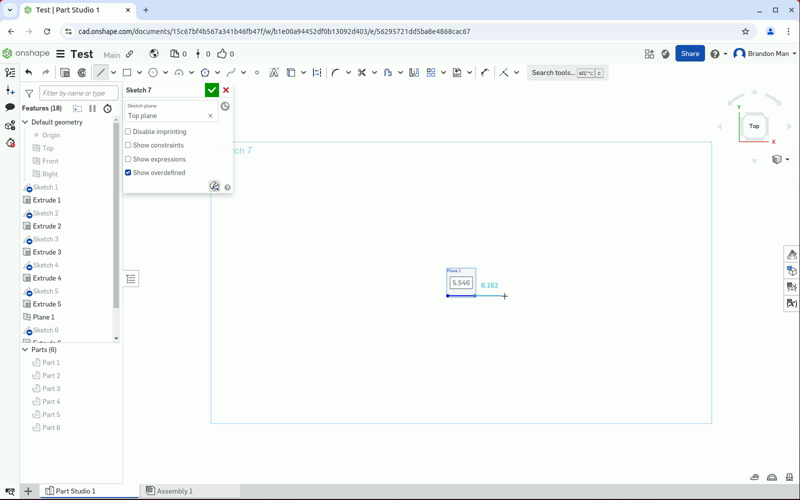
mouse_move(474, 269)
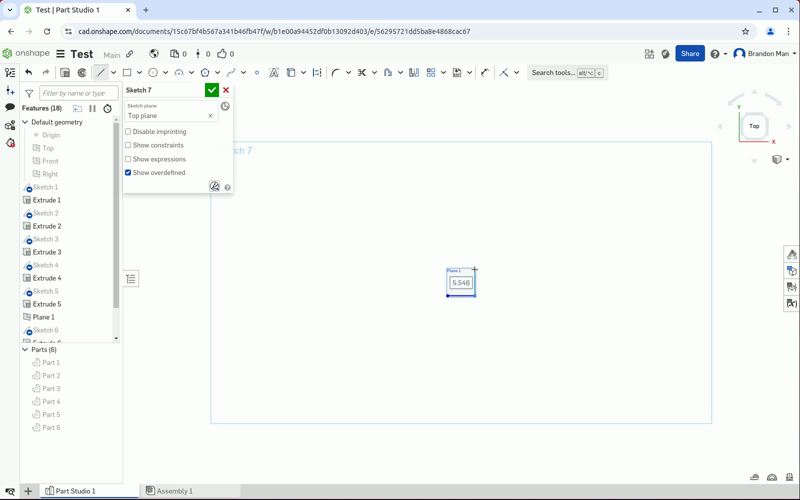
click(474, 269)
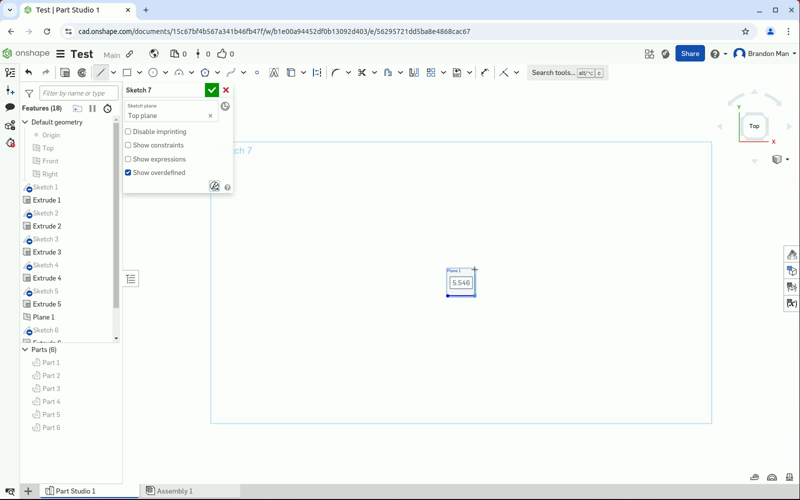
key_up(shift)
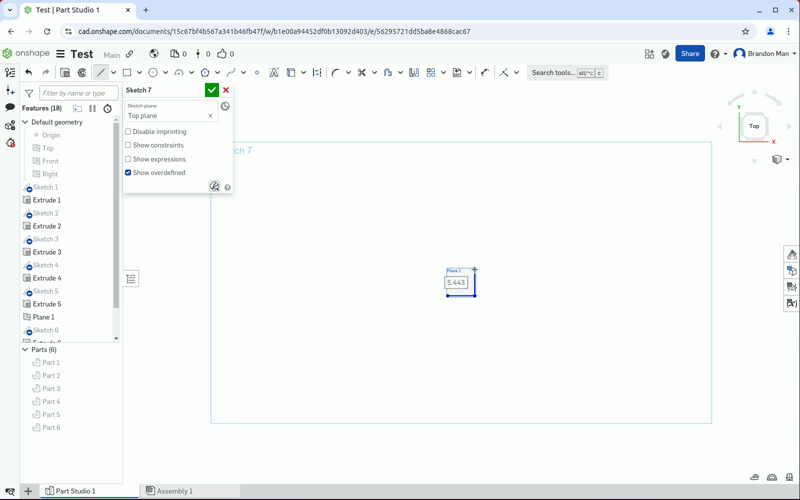
key_down(shift)
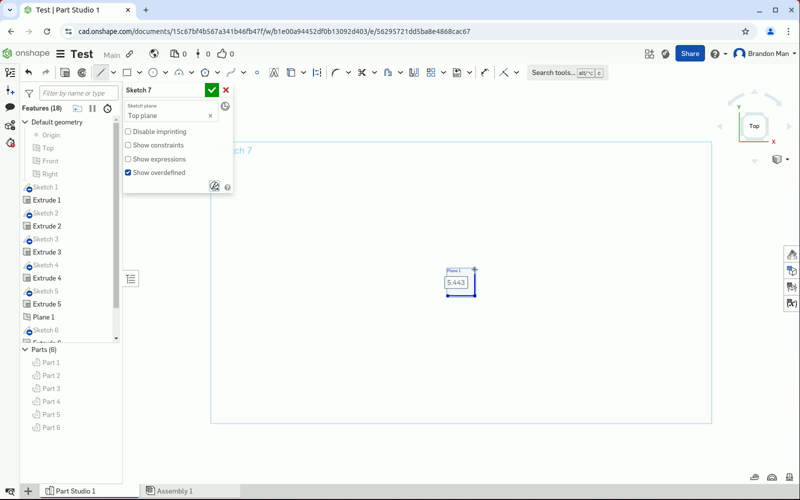
mouse_move(504, 269)
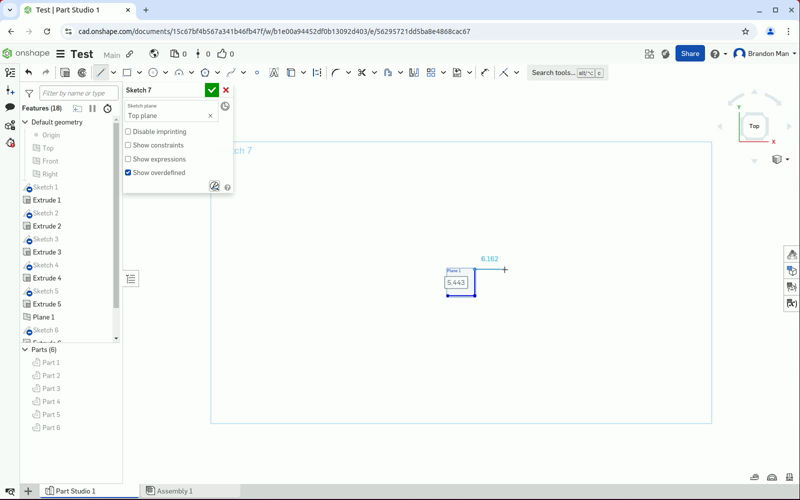
mouse_move(447, 269)
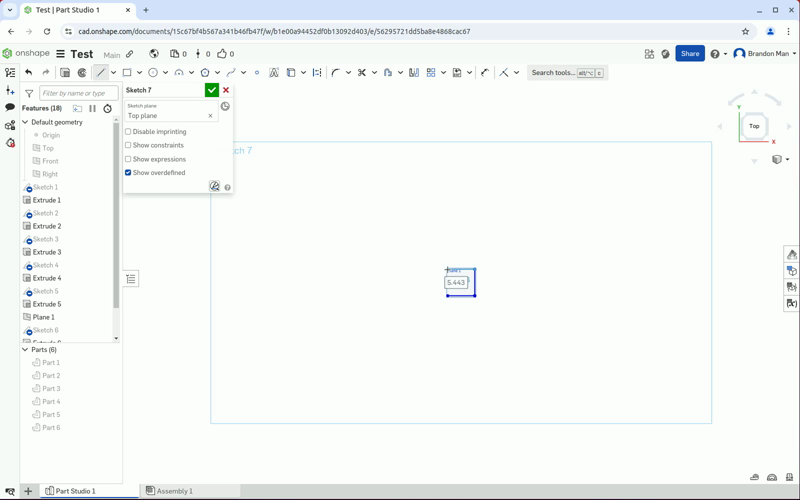
click(447, 269)
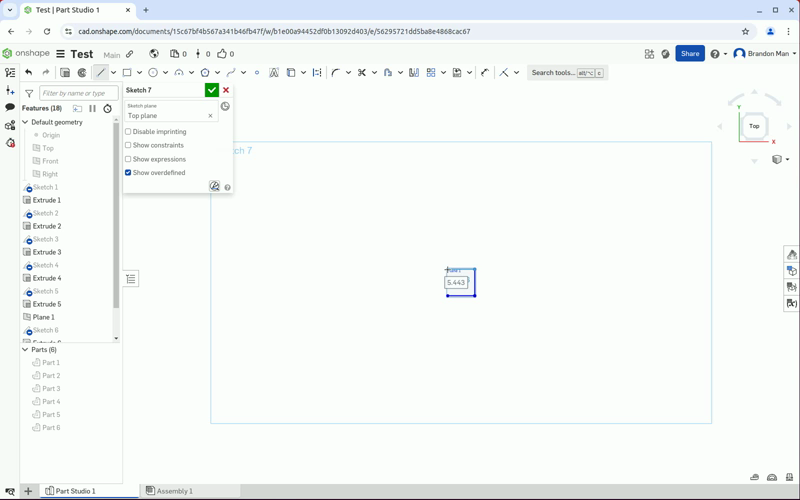
key_up(shift)
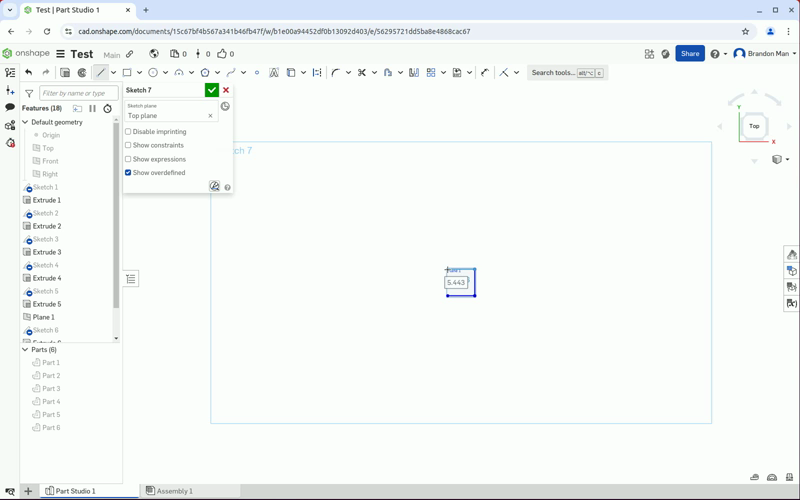
mouse_move(477, 269)
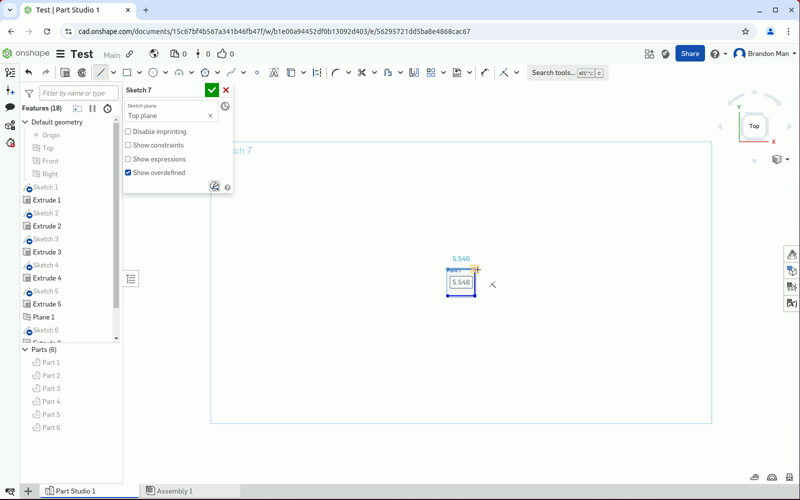
key_down(shift)
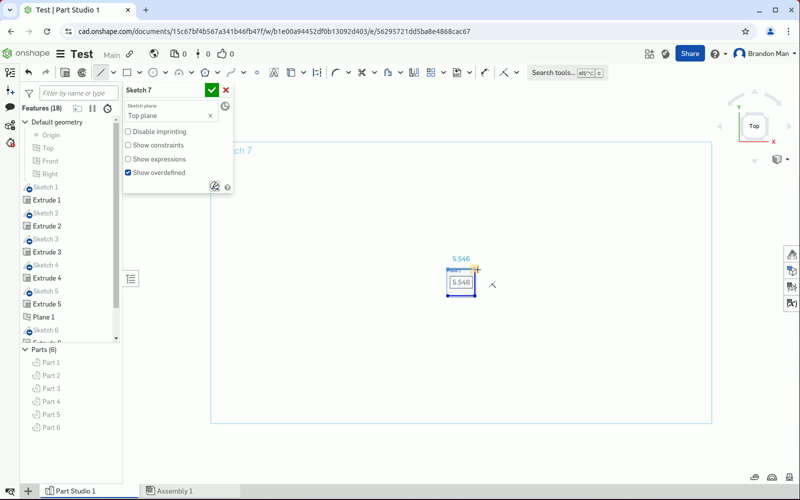
mouse_move(447, 295)
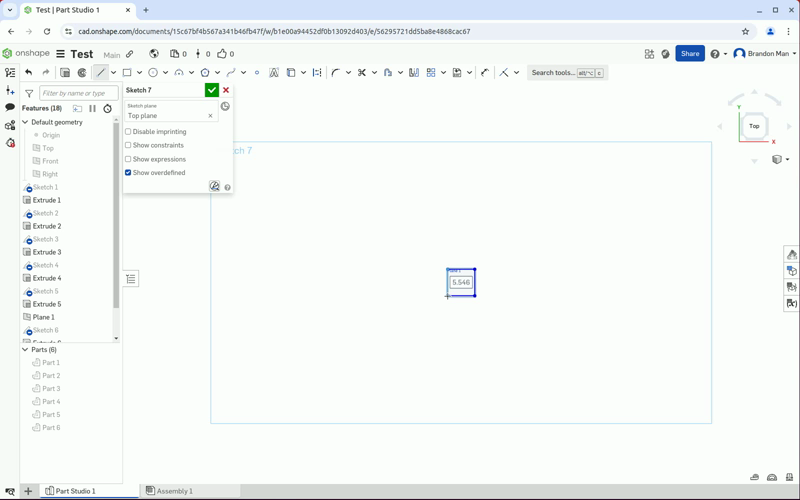
key_up(shift)
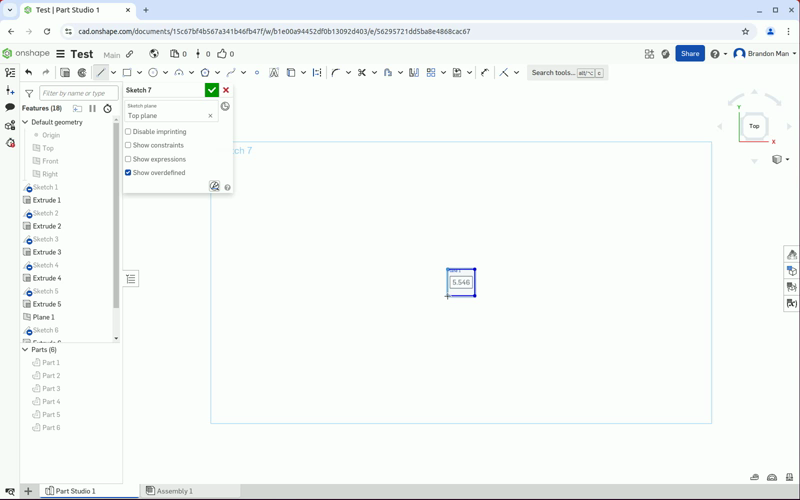
click(447, 295)
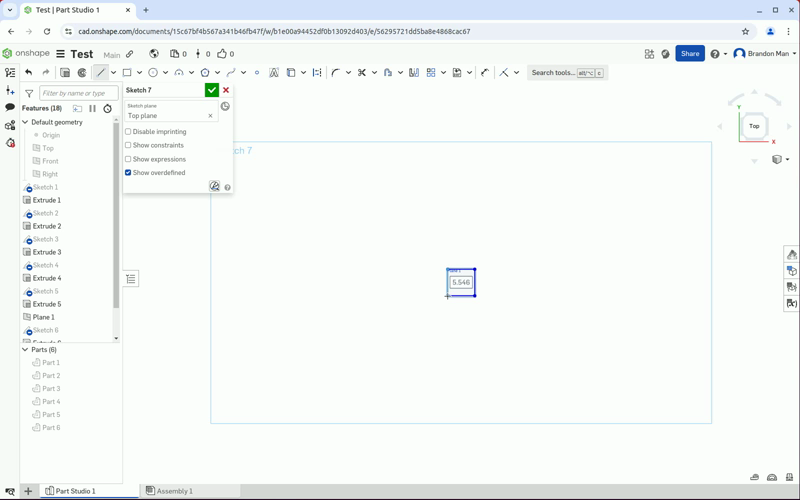
key(esc)
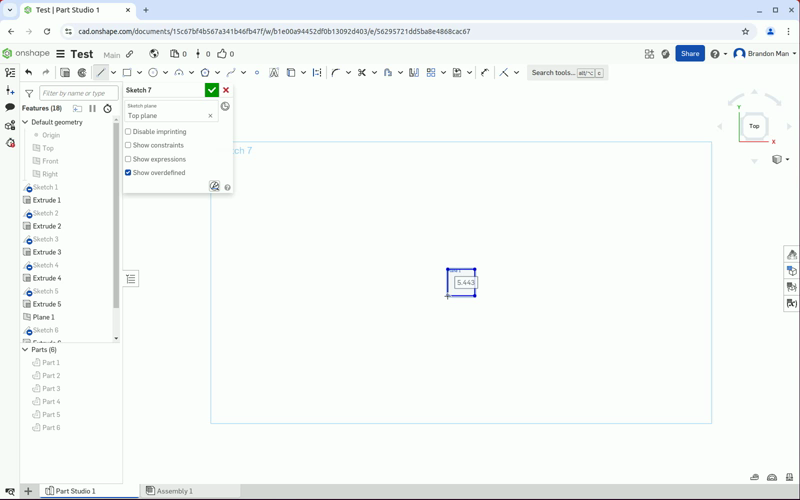
key(c)
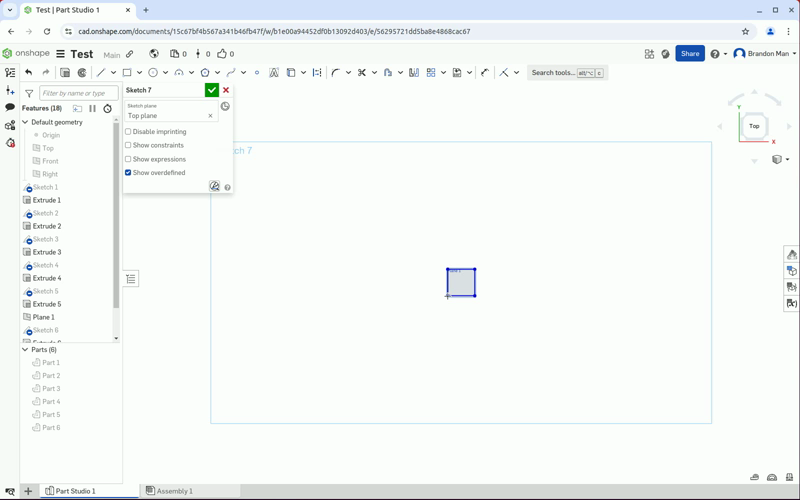
key_down(shift)
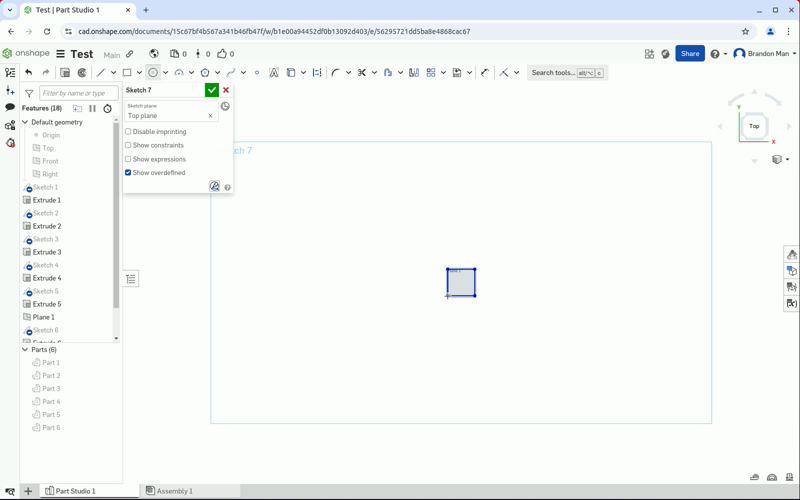
mouse_move(461, 282)
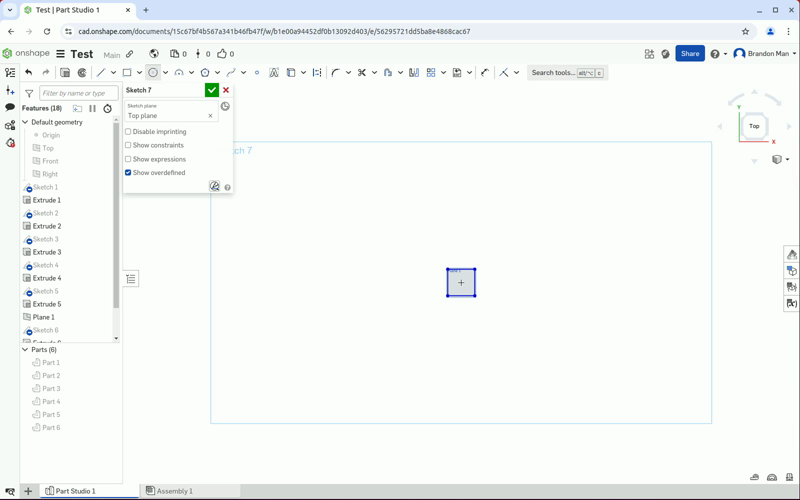
click(461, 282)
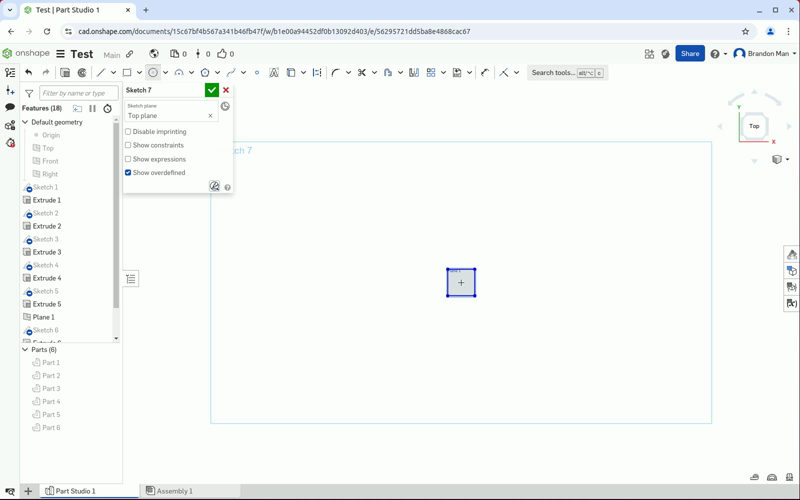
key_up(shift)
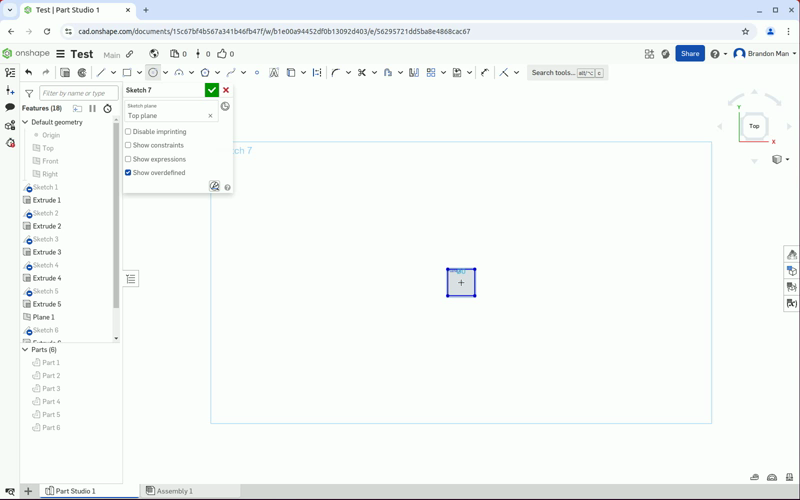
mouse_move(470, 282)
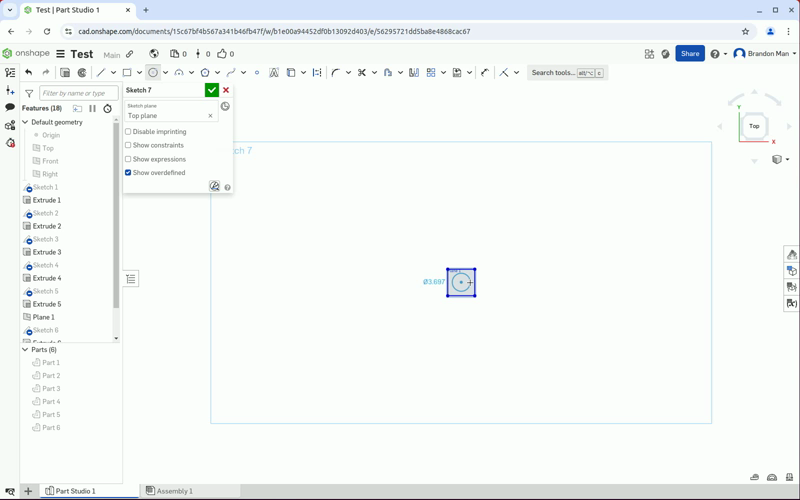
click(470, 282)
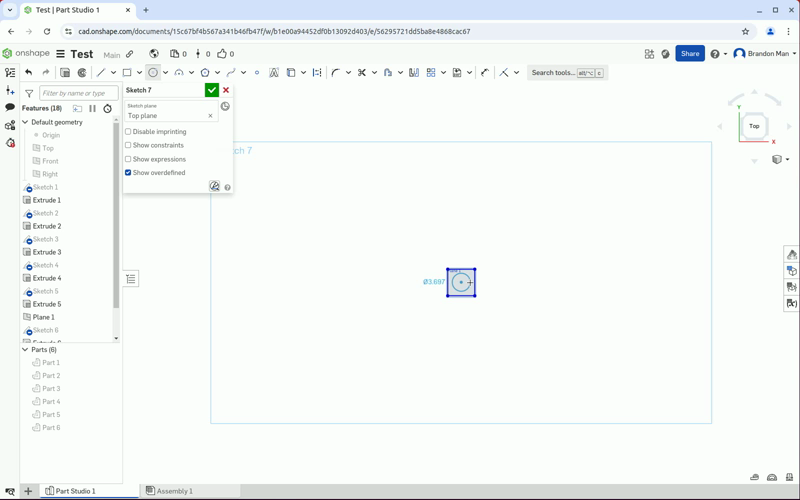
key(esc)
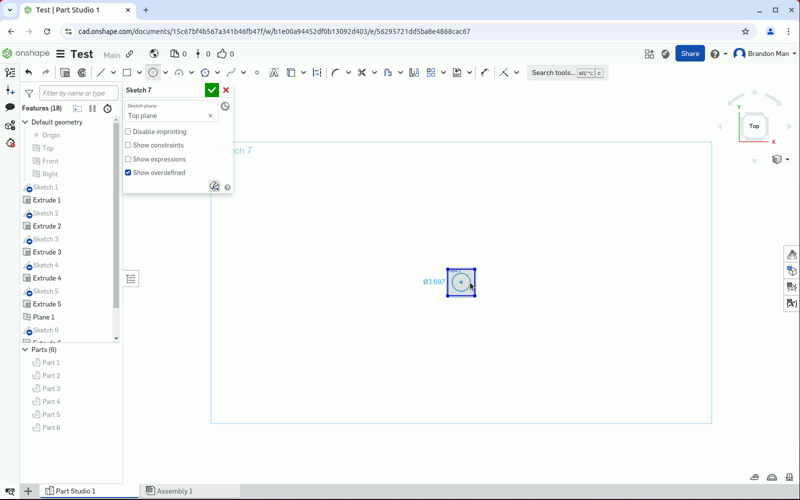
mouse_move(471, 290)
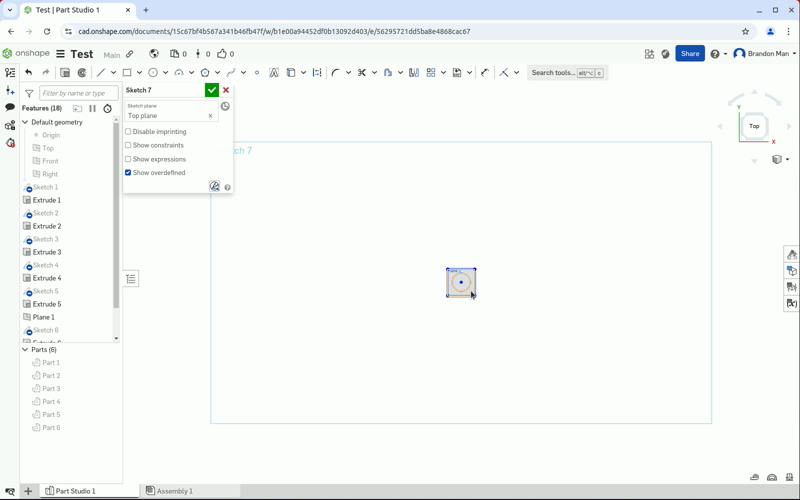
scroll(6)
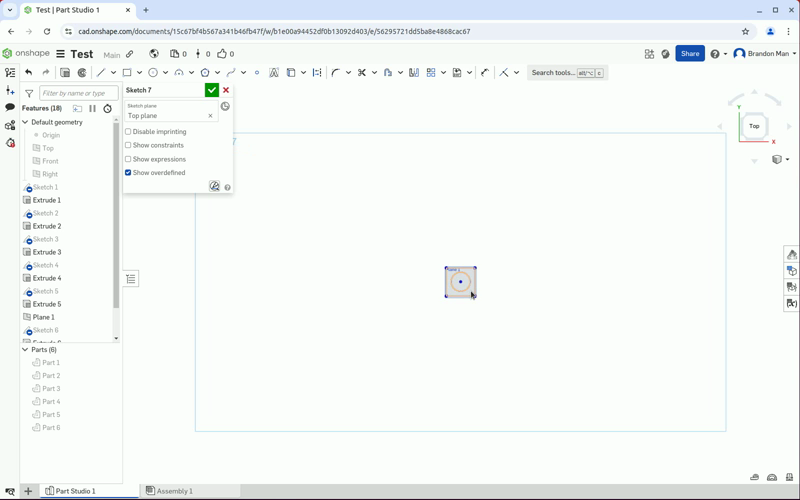
scroll(6)
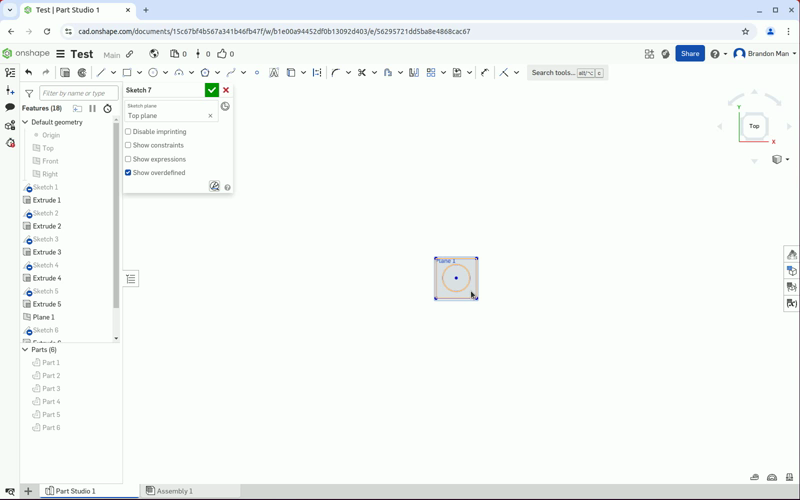
scroll(6)
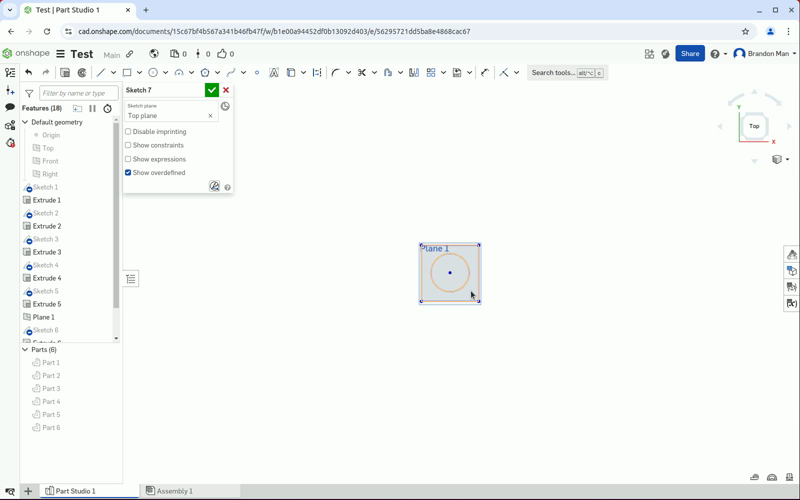
scroll(6)
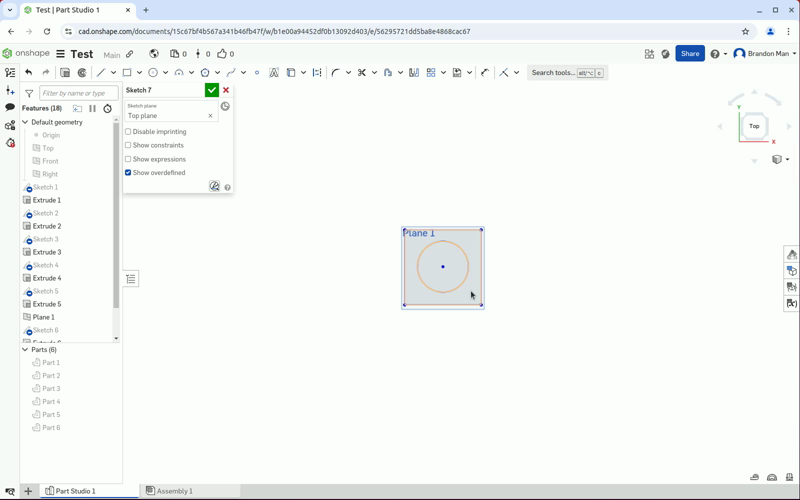
scroll(6)
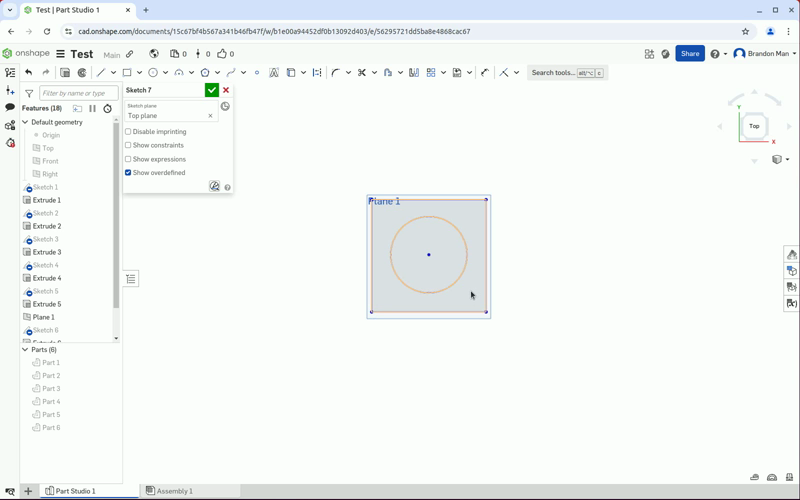
scroll(6)
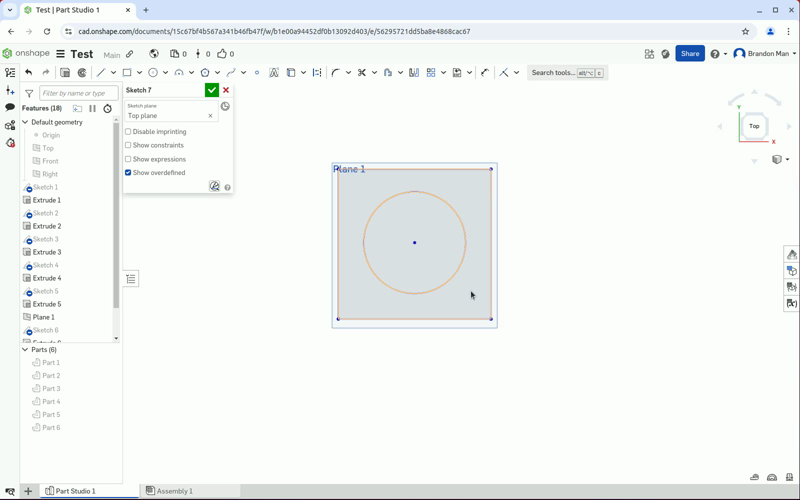
scroll(6)
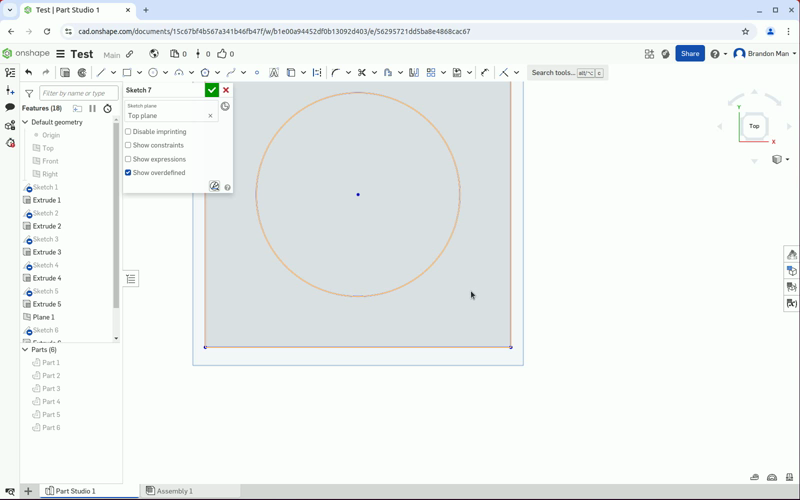
click(471, 290)
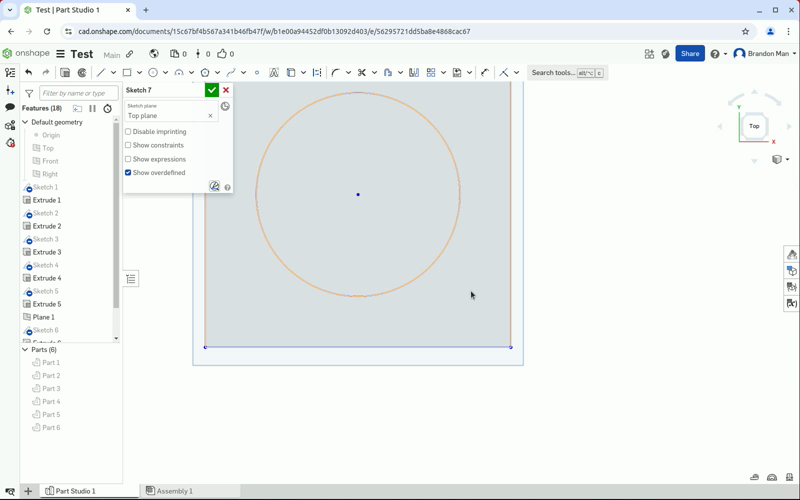
scroll(-6)
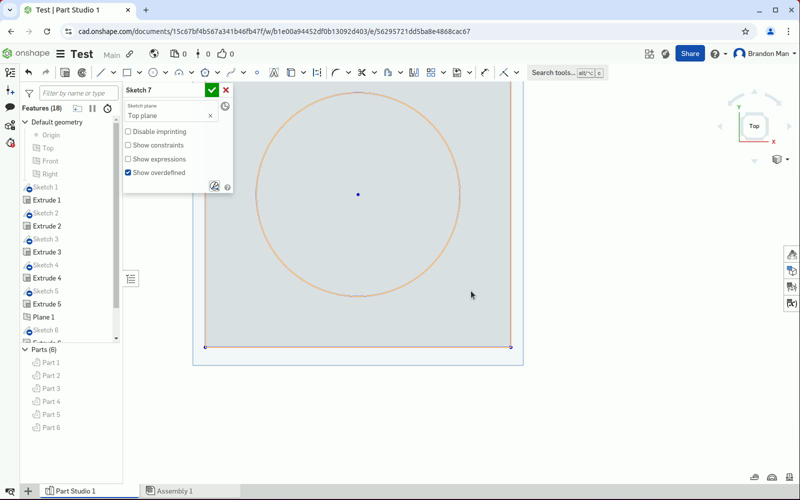
scroll(-6)
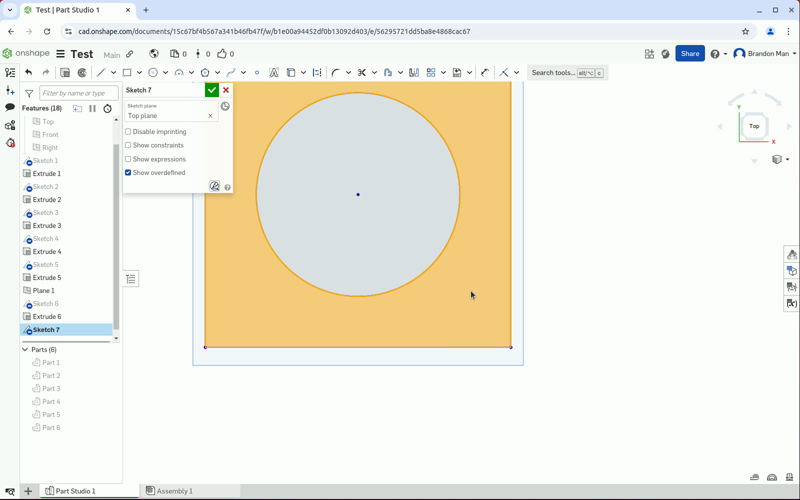
scroll(-6)
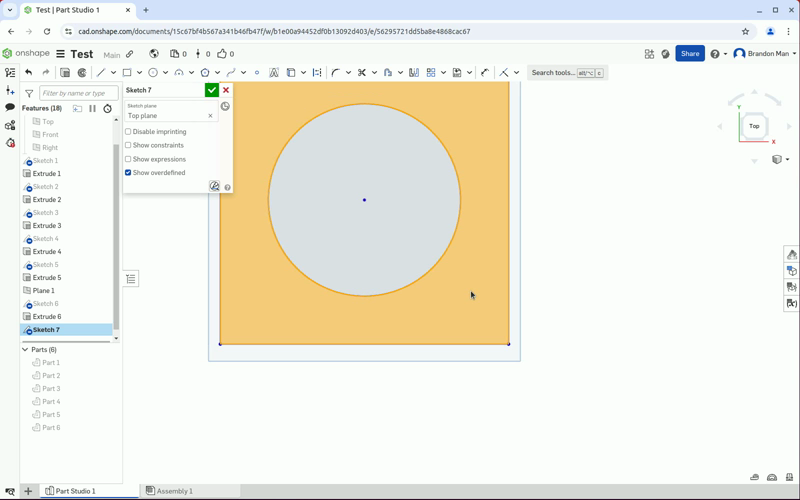
scroll(-6)
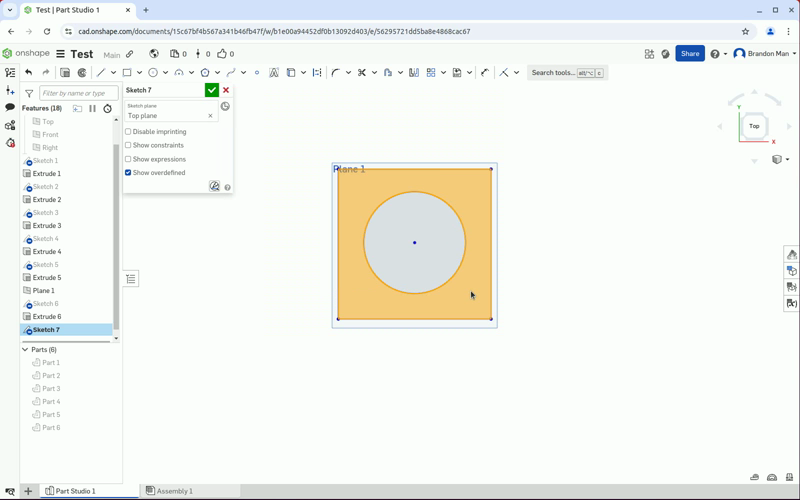
scroll(-6)
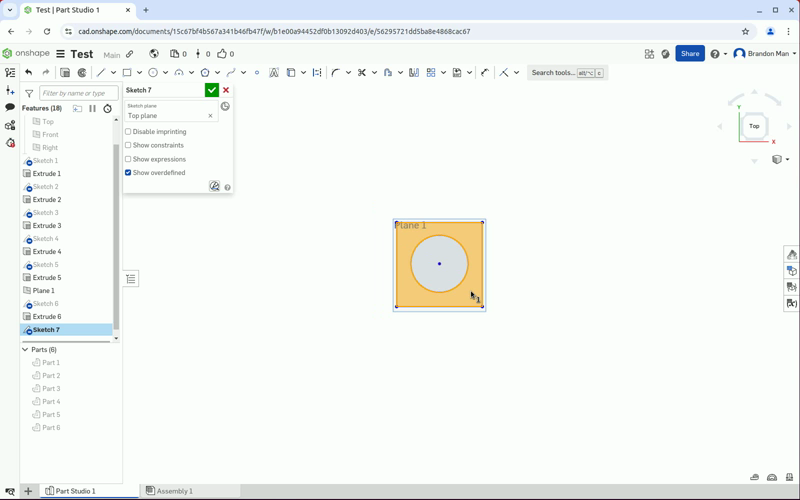
scroll(-6)
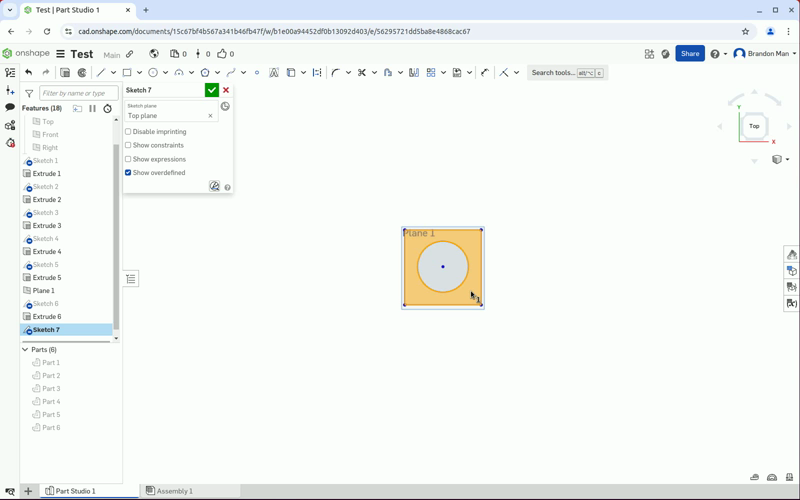
scroll(-6)
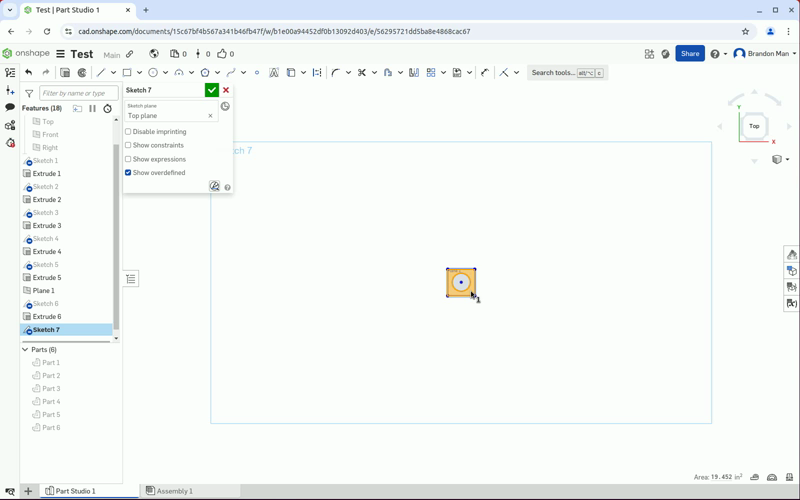
mouse_move(73, 352)
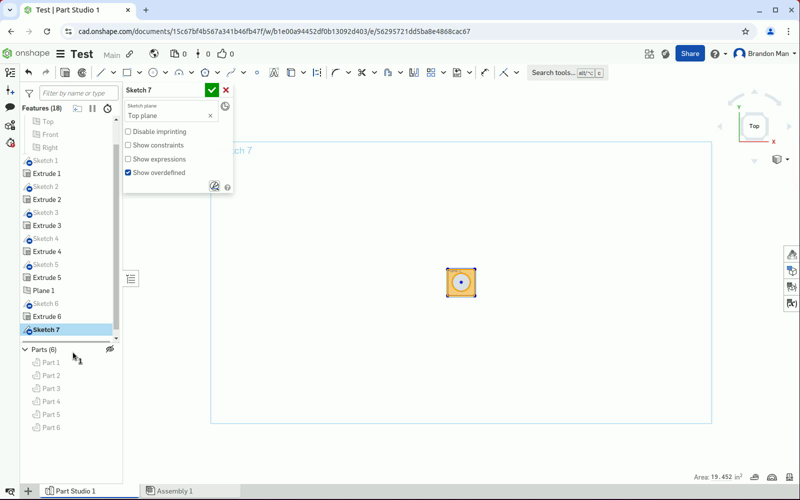
key(shift+y)
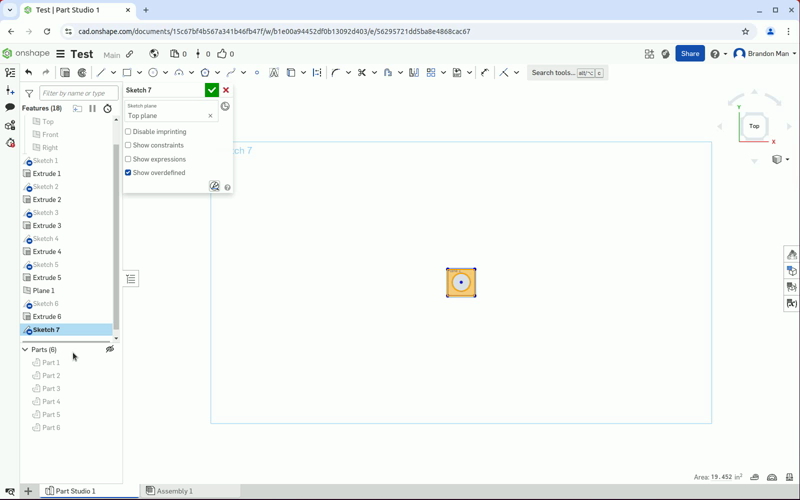
key(shift+e)
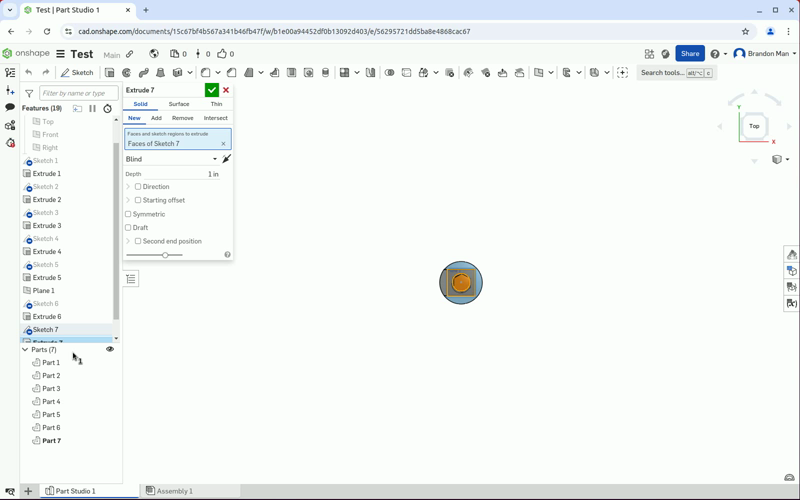
mouse_move(143, 106)
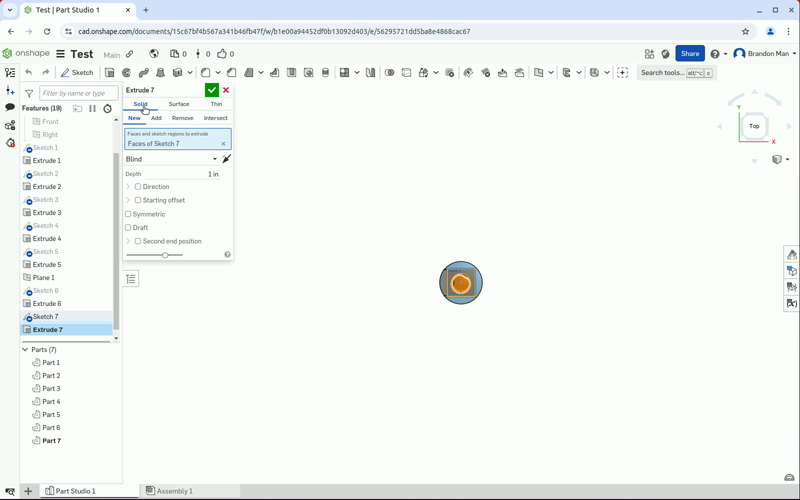
click(143, 106)
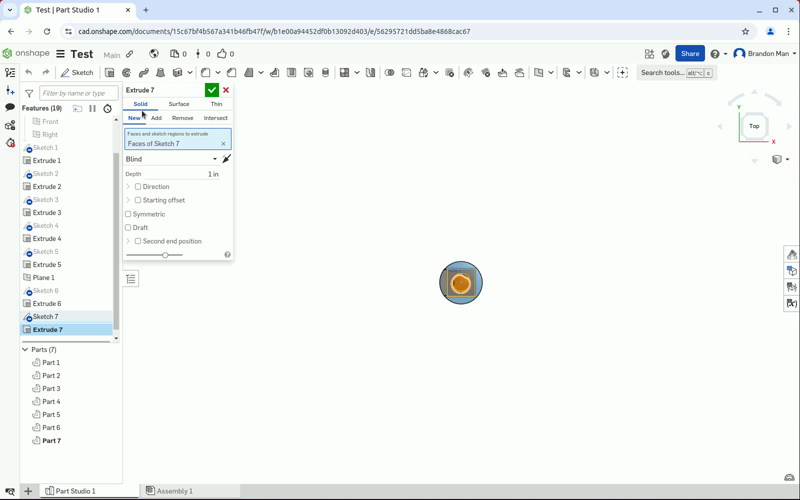
mouse_move(137, 120)
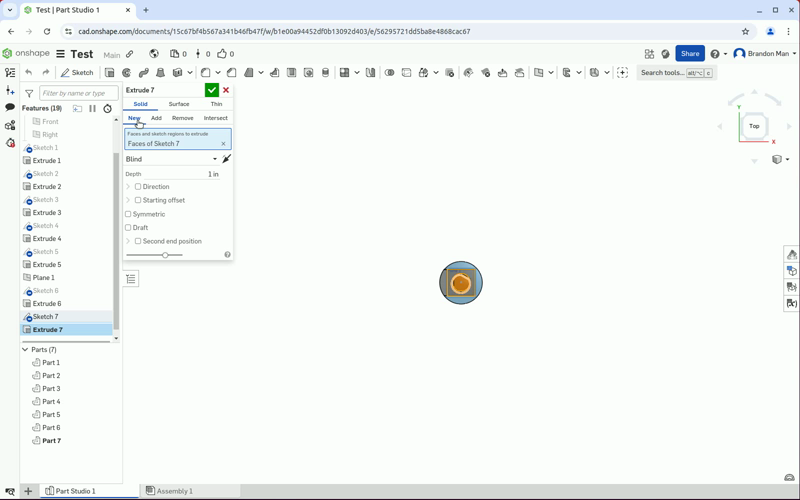
click(137, 120)
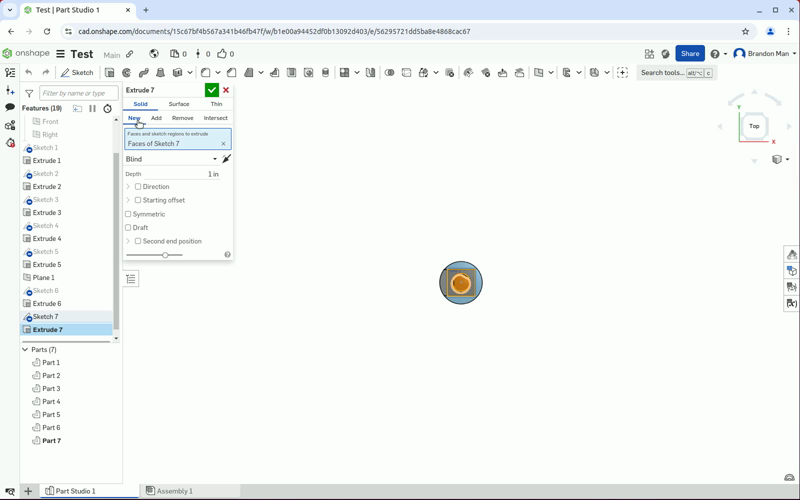
key(tab, 4)
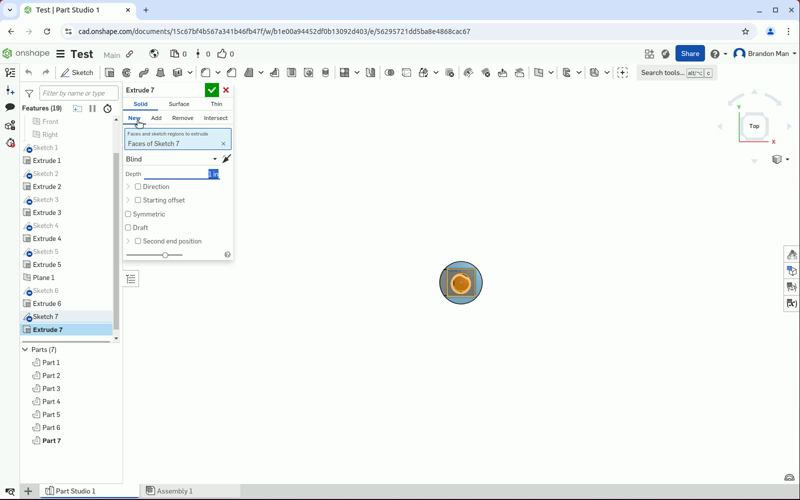
text(-8.666)
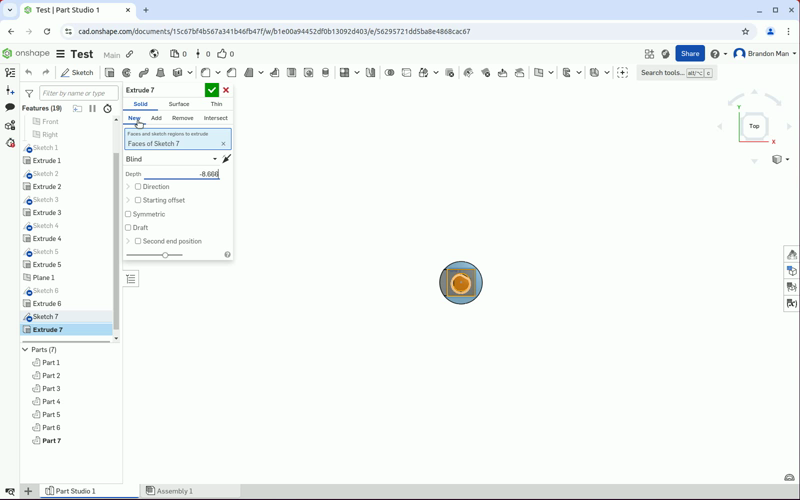
key(enter)
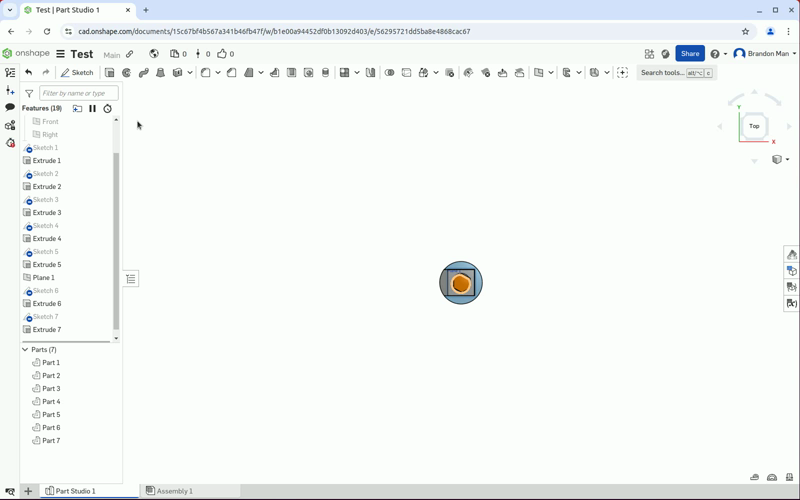
key(shift+h)
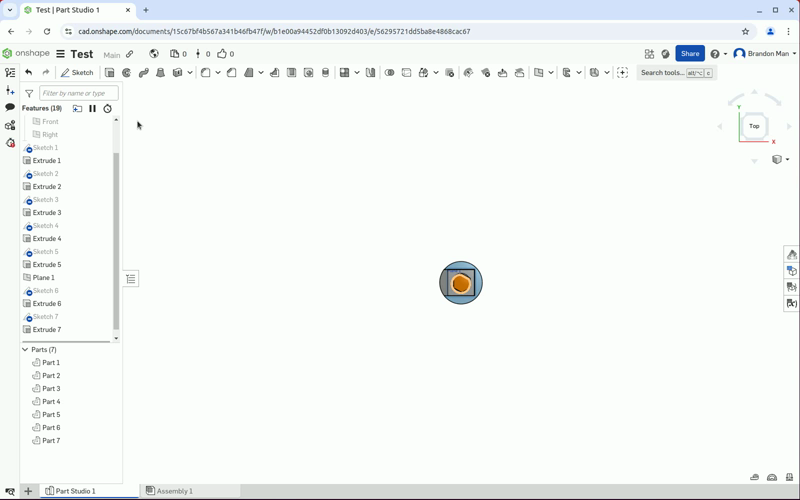
key(shift+h)
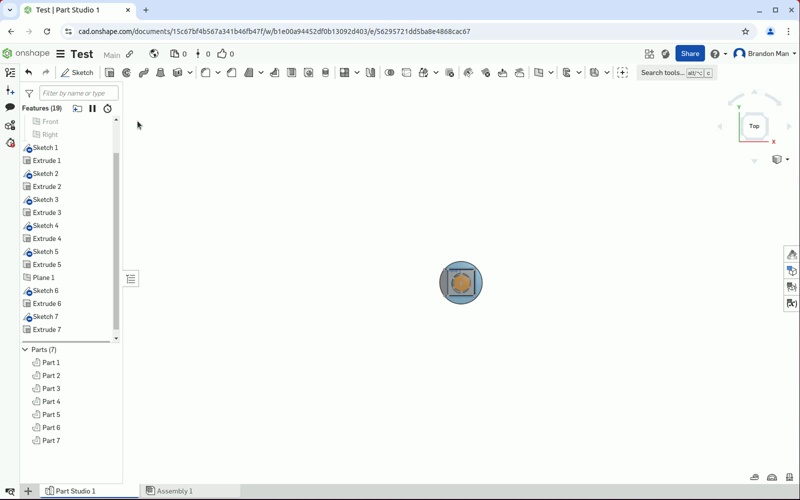
key(shift+7)
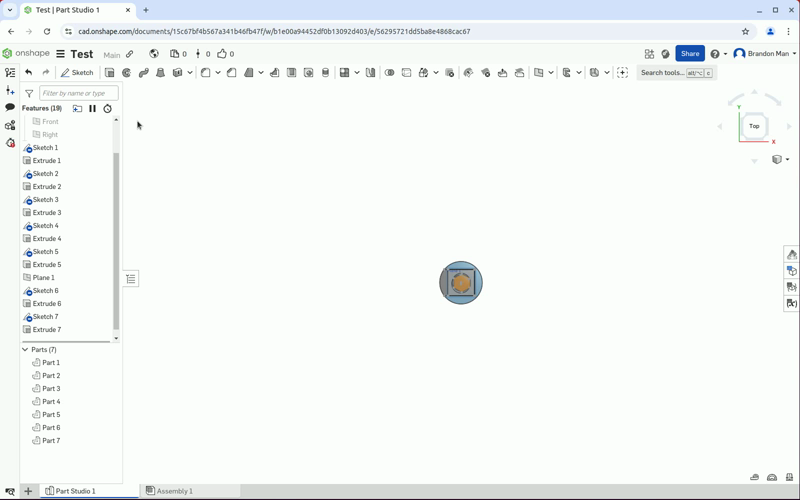
key(up, 3)
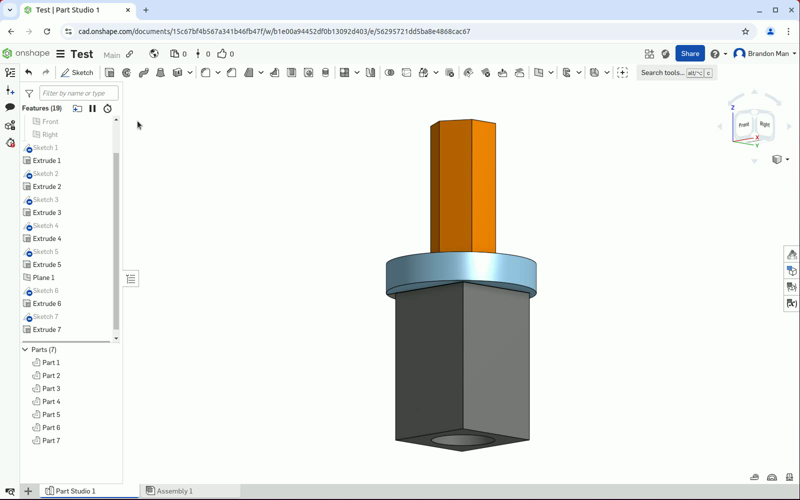
key(left, 3)
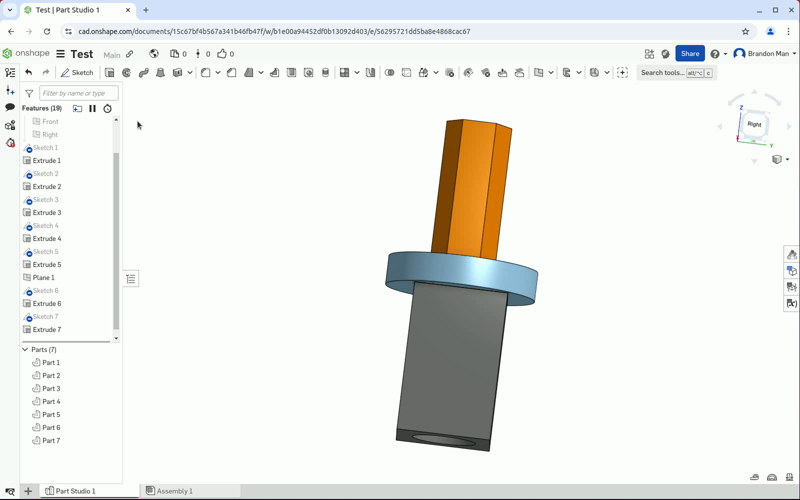
key(right, 3)
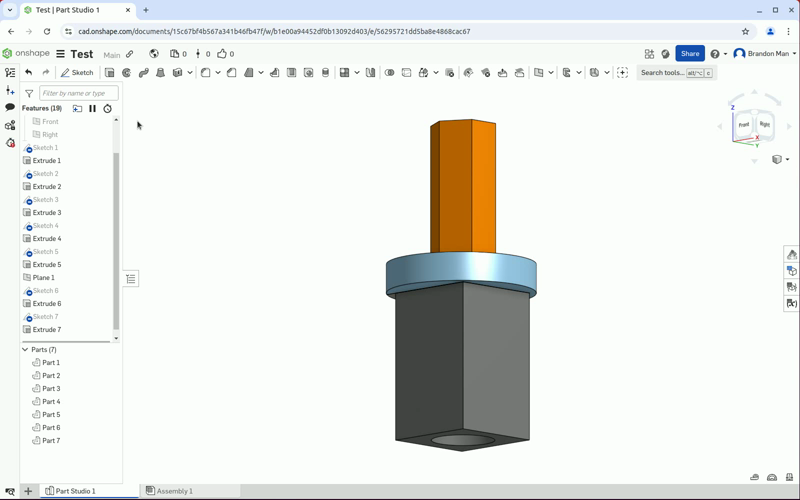
key(down, 3)
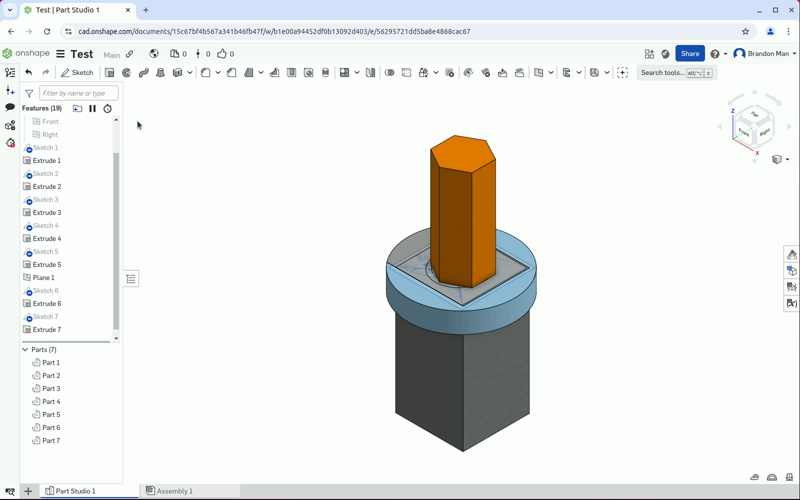
mouse_move(69, 150)
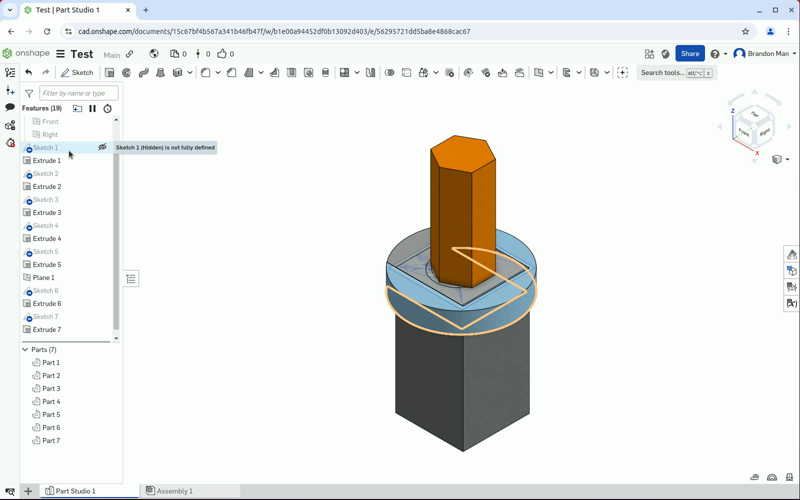
click(69, 150)